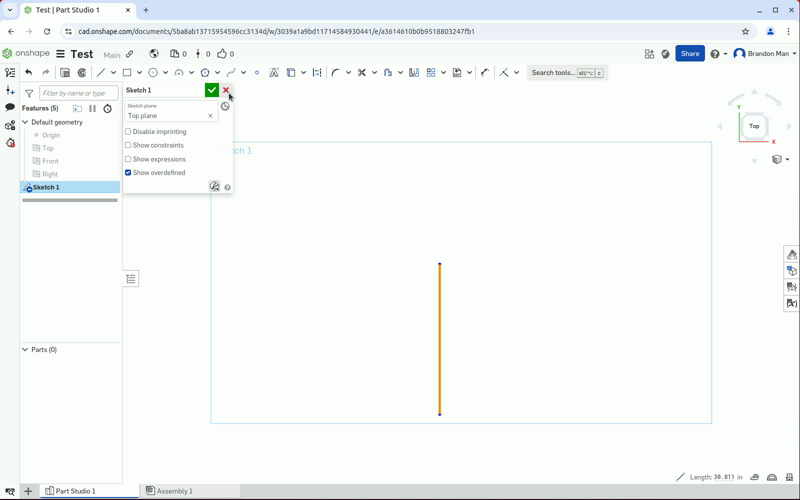
key(shift+h)
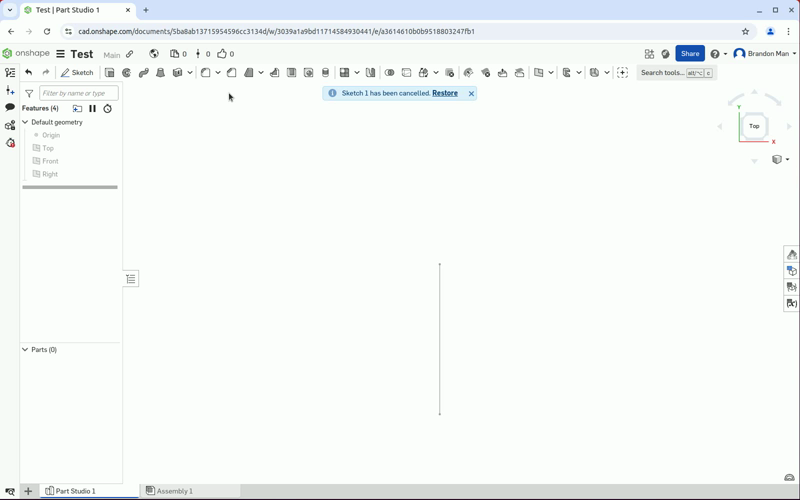
mouse_move(73, 352)
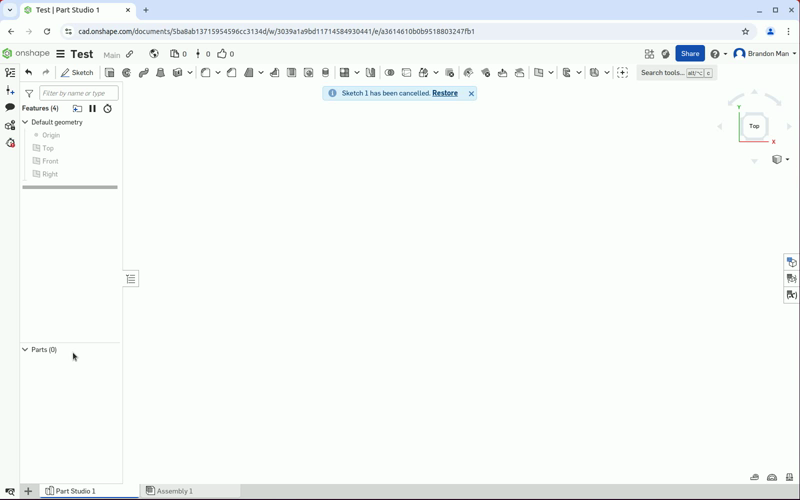
key(y)
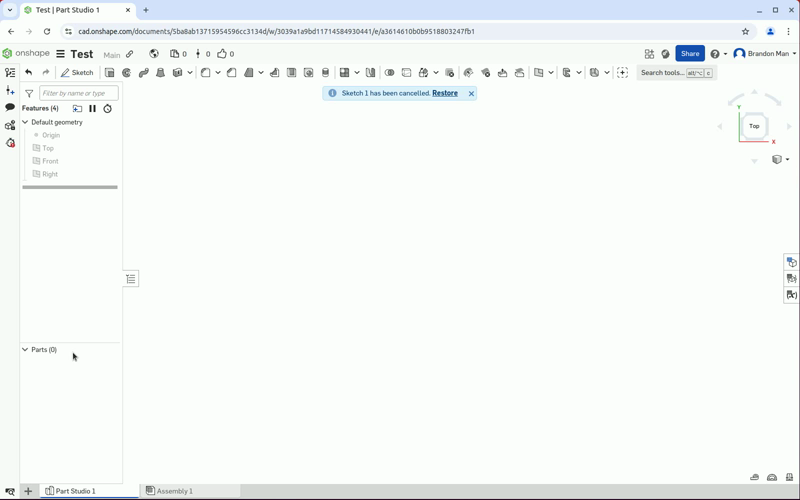
key(shift+p)
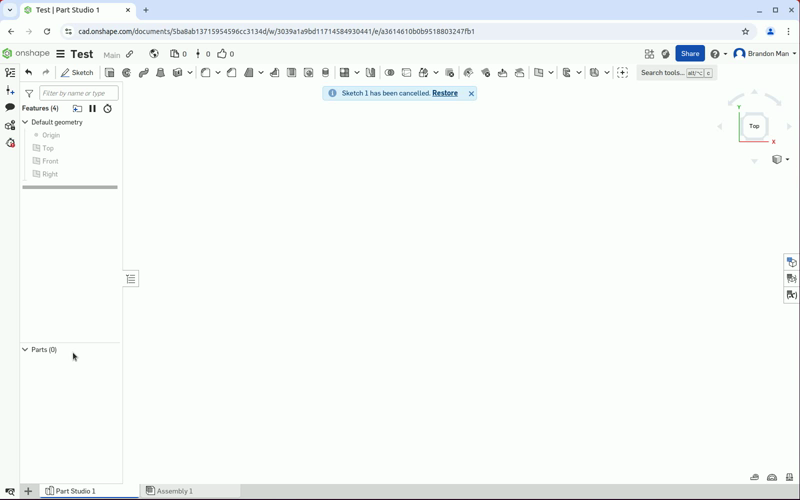
key(space)
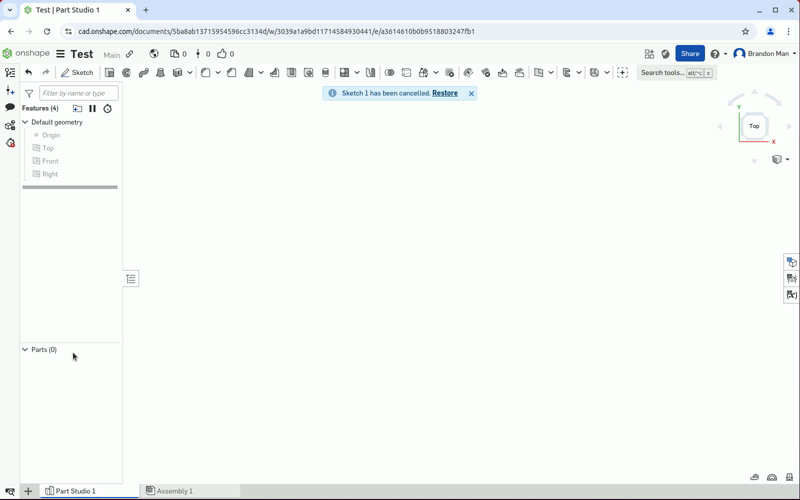
key_down(shift)
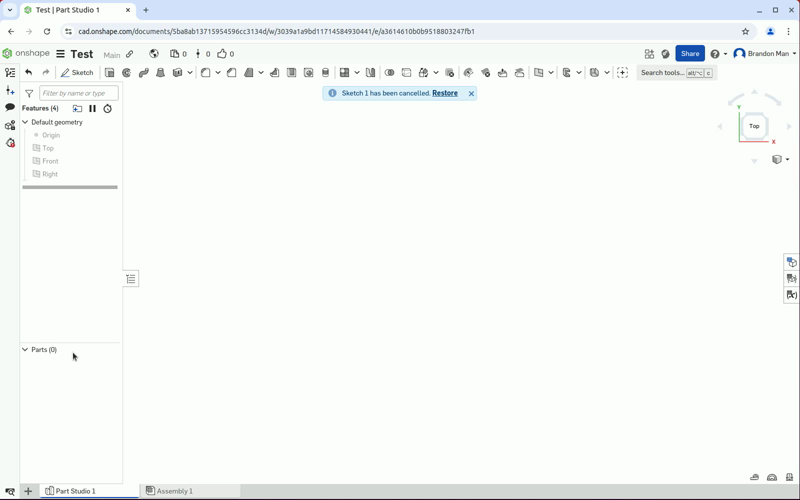
key(up)
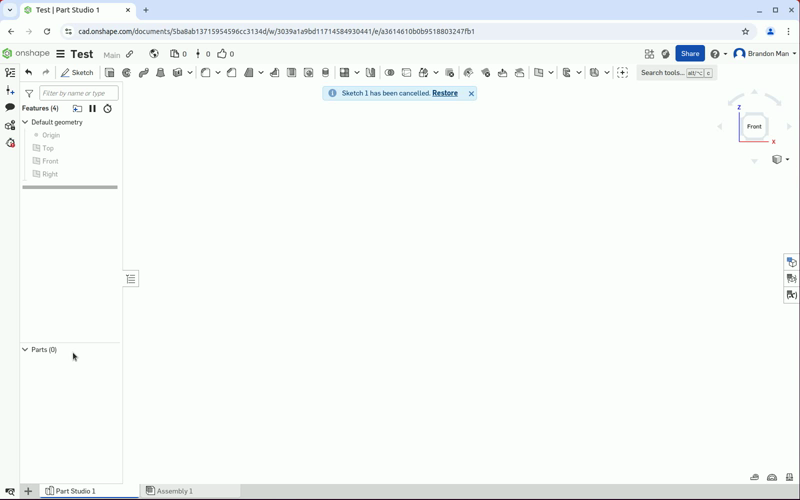
key_up(shift)
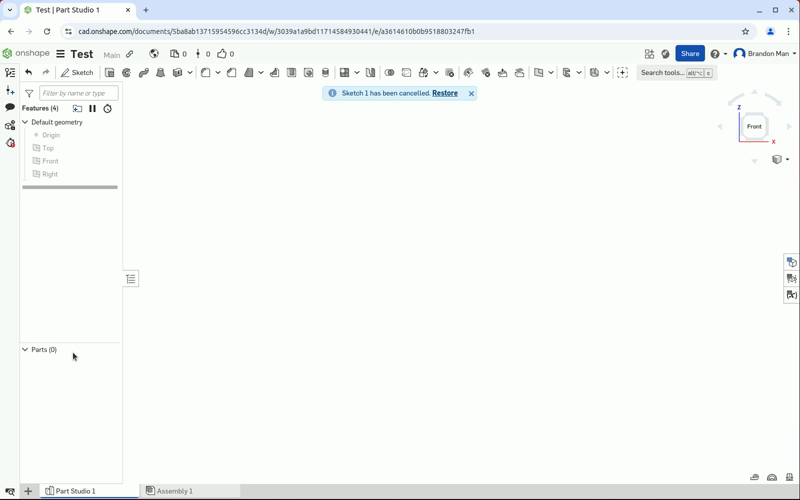
key(space)
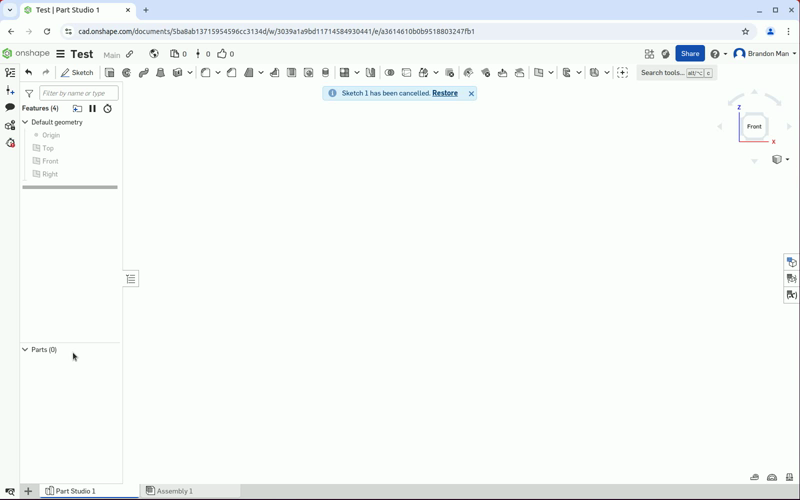
key_down(shift)
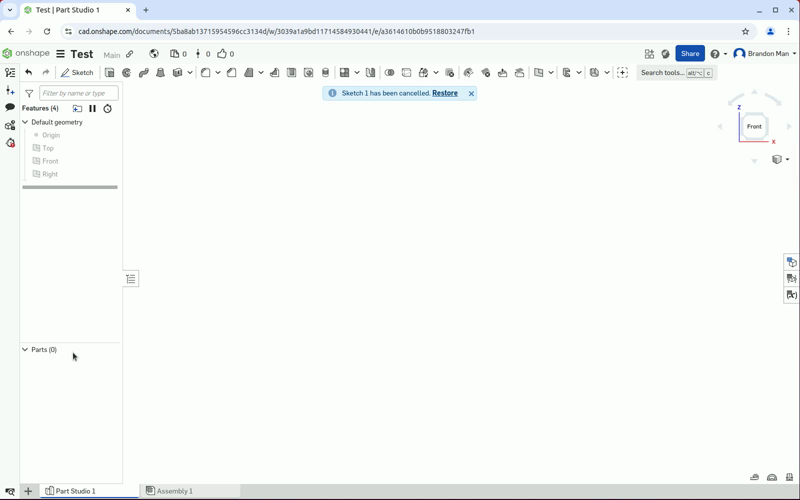
key(left)
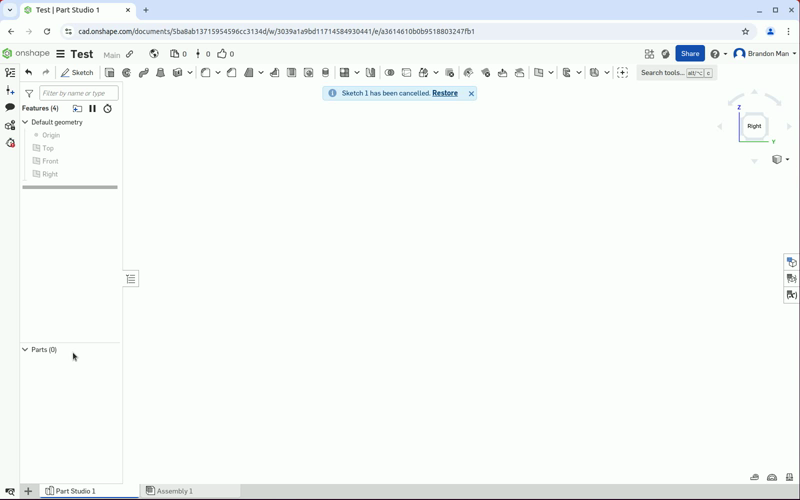
key_up(shift)
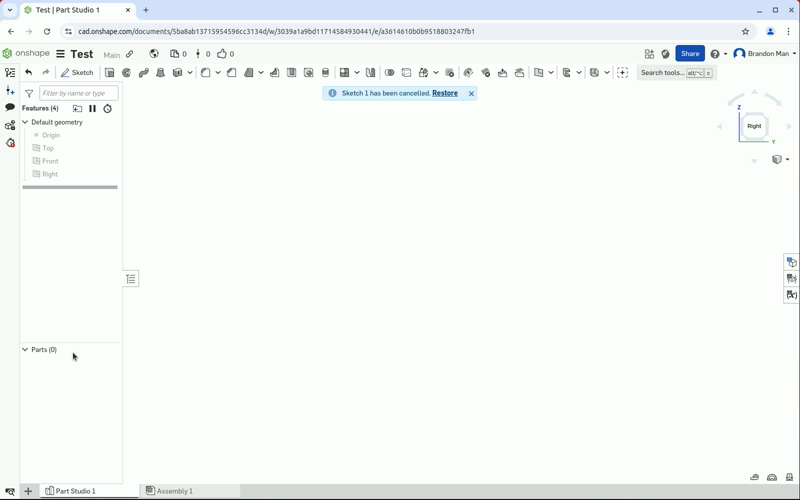
mouse_move(73, 352)
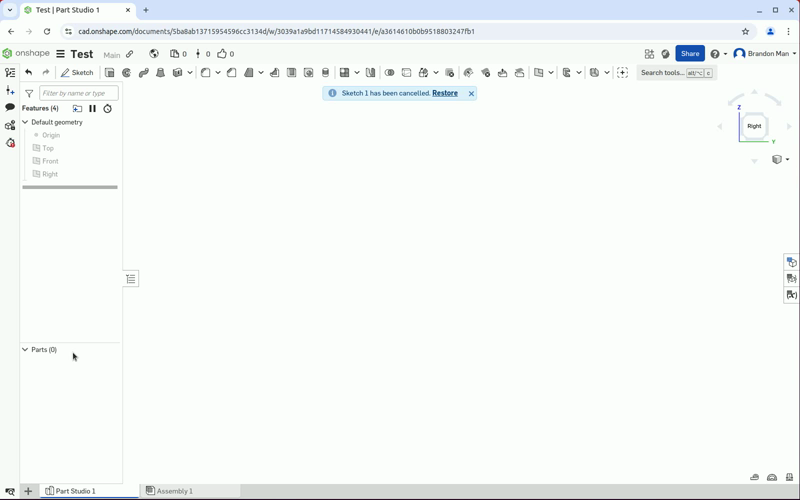
key(shift+y)
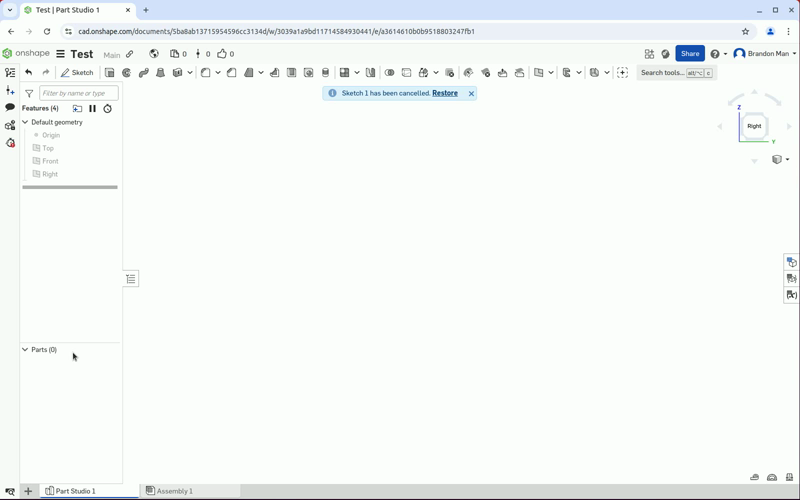
key(shift+s)
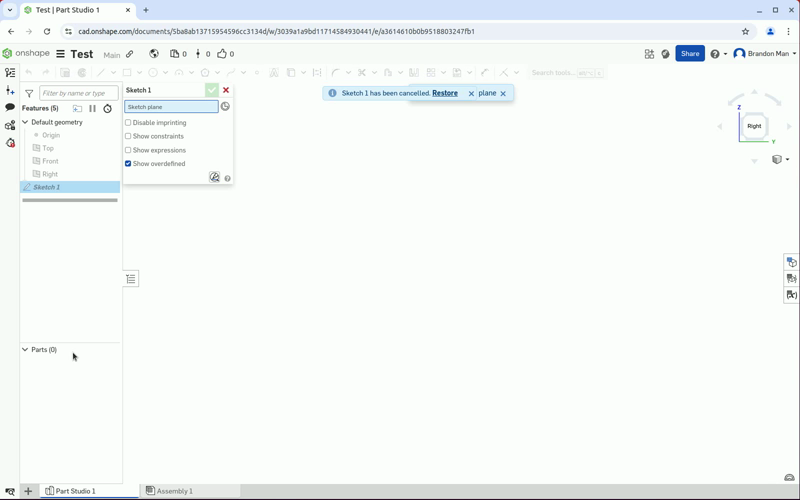
mouse_move(73, 176)
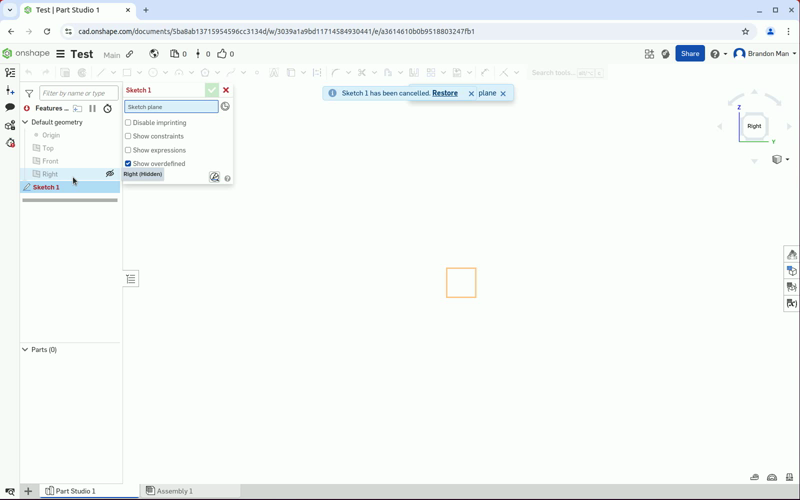
click(73, 176)
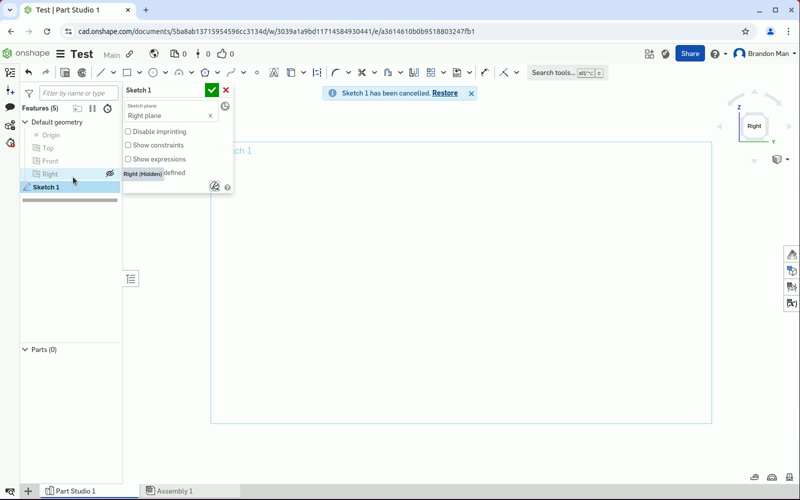
mouse_move(73, 352)
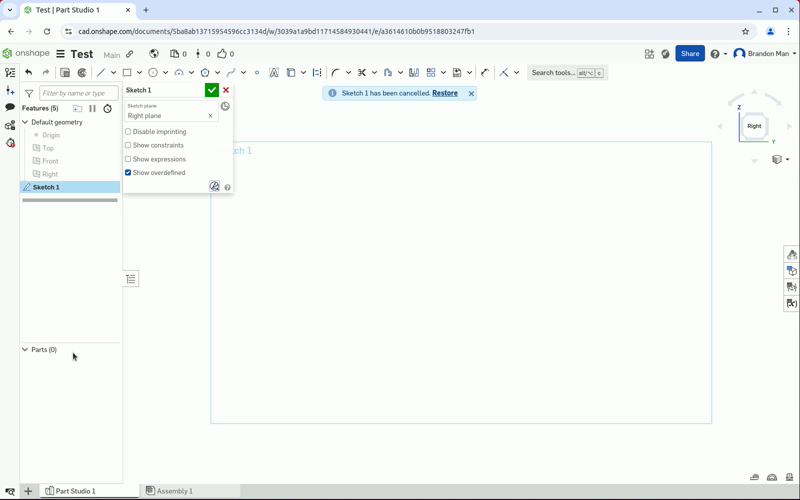
key(y)
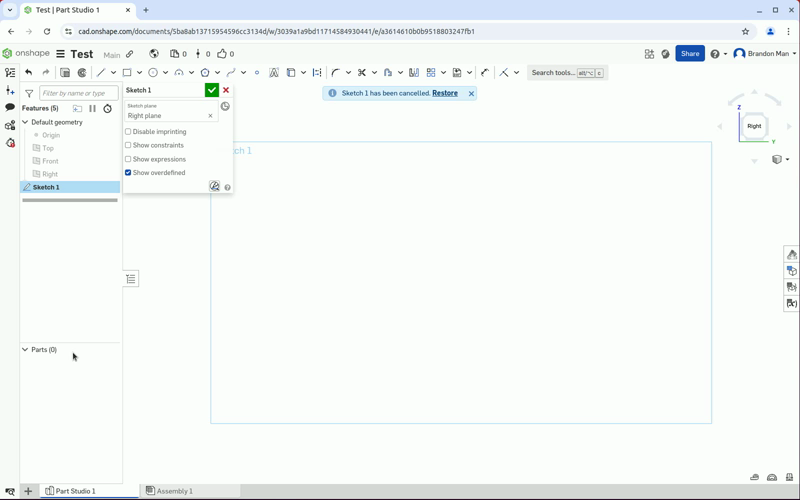
key(l)
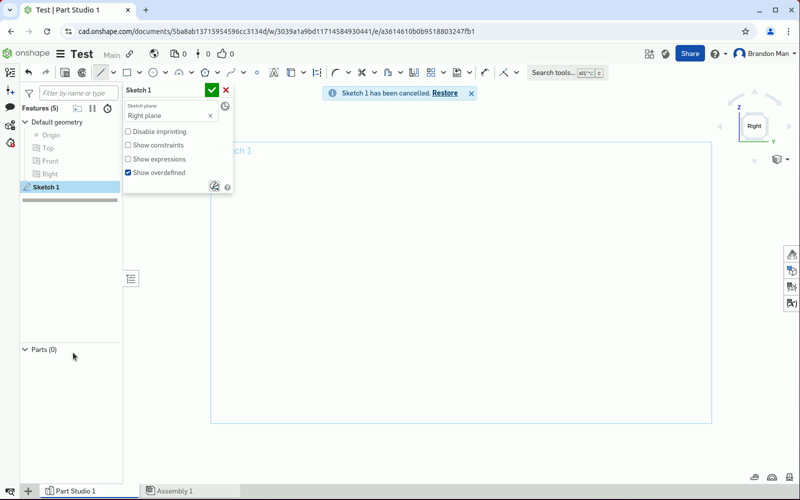
key_down(shift)
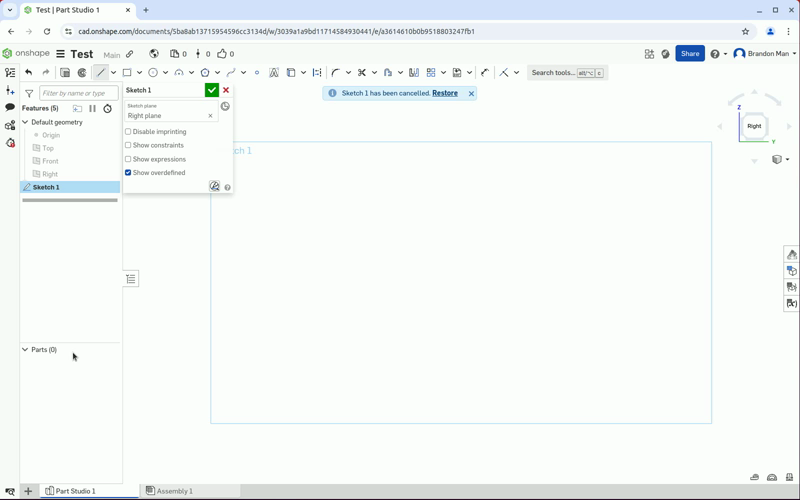
mouse_move(438, 282)
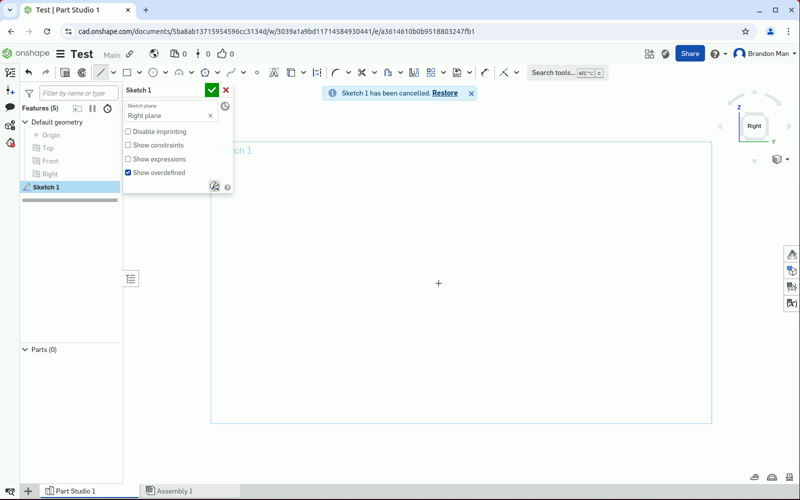
click(438, 282)
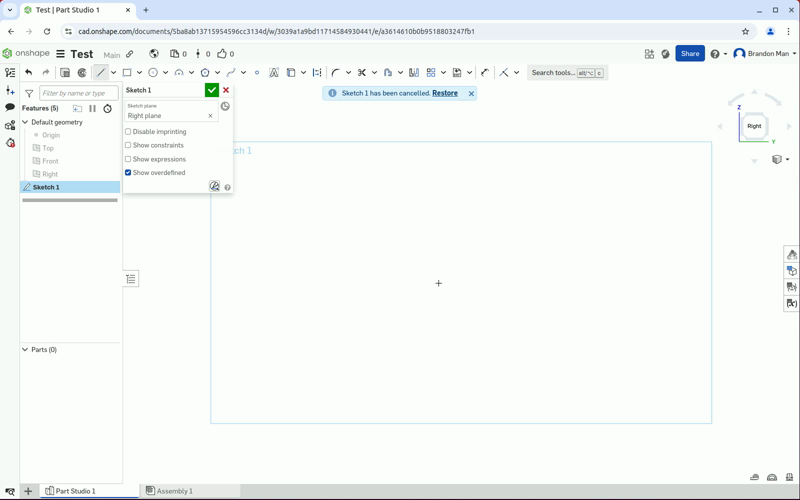
key_up(shift)
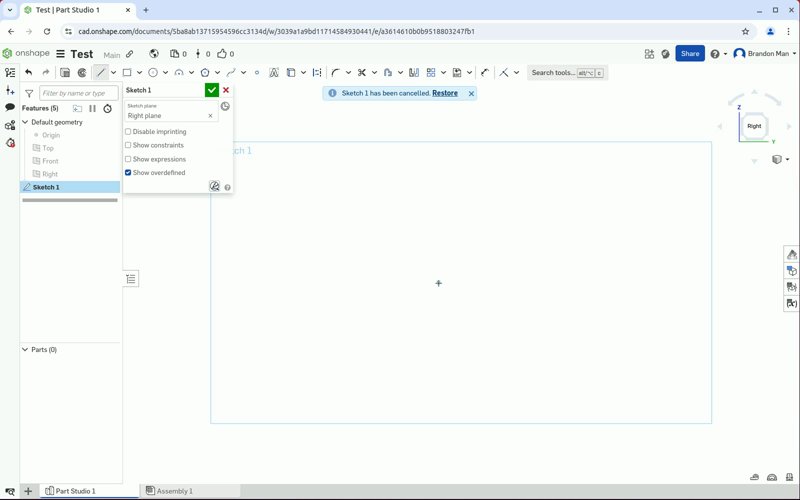
key_down(shift)
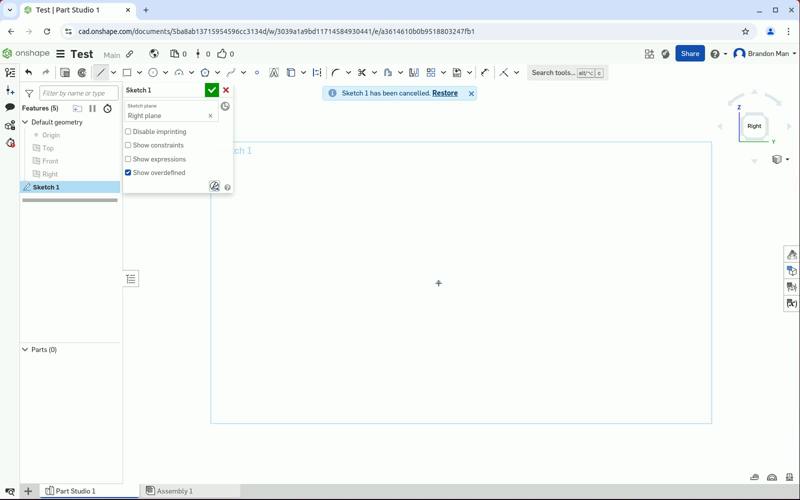
mouse_move(468, 282)
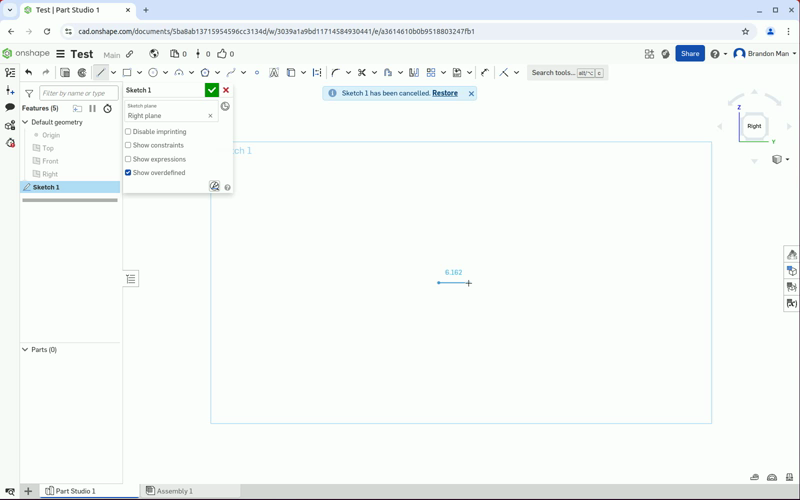
mouse_move(459, 282)
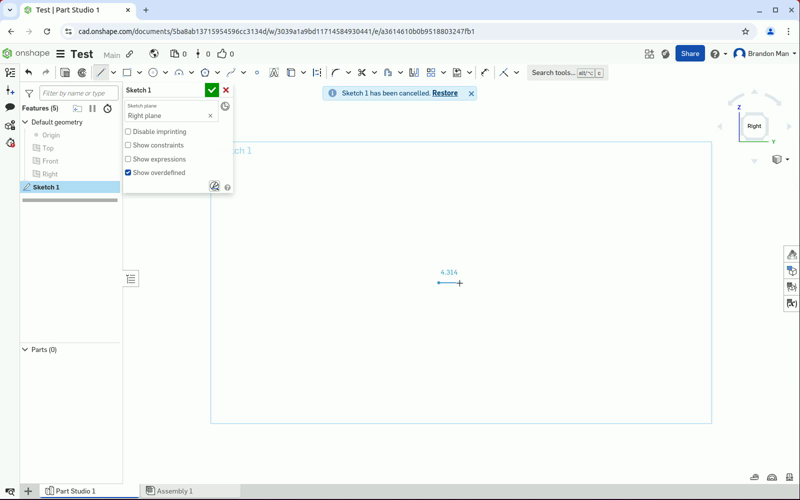
click(459, 282)
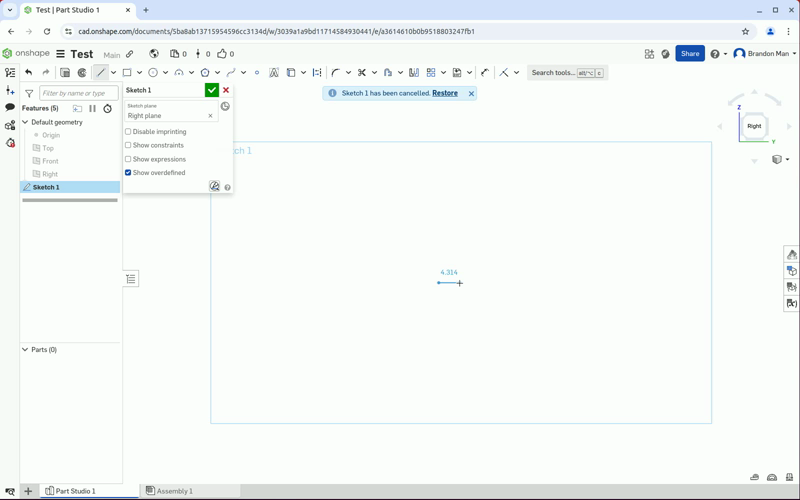
key_up(shift)
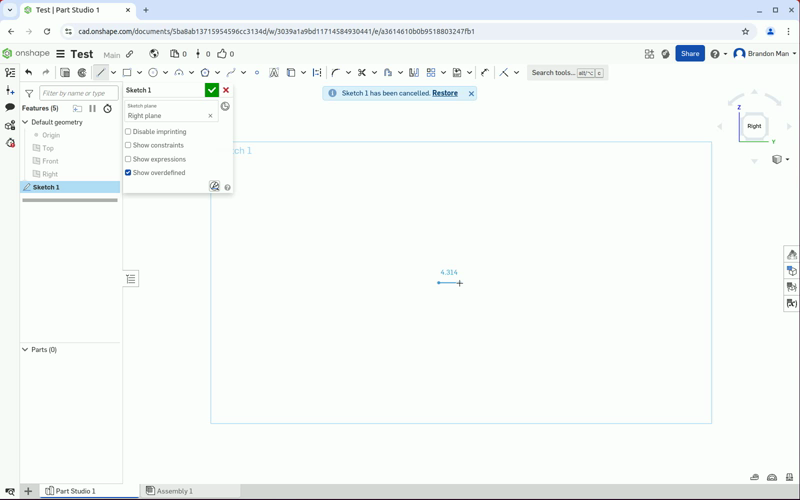
key_down(shift)
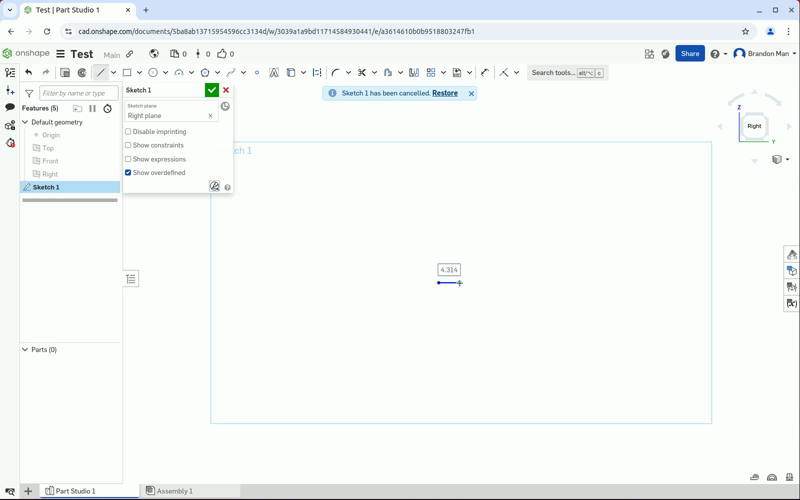
mouse_move(459, 170)
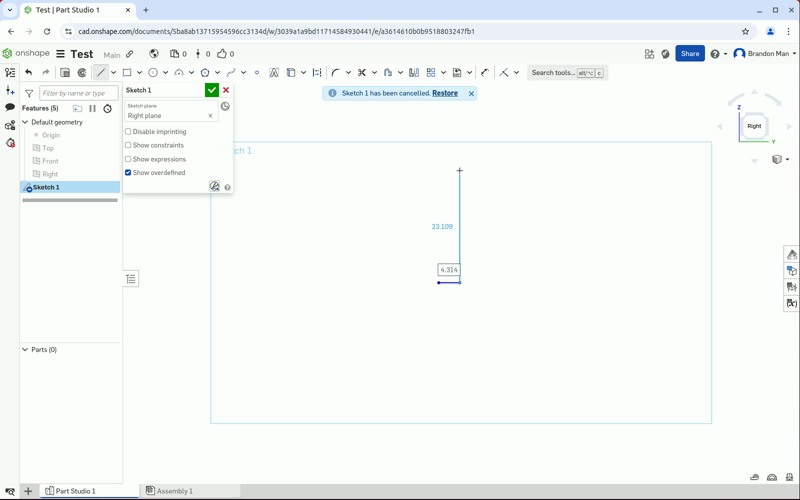
click(459, 170)
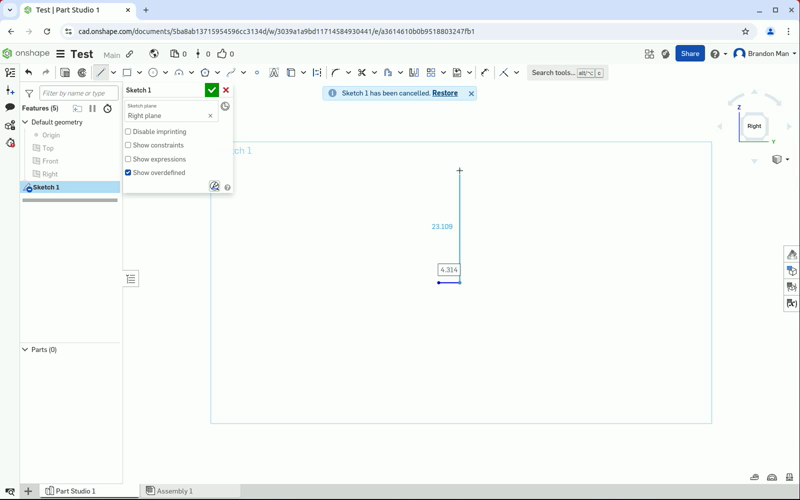
key_up(shift)
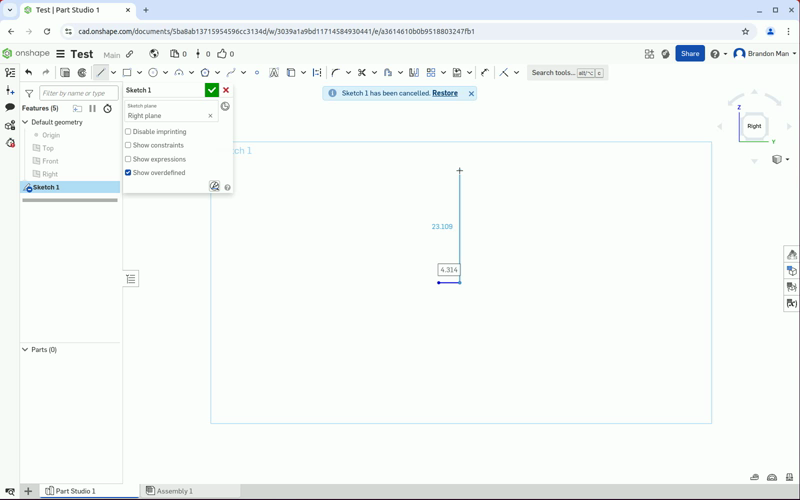
key_down(shift)
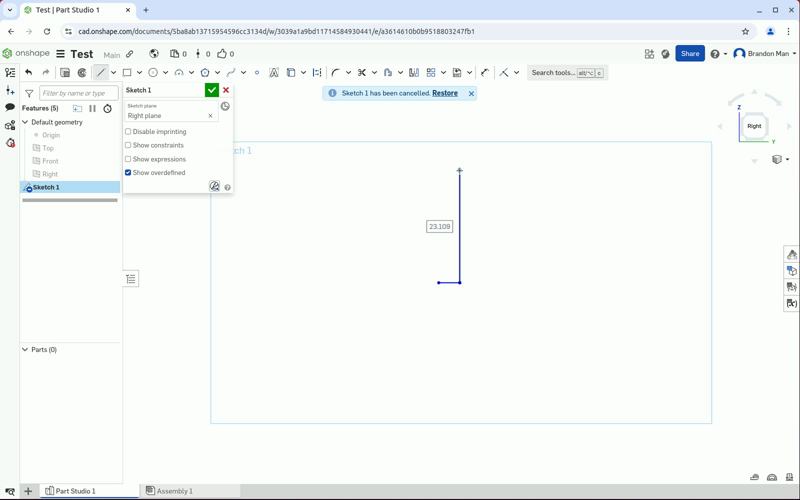
mouse_move(489, 170)
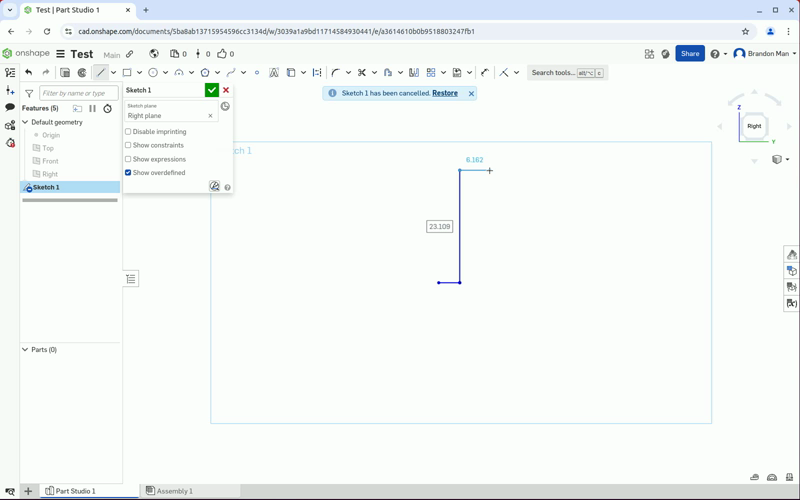
mouse_move(453, 170)
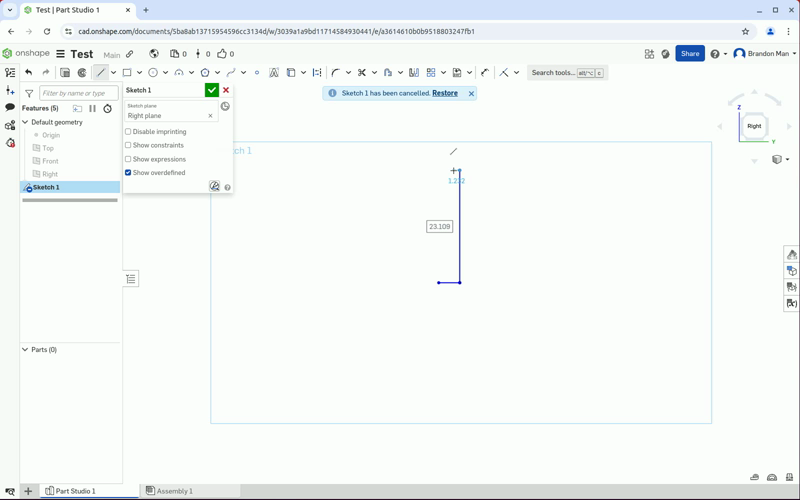
scroll(6)
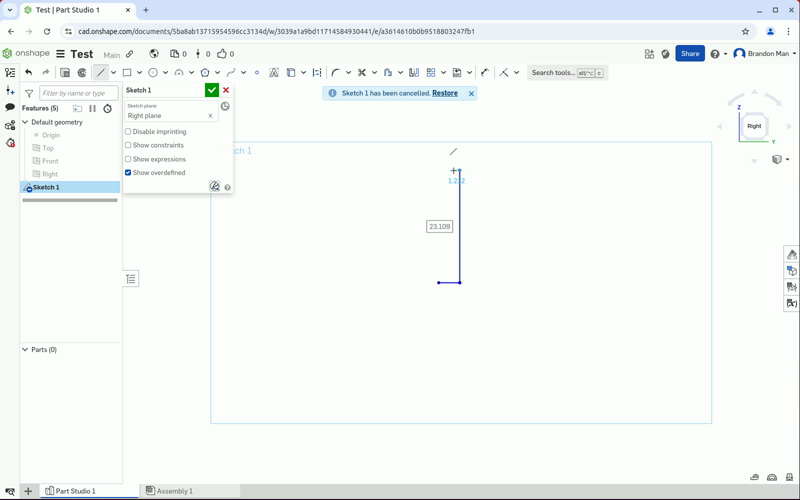
scroll(6)
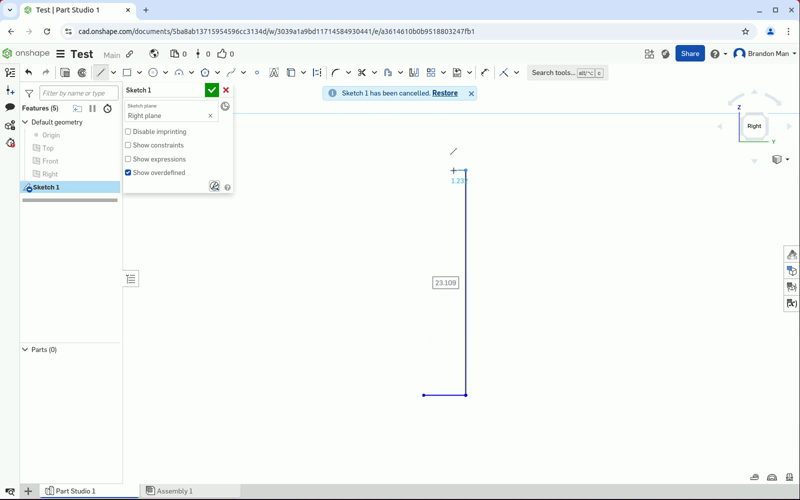
scroll(6)
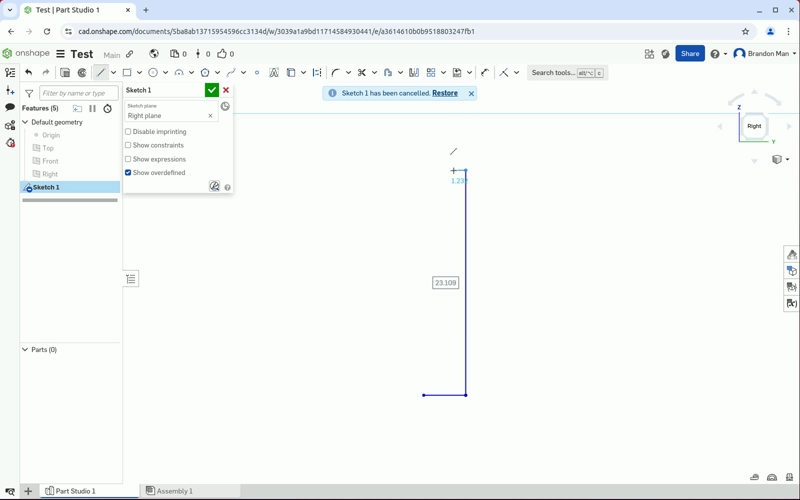
scroll(6)
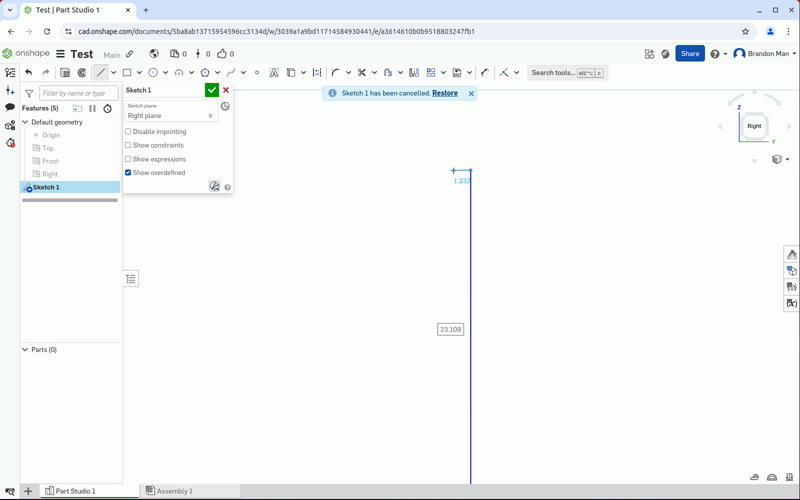
scroll(6)
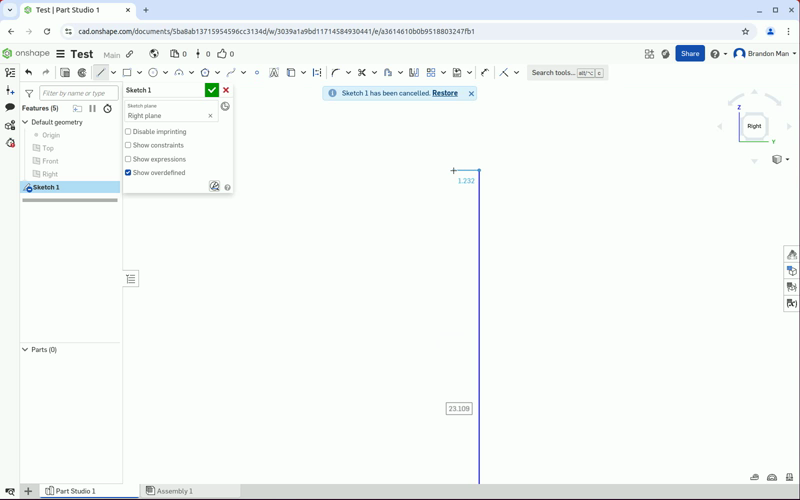
scroll(6)
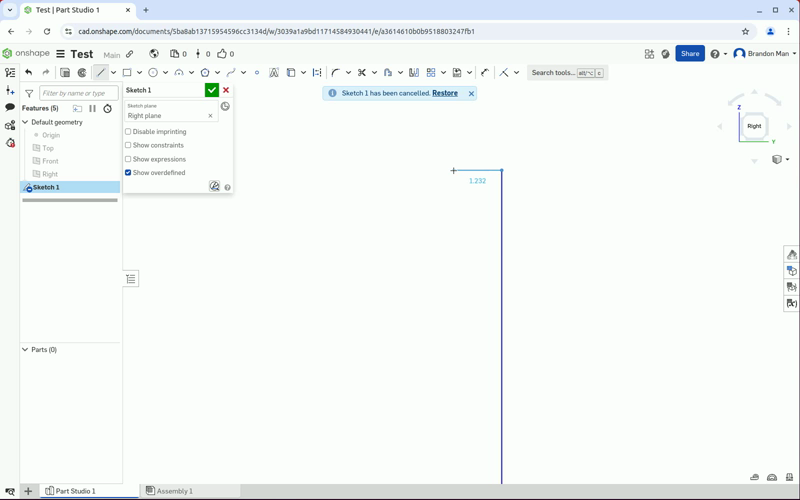
scroll(6)
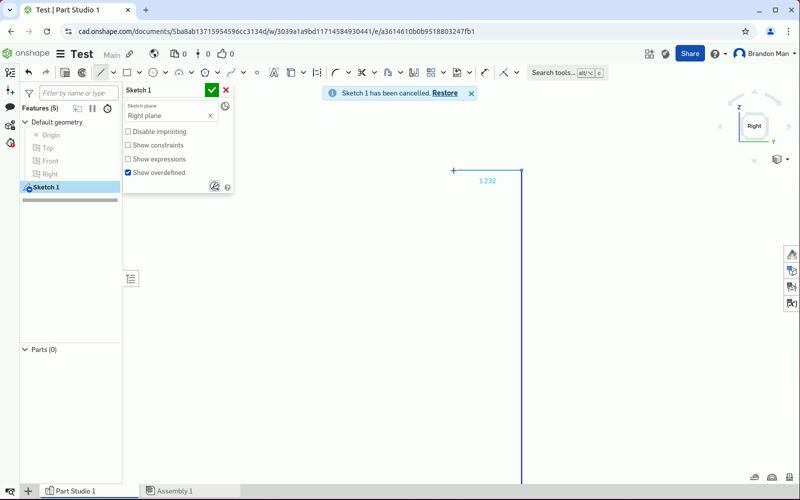
click(453, 170)
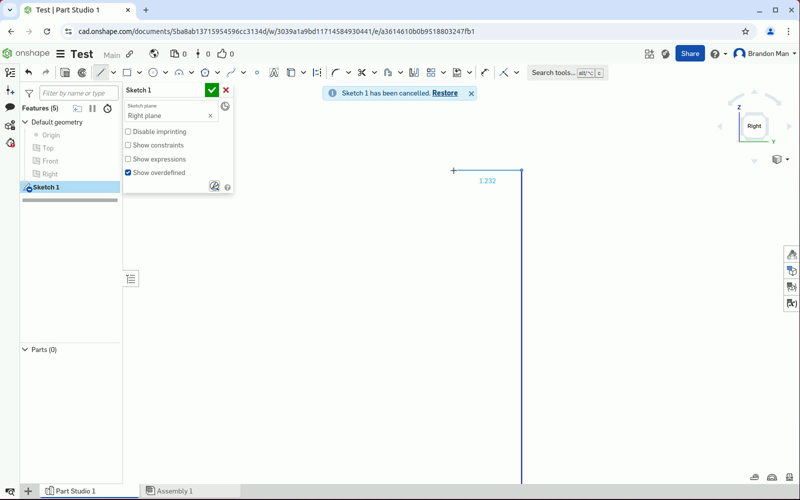
scroll(-6)
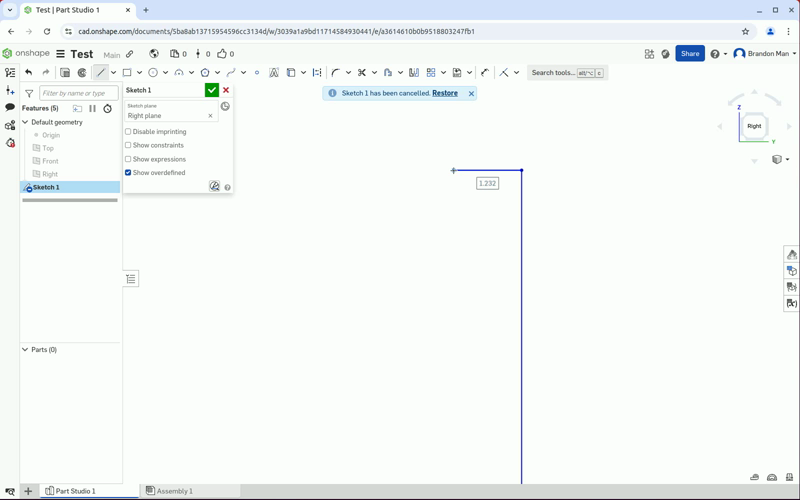
scroll(-6)
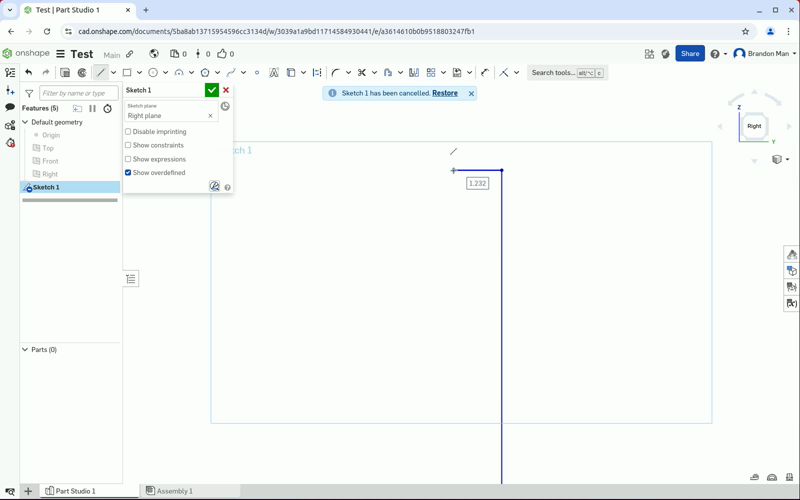
scroll(-6)
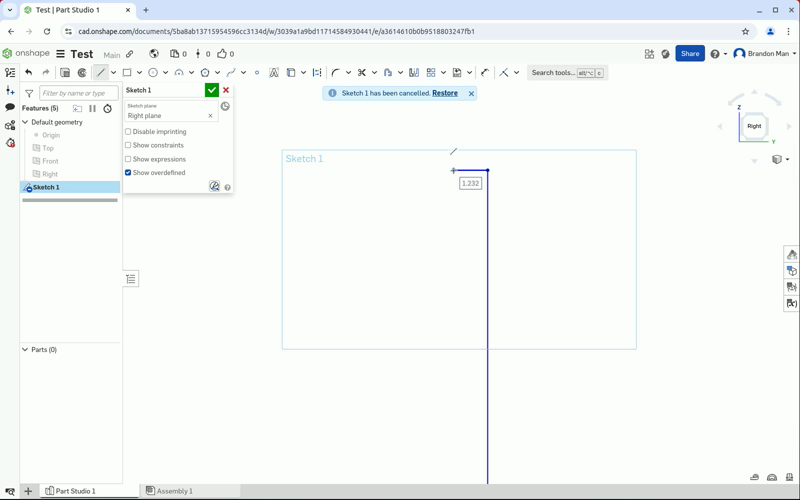
scroll(-6)
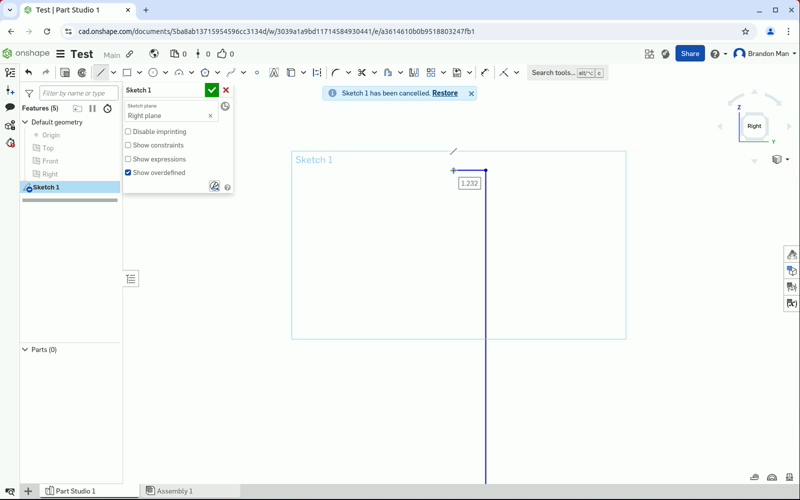
scroll(-6)
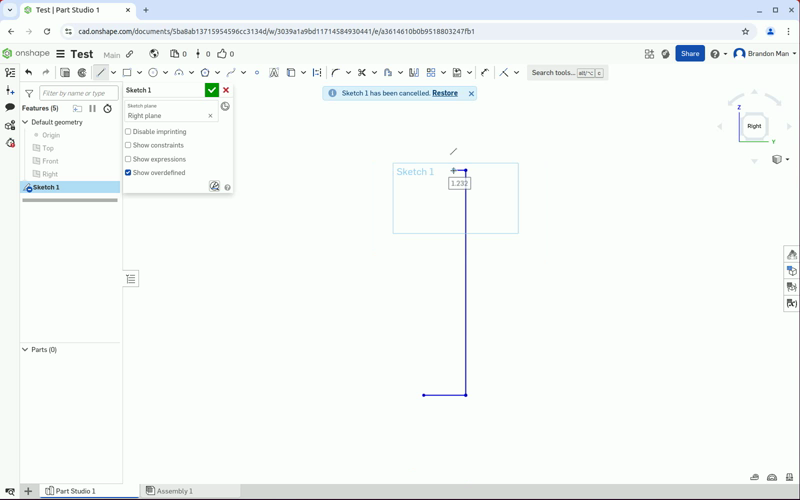
scroll(-6)
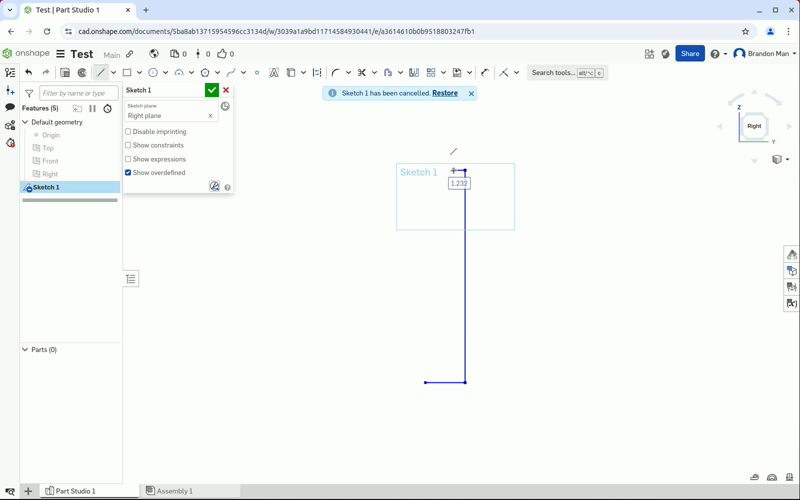
scroll(-6)
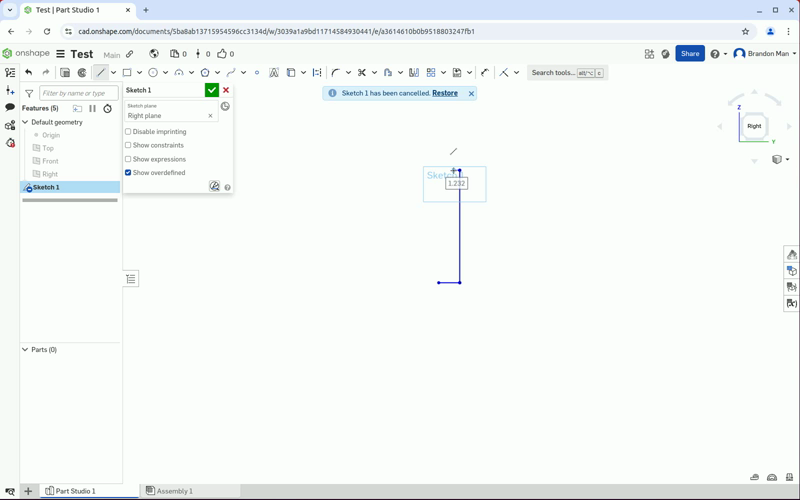
key_up(shift)
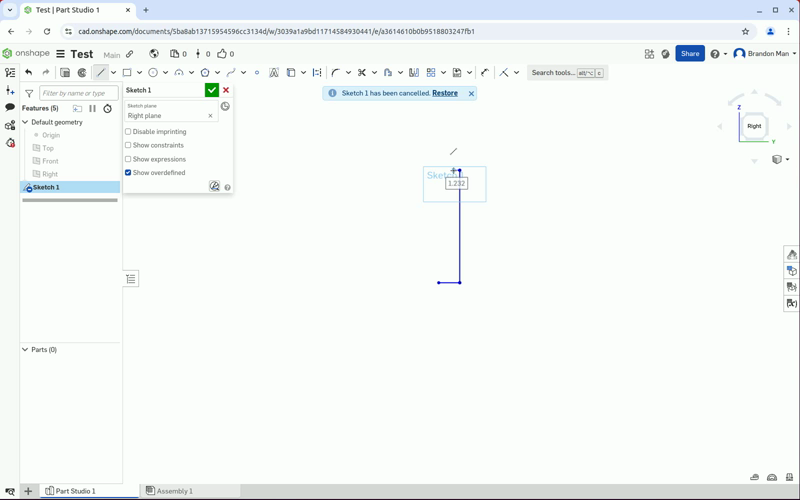
key_down(shift)
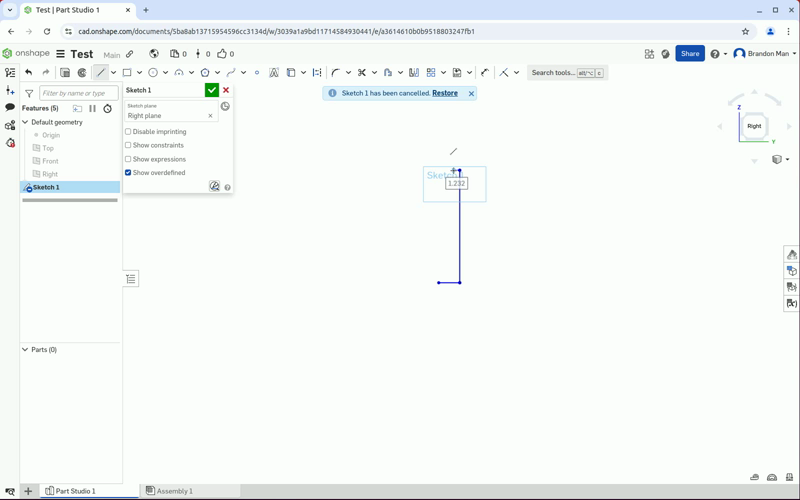
mouse_move(453, 273)
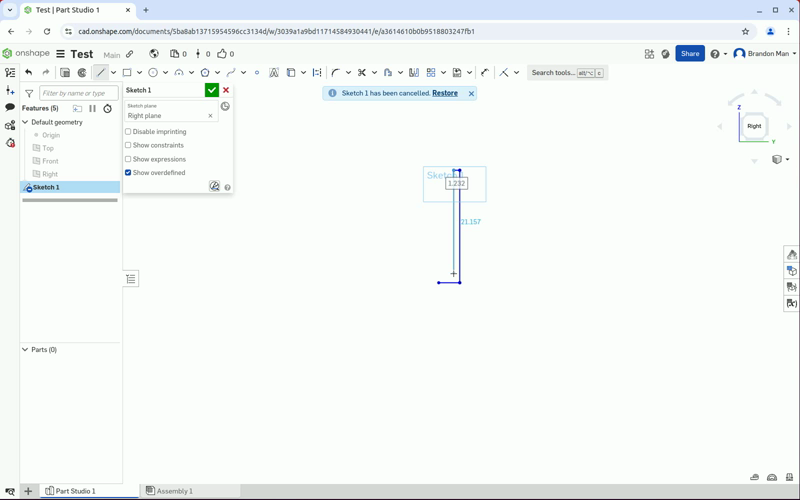
click(453, 273)
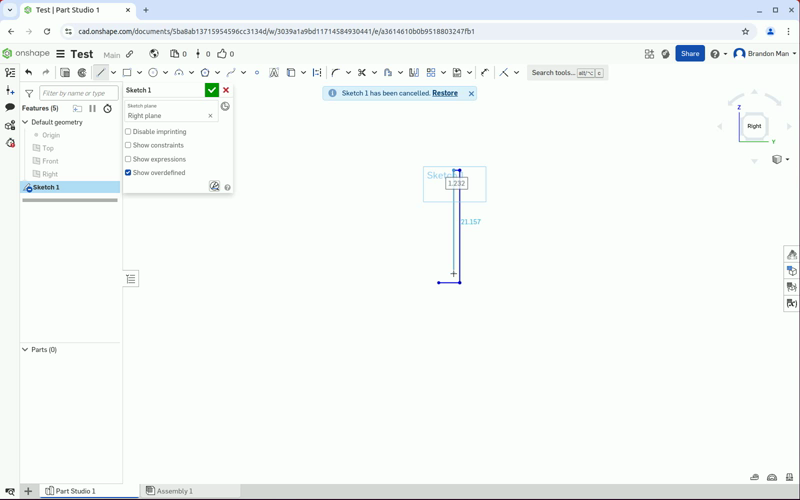
key_up(shift)
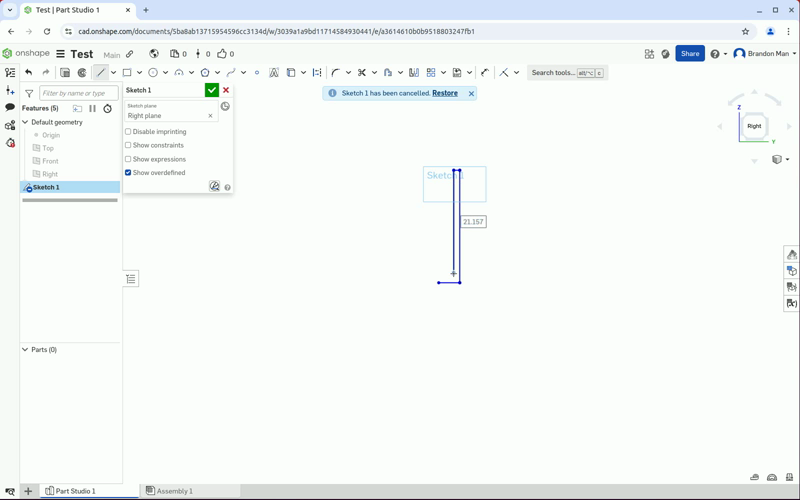
key_down(shift)
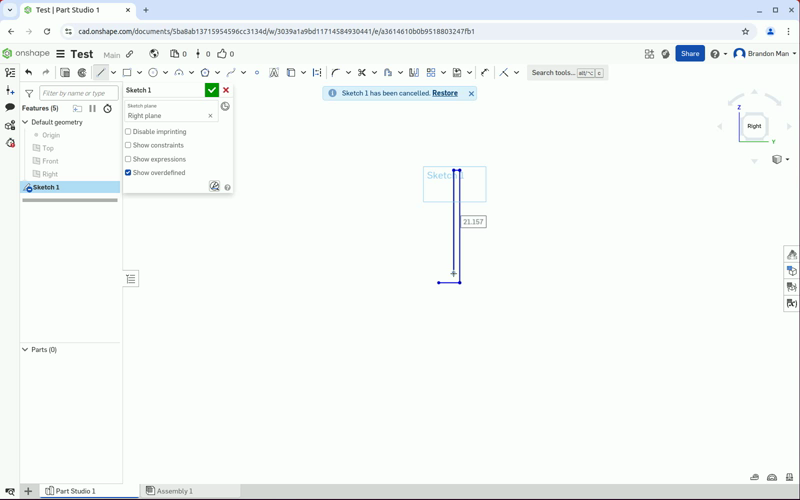
mouse_move(483, 273)
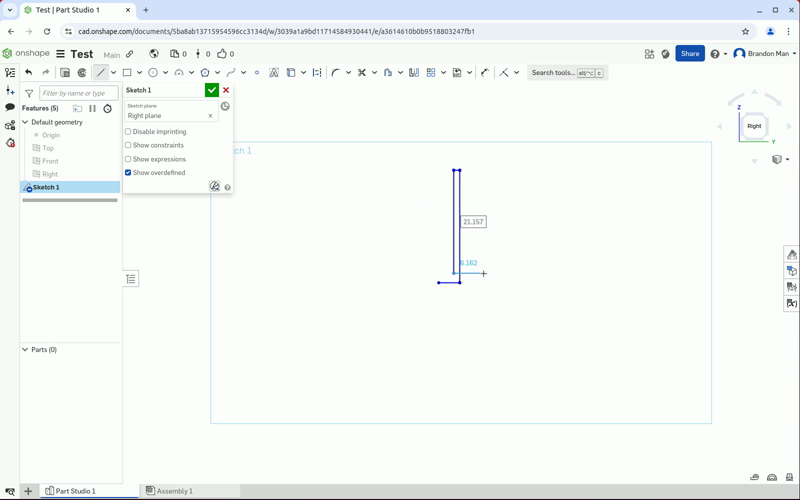
mouse_move(444, 273)
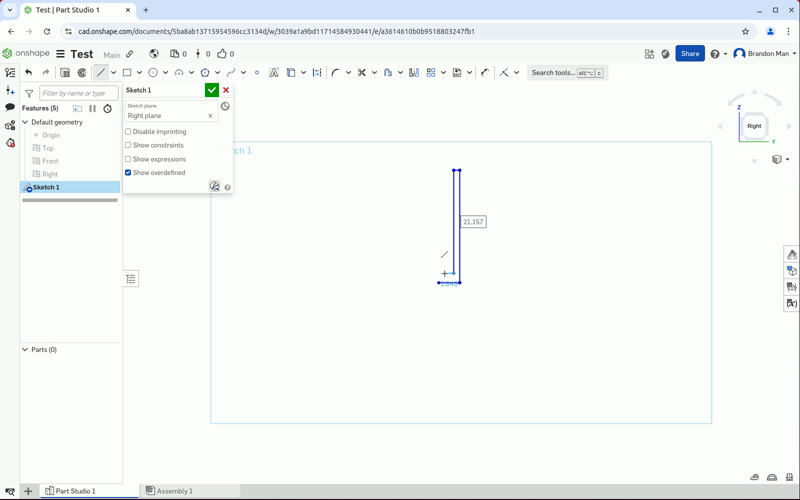
click(444, 273)
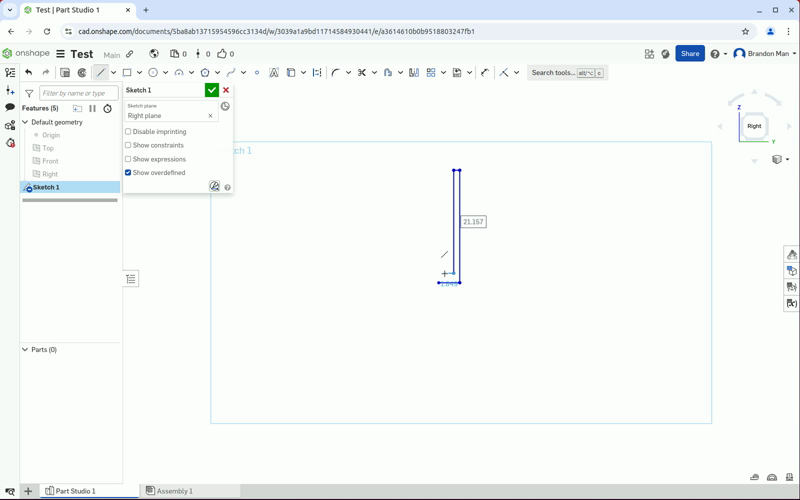
key_up(shift)
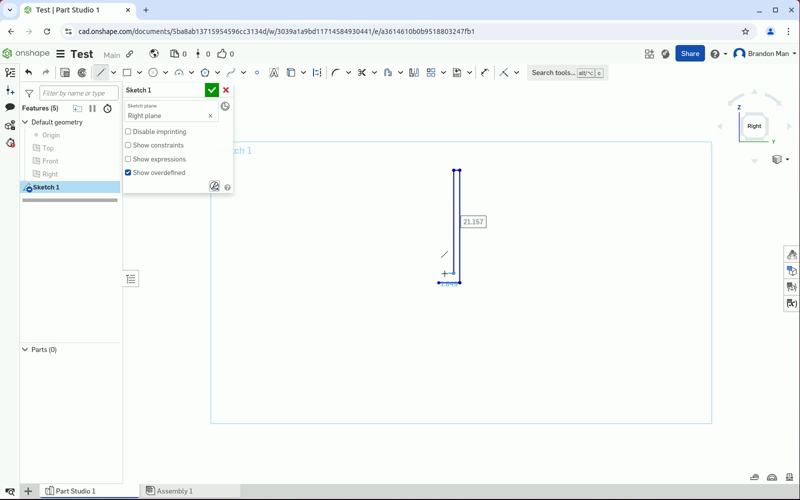
key_down(shift)
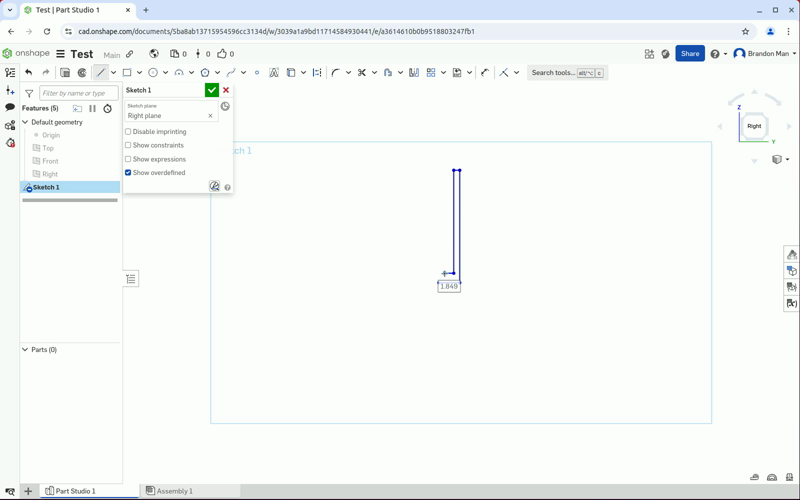
mouse_move(474, 273)
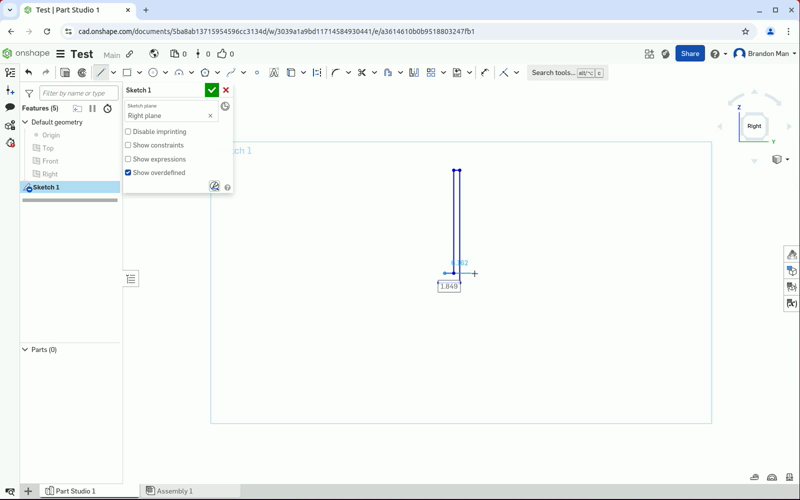
mouse_move(444, 233)
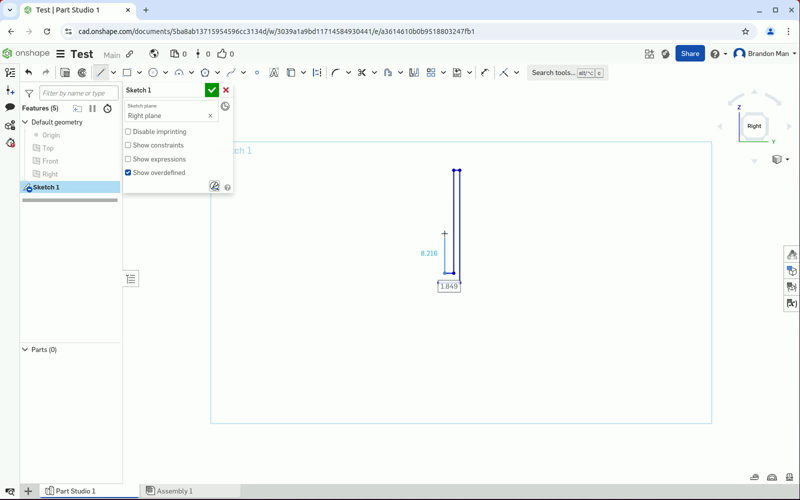
click(444, 233)
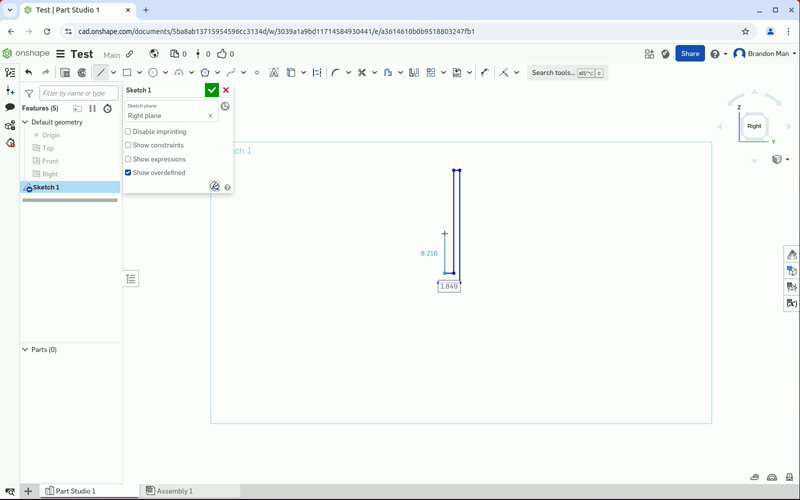
key_up(shift)
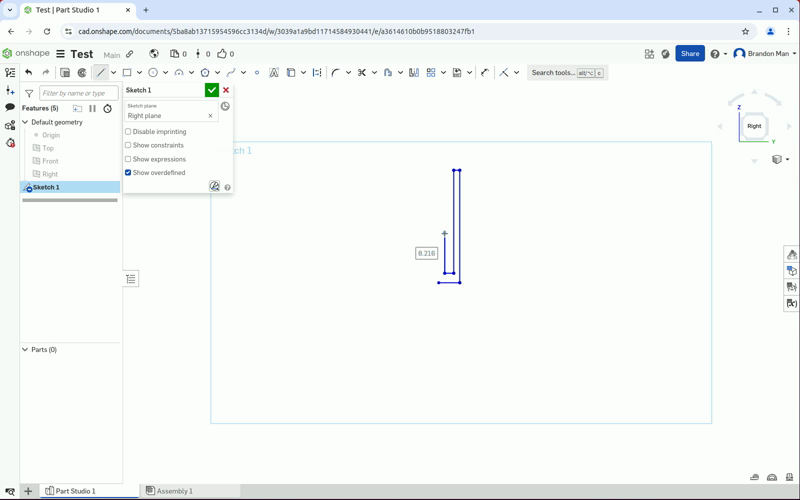
key_down(shift)
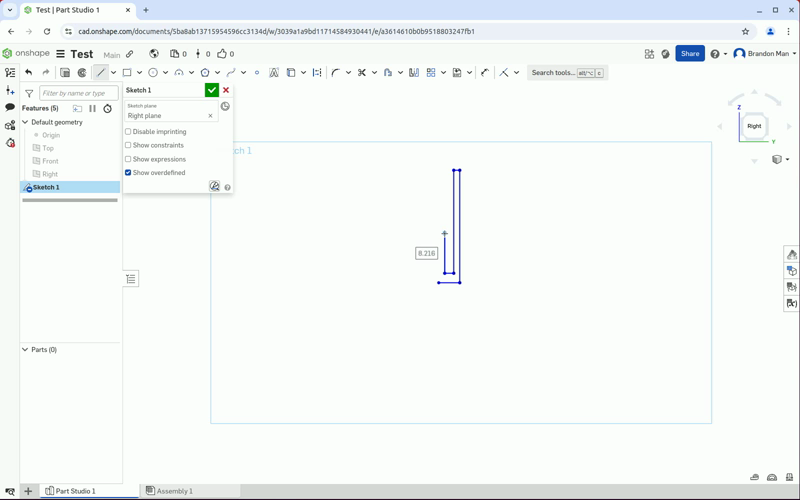
mouse_move(474, 233)
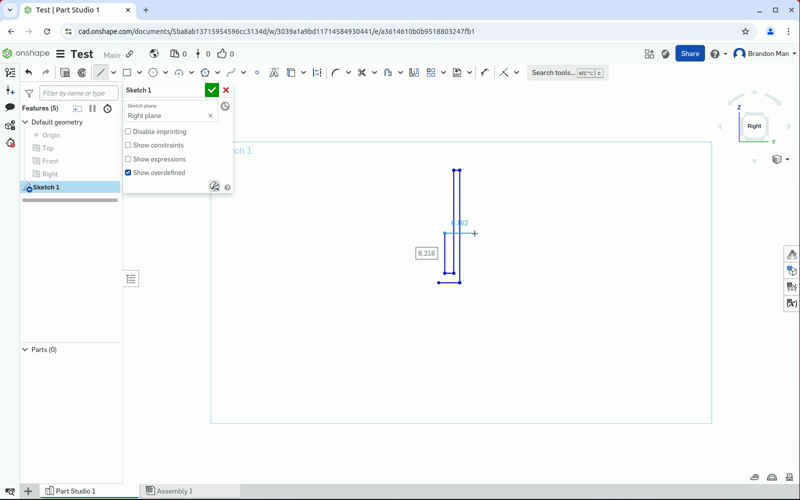
mouse_move(438, 233)
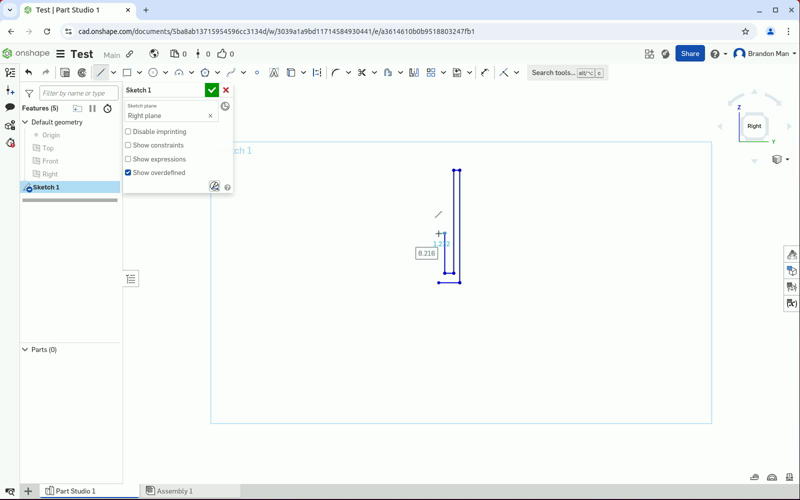
scroll(6)
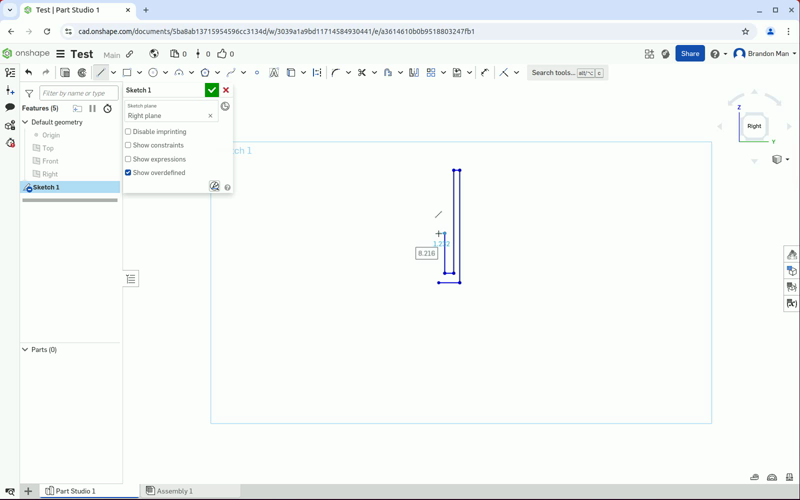
scroll(6)
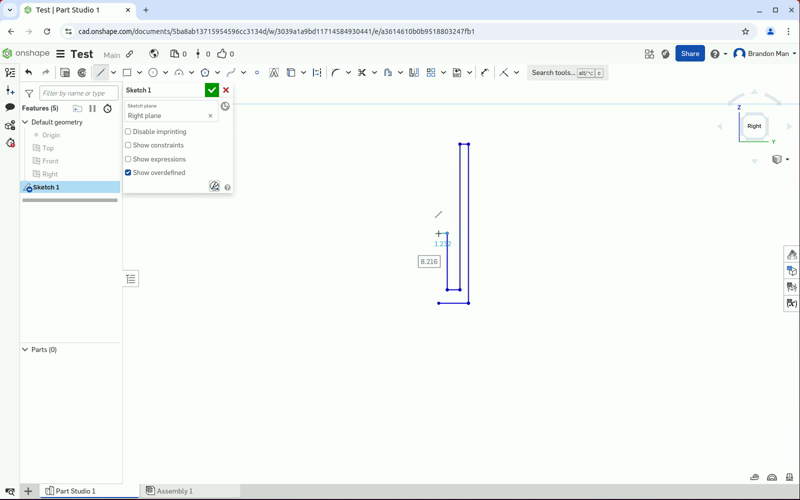
scroll(6)
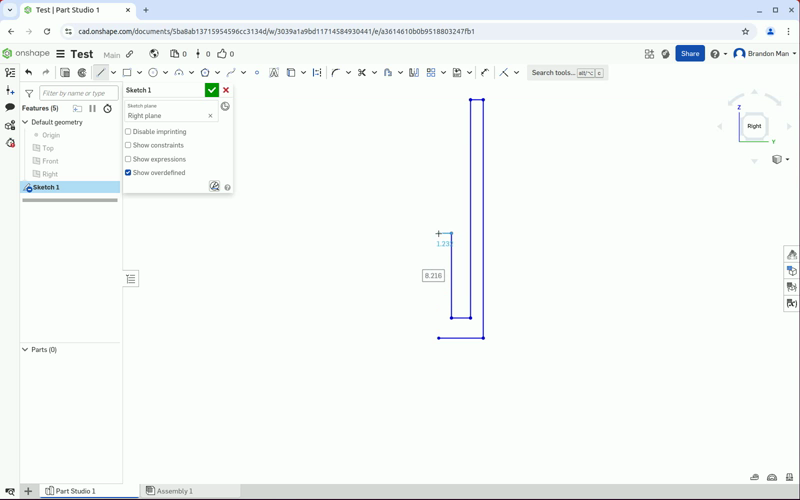
scroll(6)
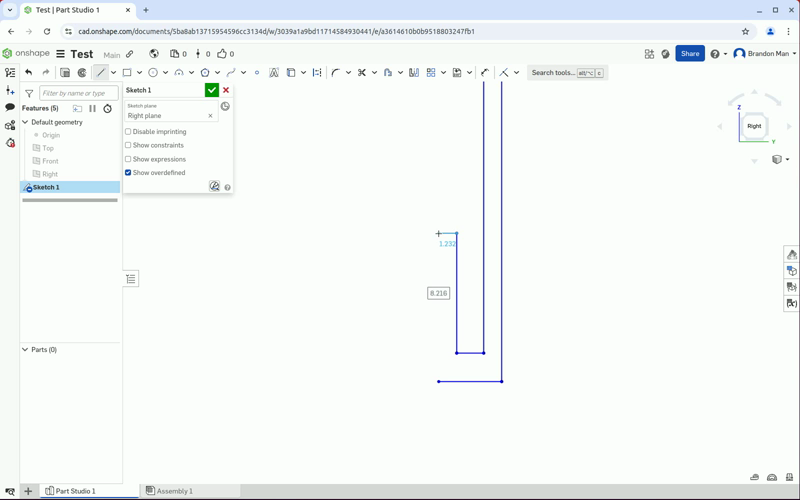
scroll(6)
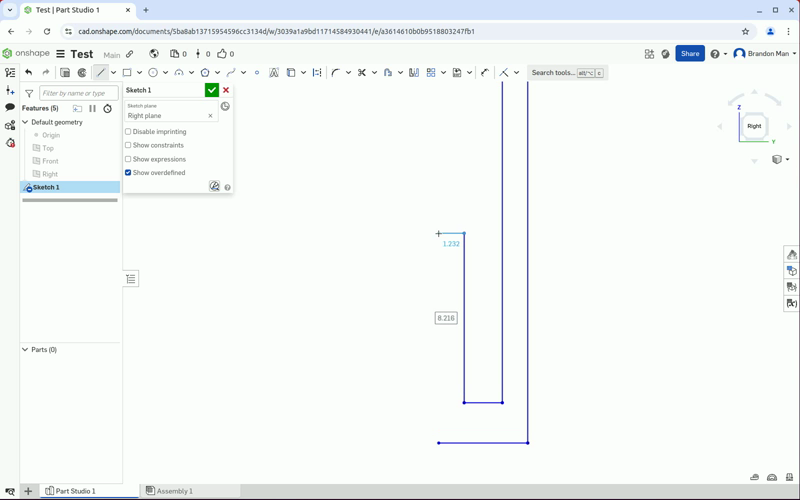
scroll(6)
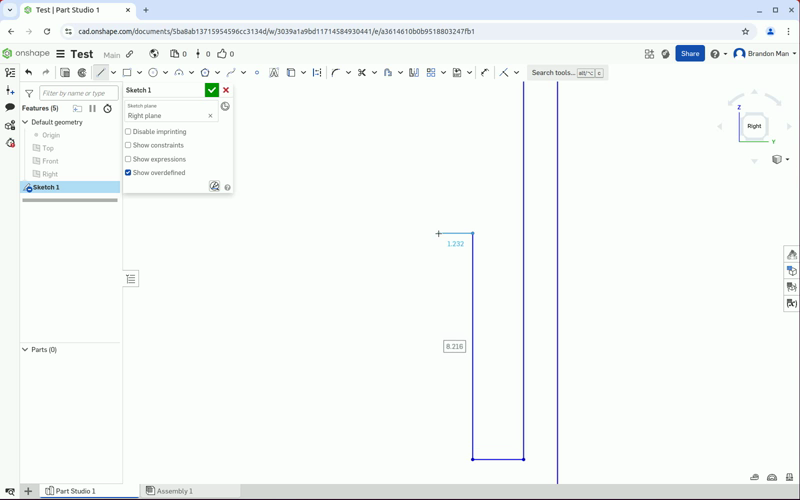
scroll(6)
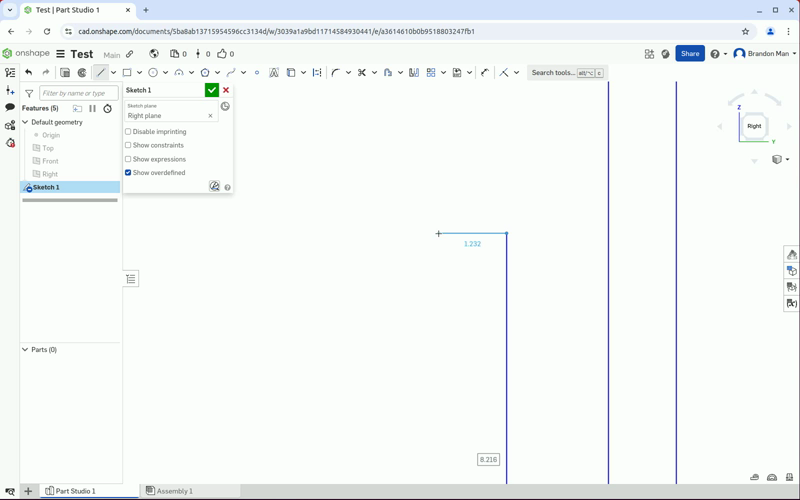
click(438, 233)
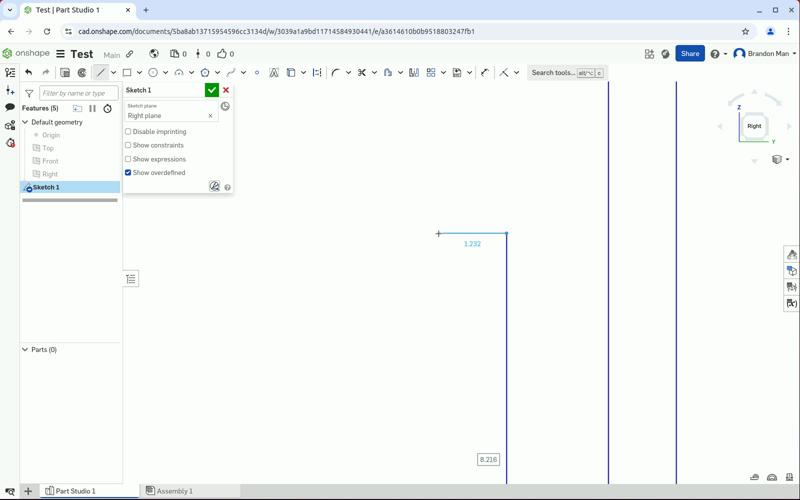
scroll(-6)
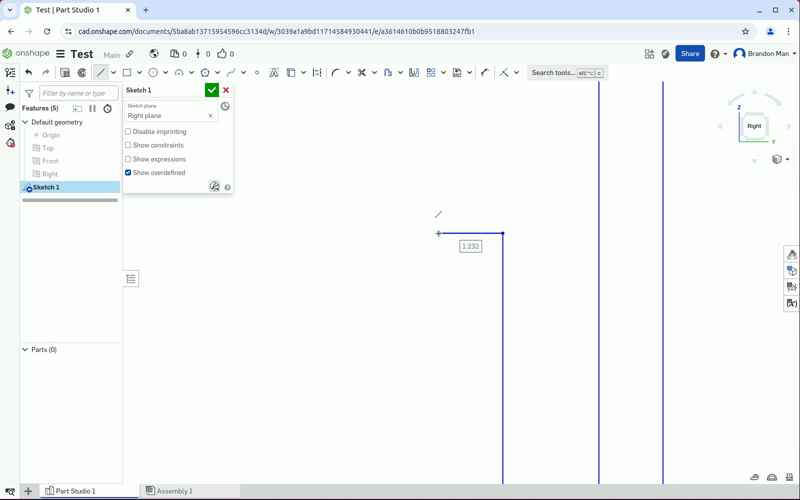
scroll(-6)
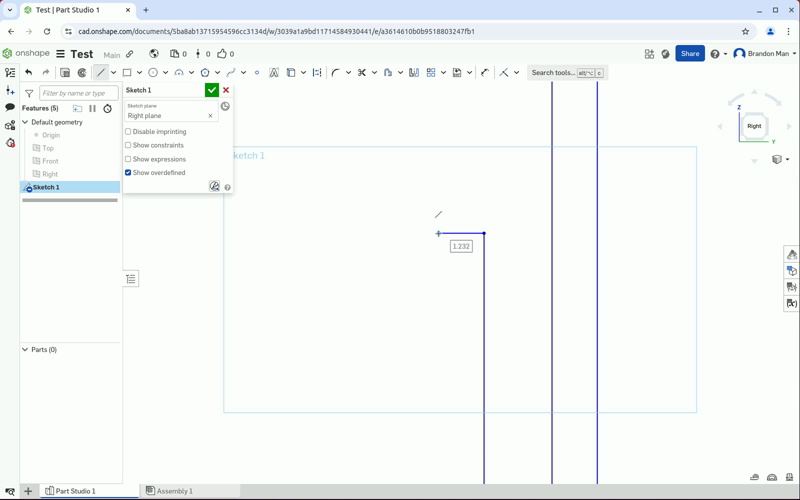
scroll(-6)
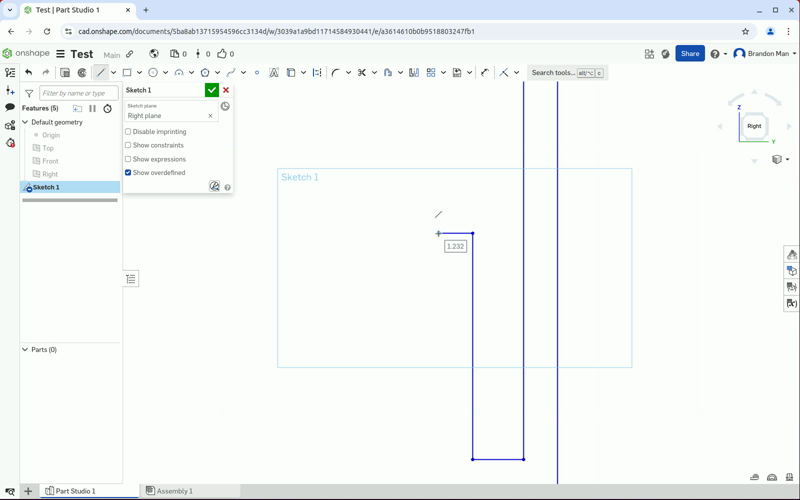
scroll(-6)
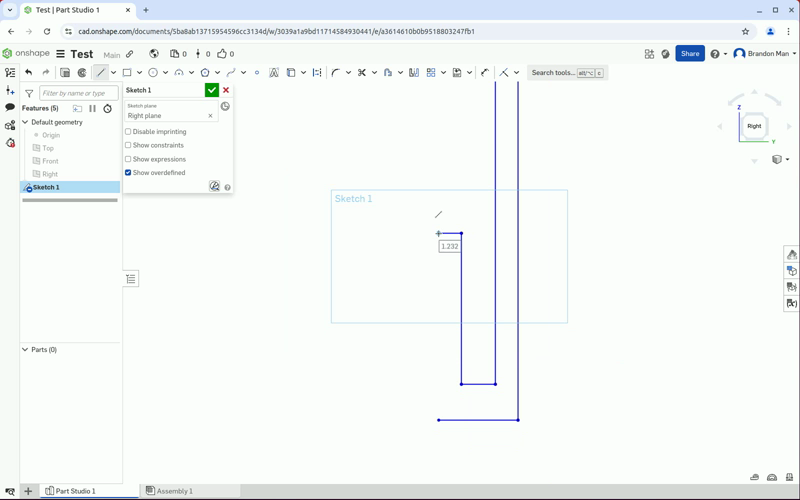
scroll(-6)
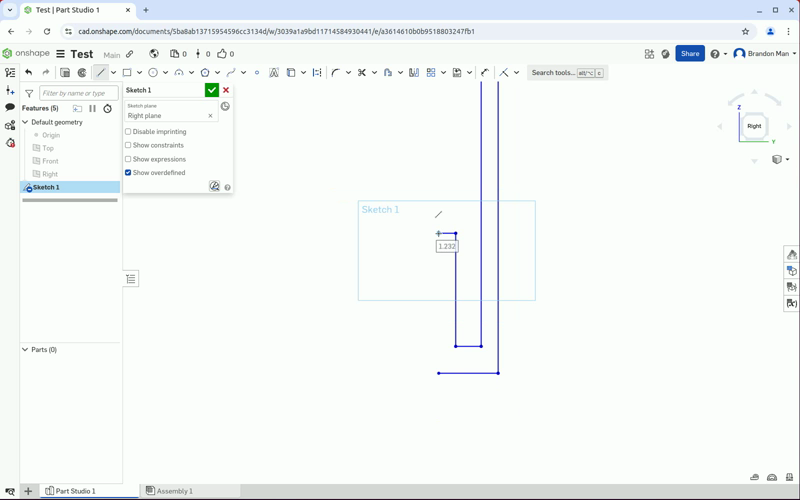
scroll(-6)
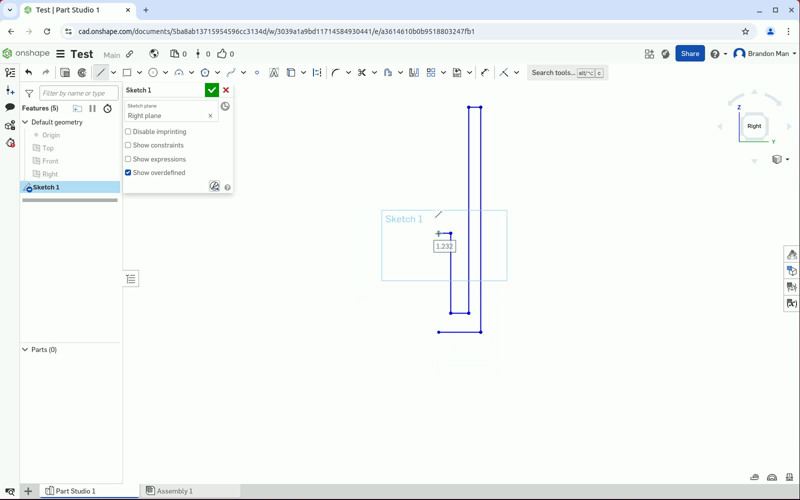
scroll(-6)
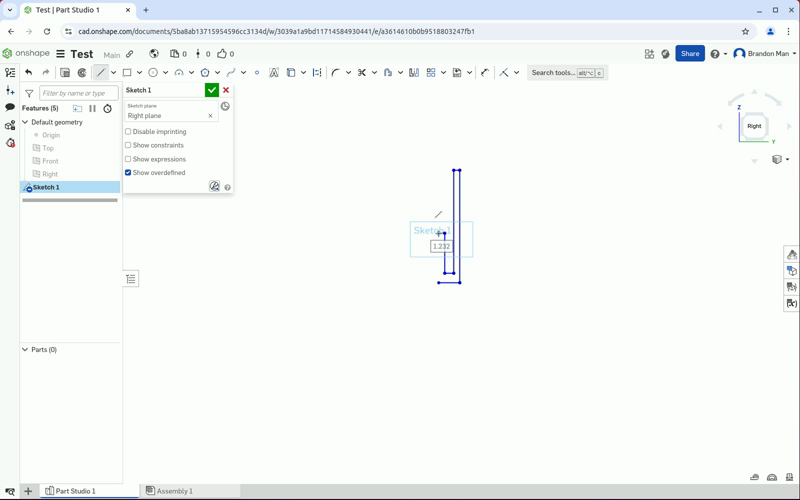
key_up(shift)
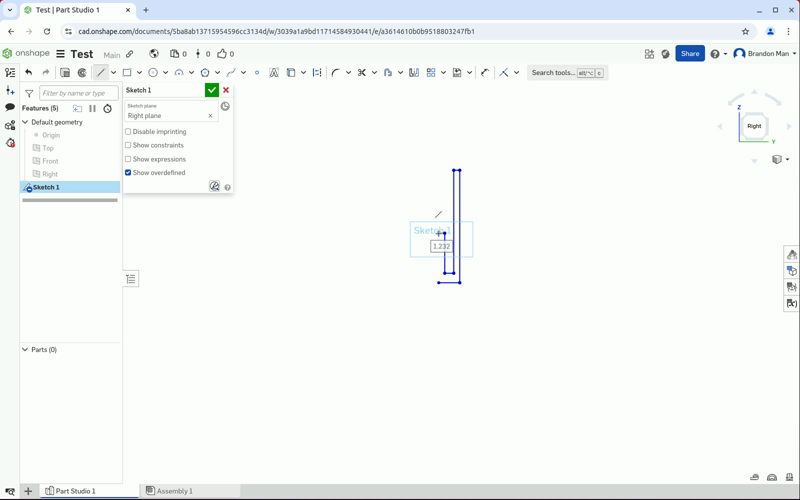
mouse_move(468, 233)
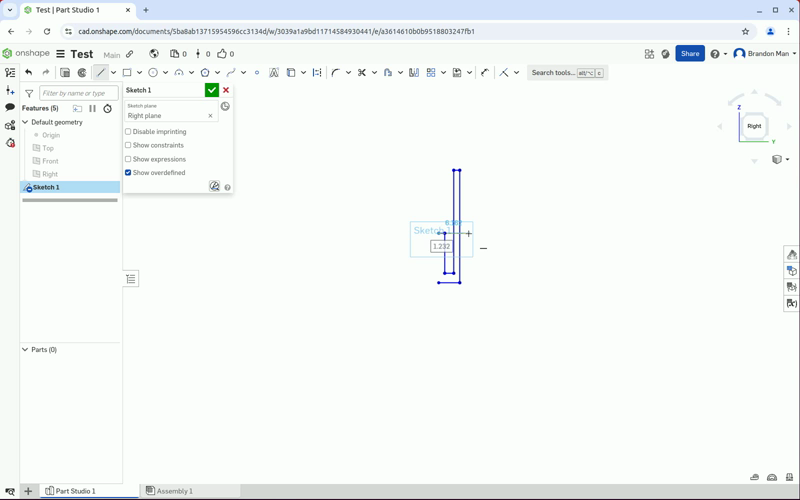
key_down(shift)
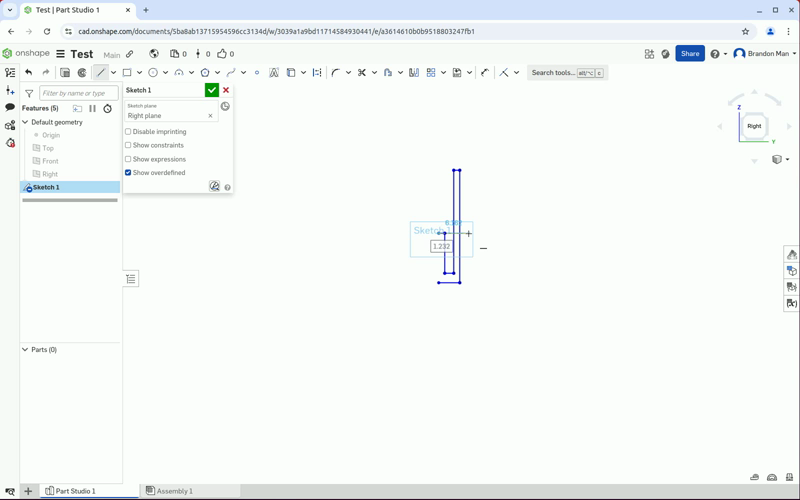
mouse_move(438, 282)
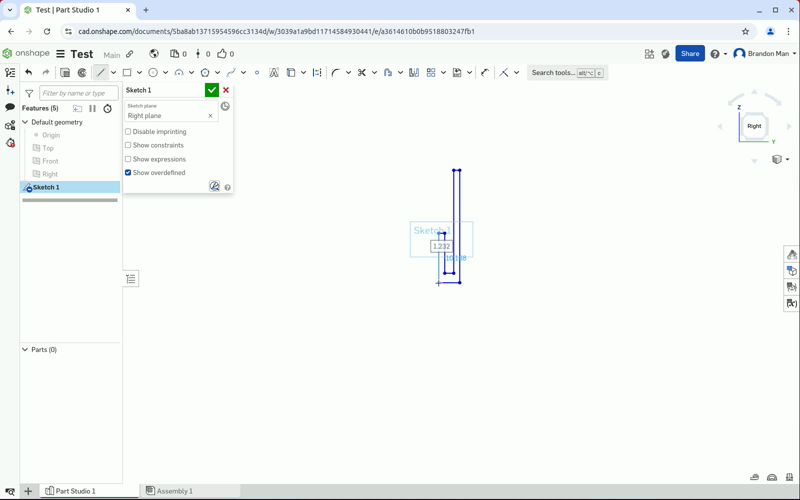
key_up(shift)
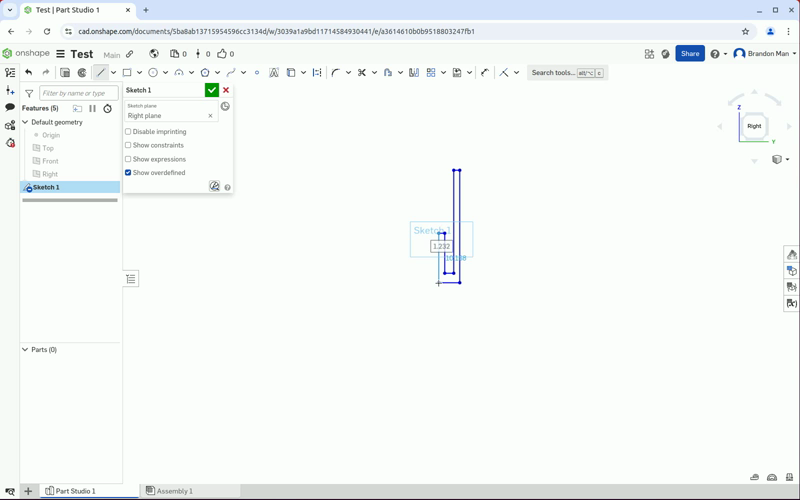
click(438, 282)
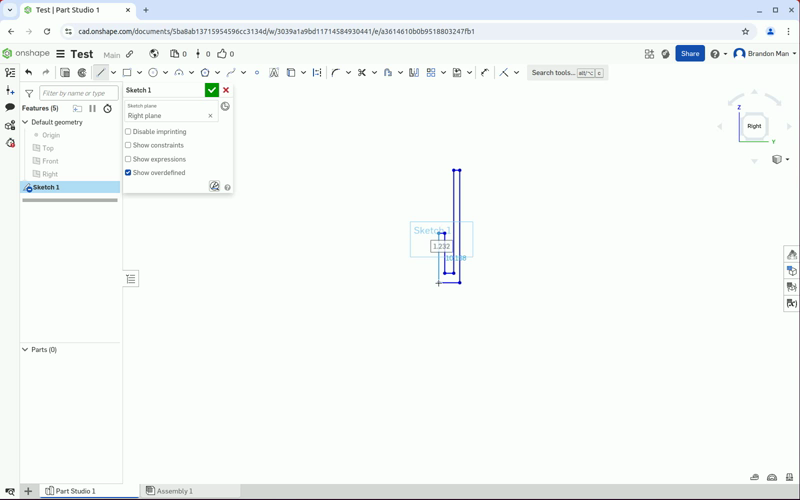
key(esc)
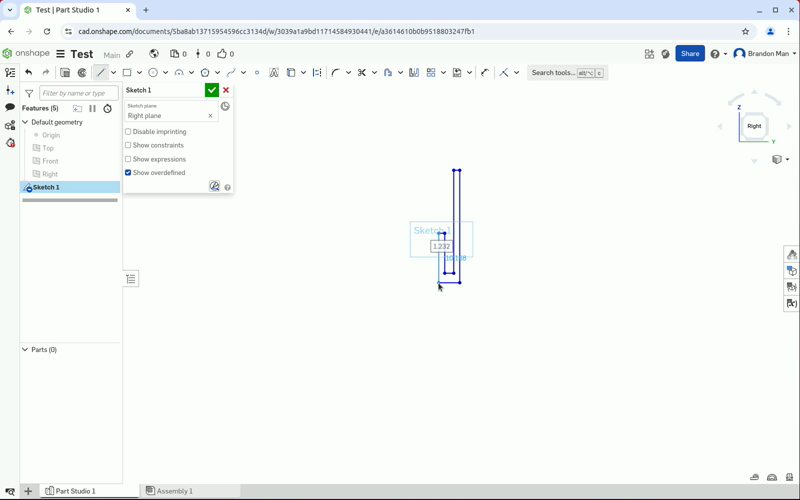
mouse_move(458, 271)
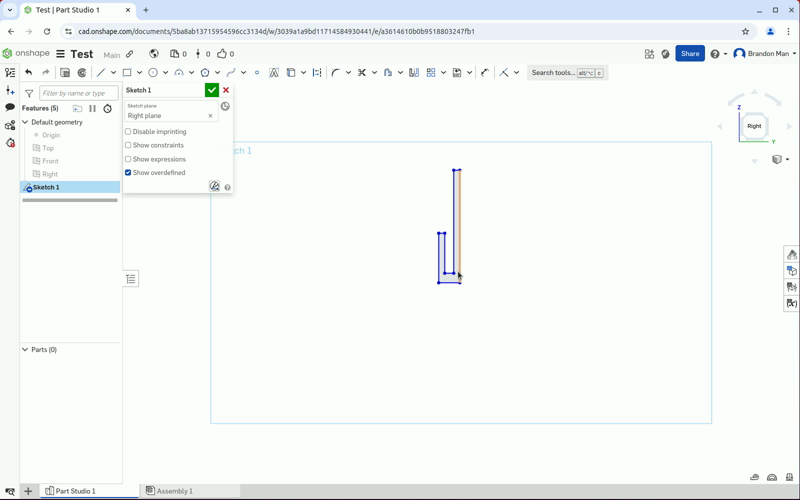
scroll(6)
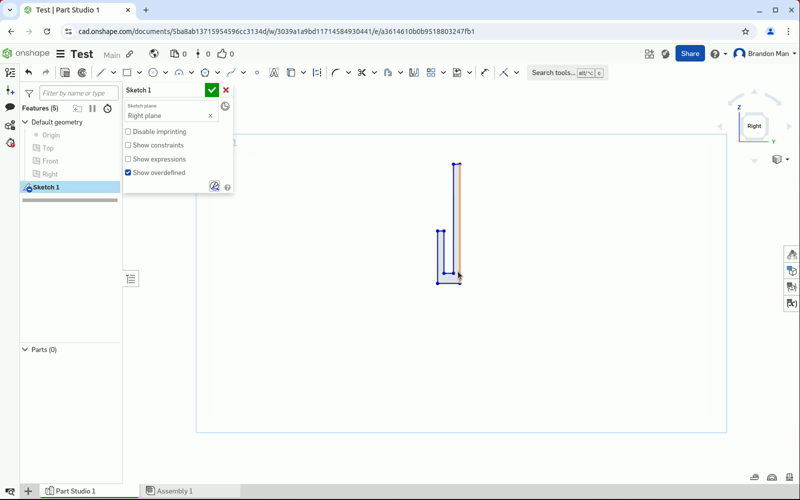
scroll(6)
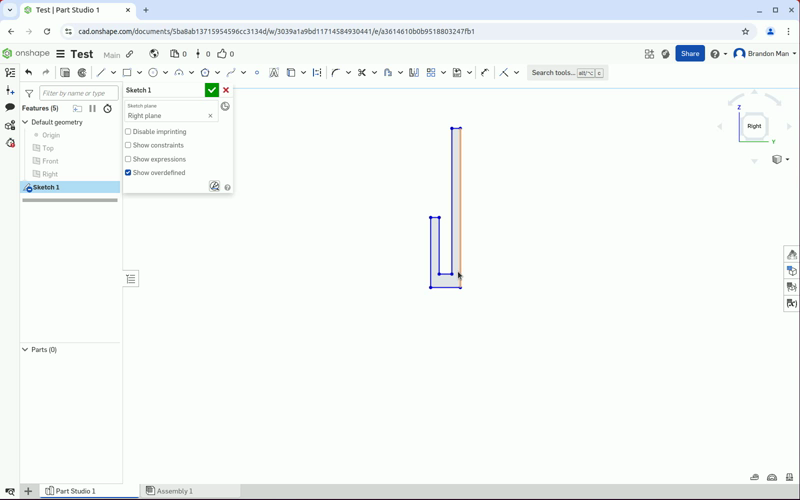
scroll(6)
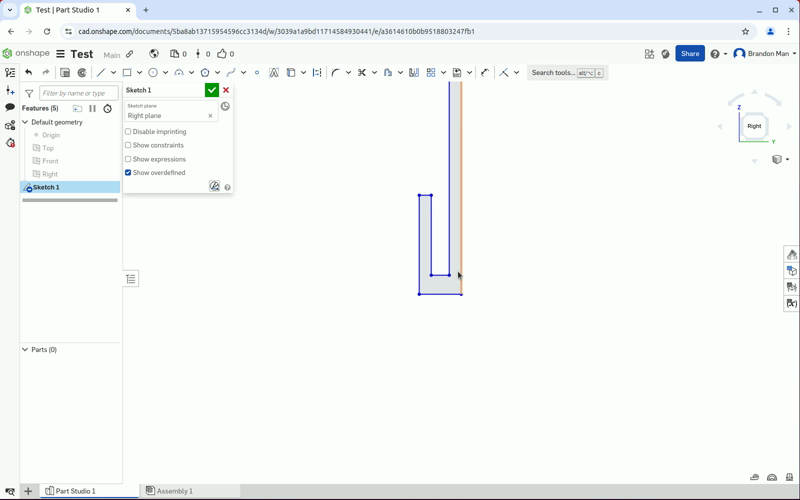
scroll(6)
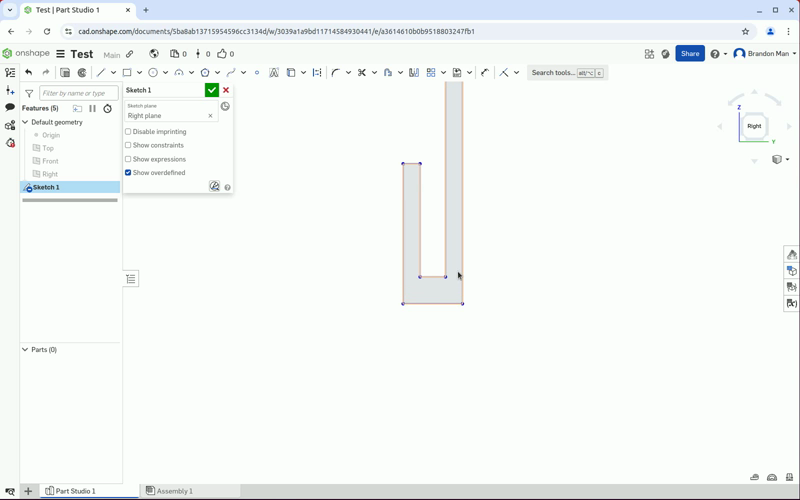
scroll(6)
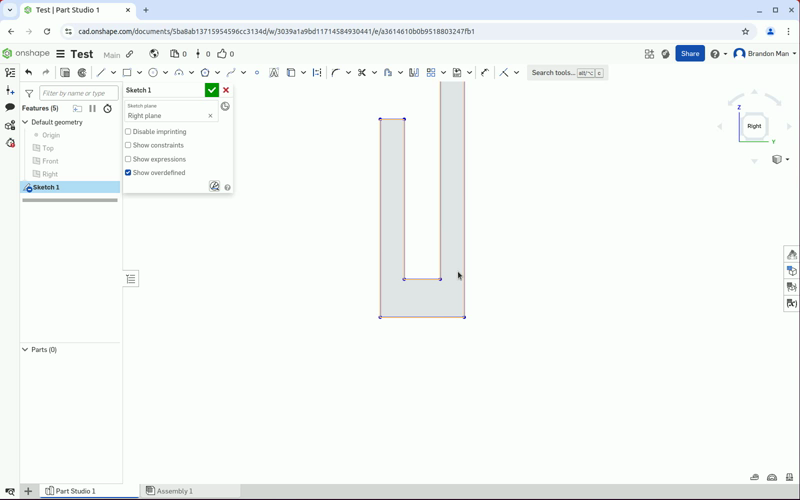
scroll(6)
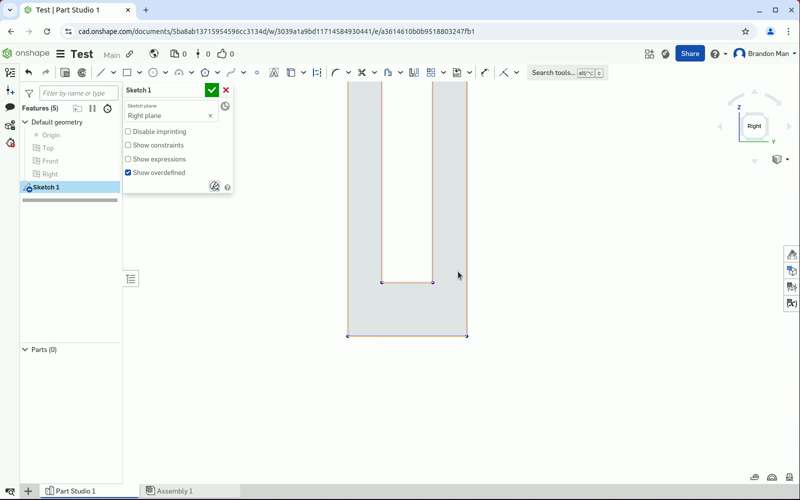
scroll(6)
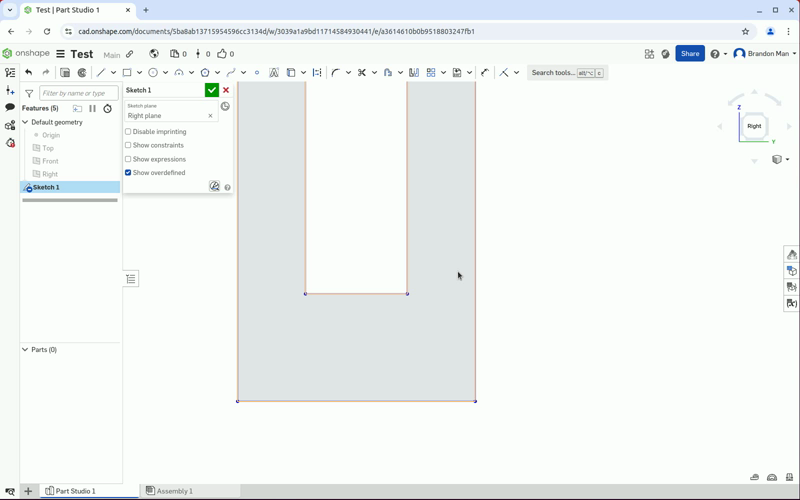
click(458, 271)
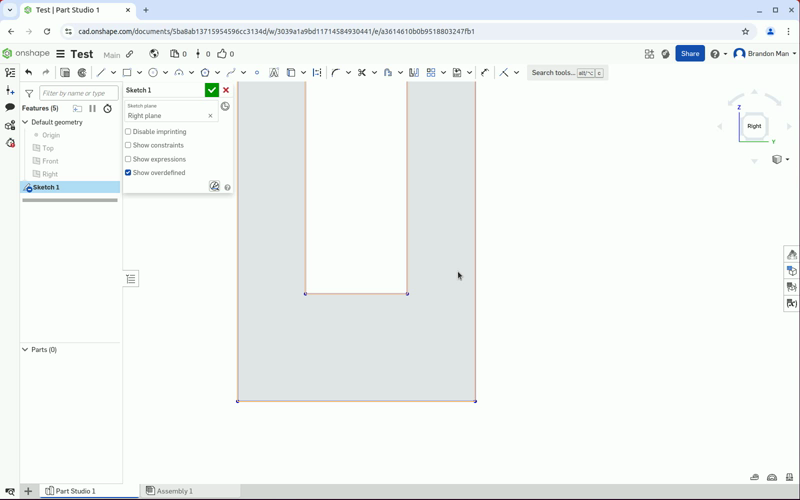
scroll(-6)
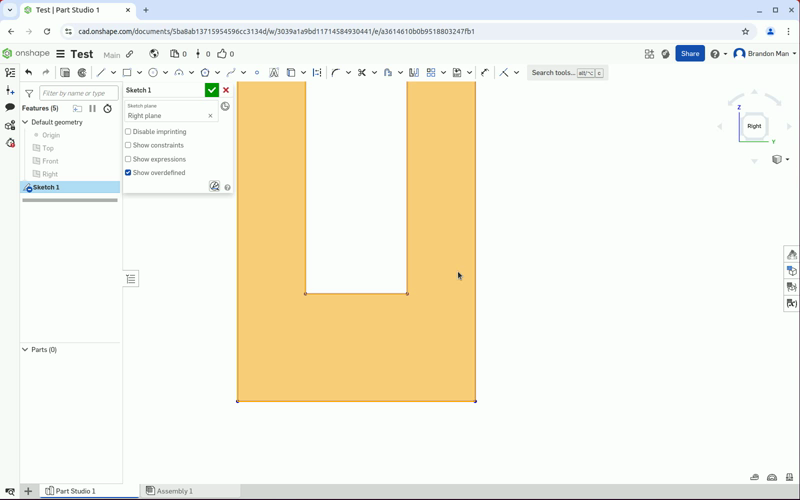
scroll(-6)
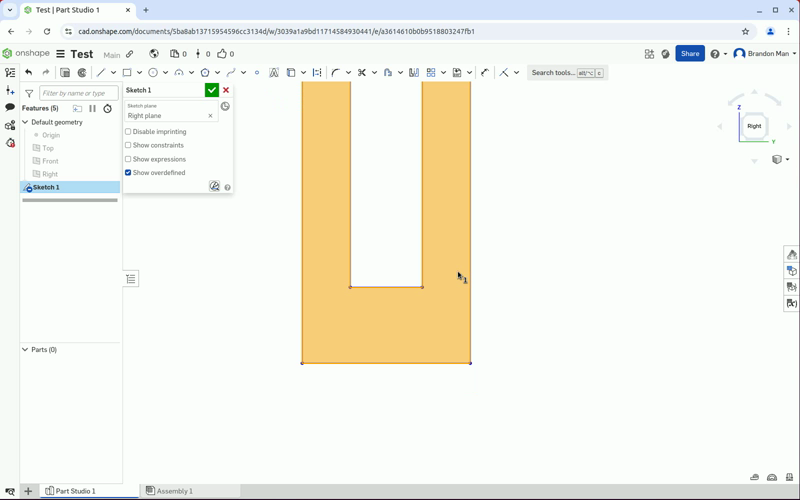
scroll(-6)
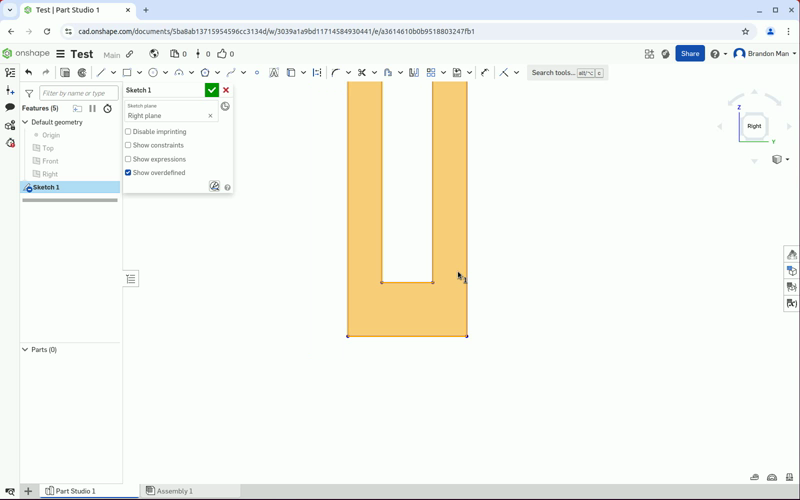
scroll(-6)
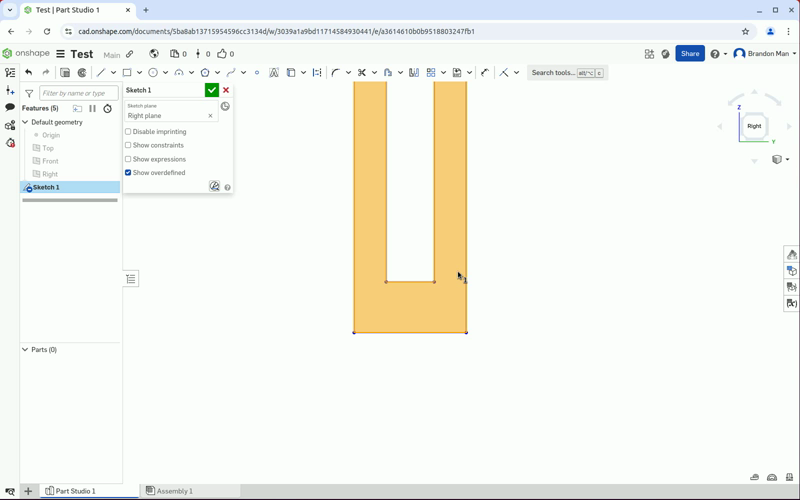
scroll(-6)
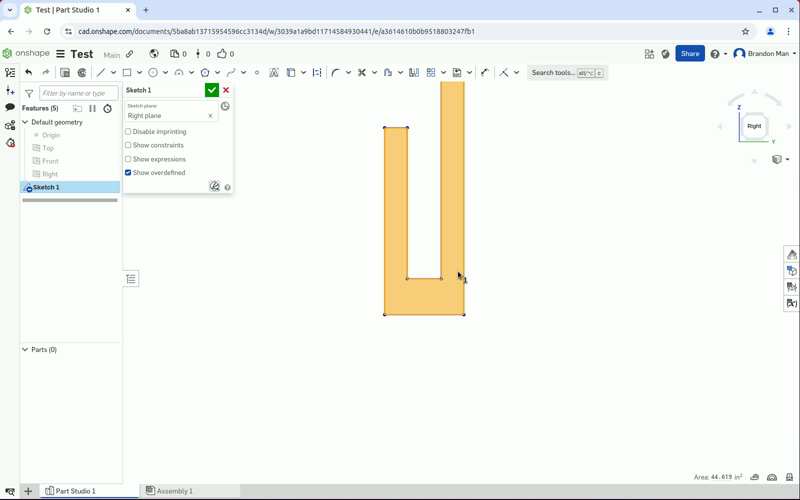
scroll(-6)
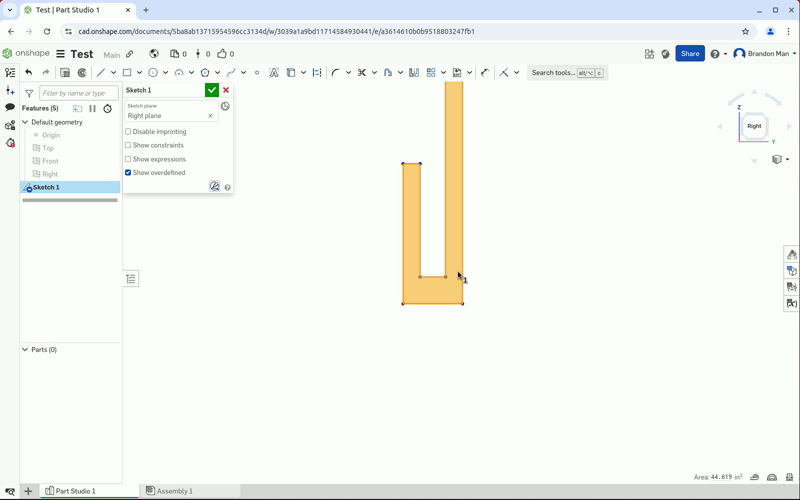
scroll(-6)
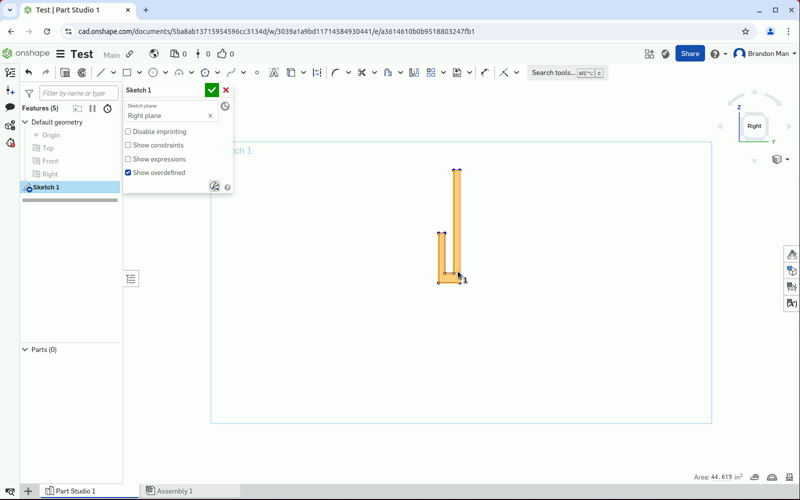
mouse_move(73, 352)
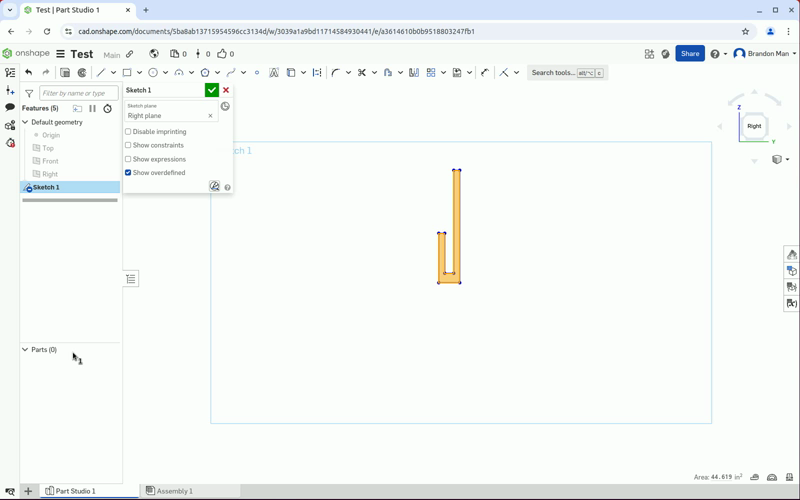
key(shift+y)
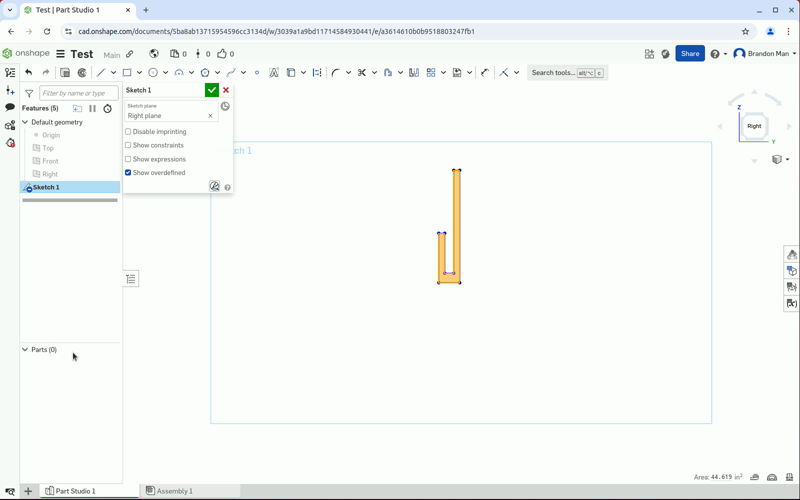
key(shift+e)
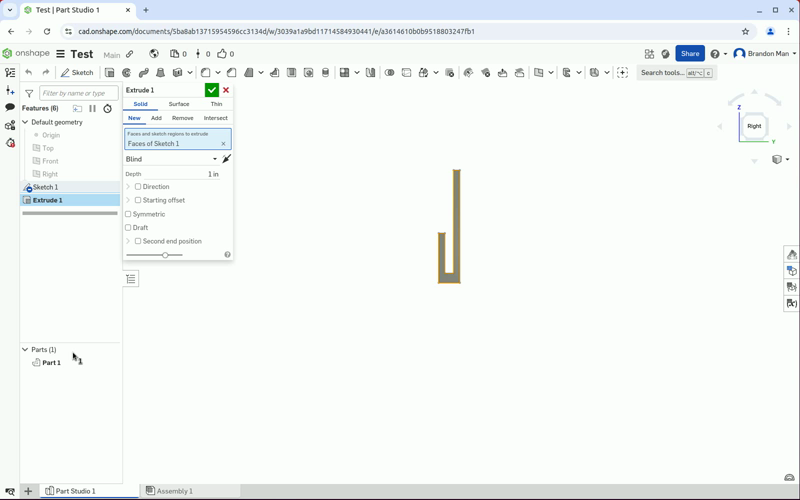
mouse_move(143, 106)
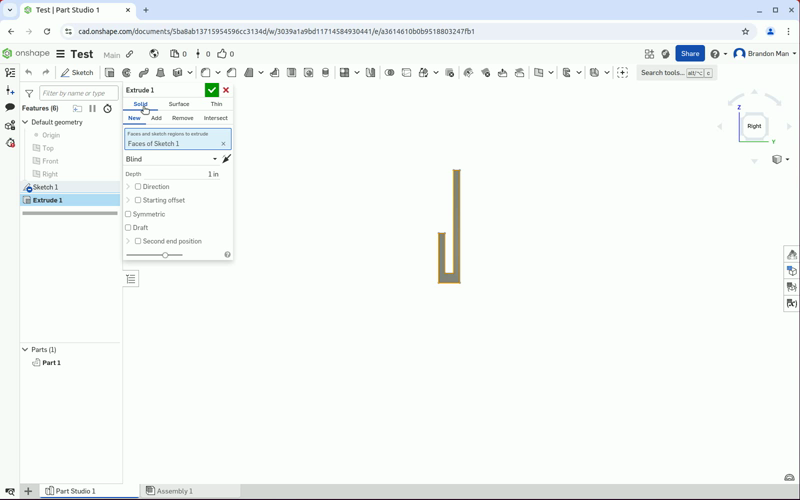
click(143, 106)
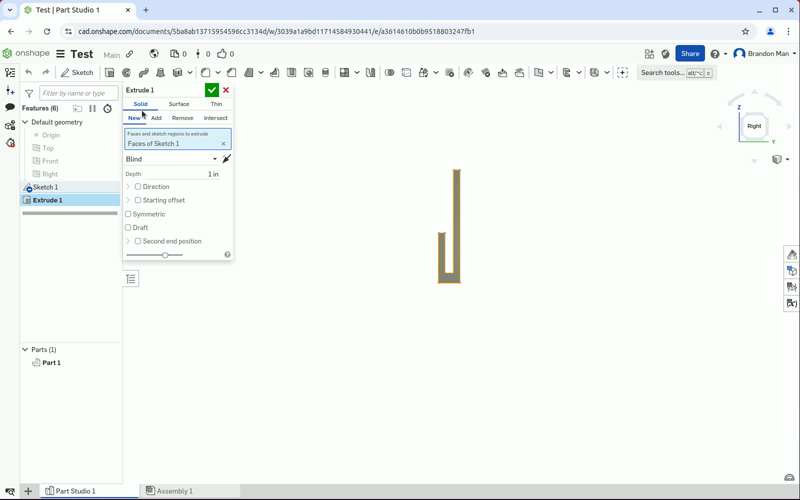
mouse_move(137, 120)
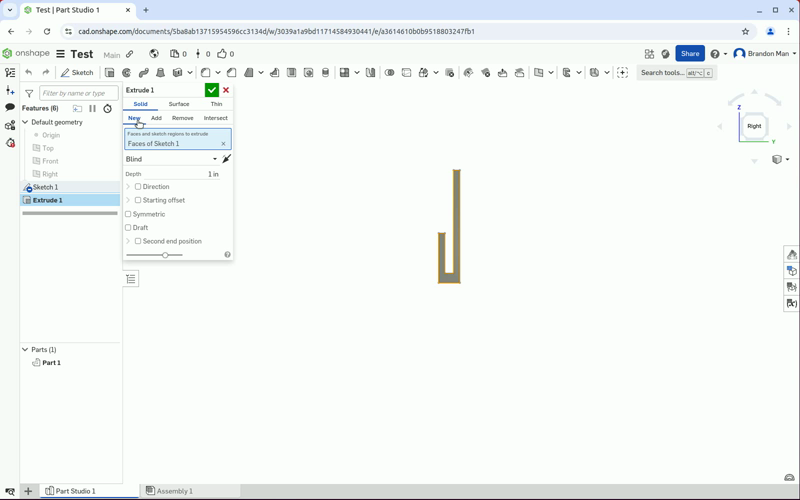
click(137, 120)
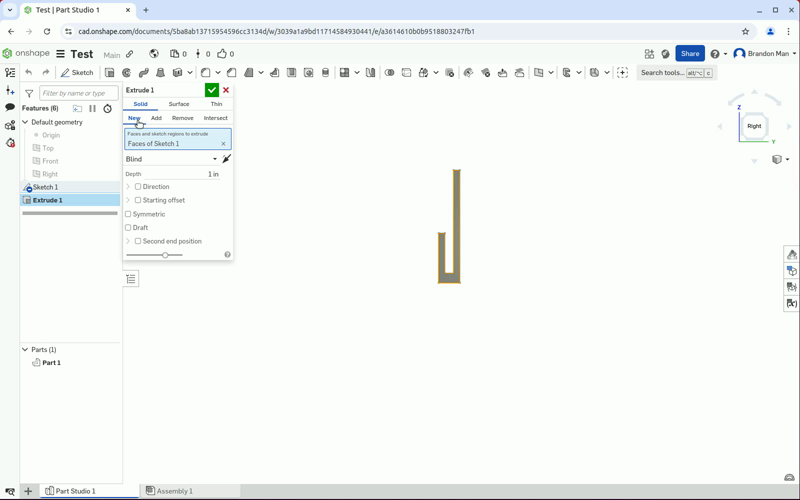
key(tab, 4)
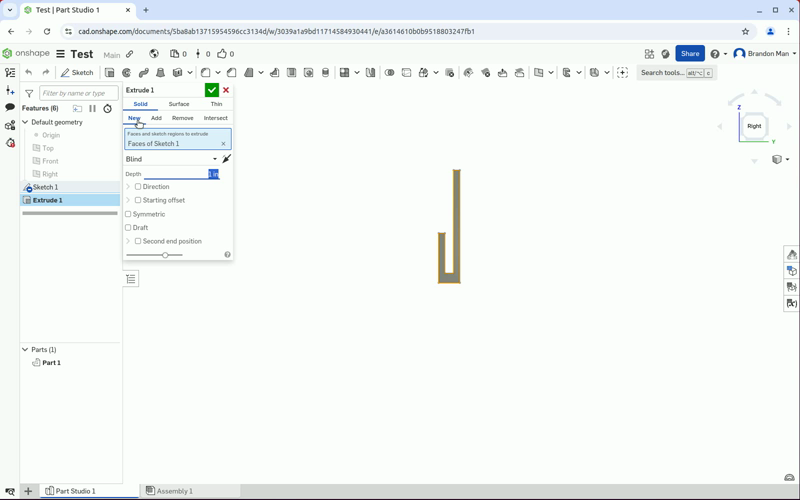
text(15.165)
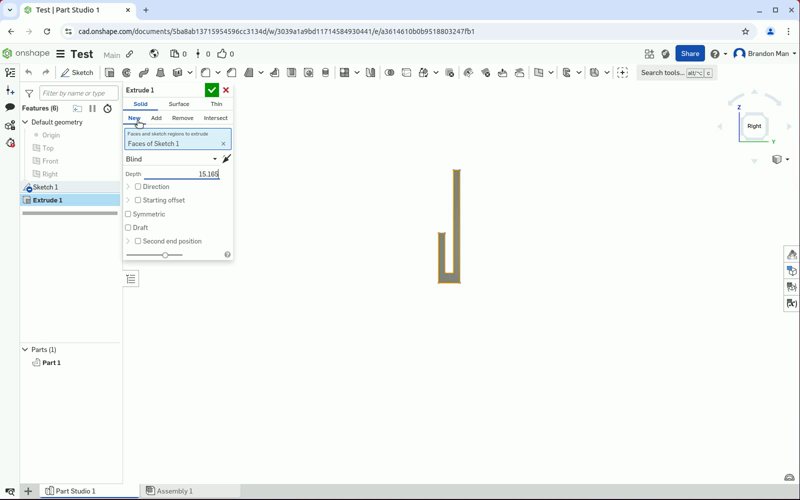
key(enter)
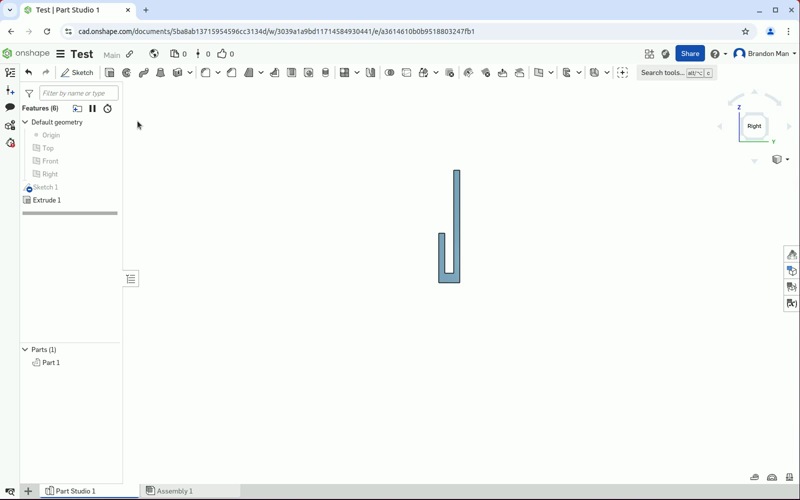
key(shift+h)
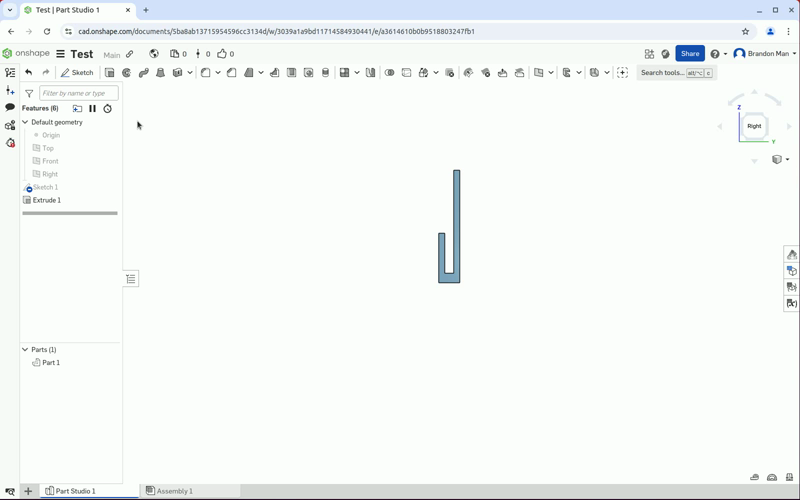
key(shift+h)
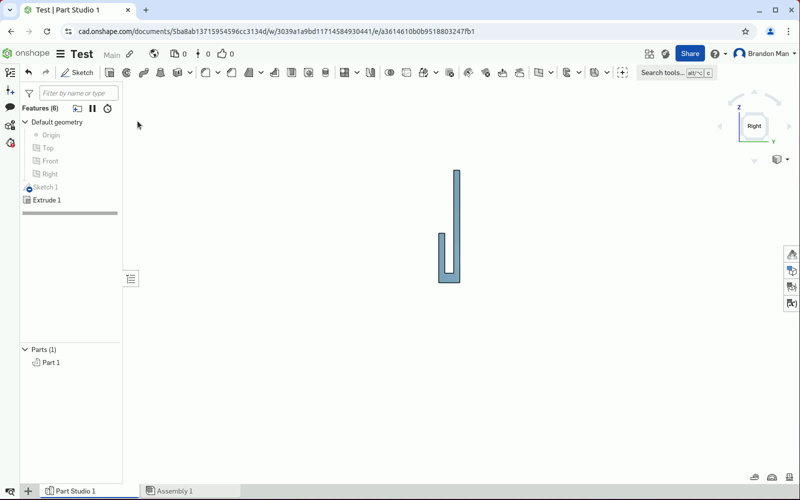
mouse_move(73, 189)
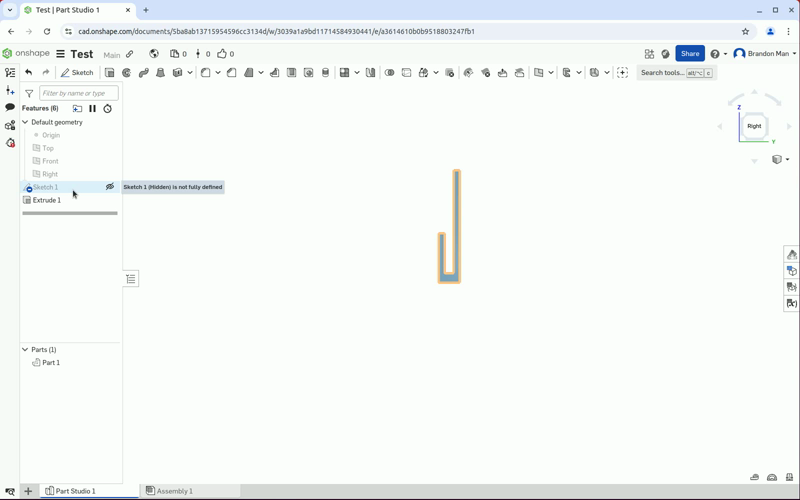
click(73, 189)
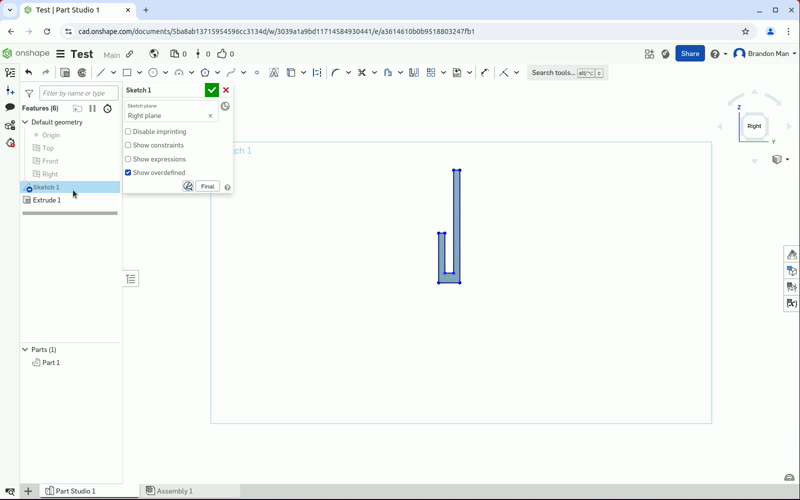
mouse_move(229, 92)
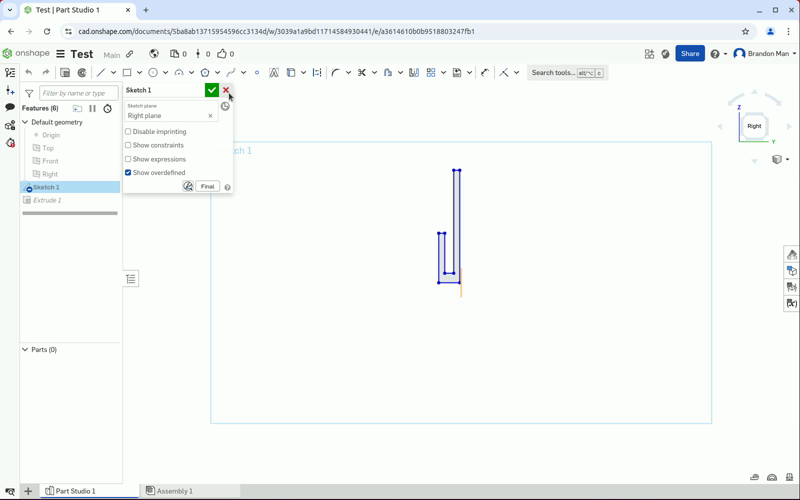
click(229, 92)
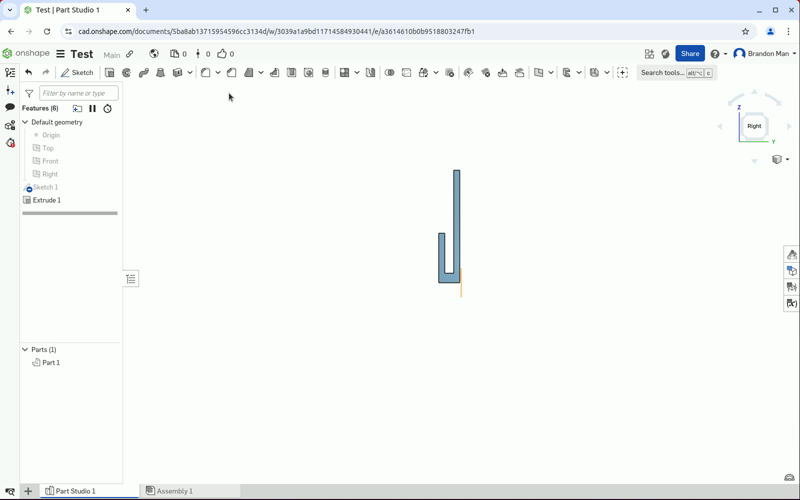
mouse_move(541, 75)
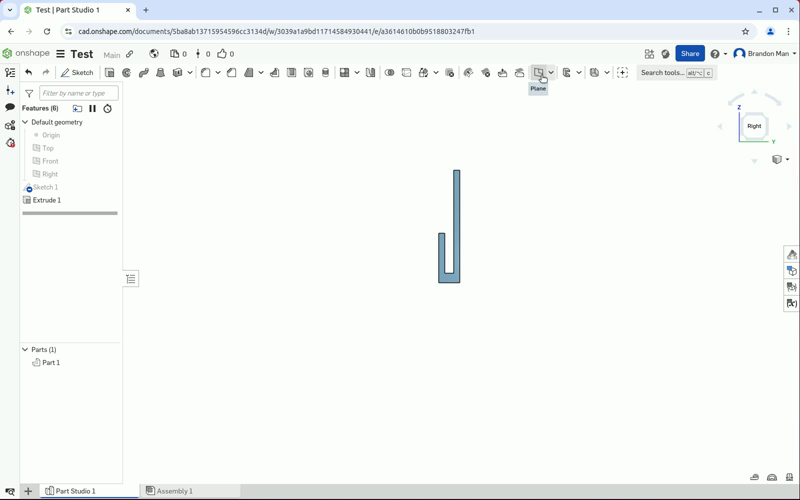
click(541, 75)
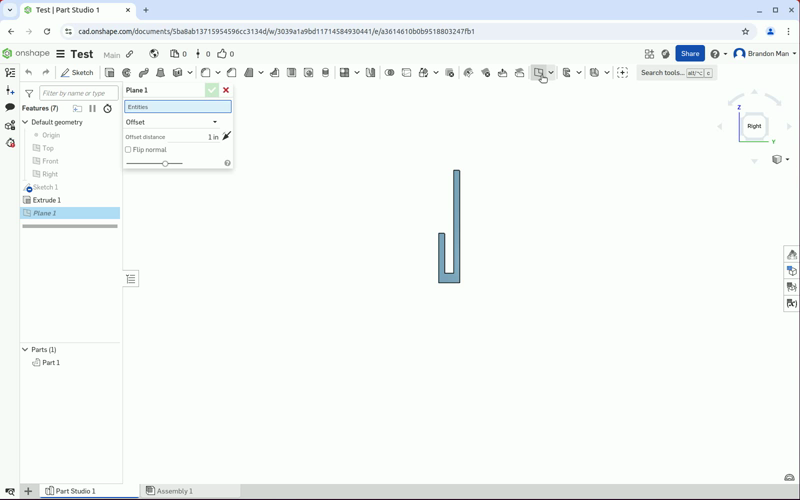
mouse_move(73, 176)
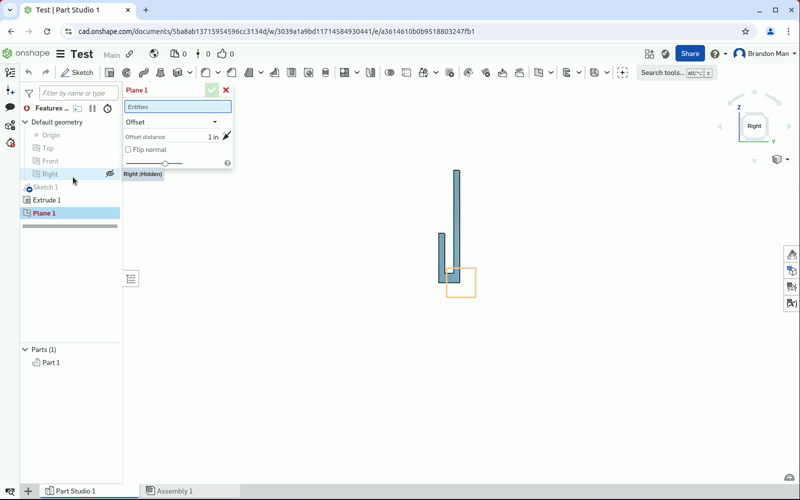
click(73, 176)
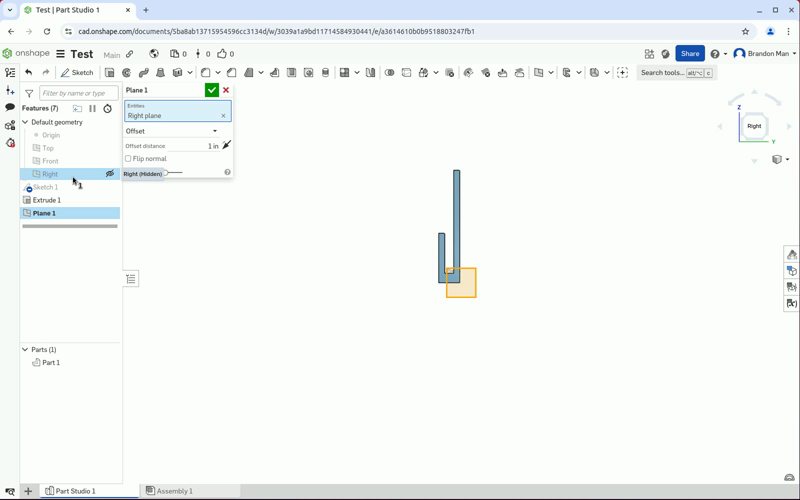
key(tab, 2)
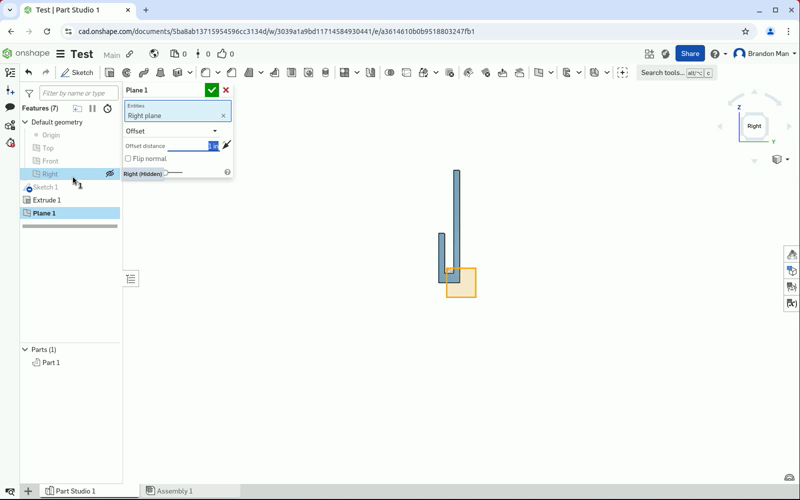
text(15.159)
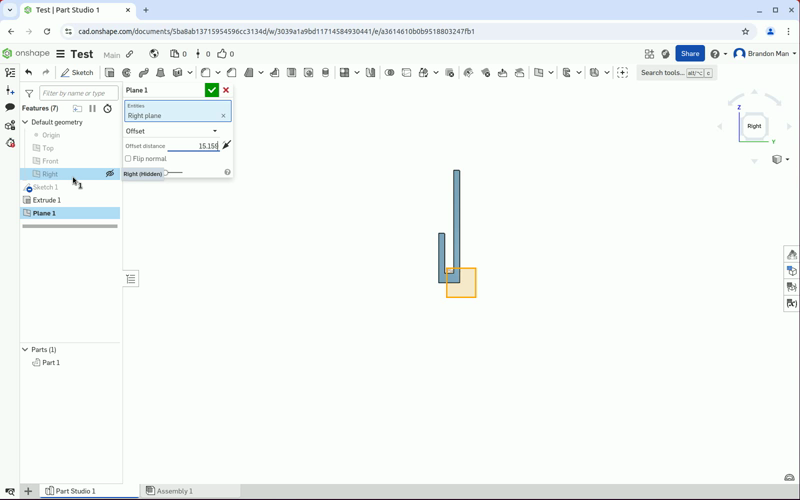
key(enter, 2)
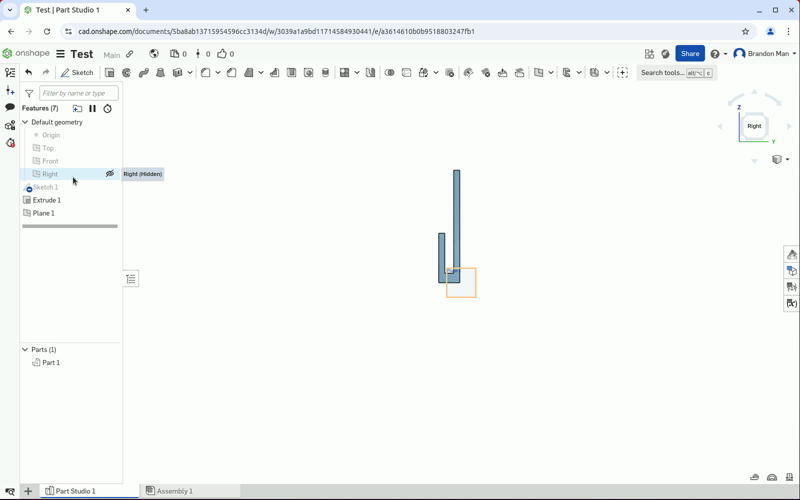
key(shift+s)
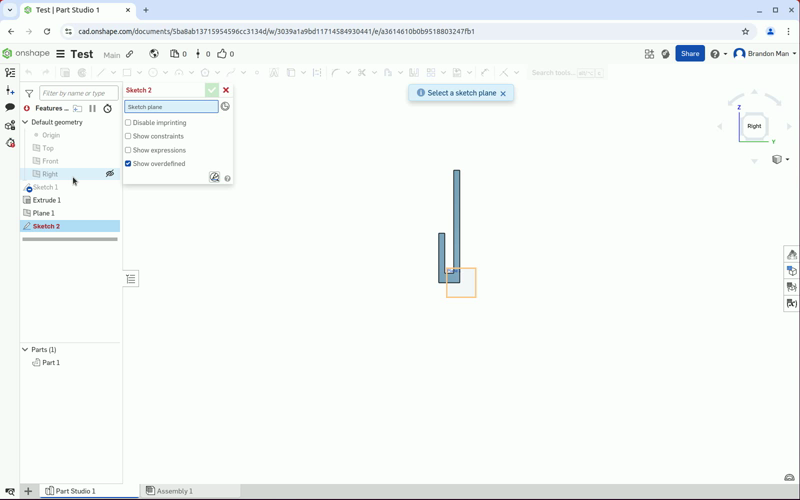
mouse_move(73, 215)
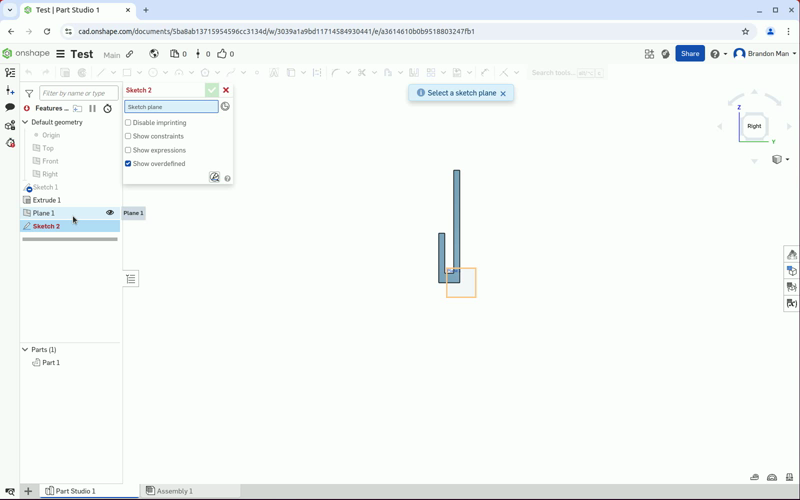
click(73, 215)
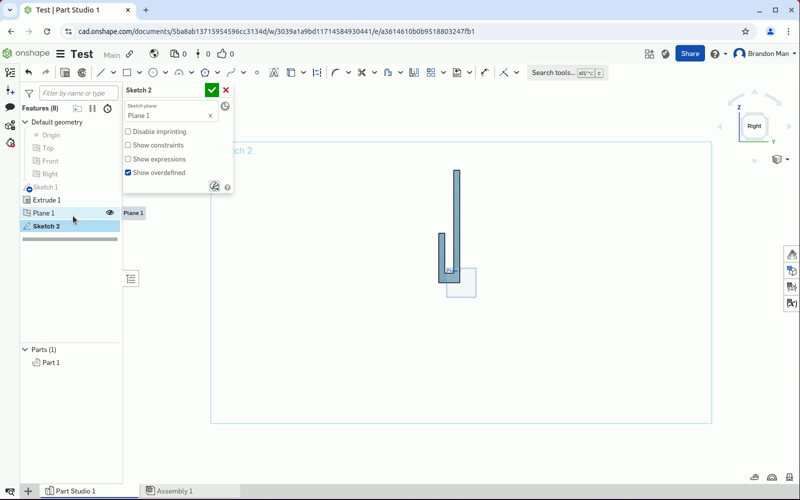
mouse_move(73, 352)
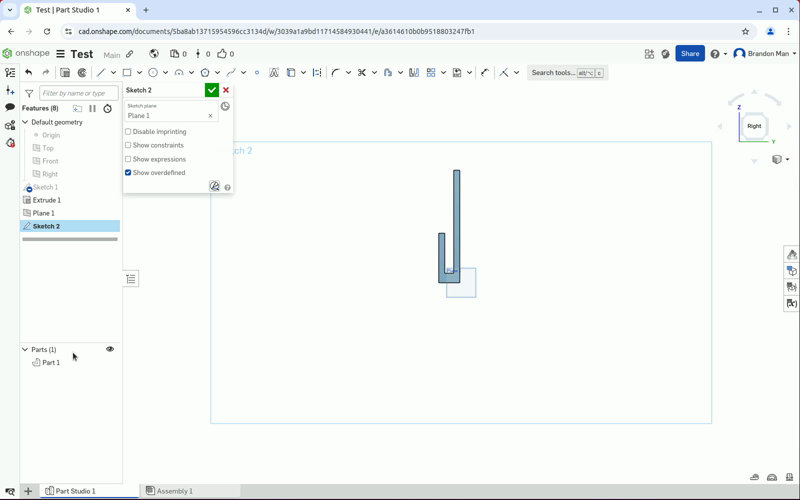
key(y)
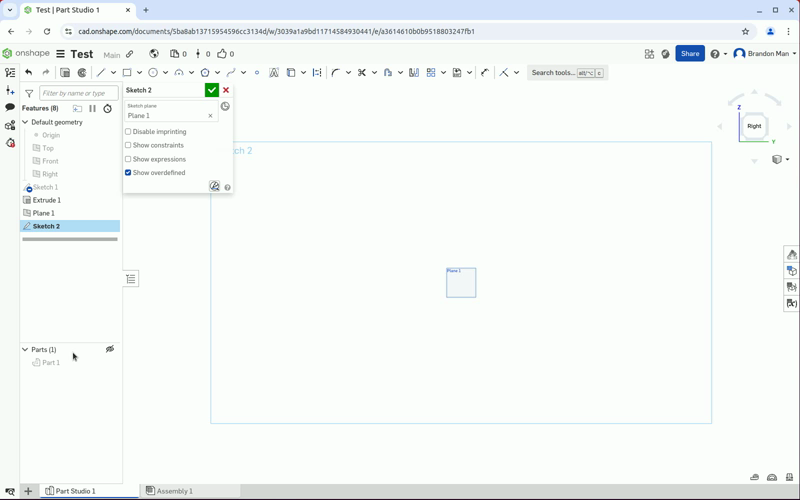
key(l)
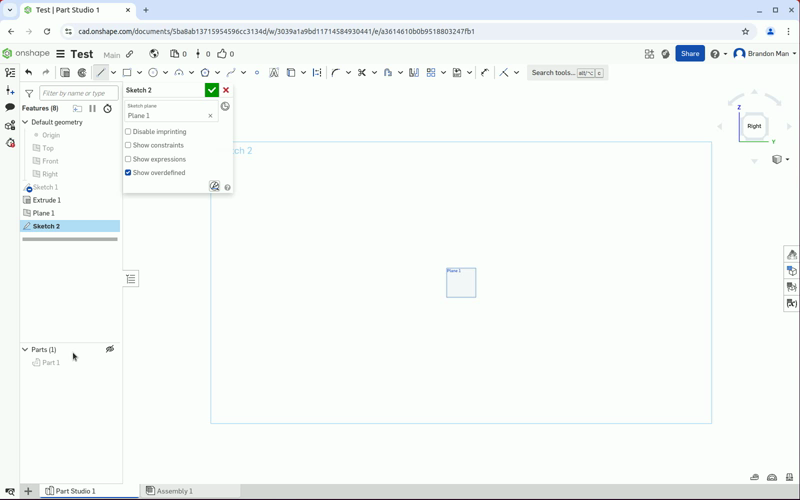
key_down(shift)
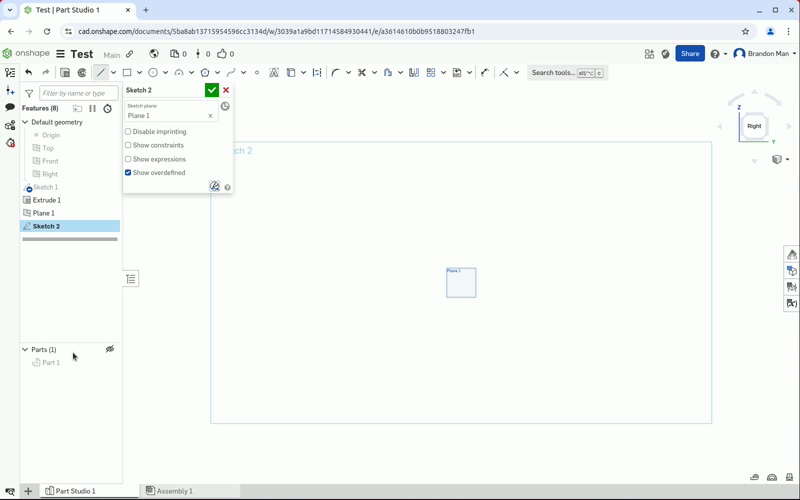
mouse_move(445, 272)
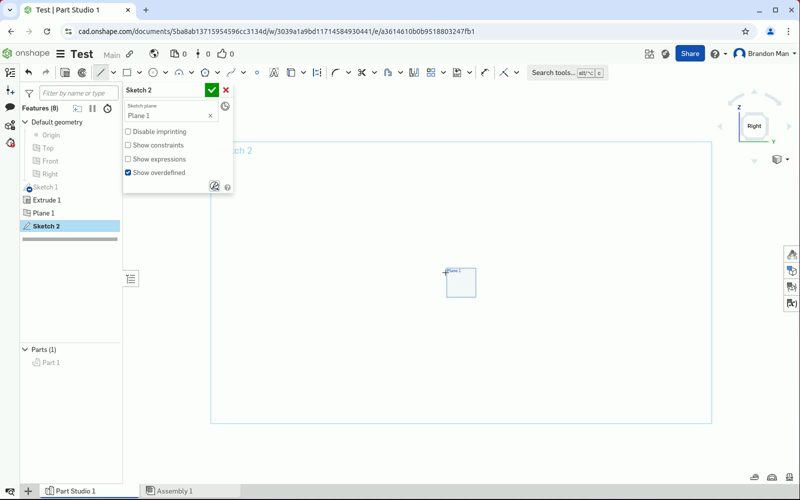
click(445, 272)
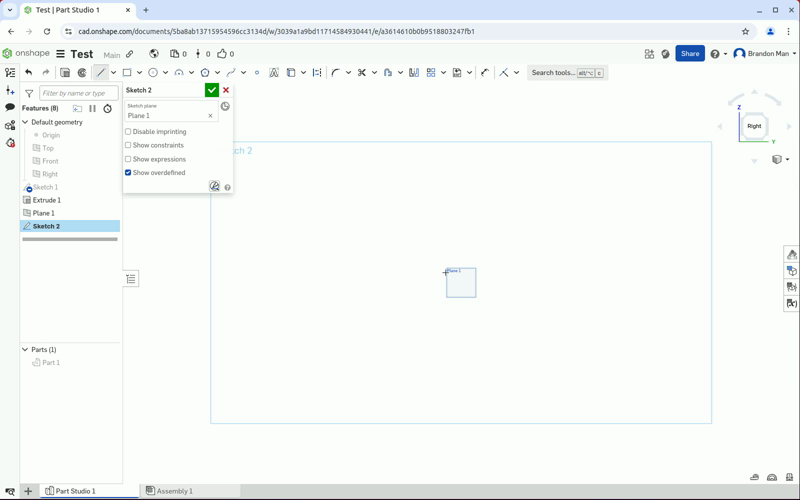
key_up(shift)
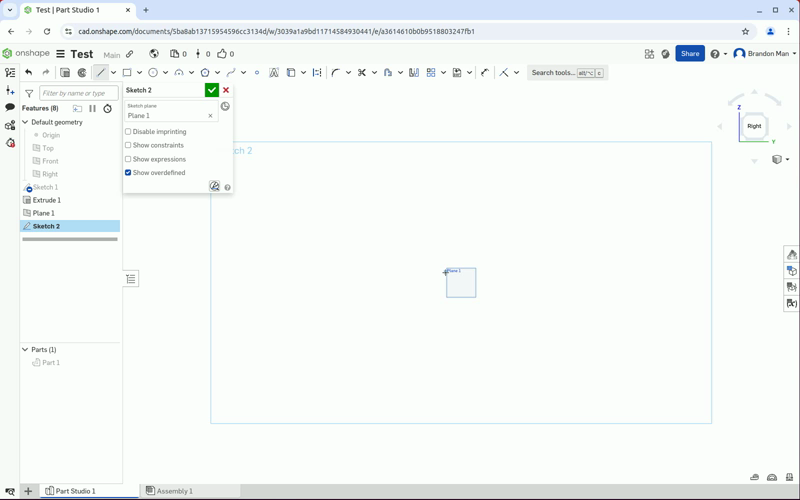
key_down(shift)
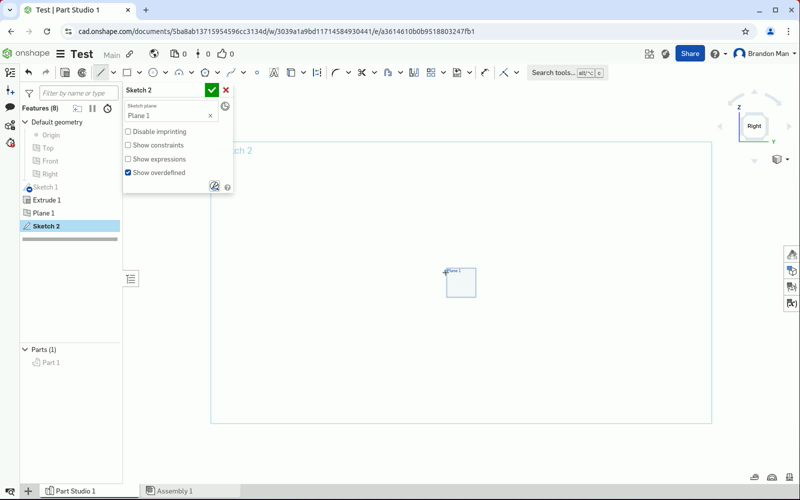
mouse_move(475, 272)
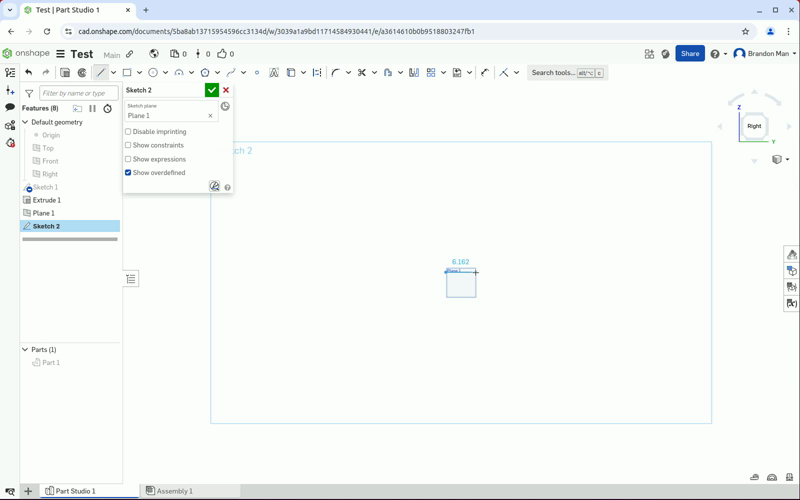
mouse_move(454, 272)
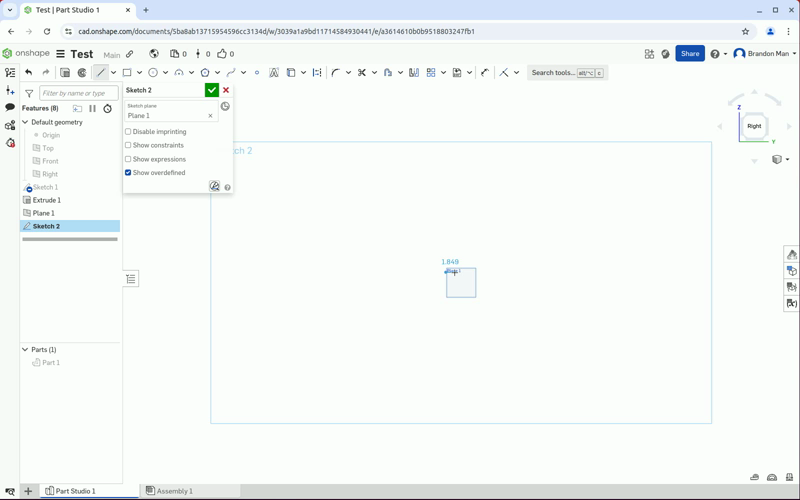
click(454, 272)
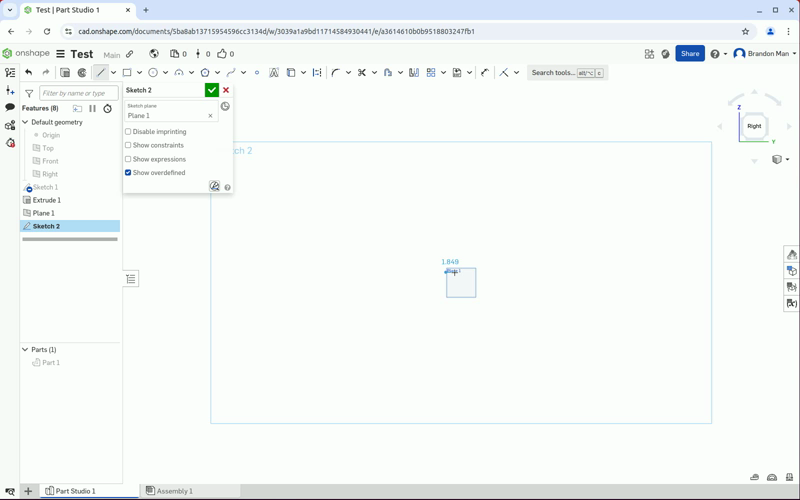
key_up(shift)
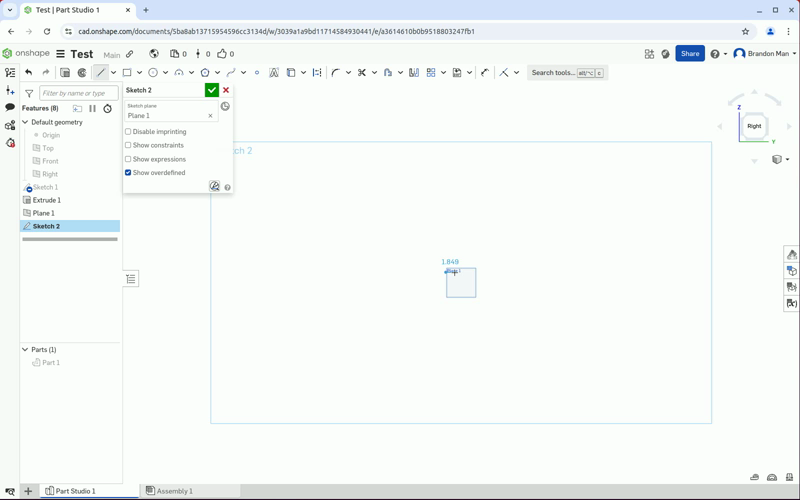
key_down(shift)
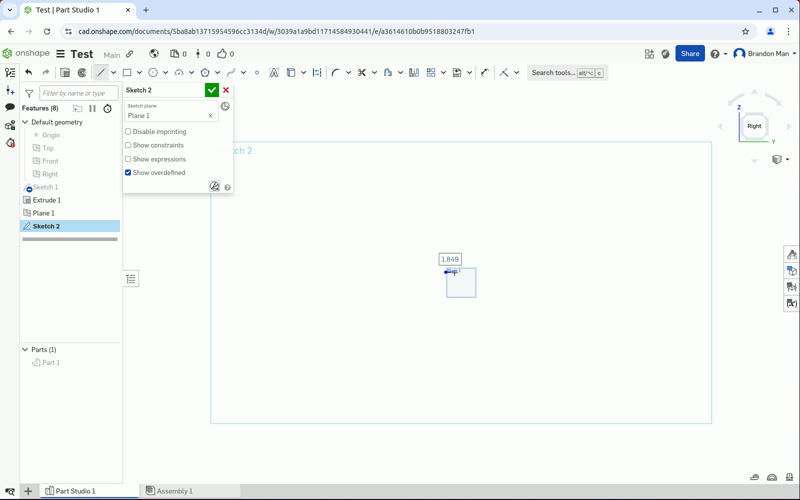
mouse_move(484, 272)
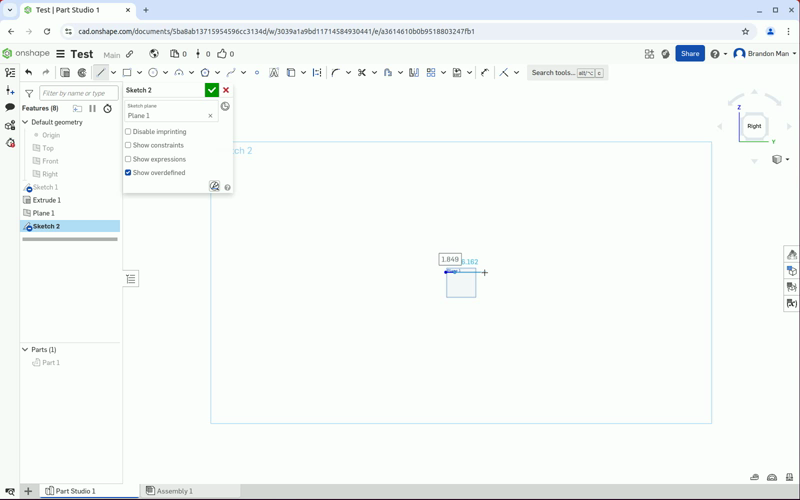
mouse_move(454, 231)
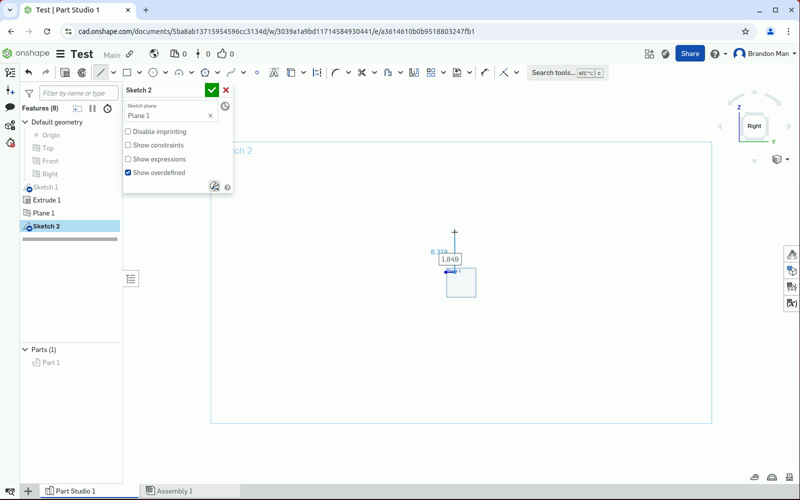
click(454, 231)
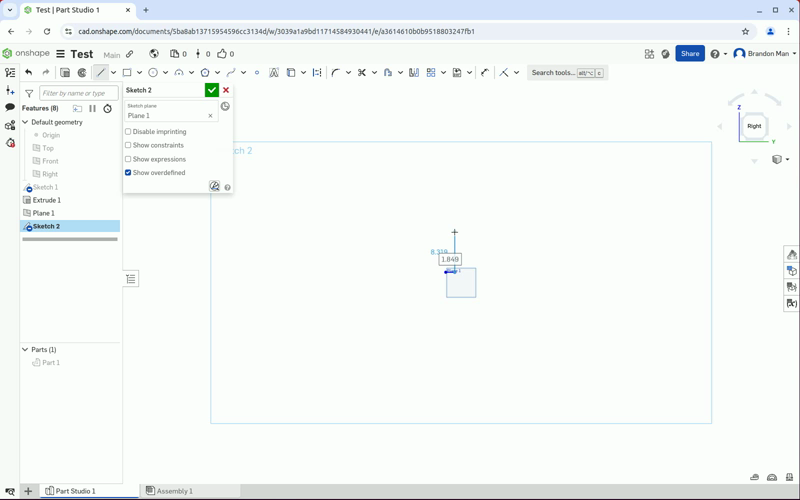
key_up(shift)
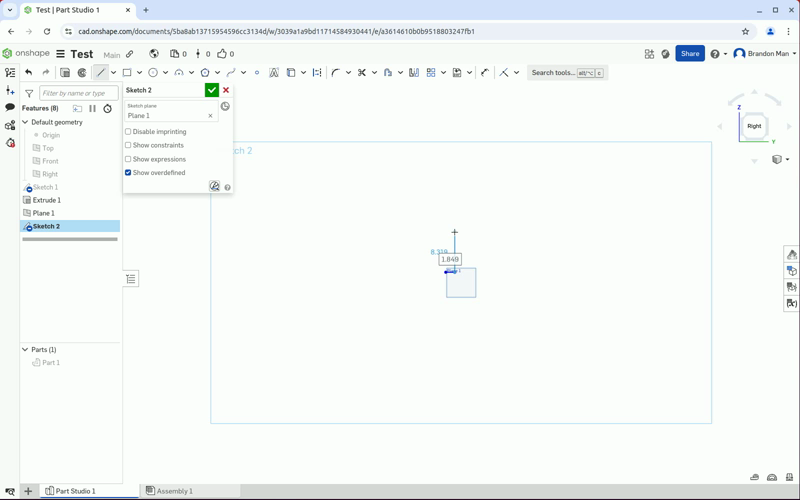
key_down(shift)
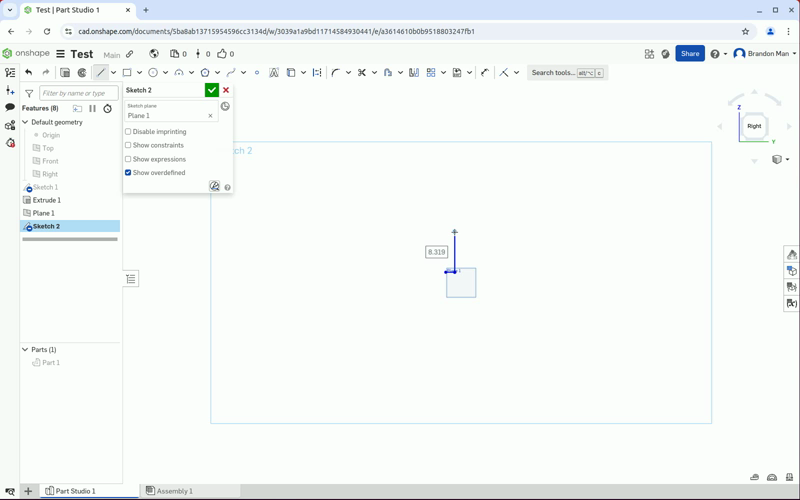
mouse_move(484, 231)
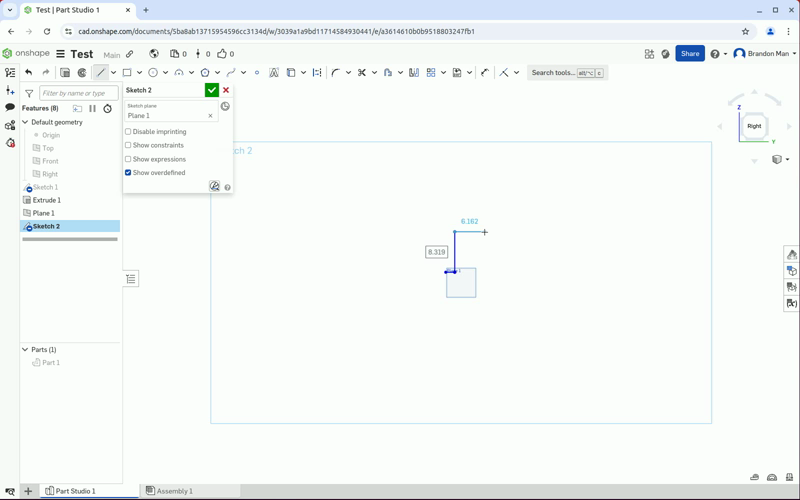
mouse_move(445, 231)
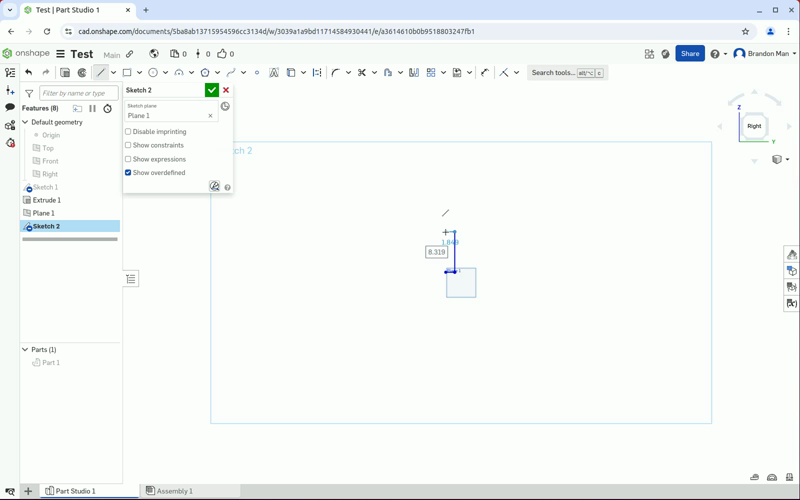
click(445, 231)
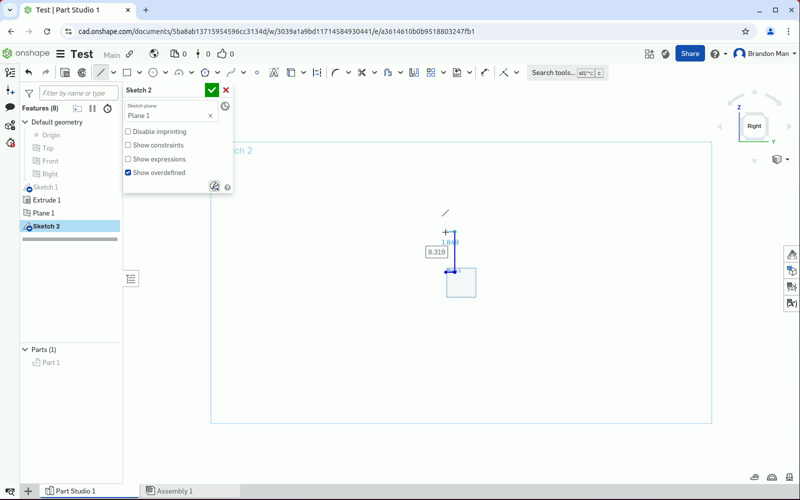
key_up(shift)
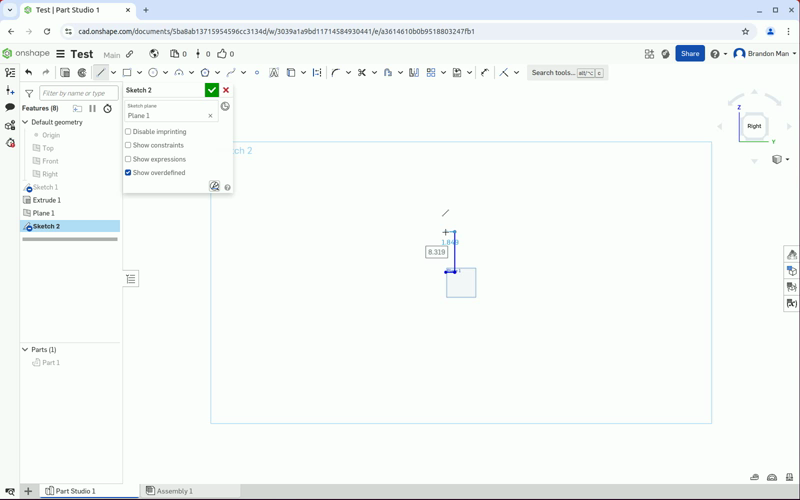
mouse_move(475, 231)
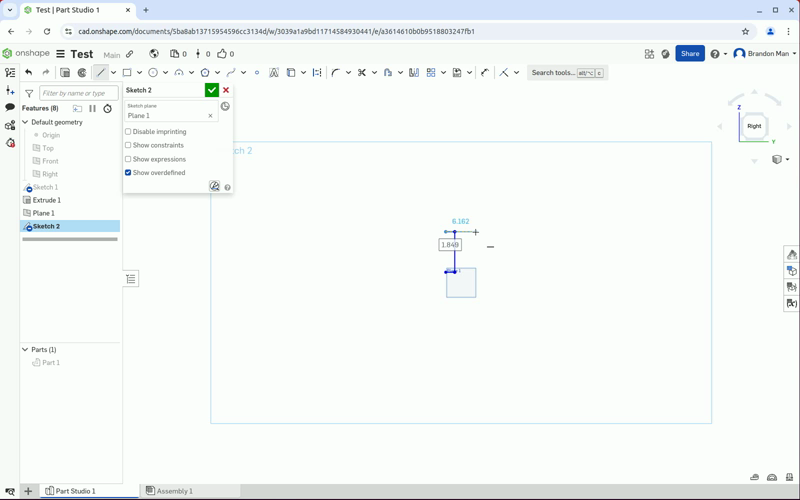
key_down(shift)
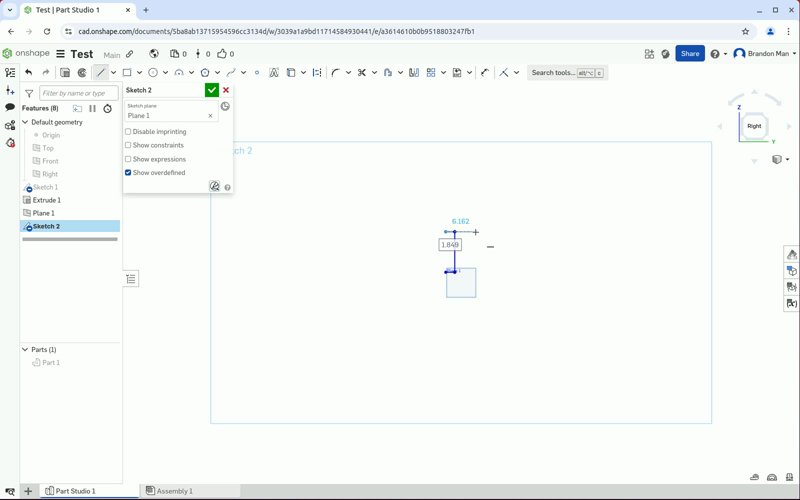
mouse_move(445, 272)
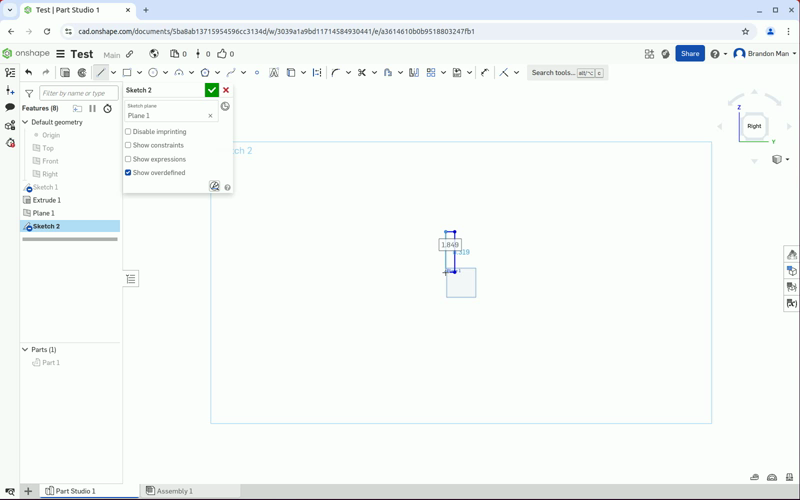
key_up(shift)
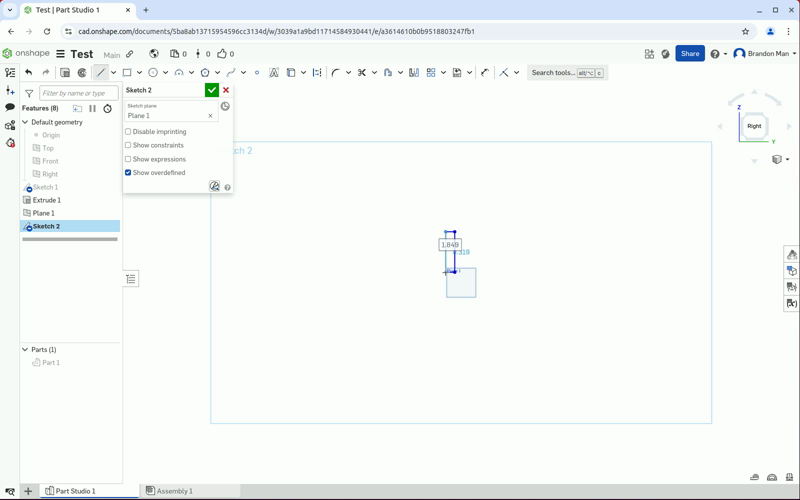
click(445, 272)
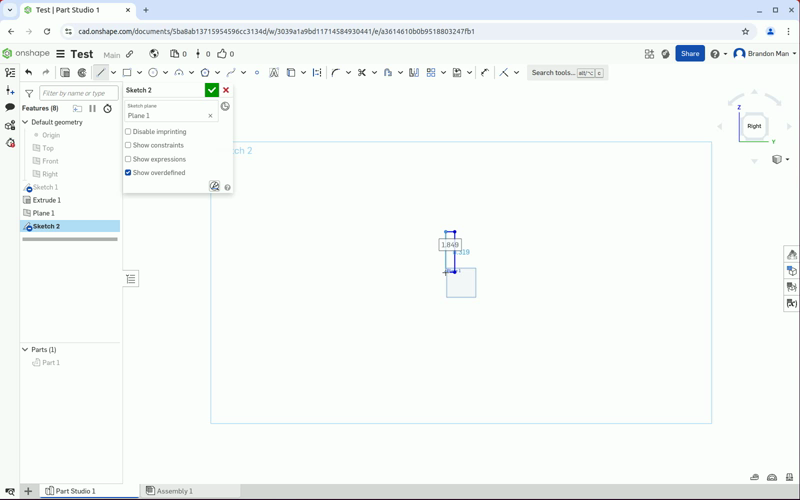
key(esc)
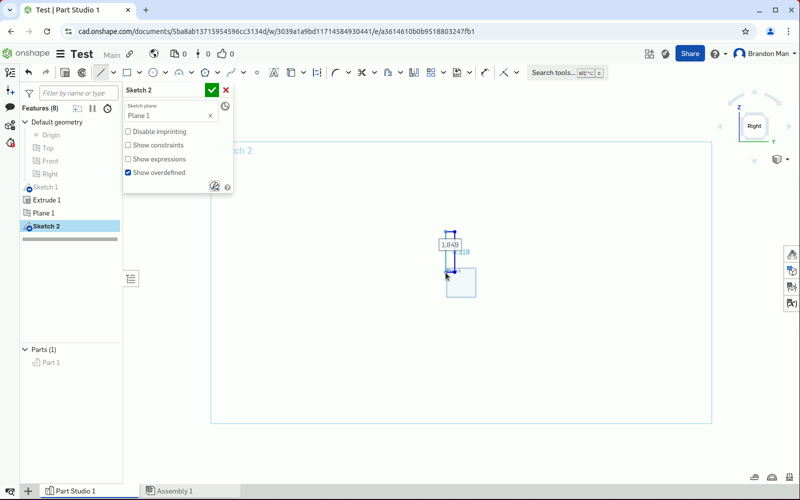
mouse_move(446, 243)
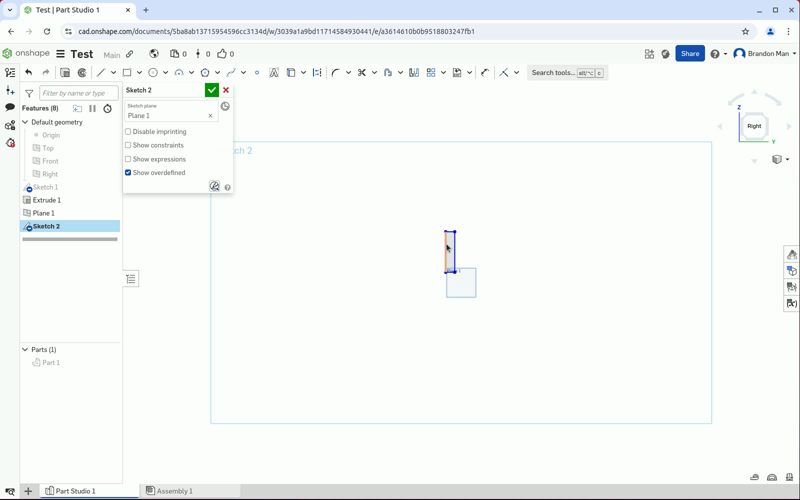
scroll(6)
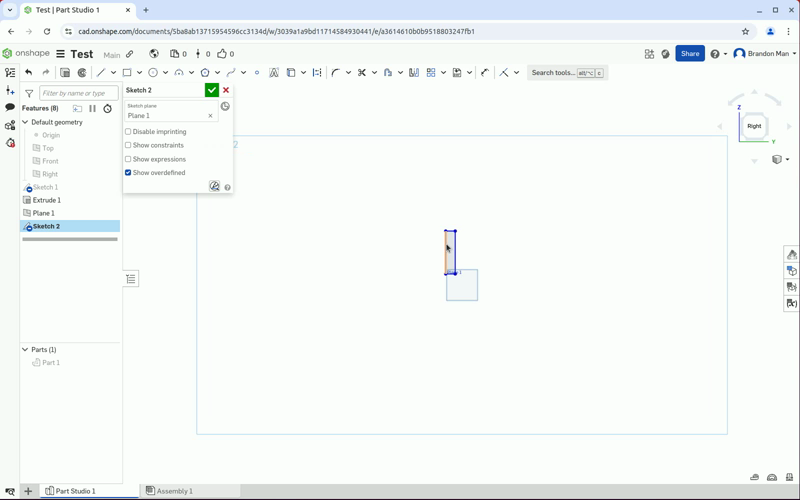
scroll(6)
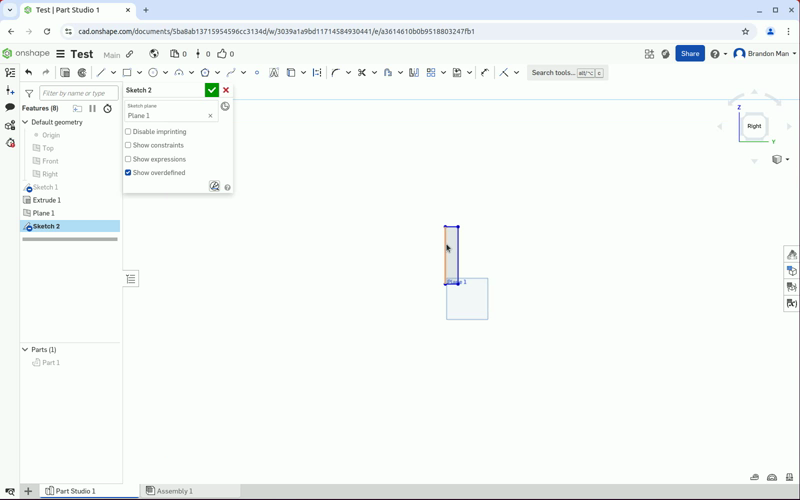
scroll(6)
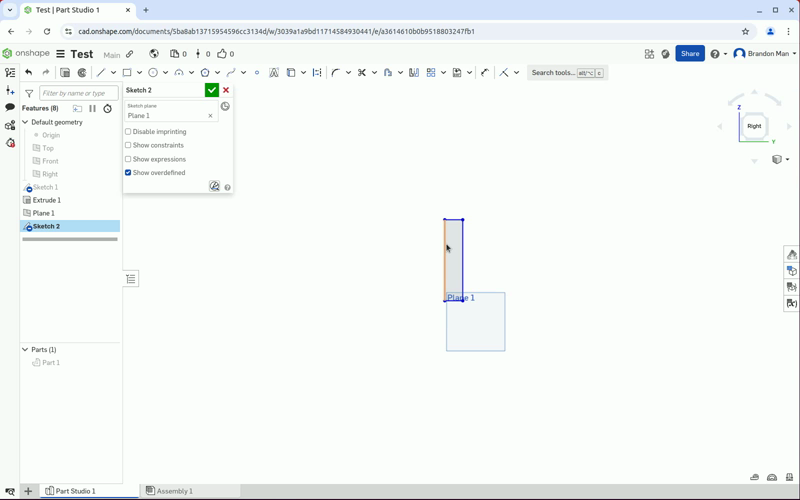
scroll(6)
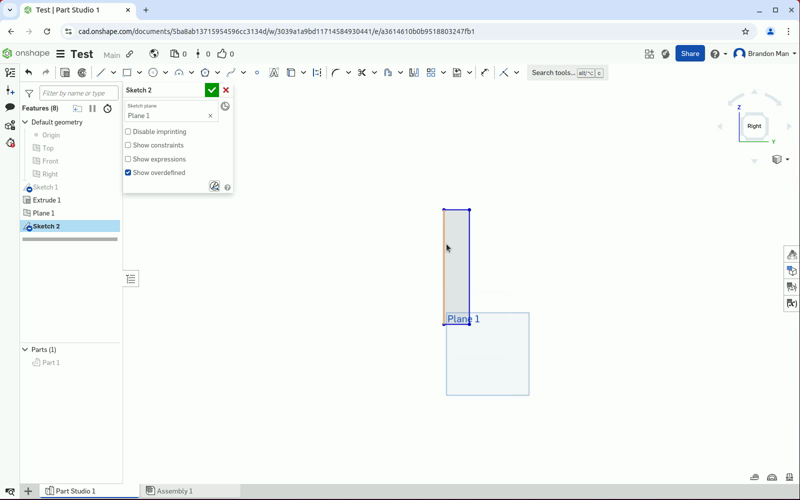
scroll(6)
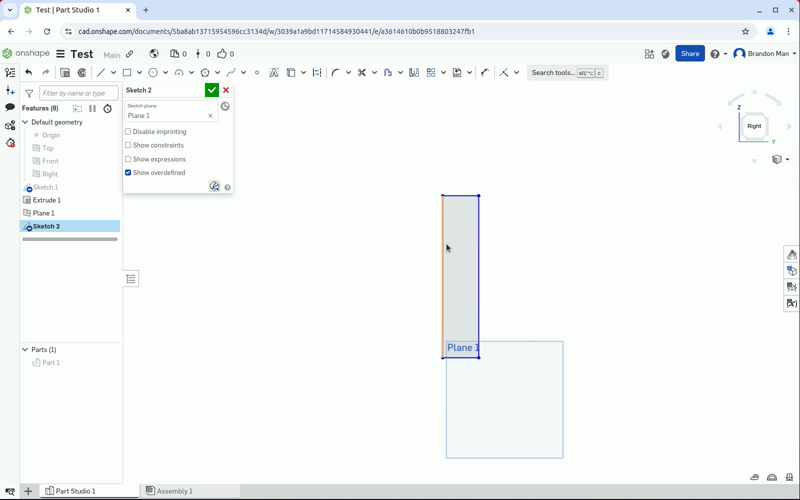
scroll(6)
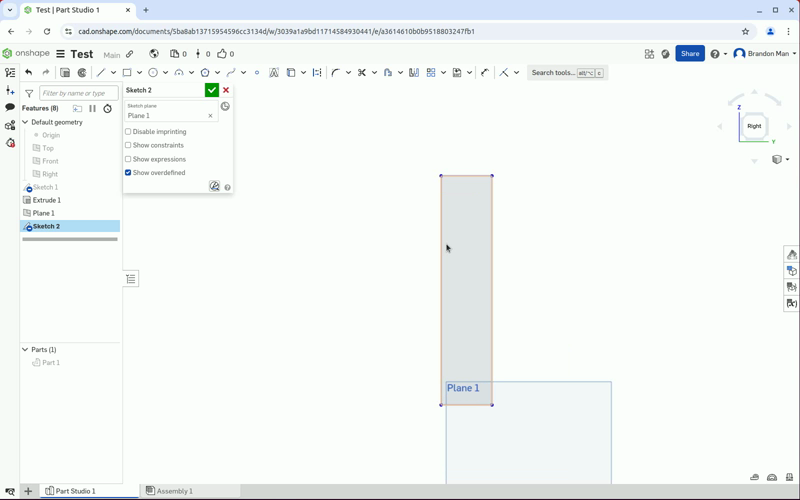
scroll(6)
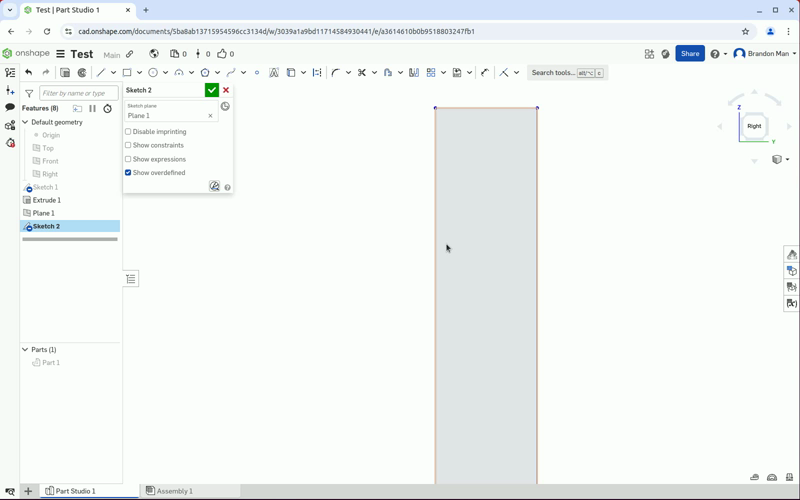
click(446, 243)
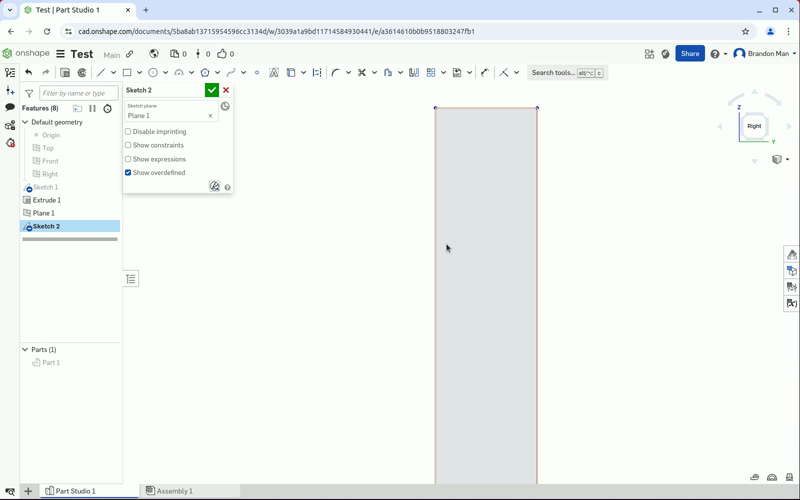
scroll(-6)
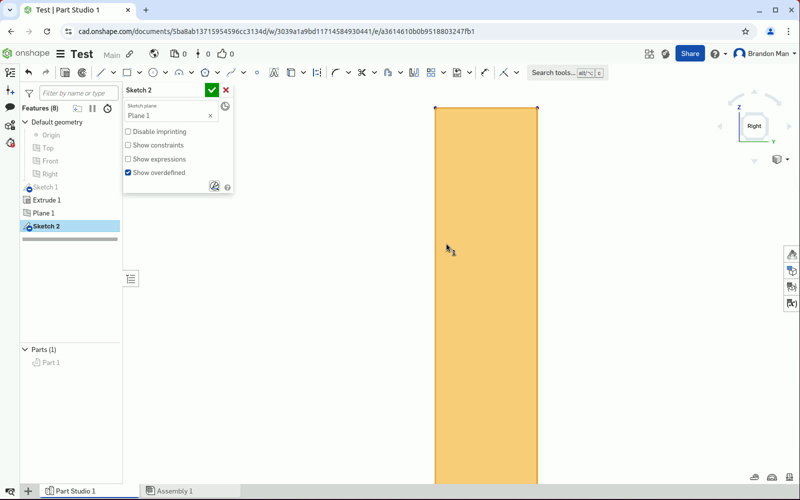
scroll(-6)
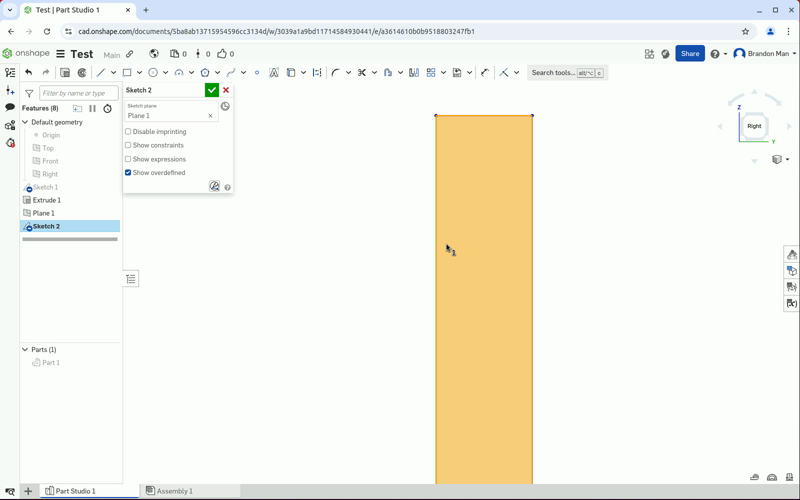
scroll(-6)
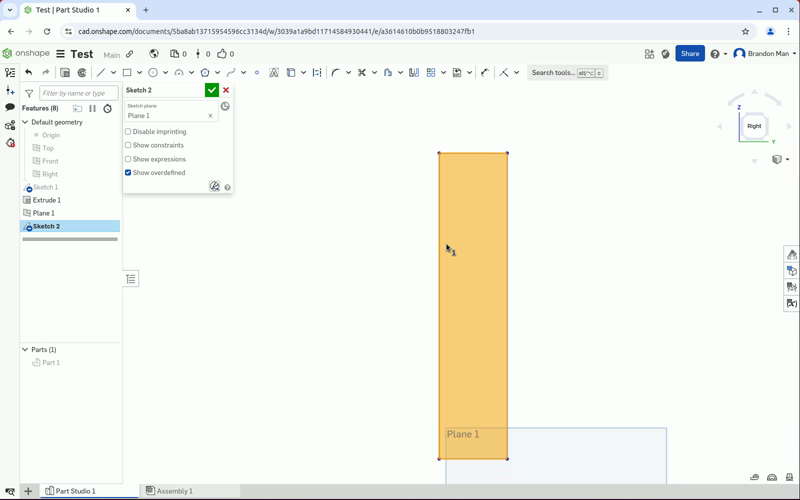
scroll(-6)
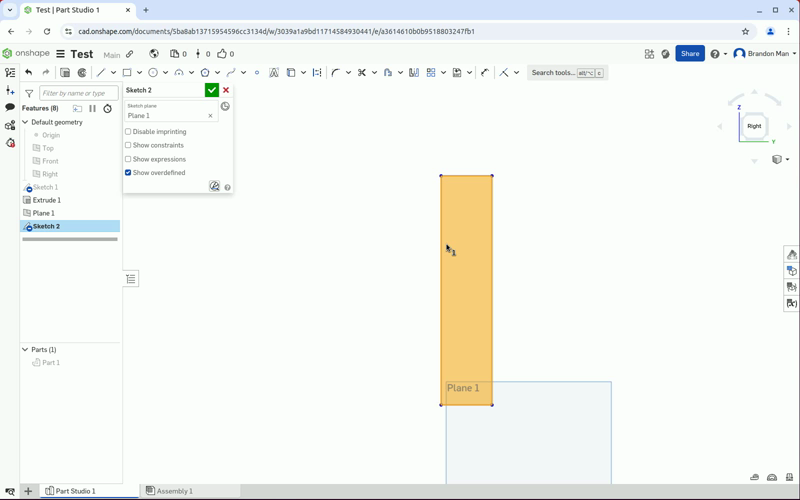
scroll(-6)
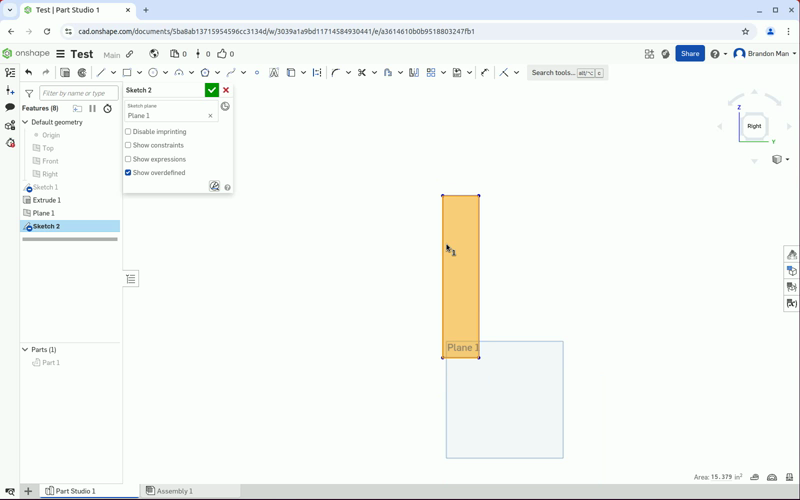
scroll(-6)
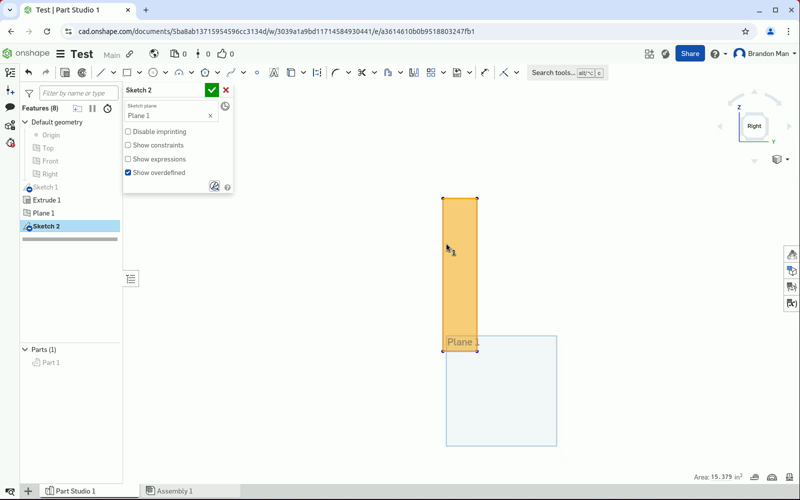
scroll(-6)
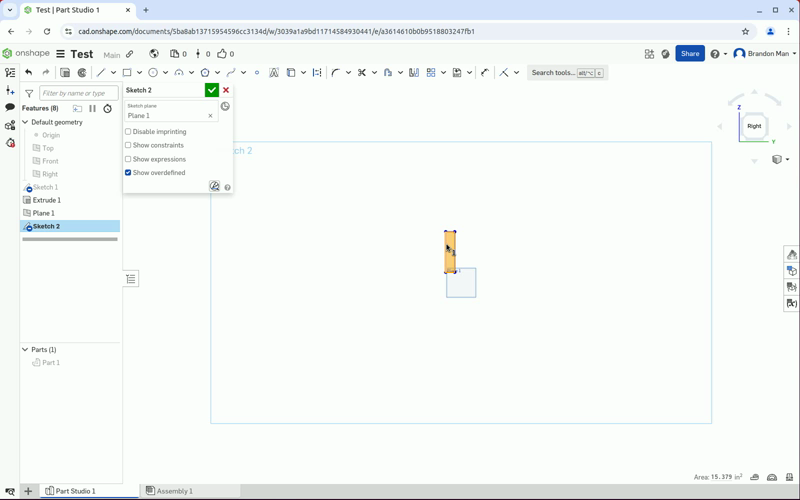
mouse_move(73, 352)
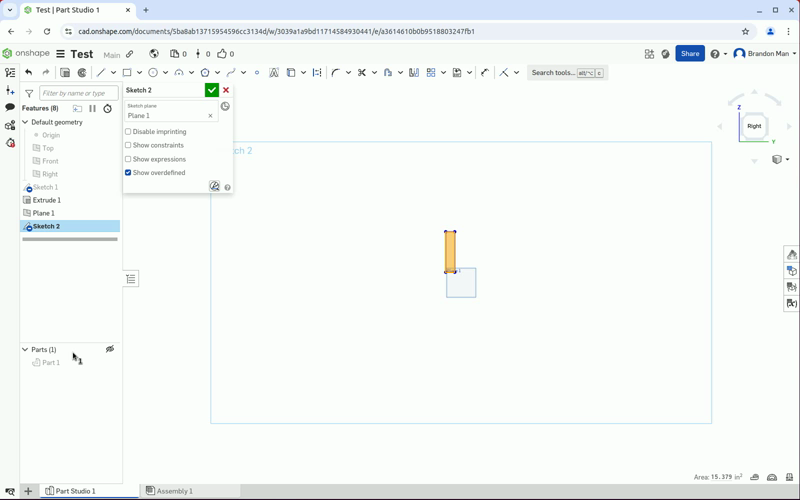
key(shift+y)
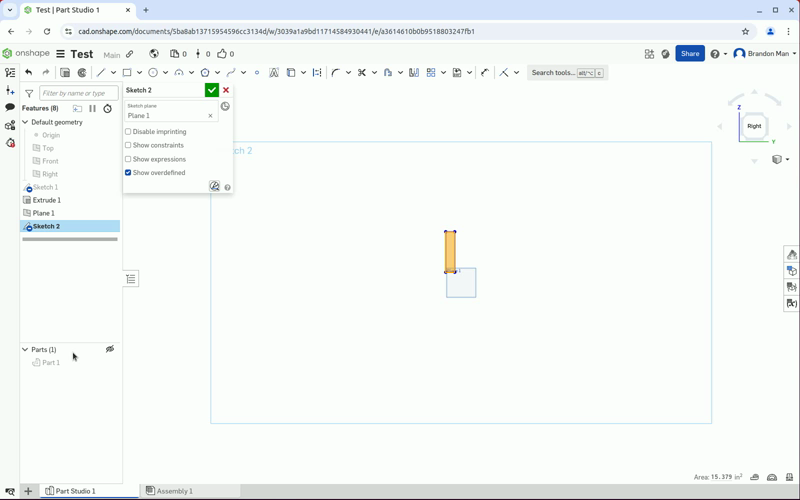
key(shift+e)
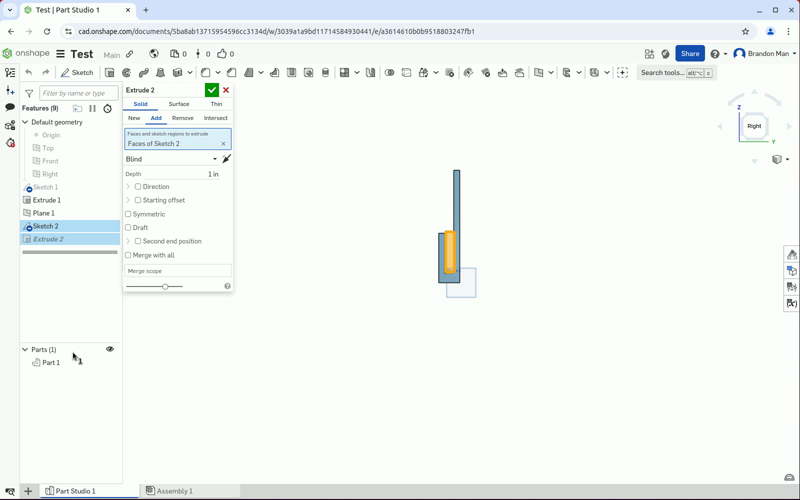
mouse_move(143, 106)
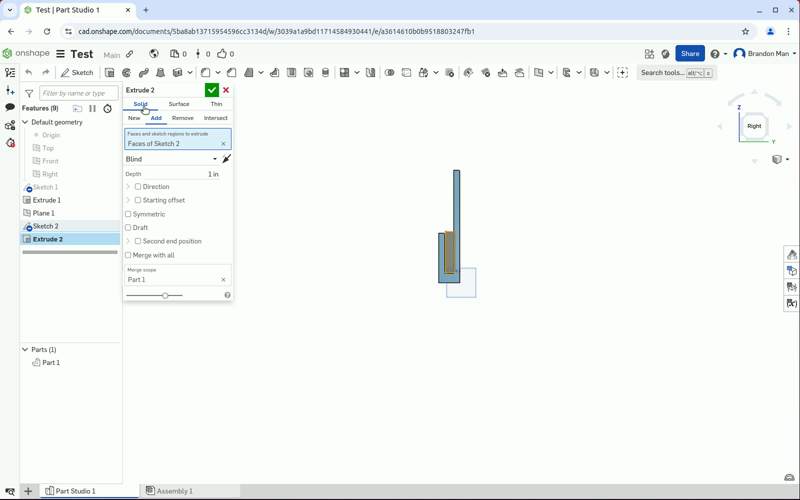
click(143, 106)
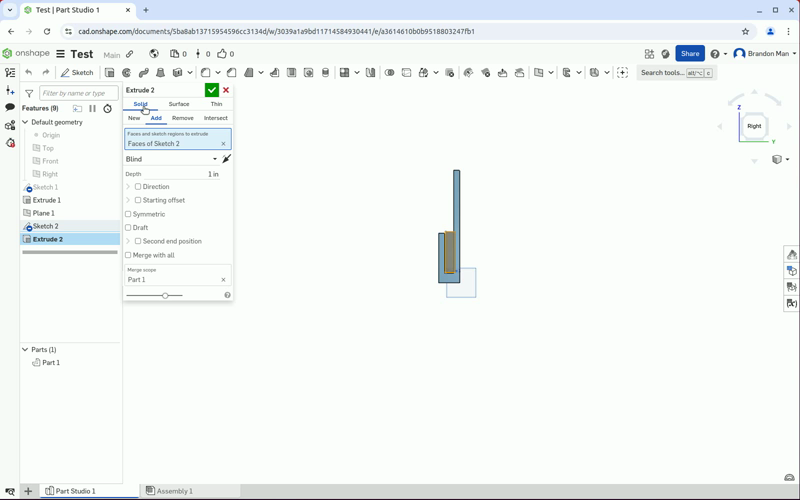
mouse_move(137, 120)
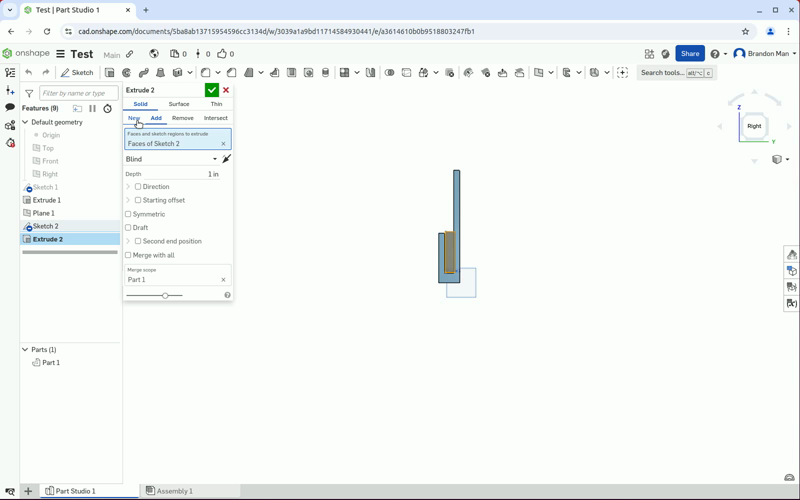
click(137, 120)
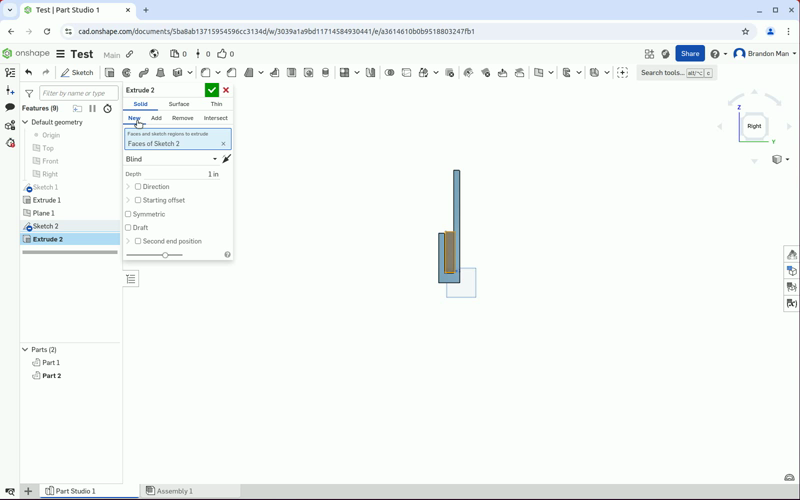
key(tab, 4)
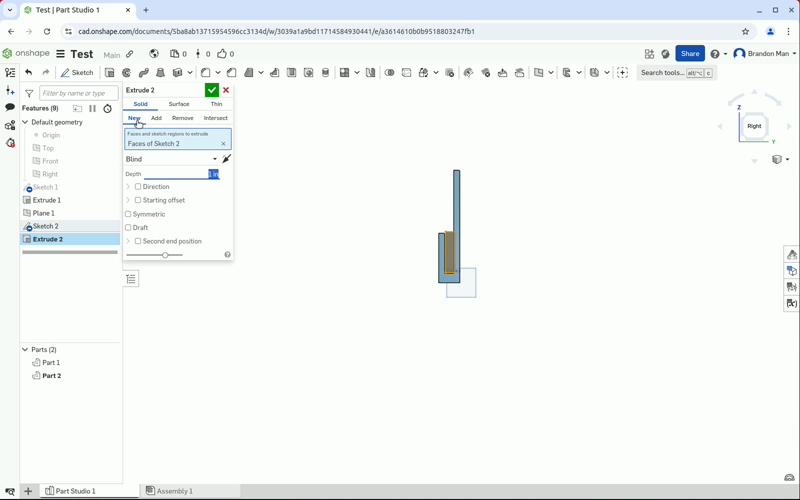
text(1.204)
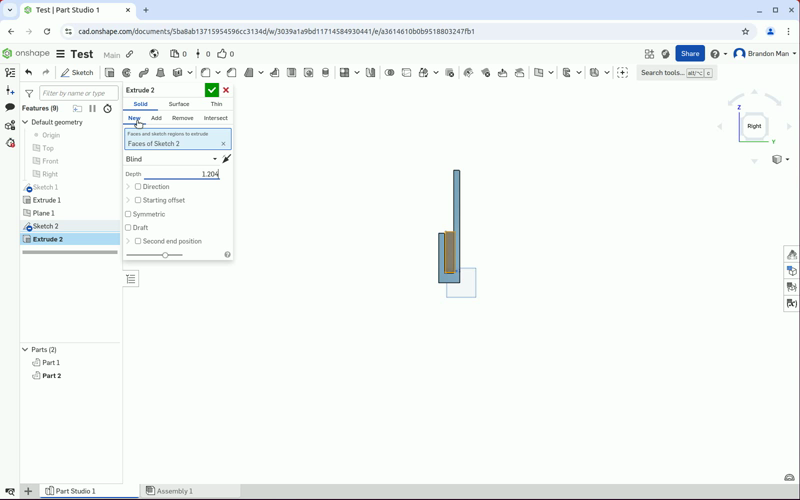
key(enter)
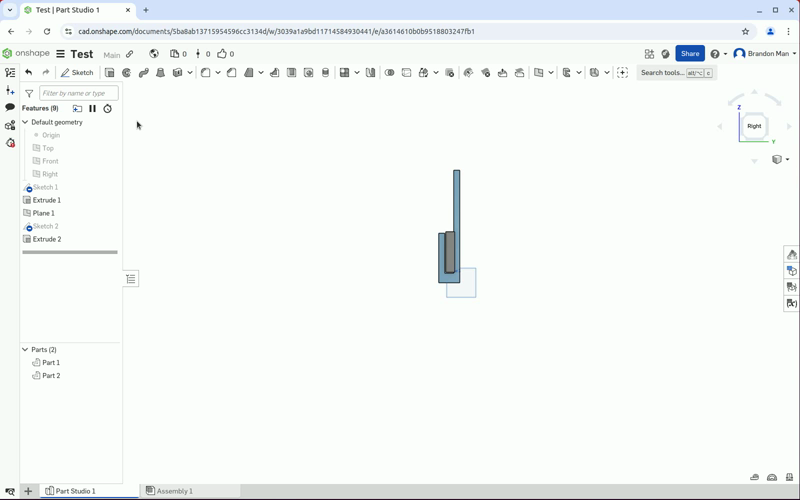
key(shift+h)
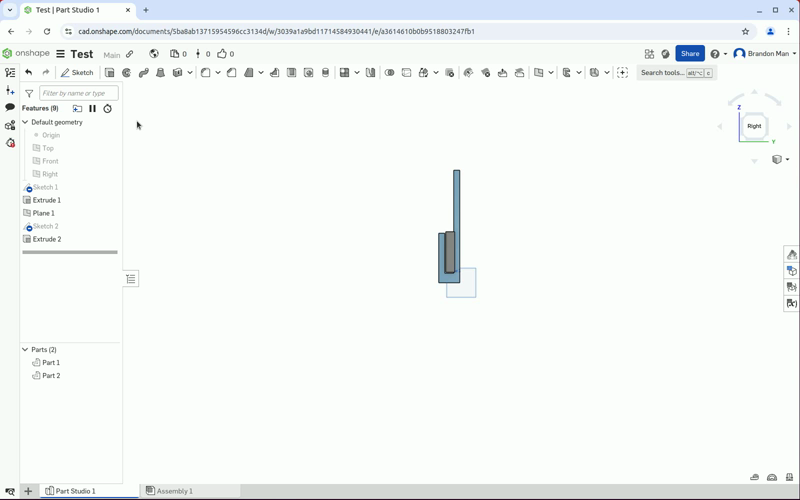
key(shift+h)
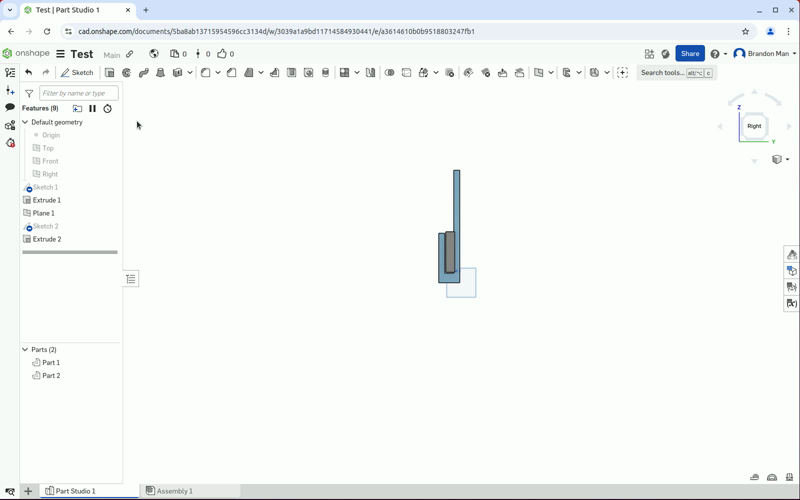
mouse_move(73, 189)
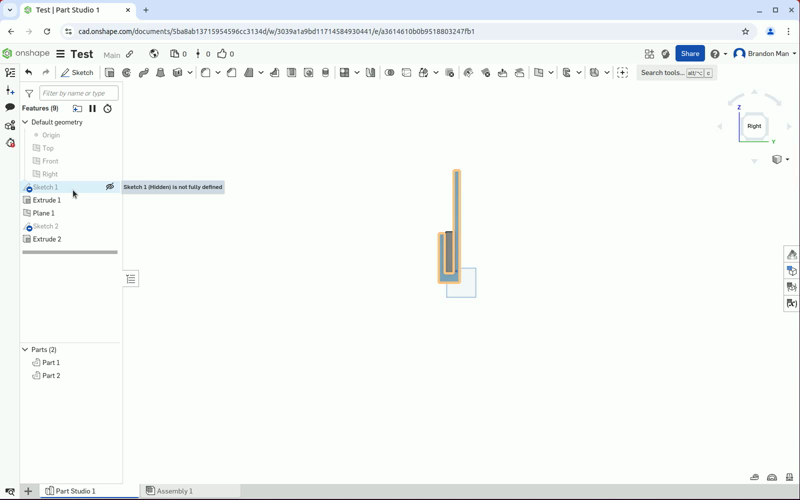
click(73, 189)
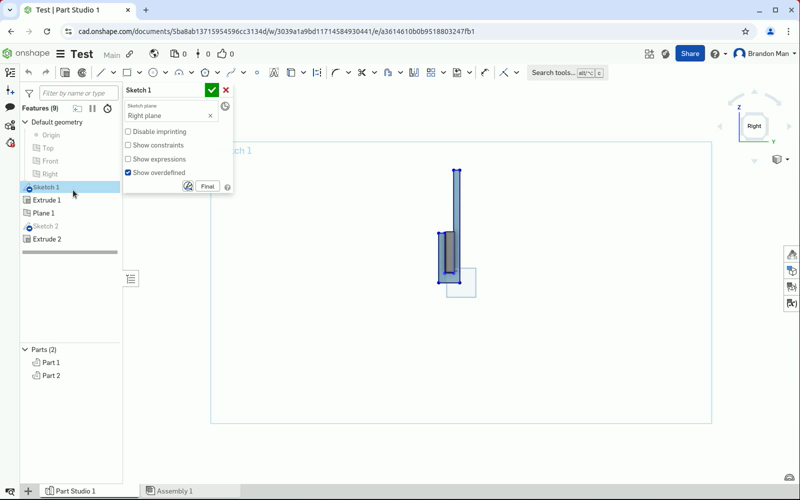
mouse_move(229, 92)
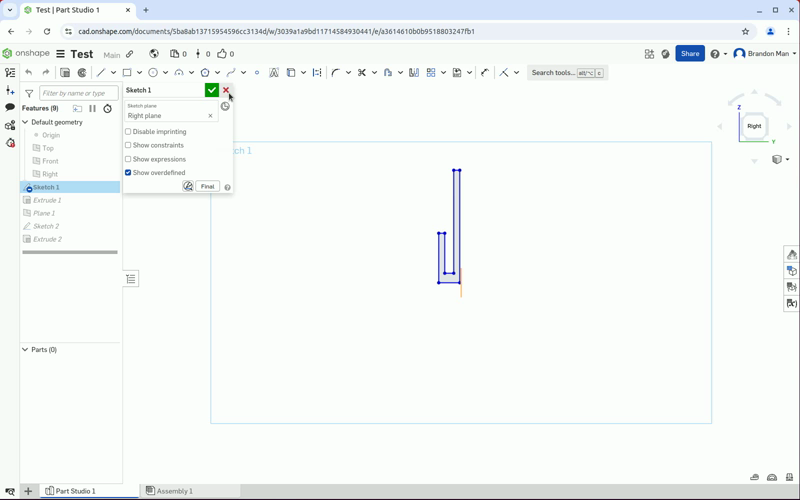
click(229, 92)
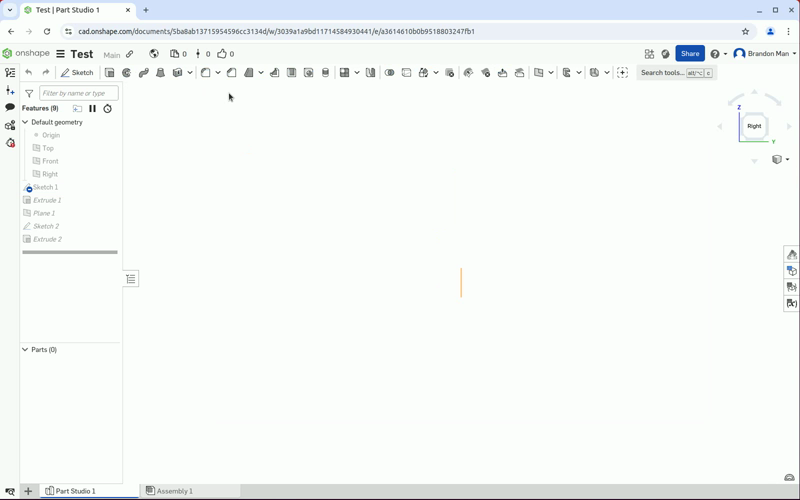
key(shift+s)
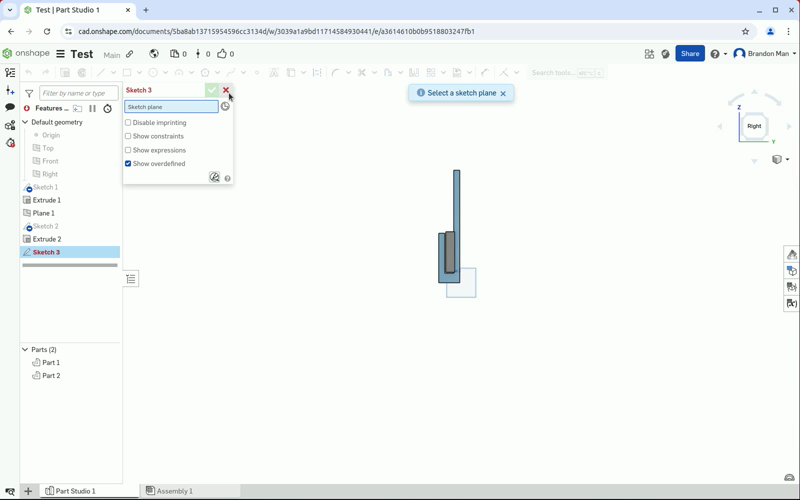
mouse_move(73, 215)
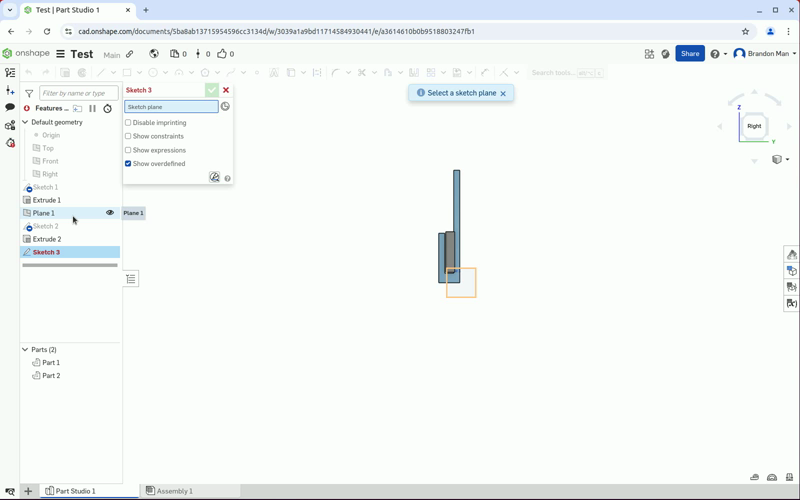
click(73, 215)
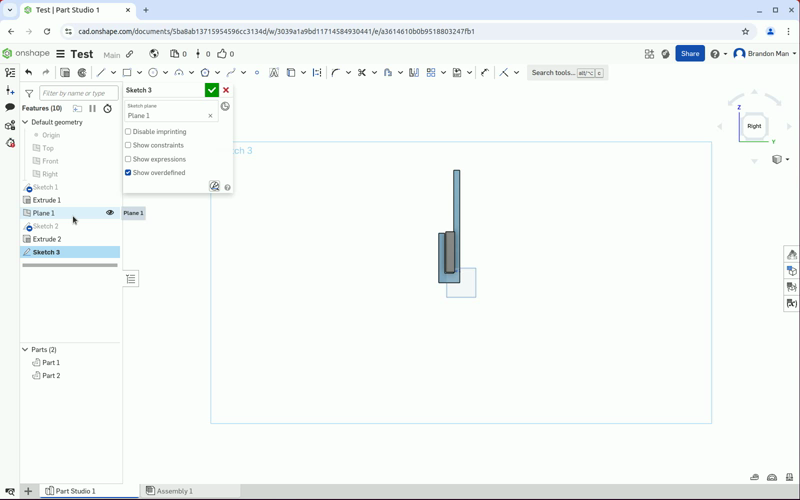
mouse_move(73, 352)
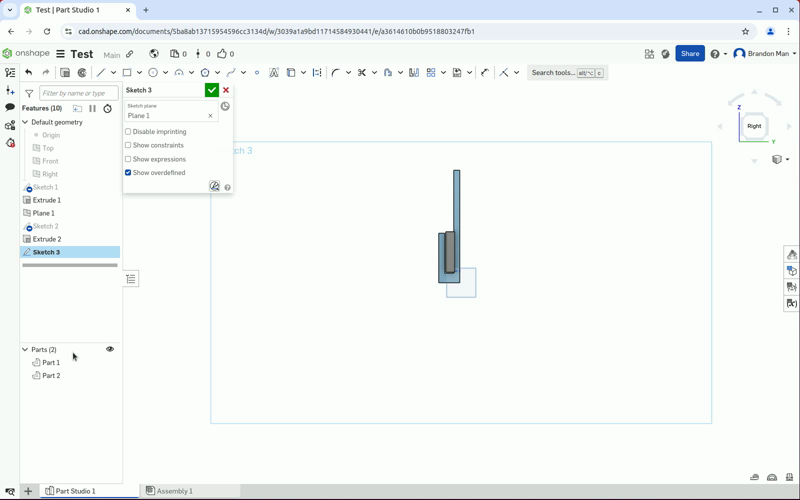
key(y)
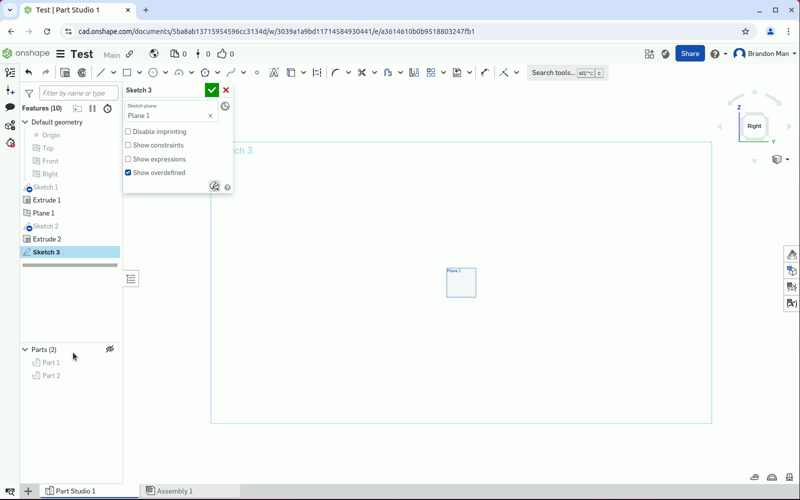
key(l)
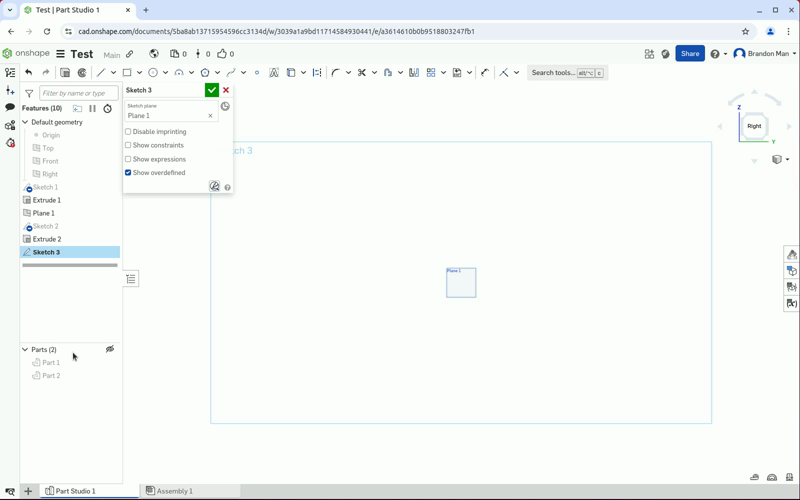
key_down(shift)
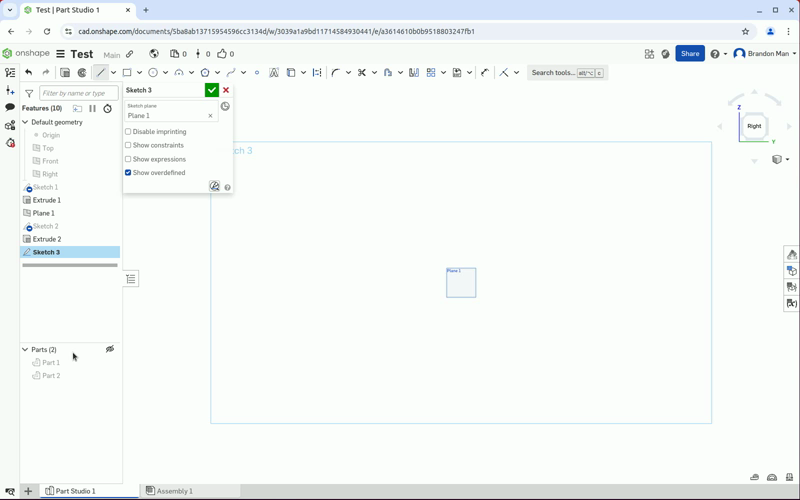
mouse_move(438, 282)
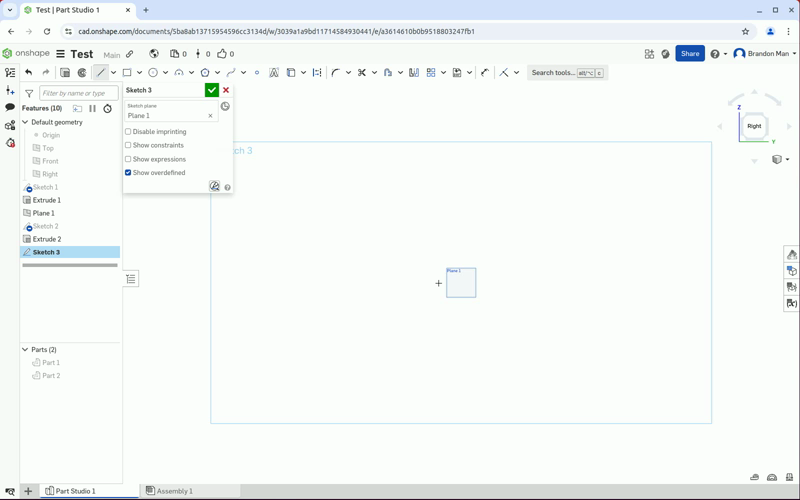
click(438, 282)
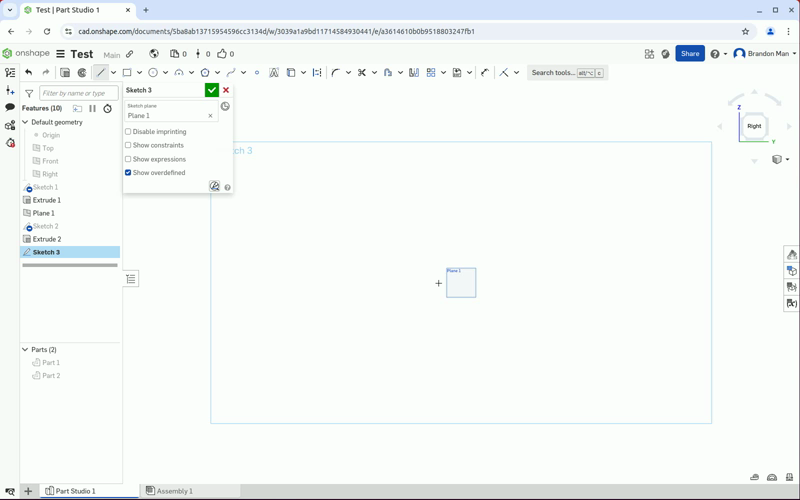
key_up(shift)
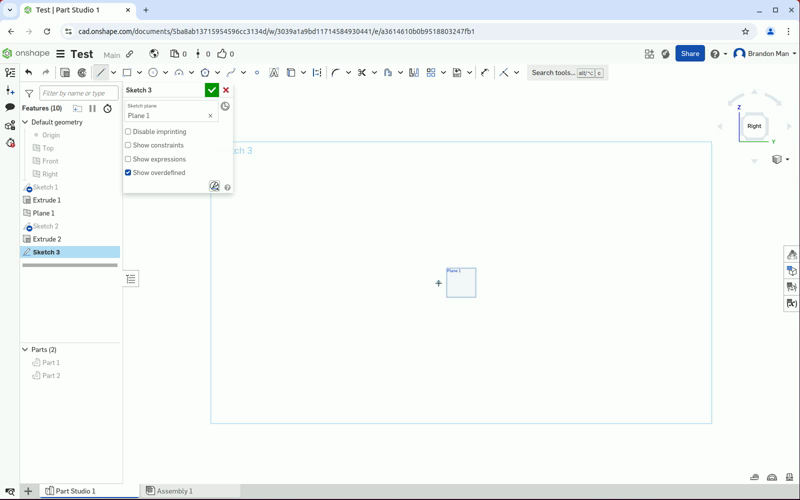
key_down(shift)
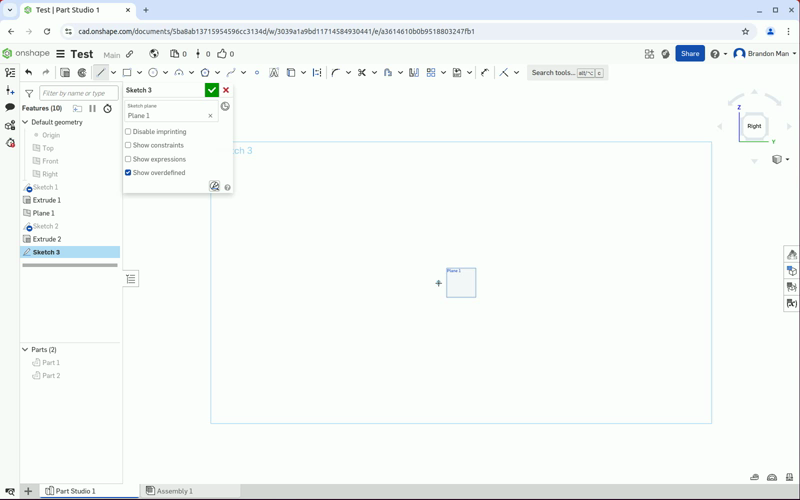
mouse_move(468, 282)
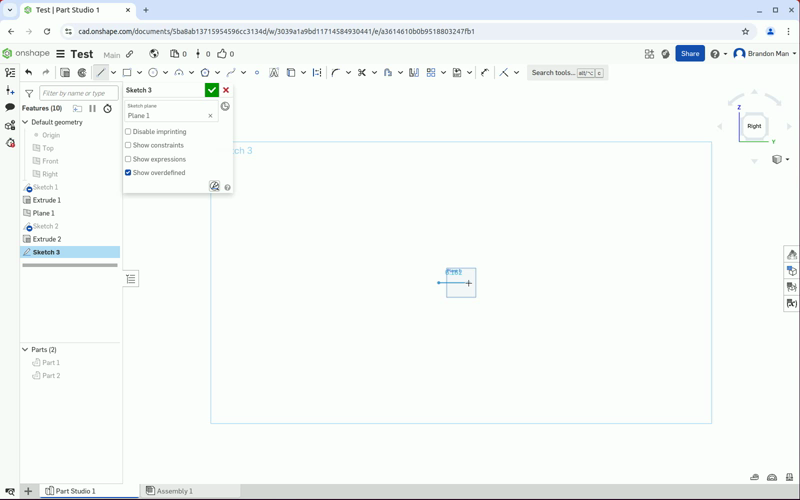
mouse_move(461, 282)
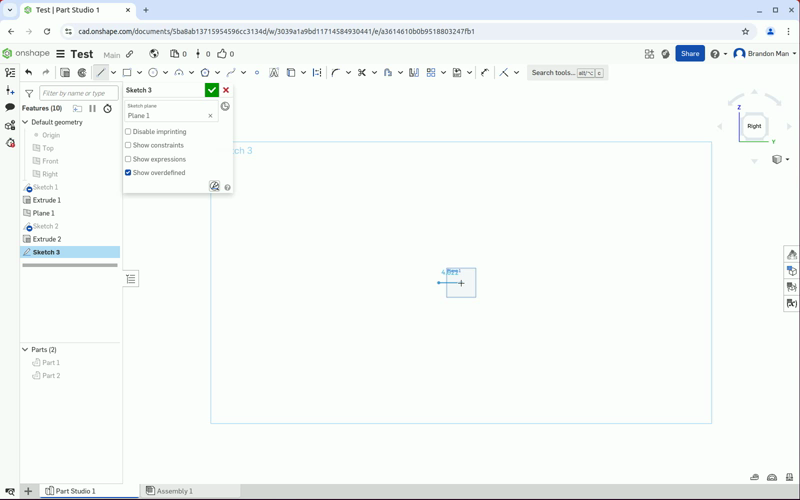
click(461, 282)
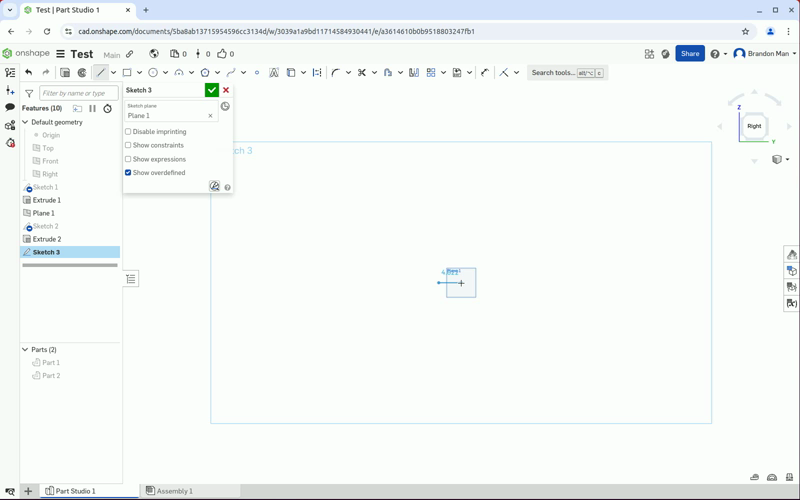
key_up(shift)
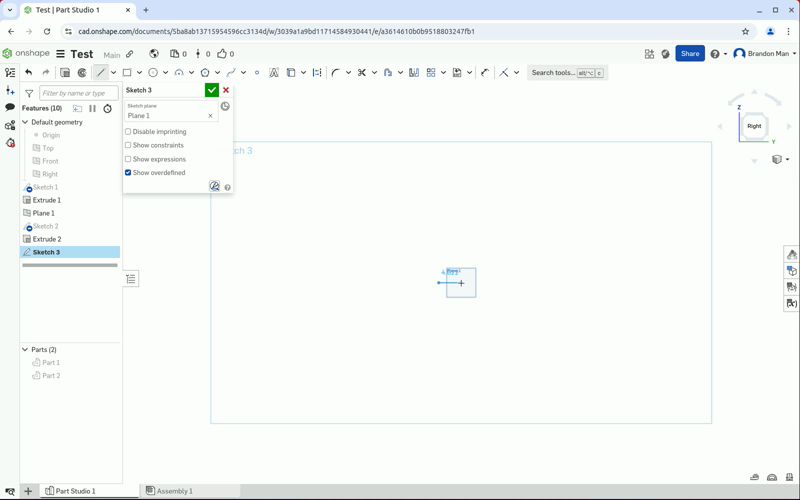
key_down(shift)
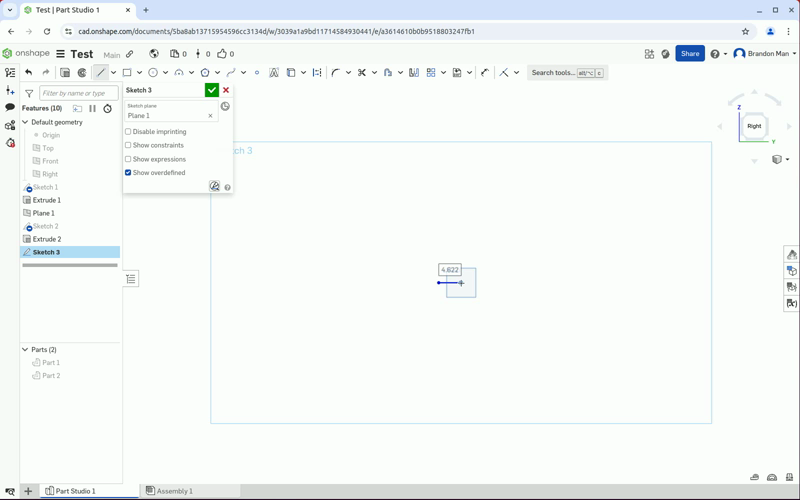
mouse_move(491, 282)
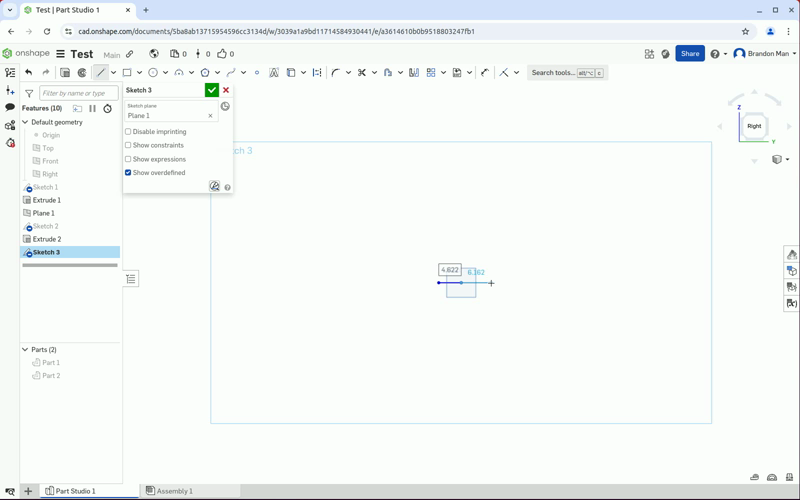
mouse_move(461, 231)
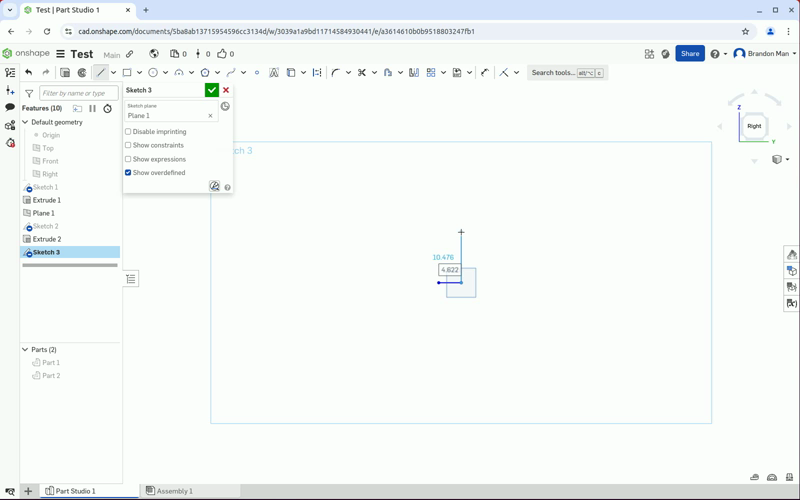
click(461, 231)
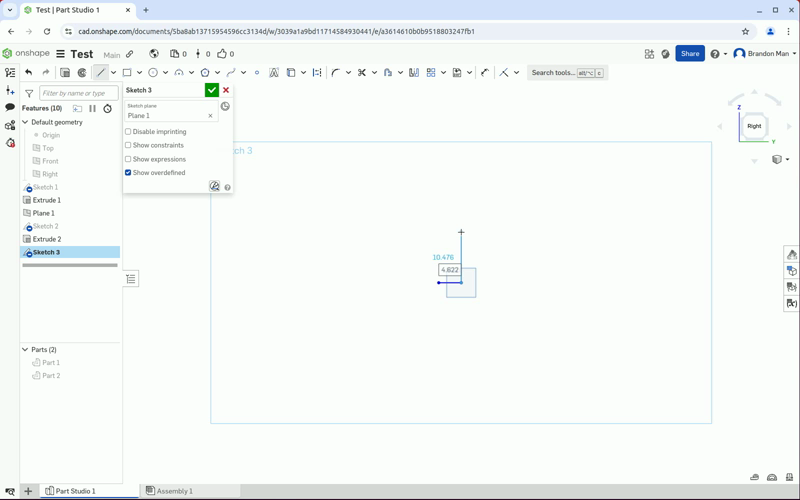
key_up(shift)
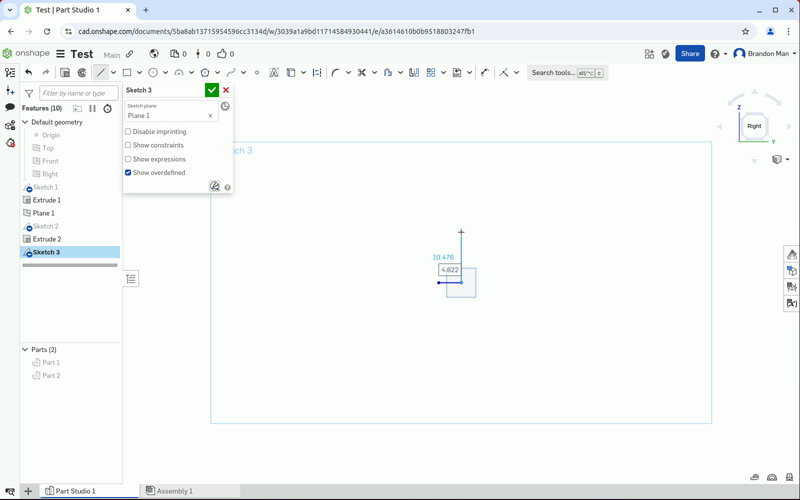
key_down(shift)
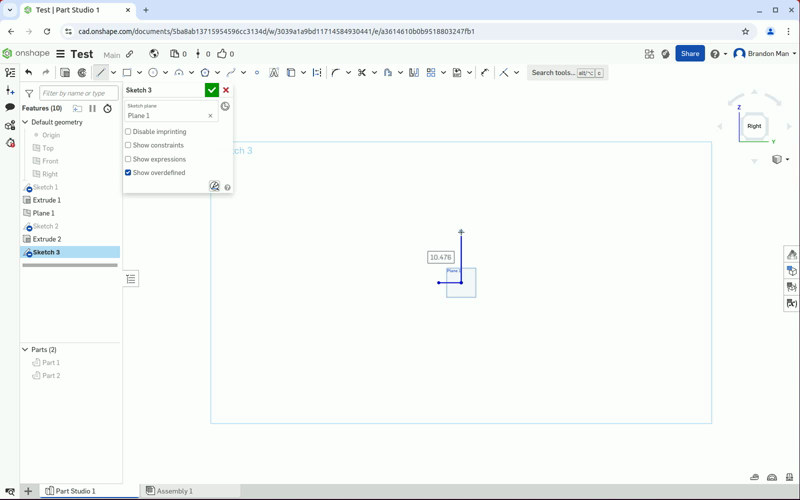
mouse_move(491, 231)
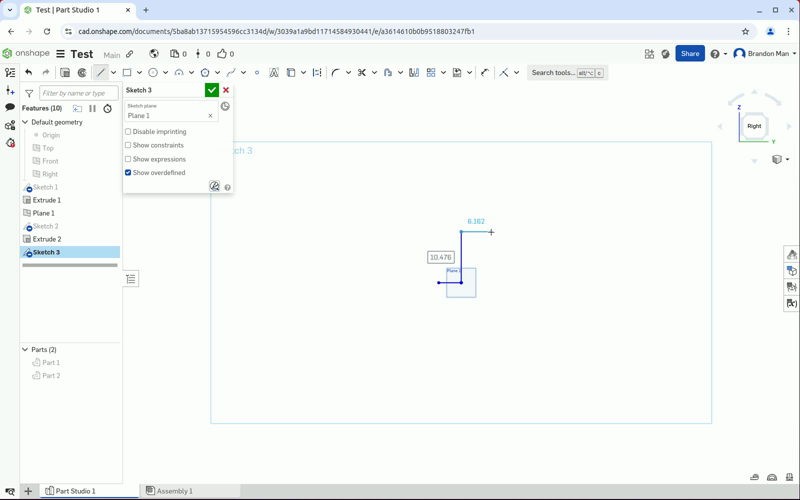
mouse_move(454, 231)
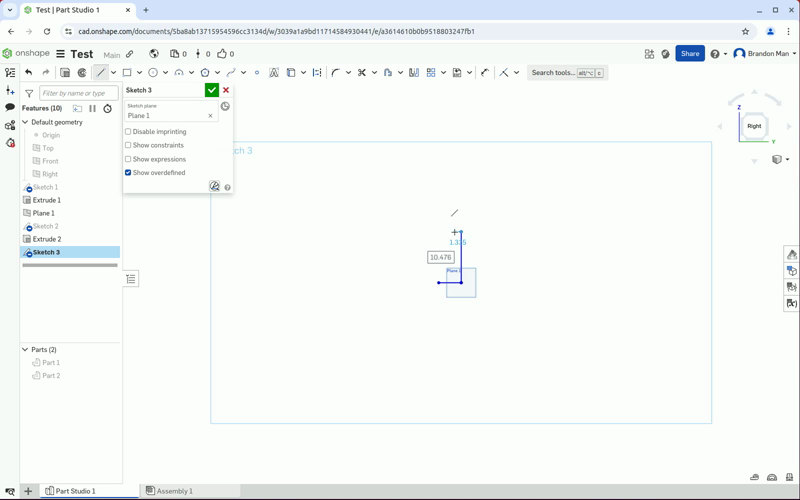
scroll(6)
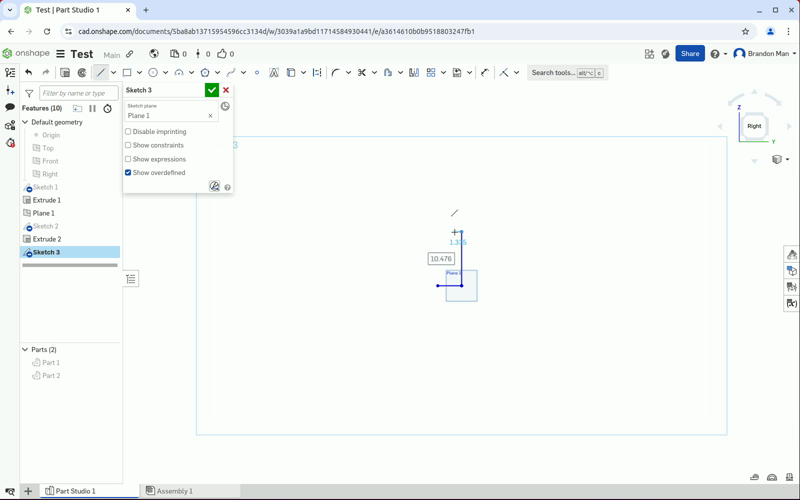
scroll(6)
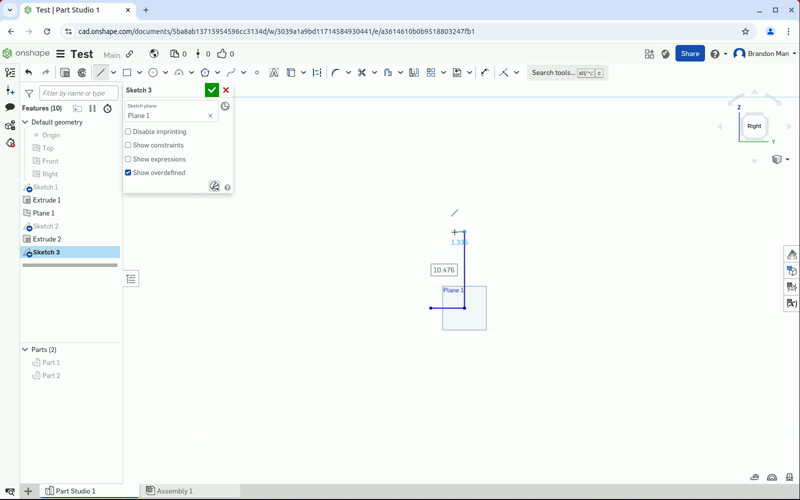
scroll(6)
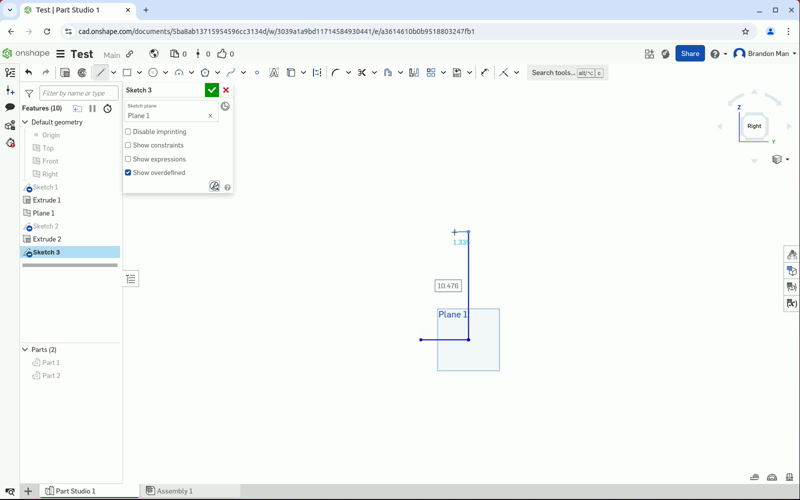
scroll(6)
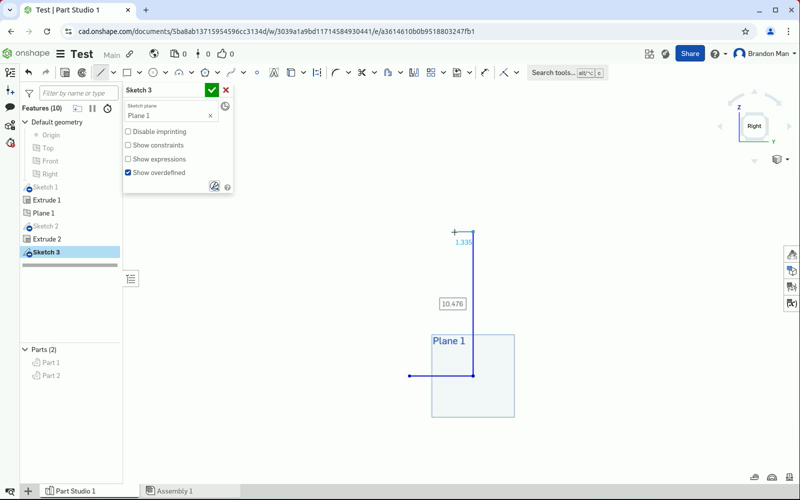
scroll(6)
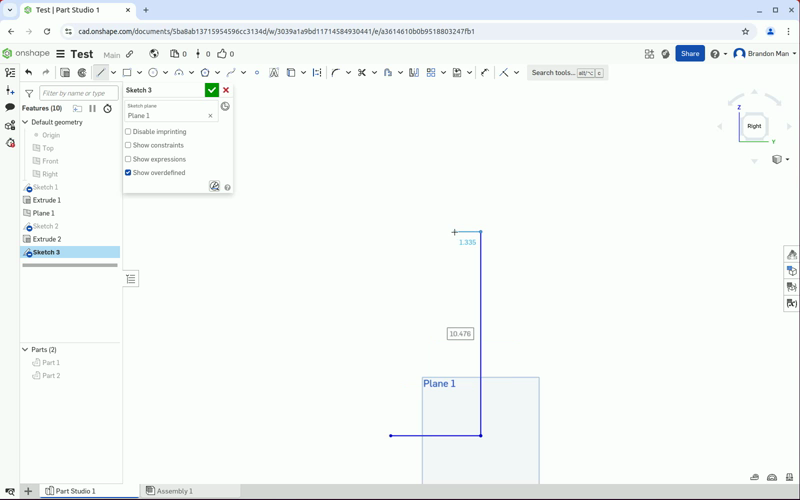
scroll(6)
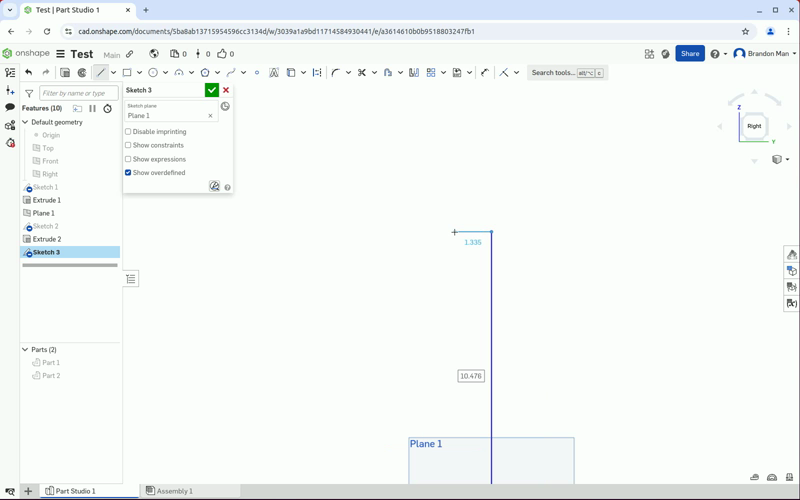
scroll(6)
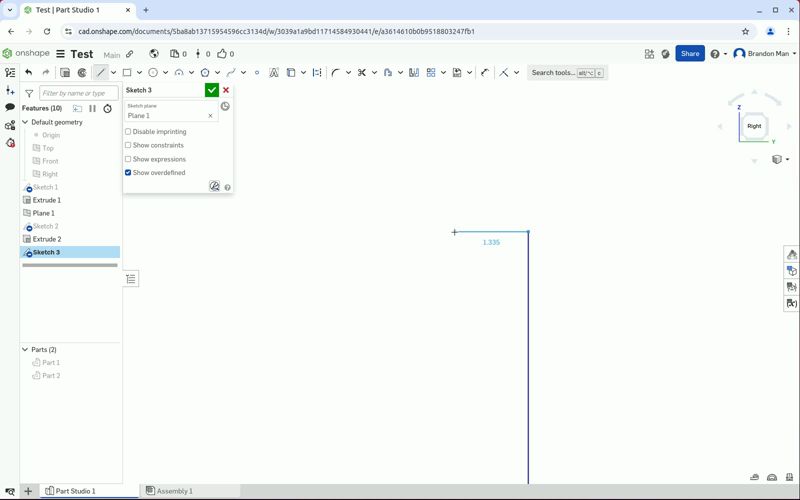
click(454, 231)
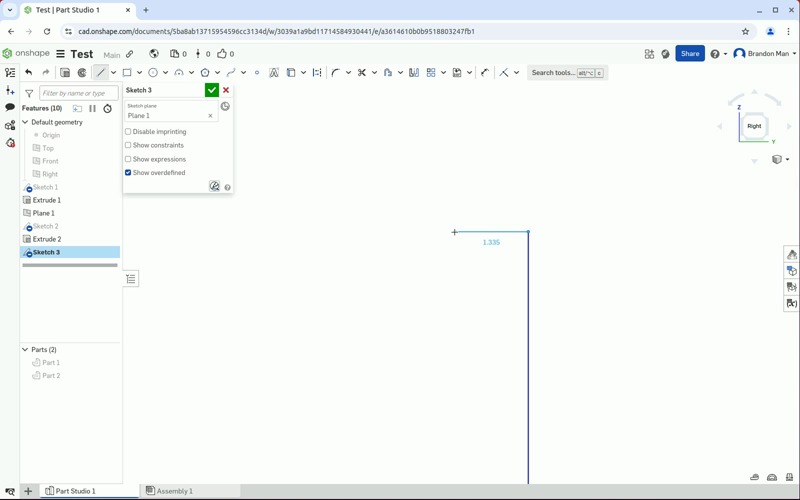
scroll(-6)
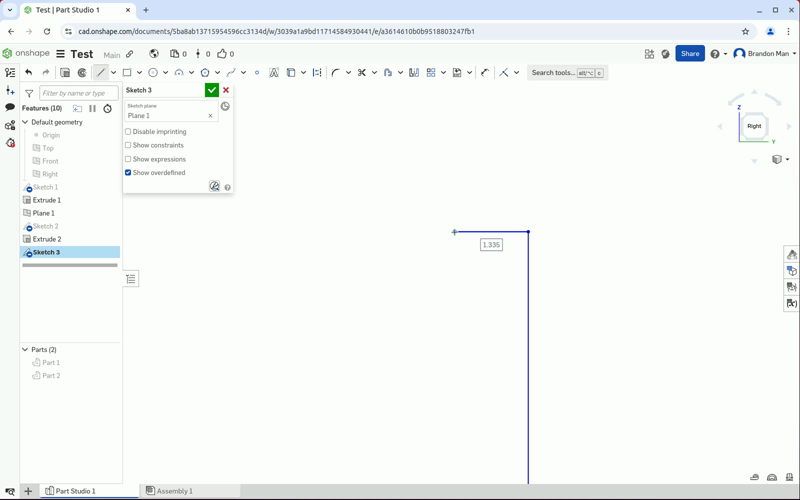
scroll(-6)
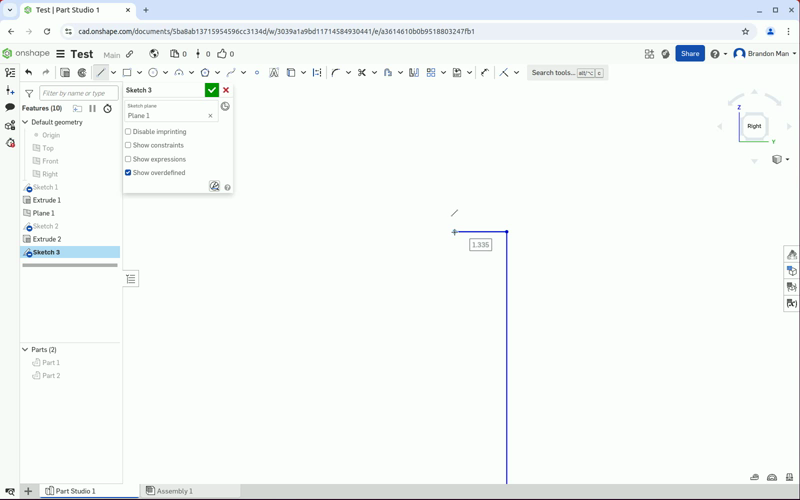
scroll(-6)
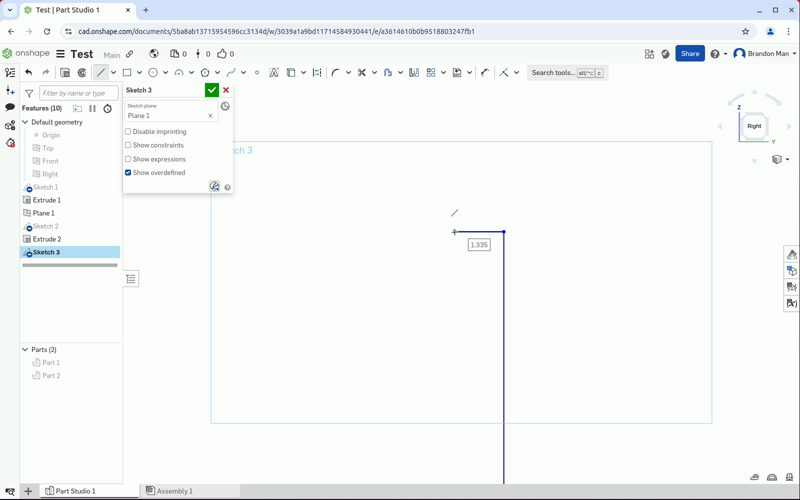
scroll(-6)
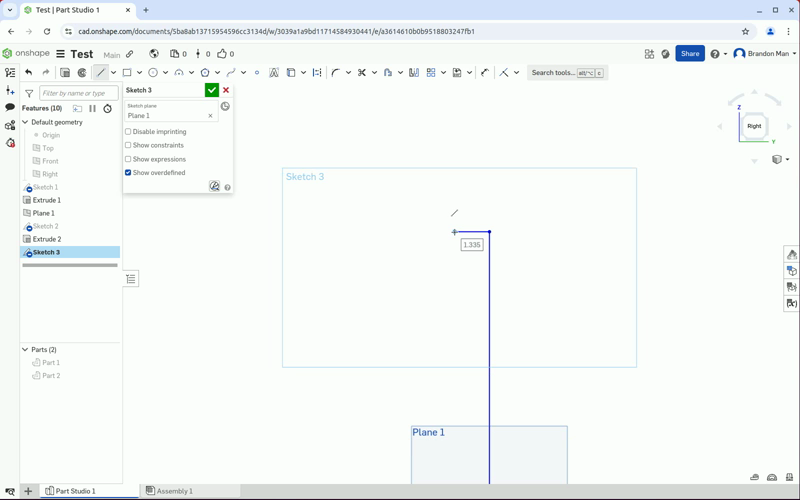
scroll(-6)
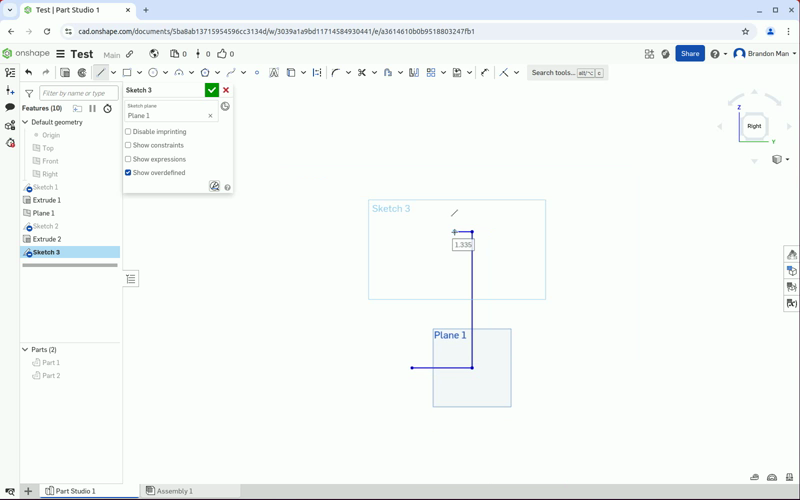
scroll(-6)
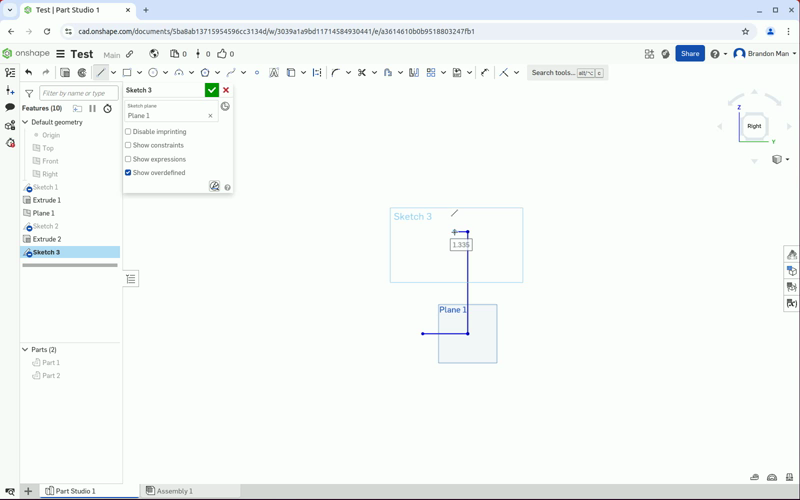
scroll(-6)
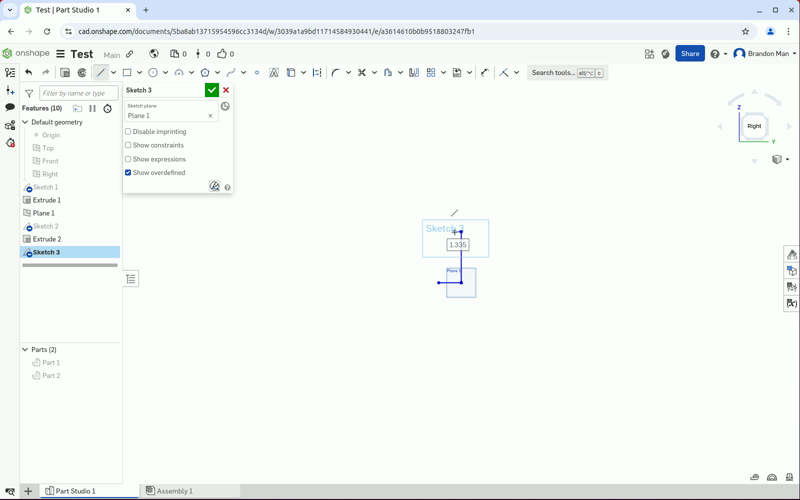
key_up(shift)
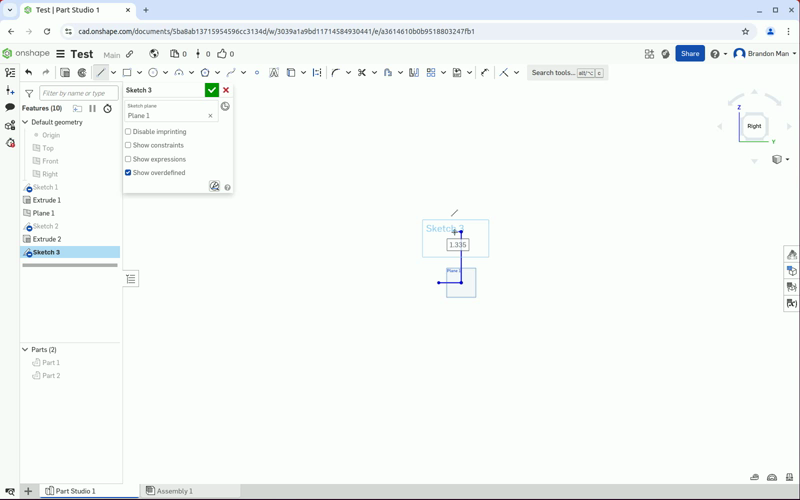
key_down(shift)
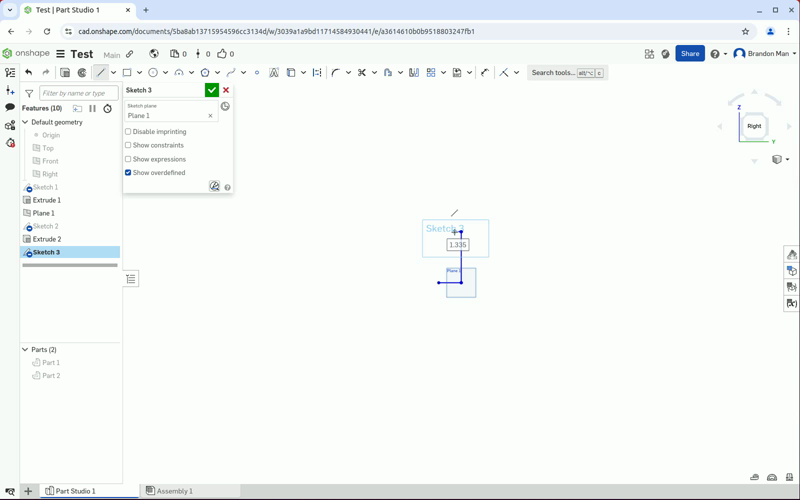
mouse_move(484, 231)
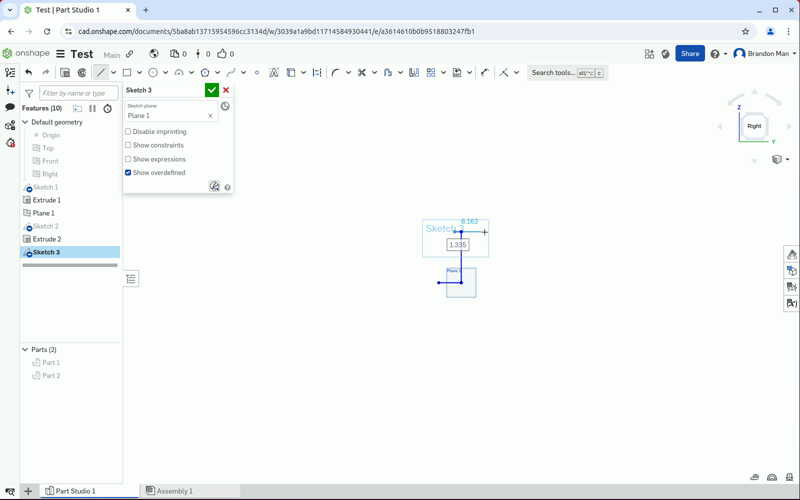
mouse_move(454, 272)
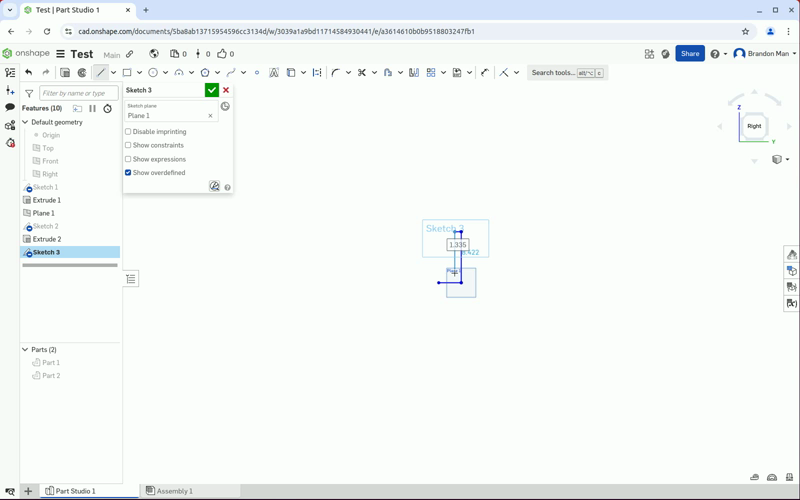
click(454, 272)
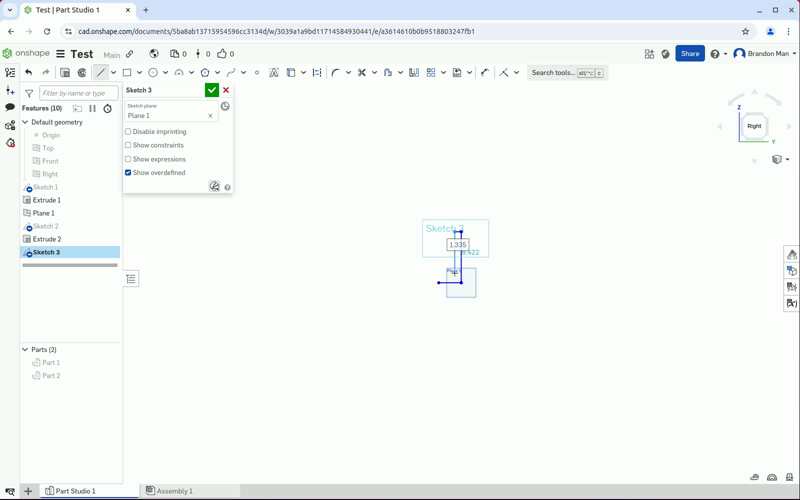
key_up(shift)
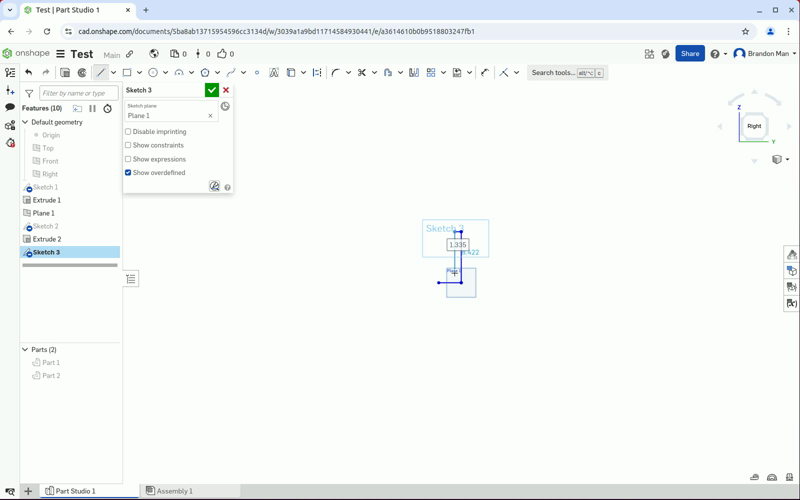
key_down(shift)
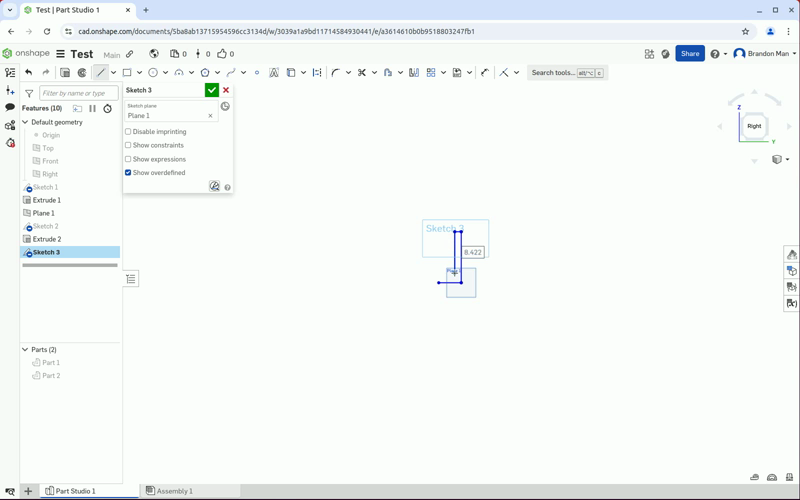
mouse_move(484, 272)
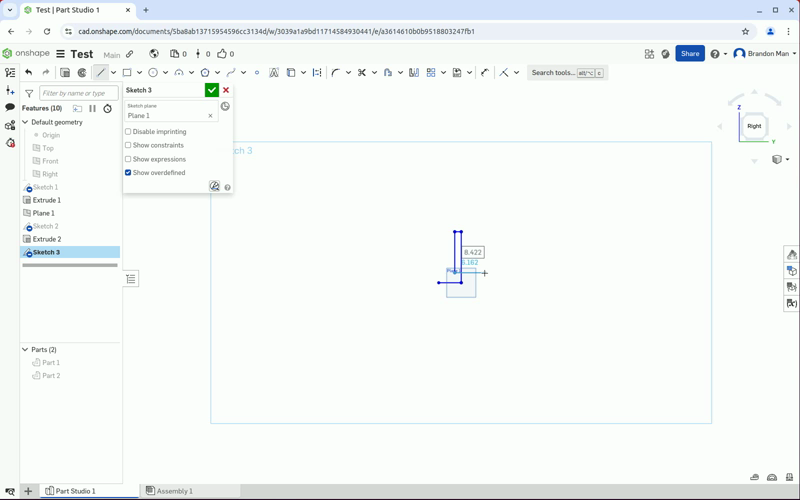
mouse_move(444, 272)
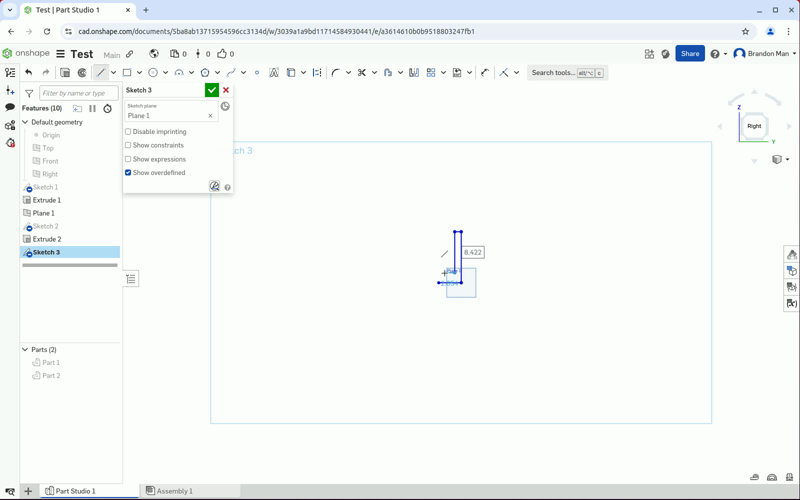
click(444, 272)
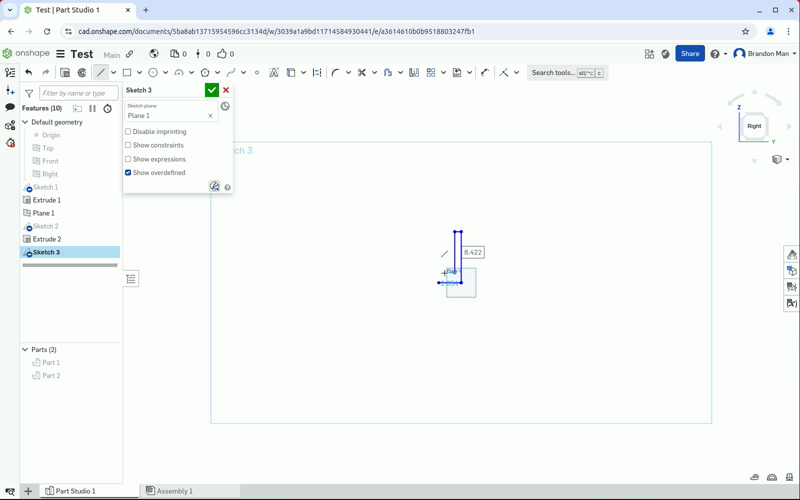
key_up(shift)
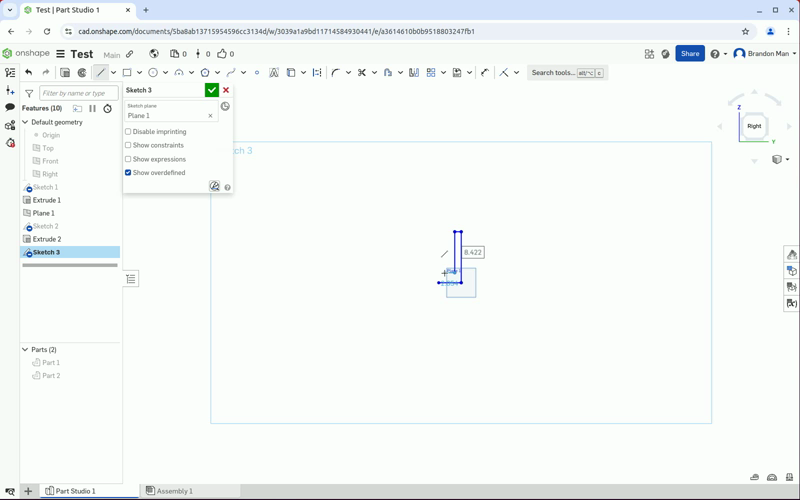
key_down(shift)
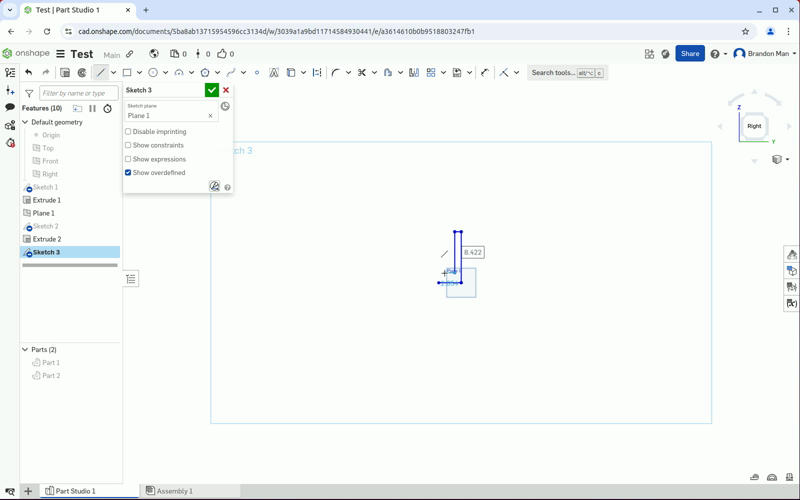
mouse_move(474, 272)
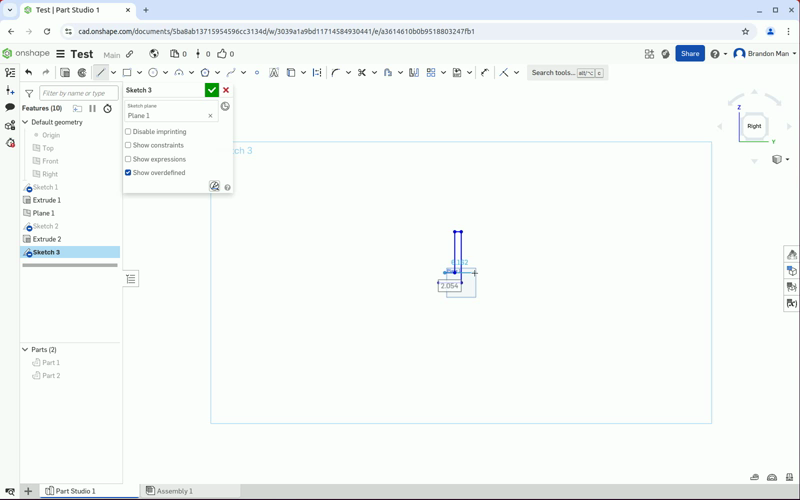
mouse_move(444, 231)
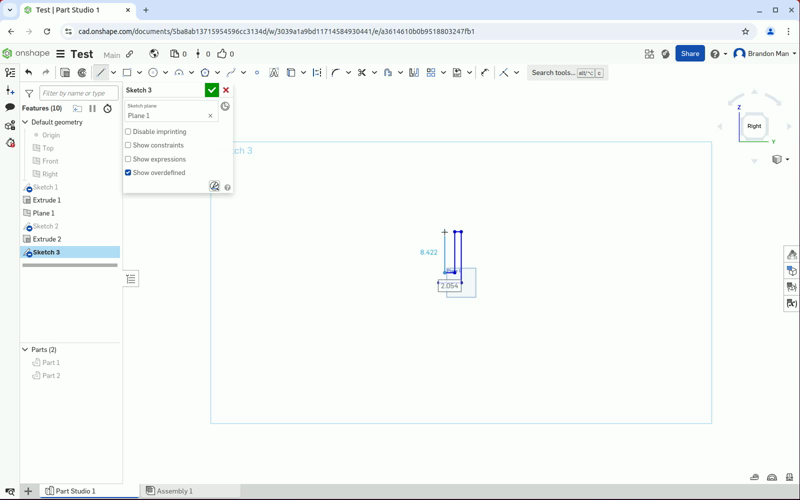
click(444, 231)
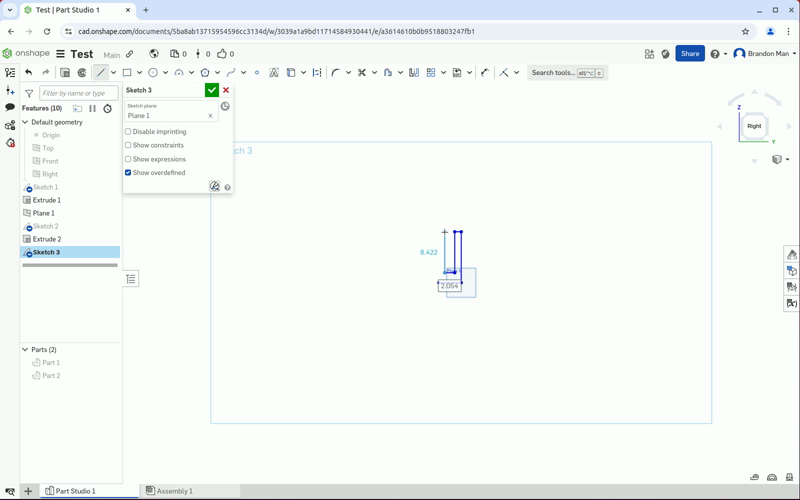
key_up(shift)
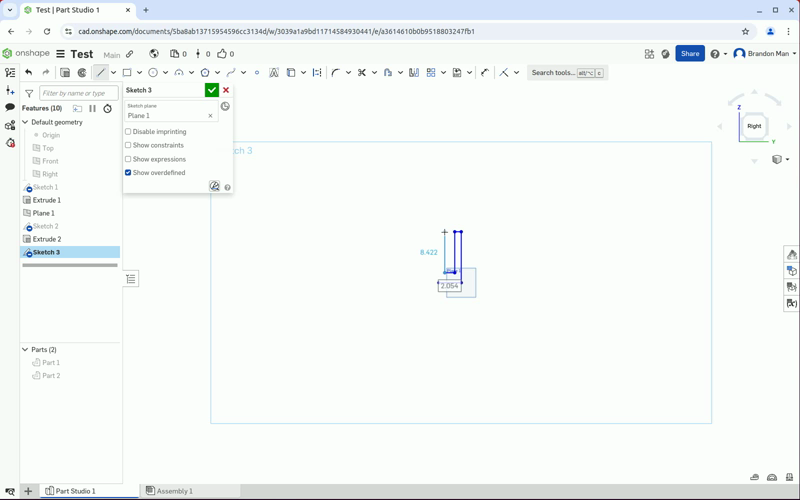
key_down(shift)
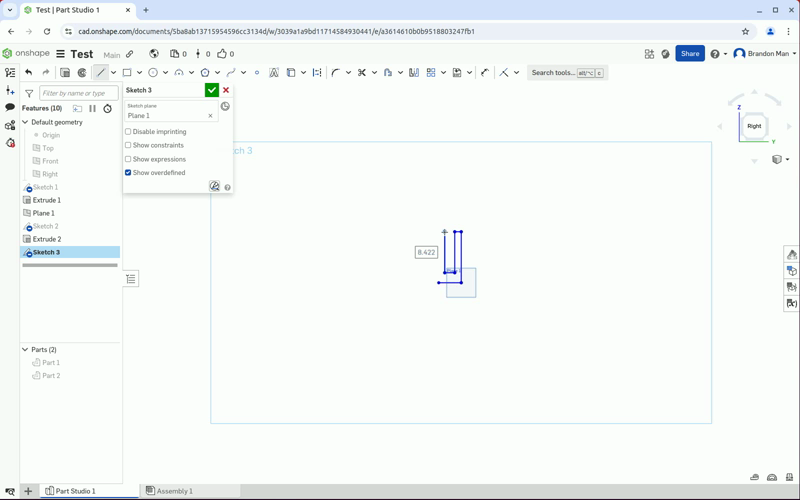
mouse_move(474, 231)
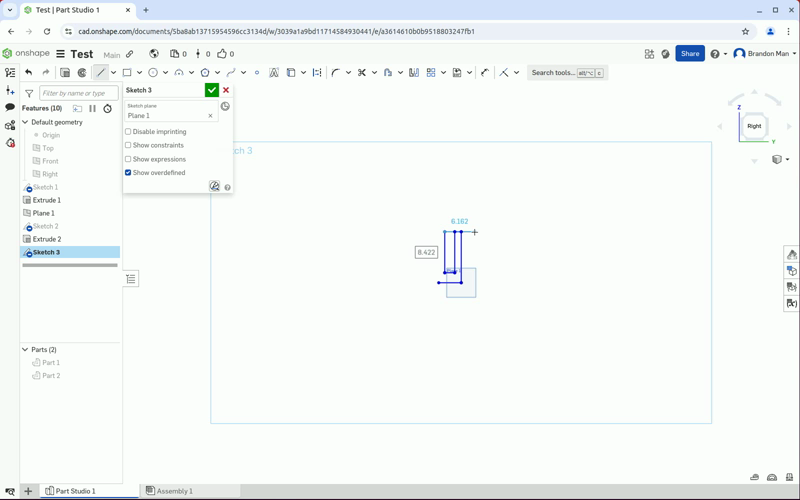
mouse_move(438, 231)
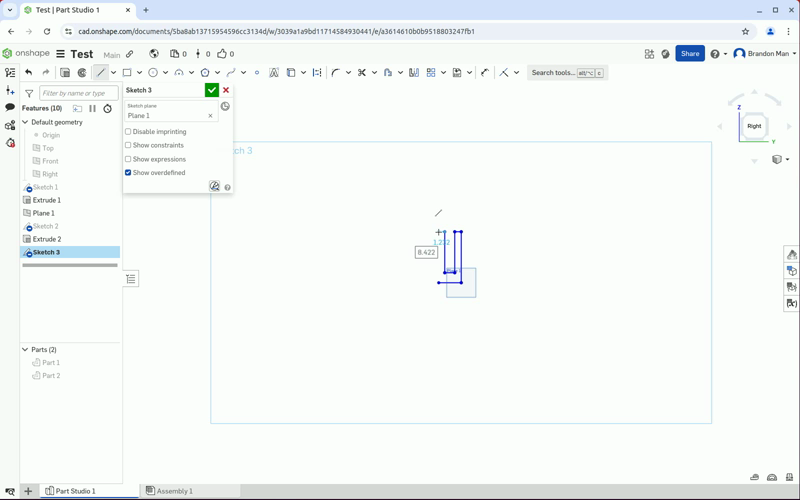
scroll(6)
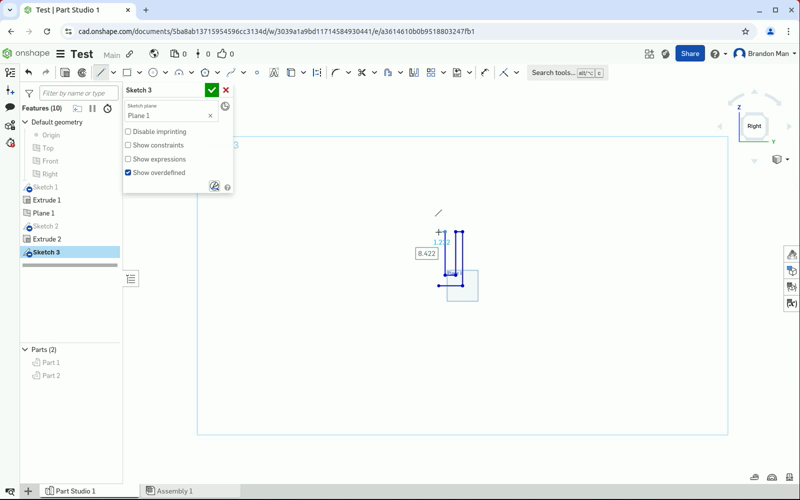
scroll(6)
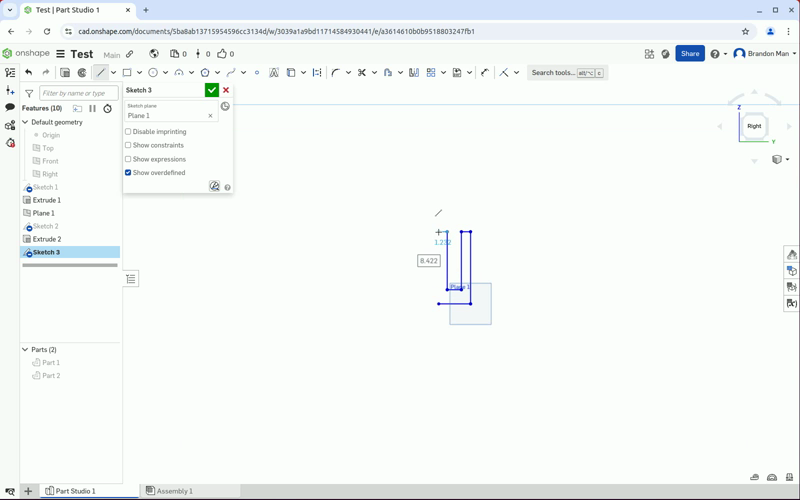
scroll(6)
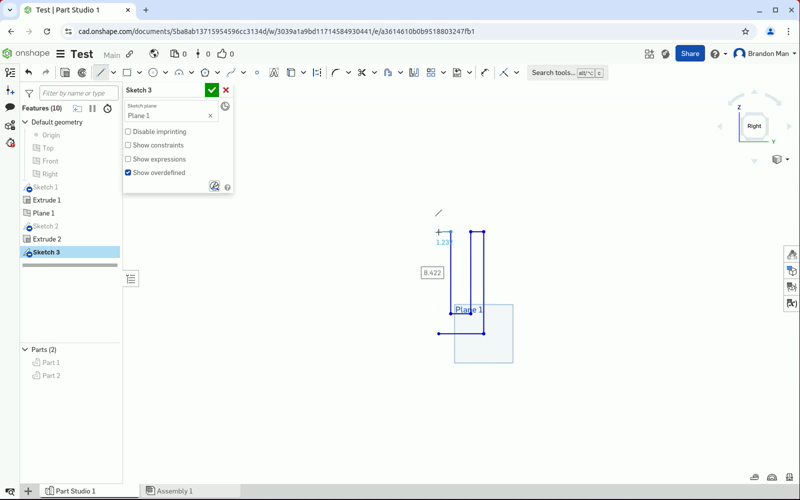
scroll(6)
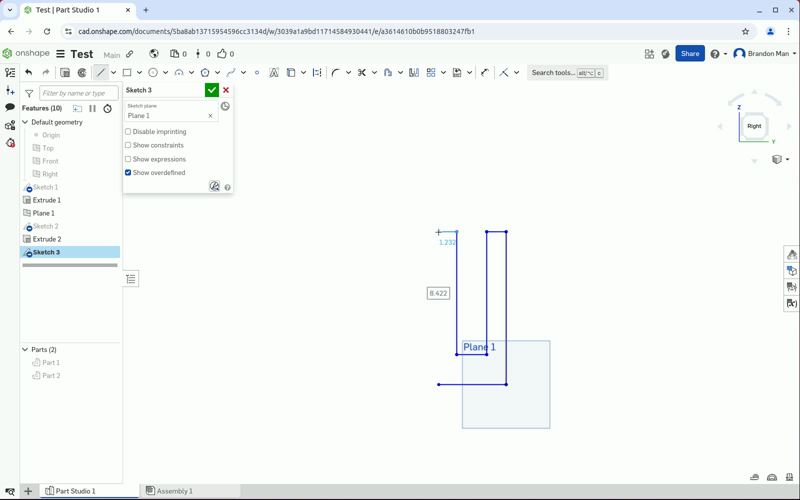
scroll(6)
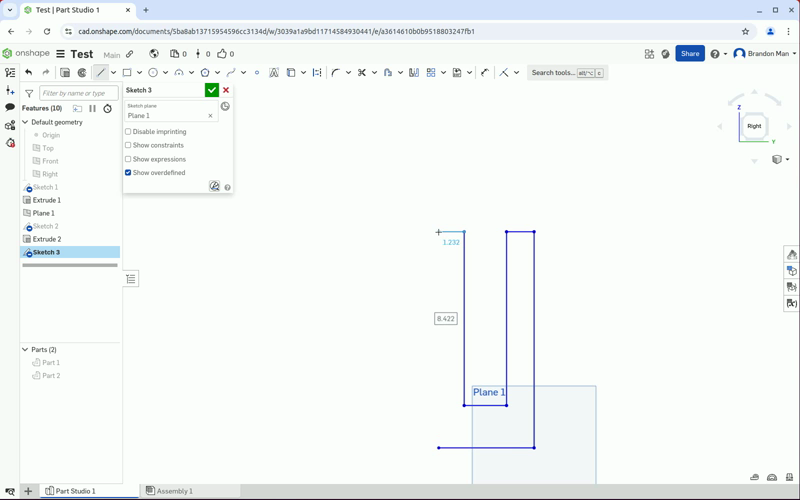
scroll(6)
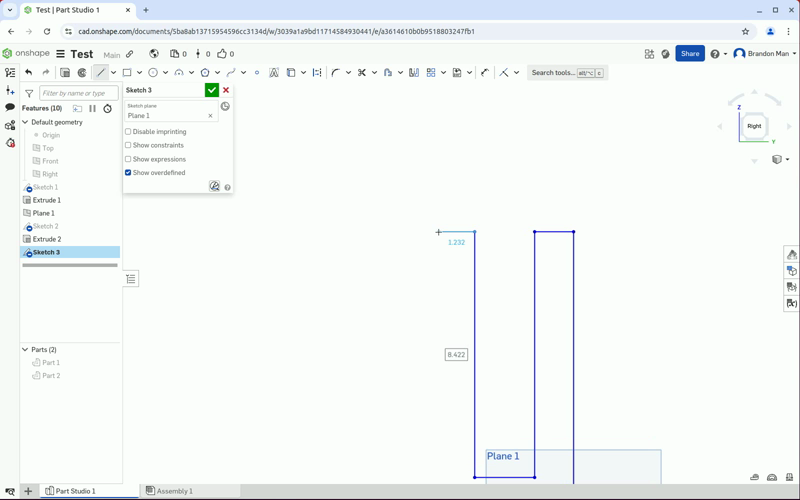
scroll(6)
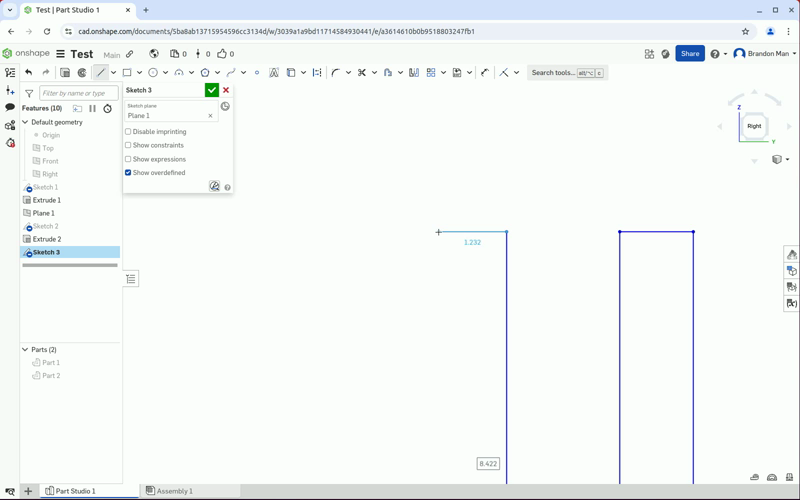
click(438, 231)
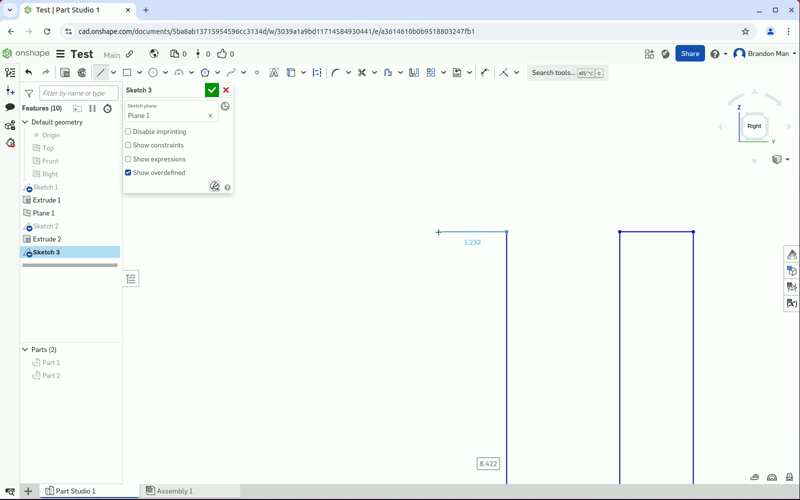
scroll(-6)
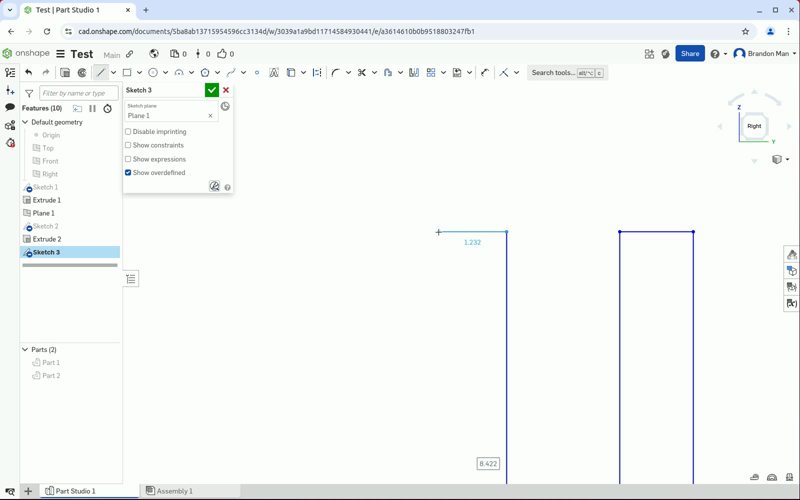
scroll(-6)
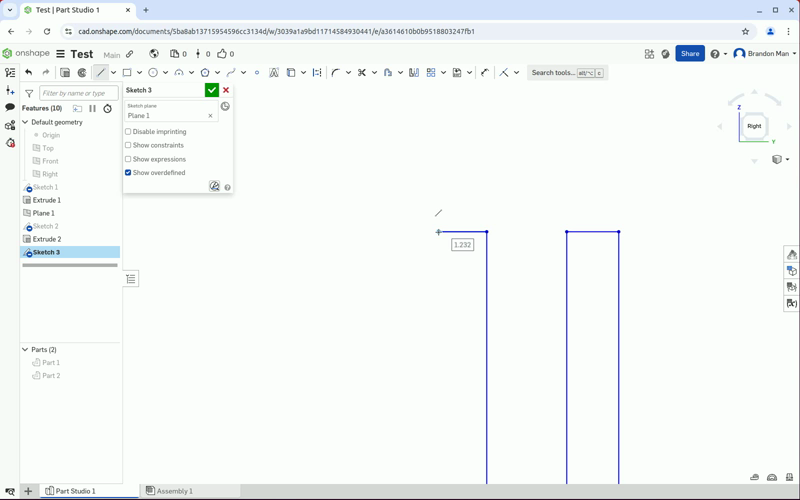
scroll(-6)
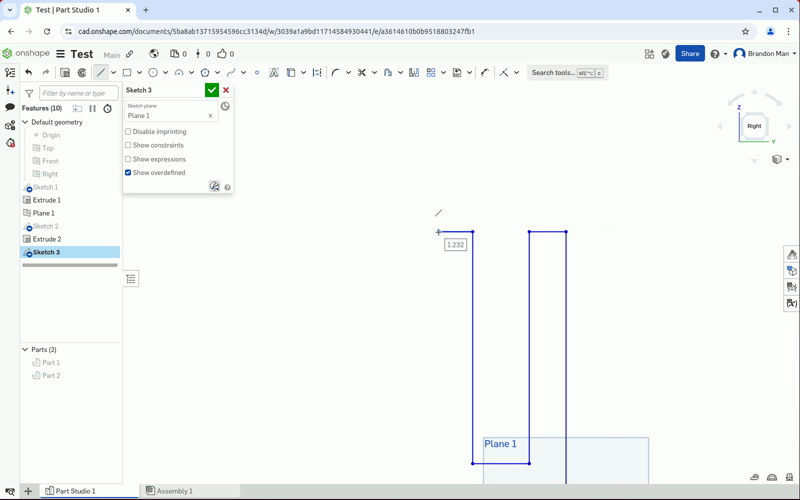
scroll(-6)
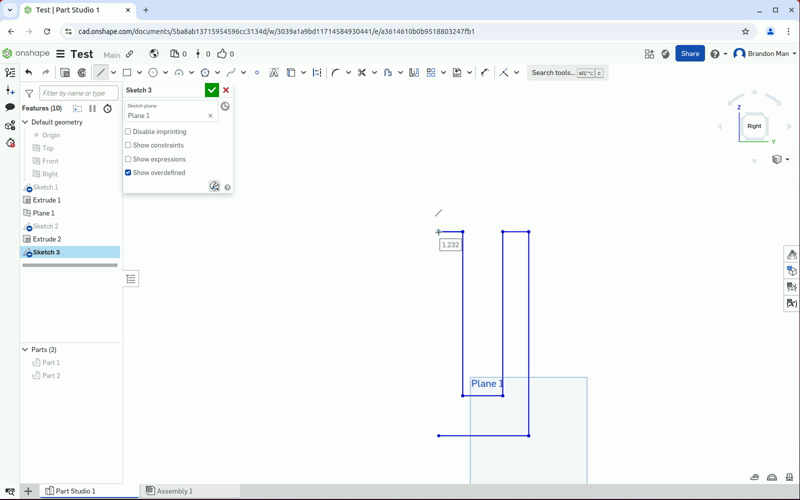
scroll(-6)
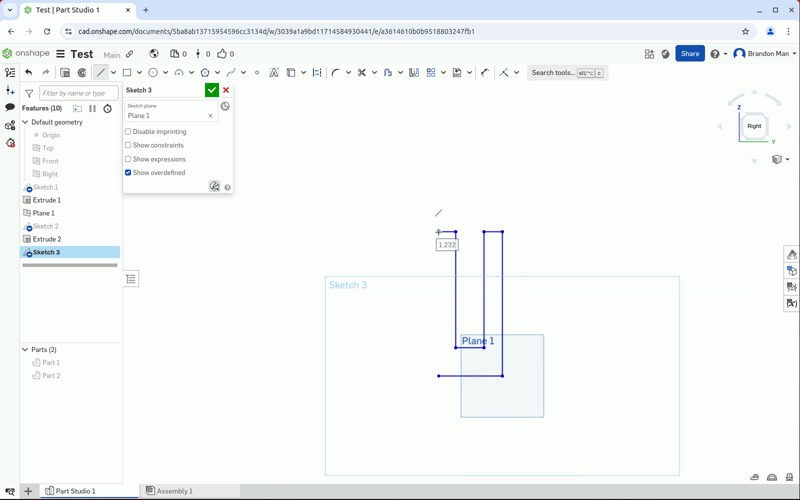
scroll(-6)
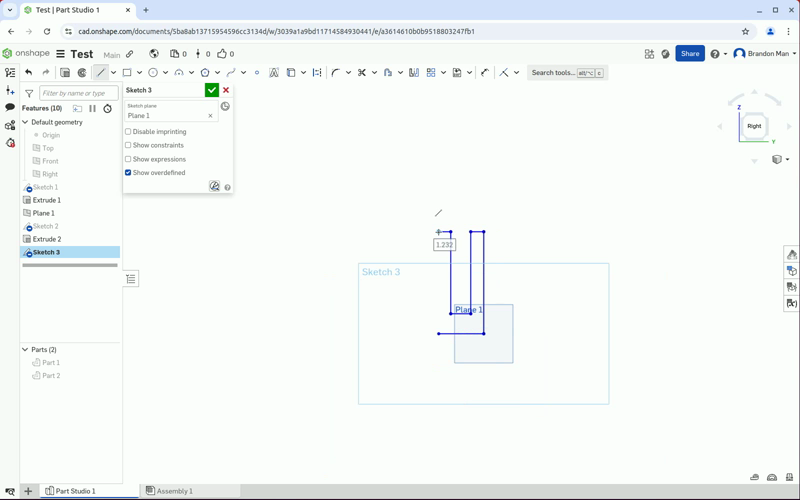
scroll(-6)
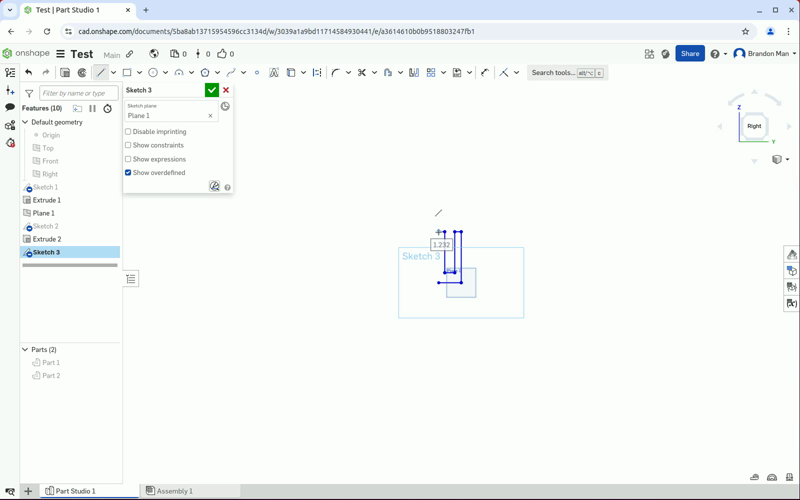
key_up(shift)
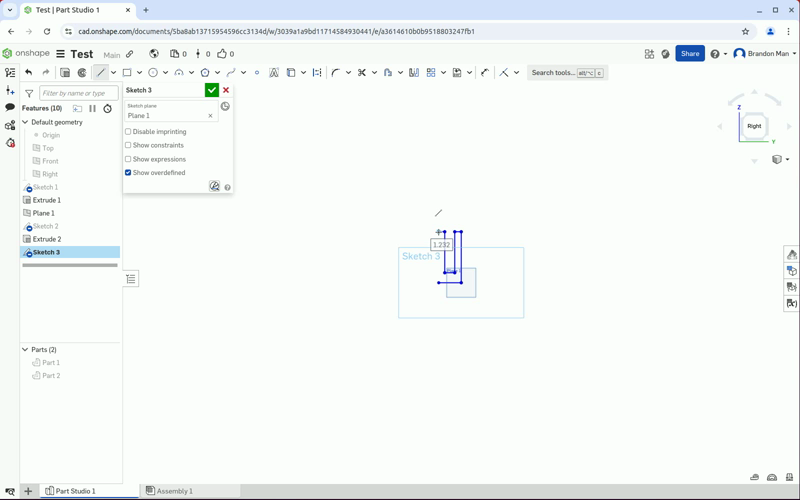
mouse_move(468, 231)
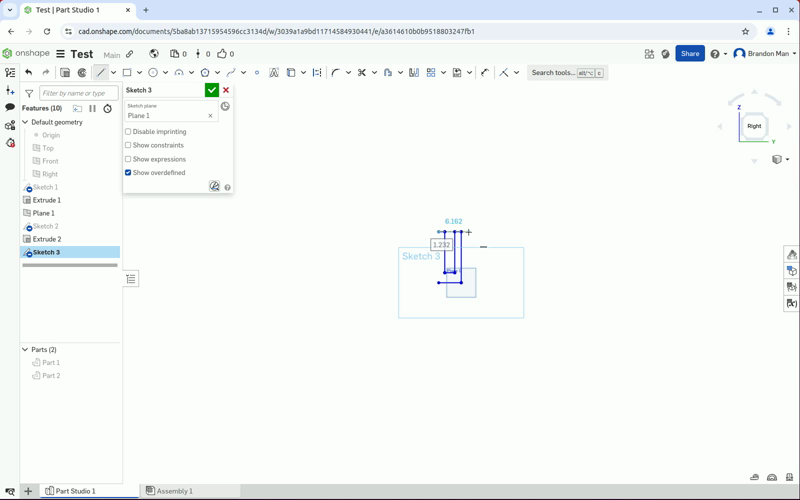
key_down(shift)
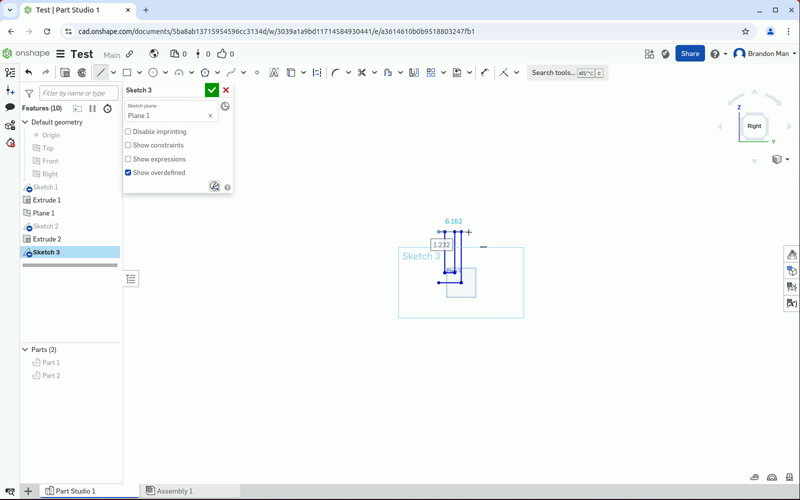
mouse_move(438, 282)
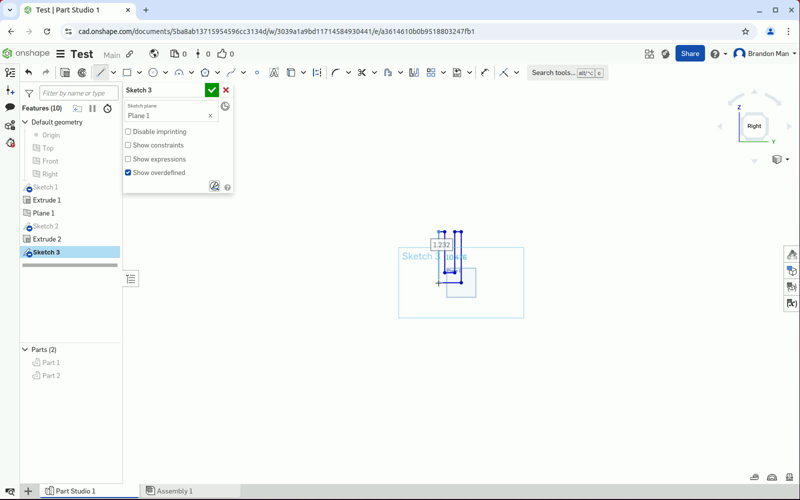
key_up(shift)
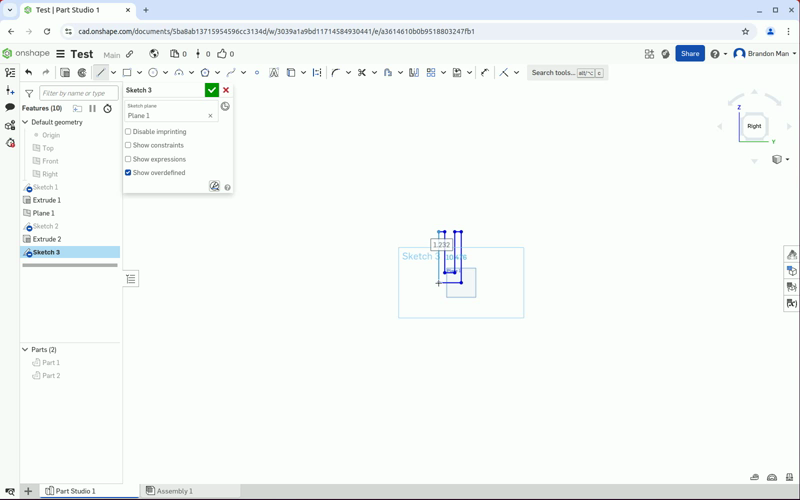
click(438, 282)
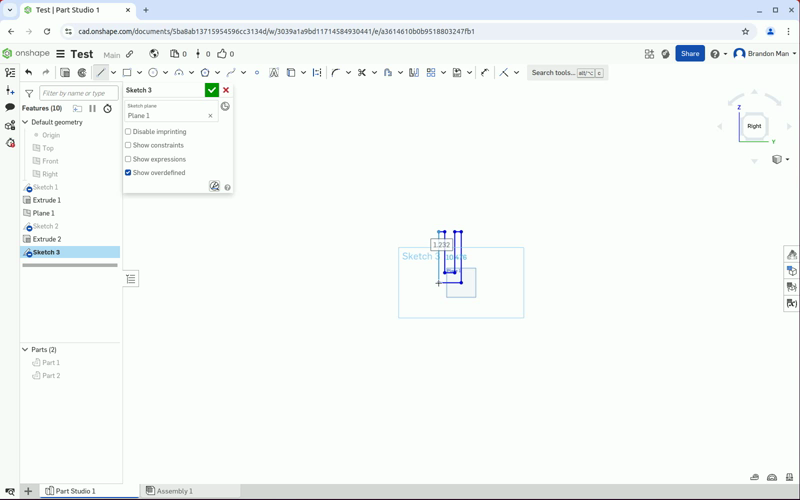
key(esc)
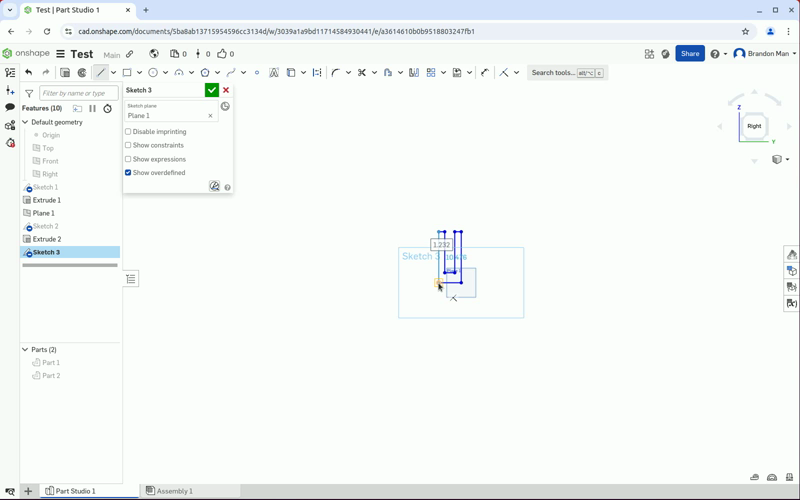
mouse_move(457, 244)
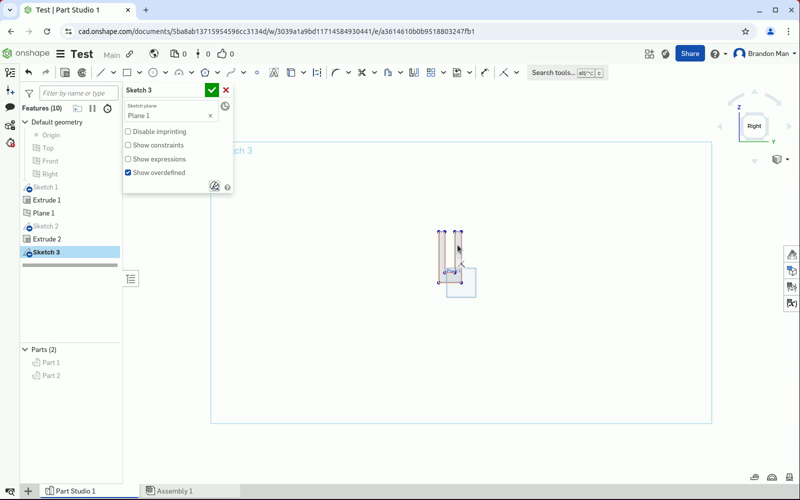
scroll(6)
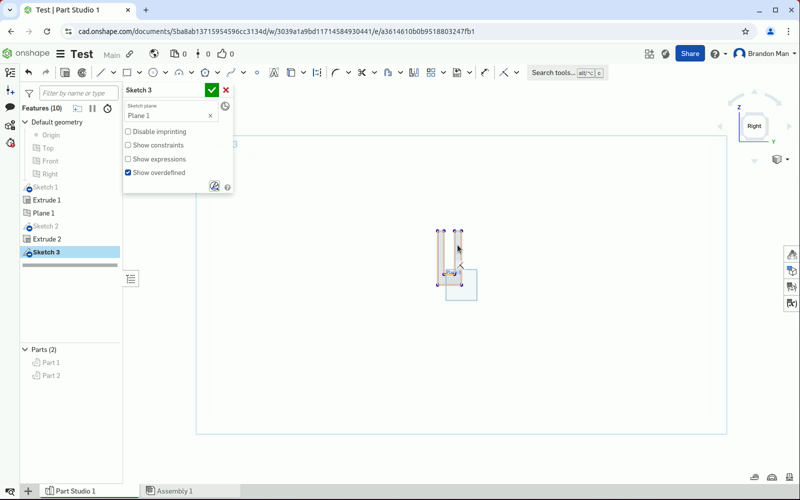
scroll(6)
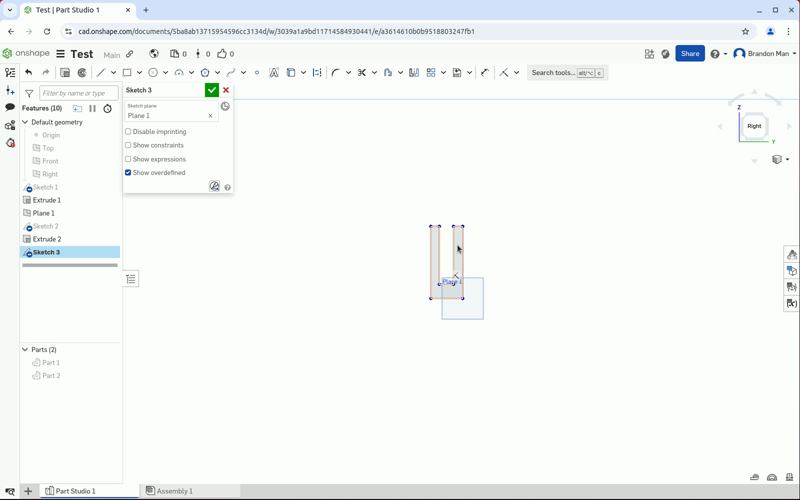
scroll(6)
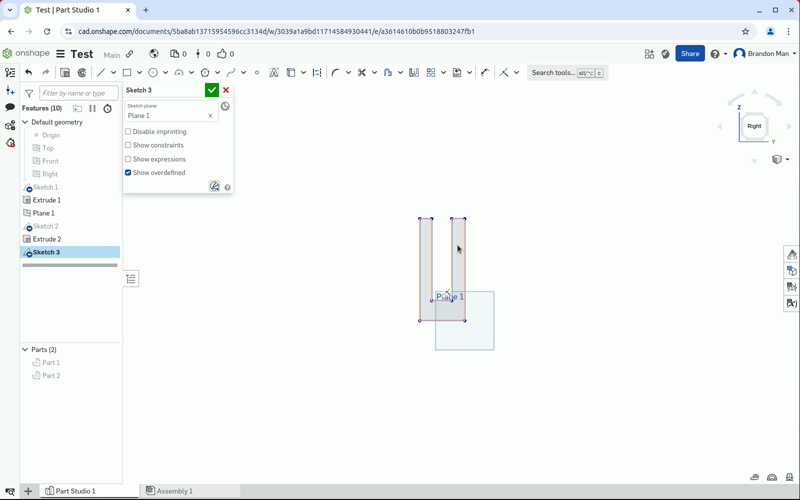
scroll(6)
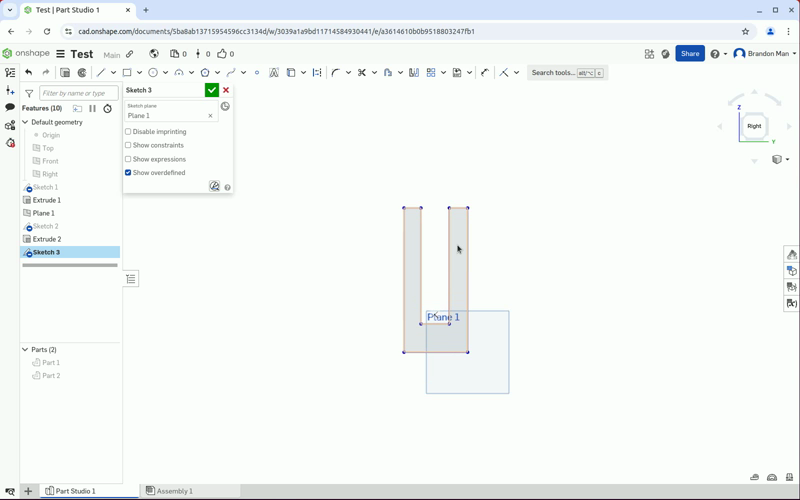
scroll(6)
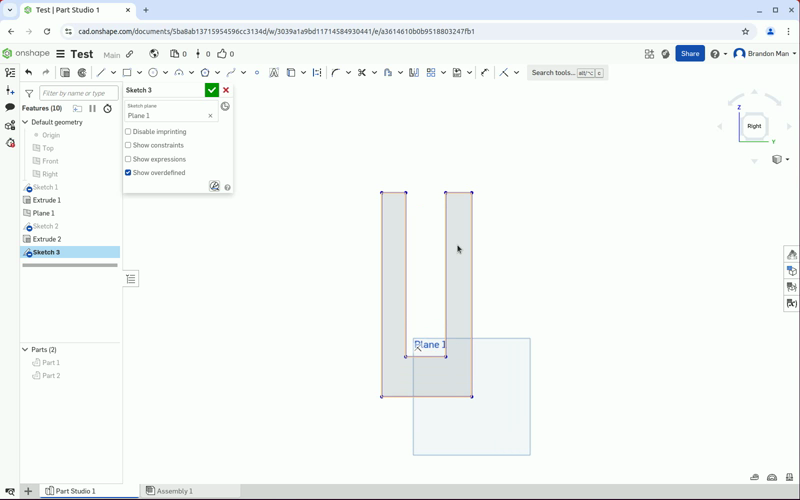
scroll(6)
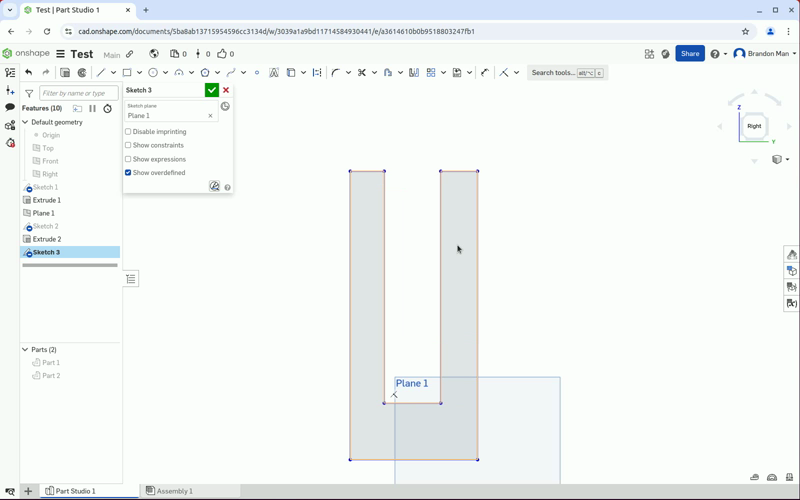
scroll(6)
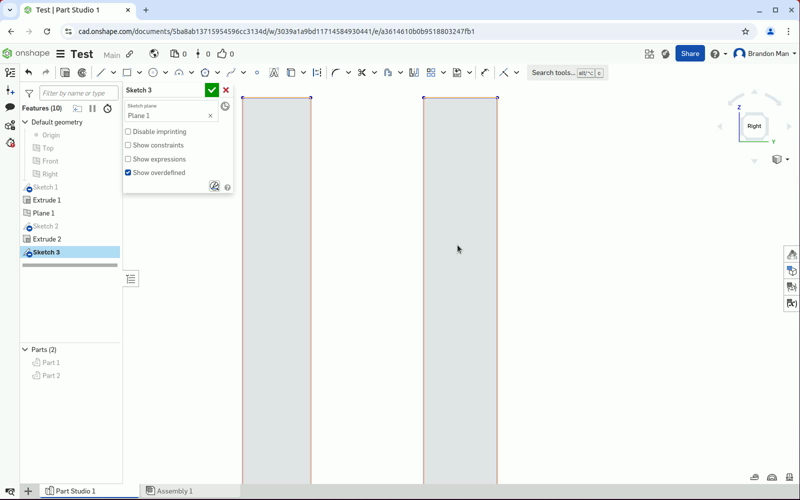
click(457, 244)
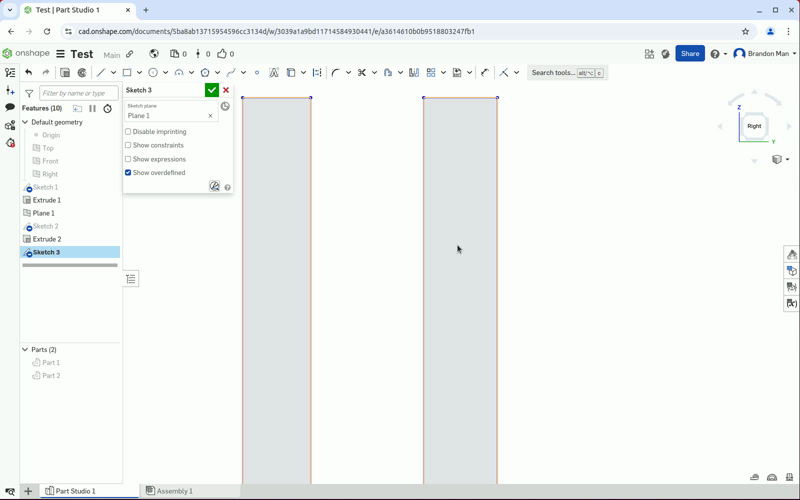
scroll(-6)
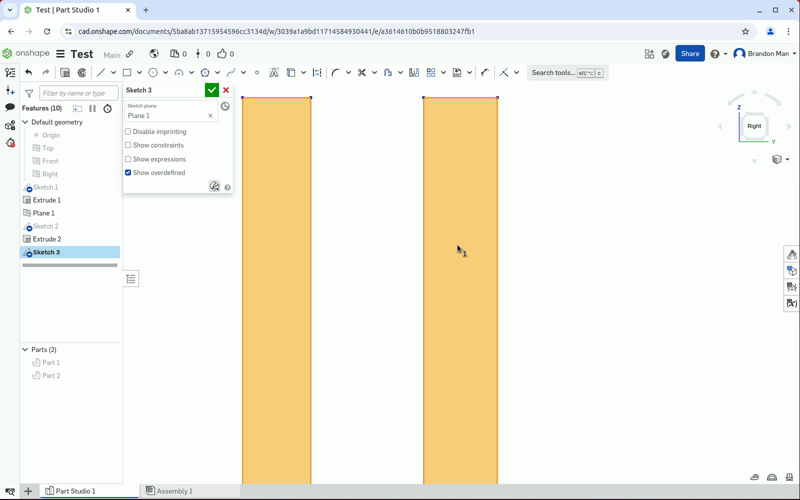
scroll(-6)
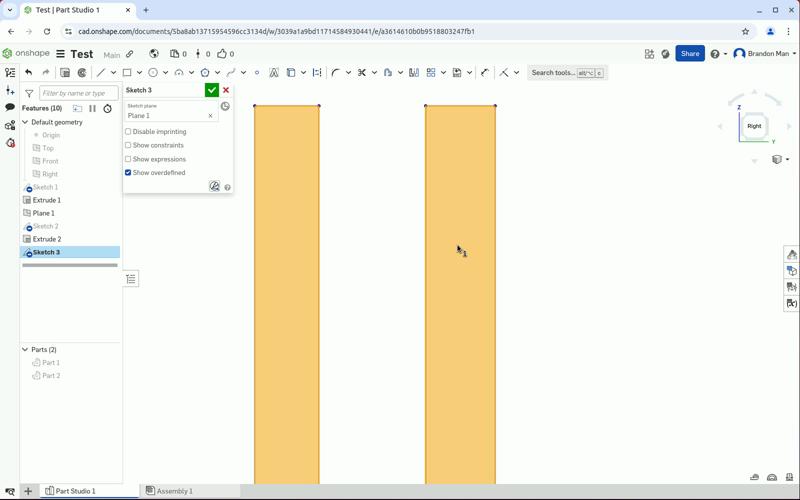
scroll(-6)
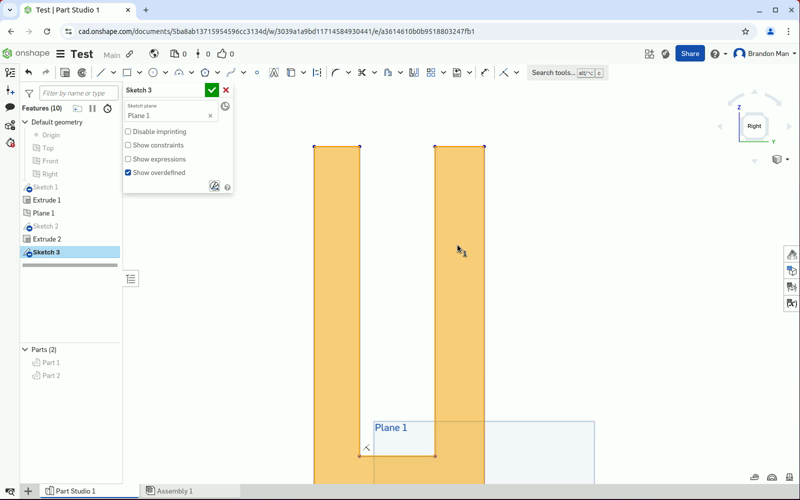
scroll(-6)
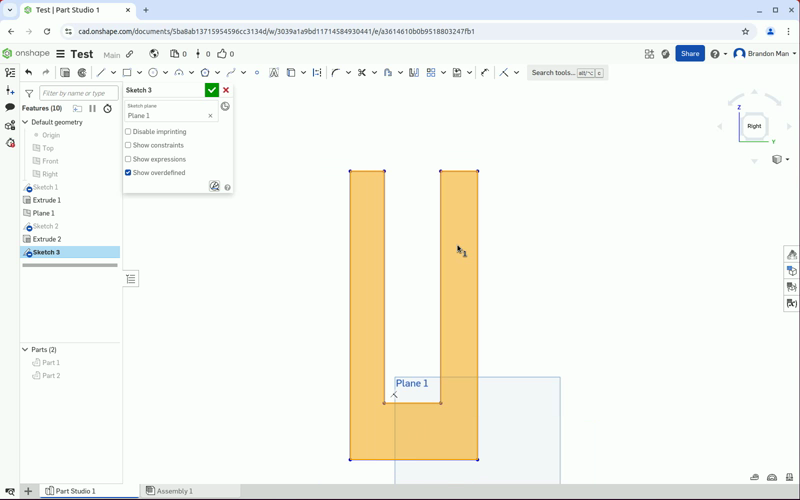
scroll(-6)
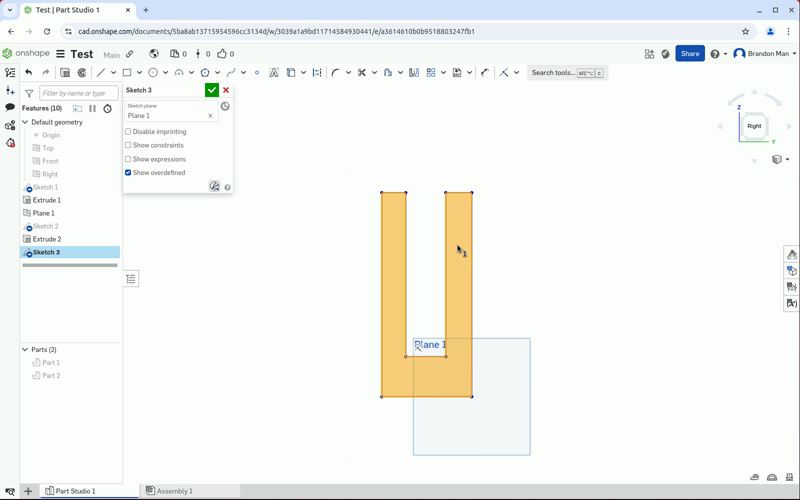
scroll(-6)
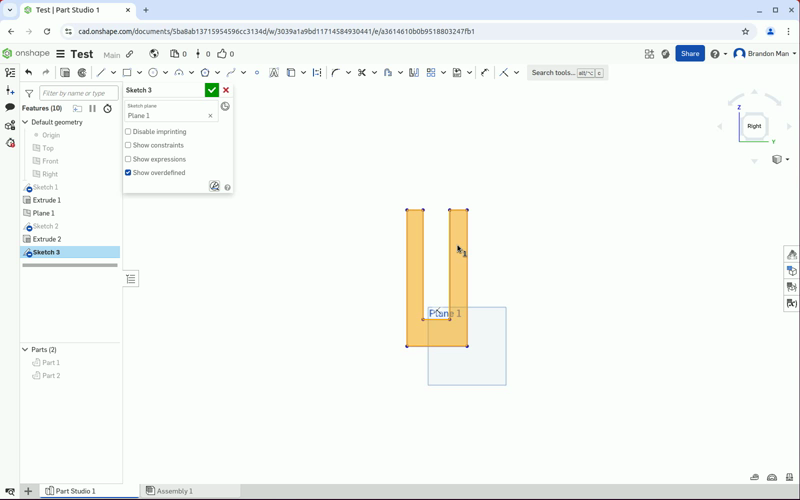
scroll(-6)
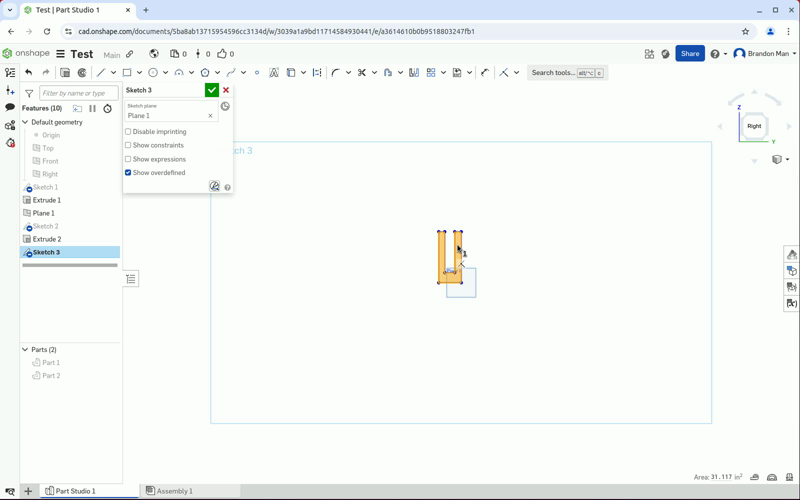
mouse_move(73, 352)
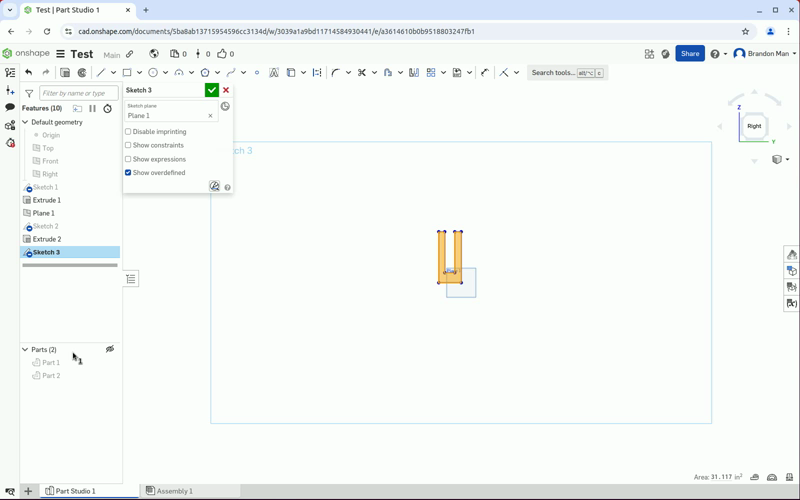
key(shift+y)
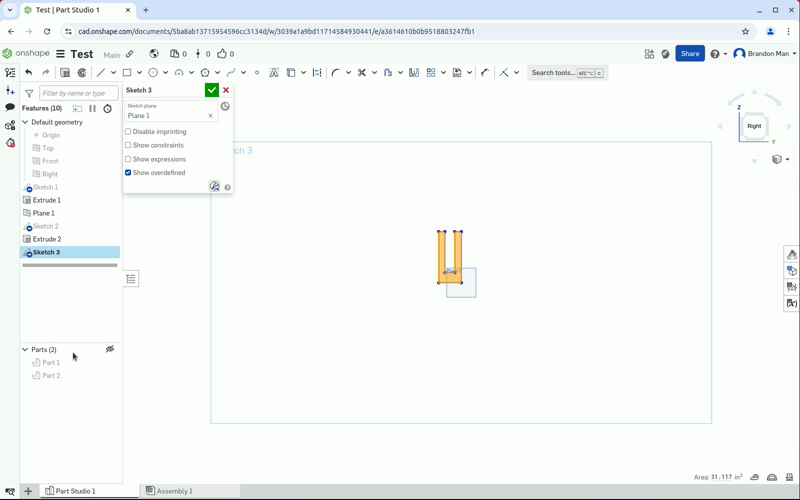
key(shift+e)
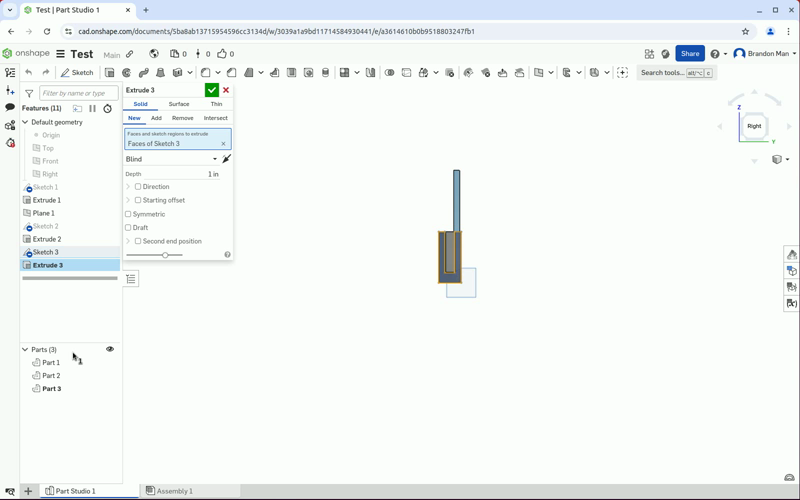
mouse_move(143, 106)
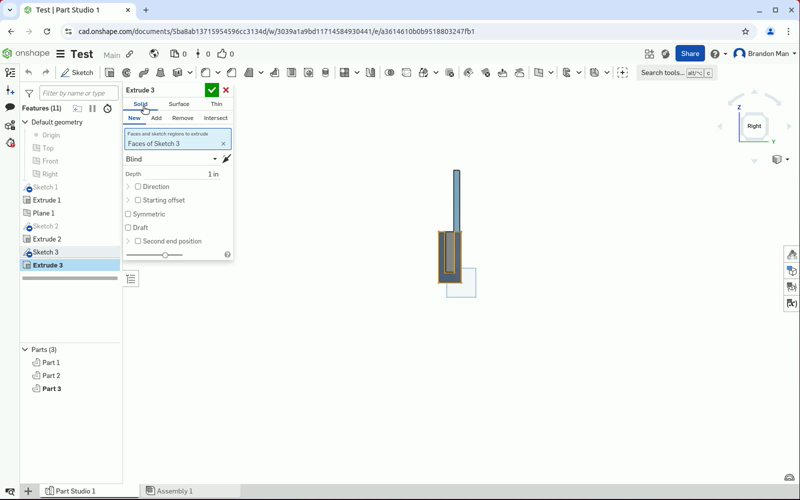
click(143, 106)
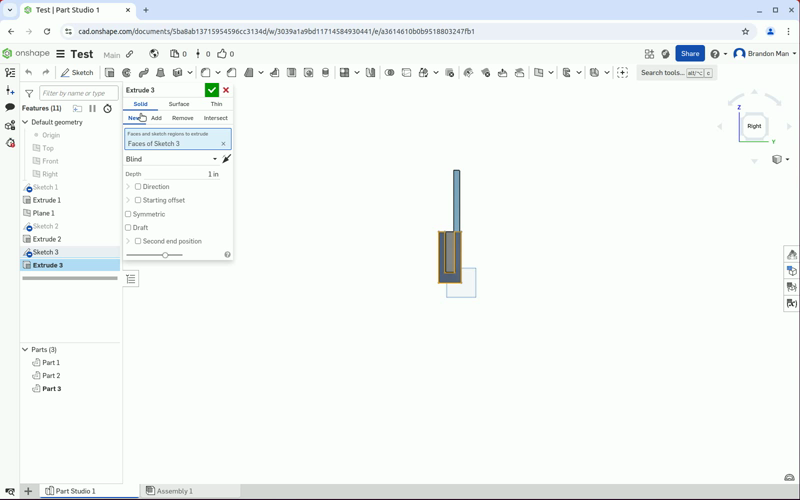
mouse_move(137, 120)
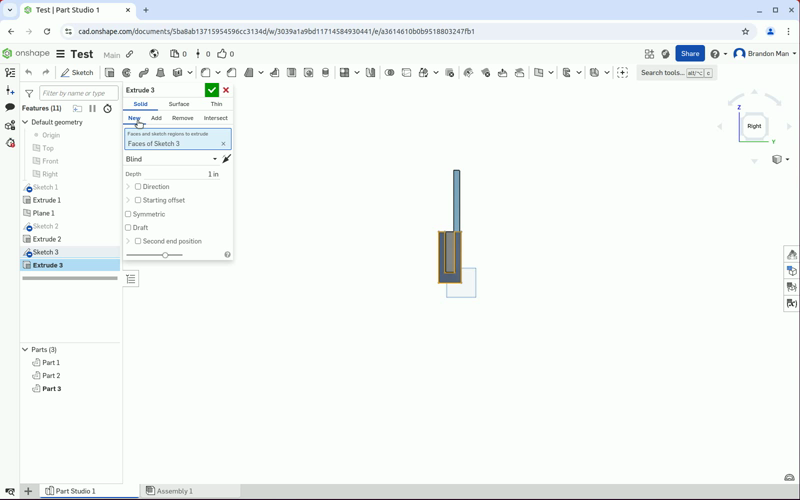
click(137, 120)
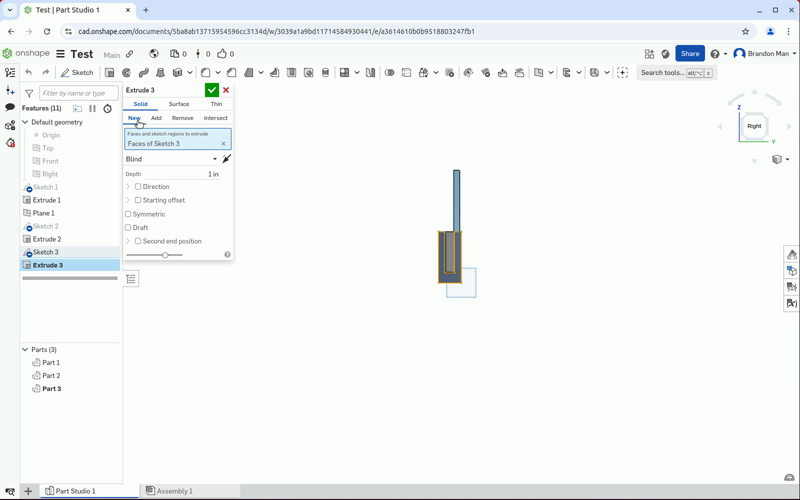
key(tab, 4)
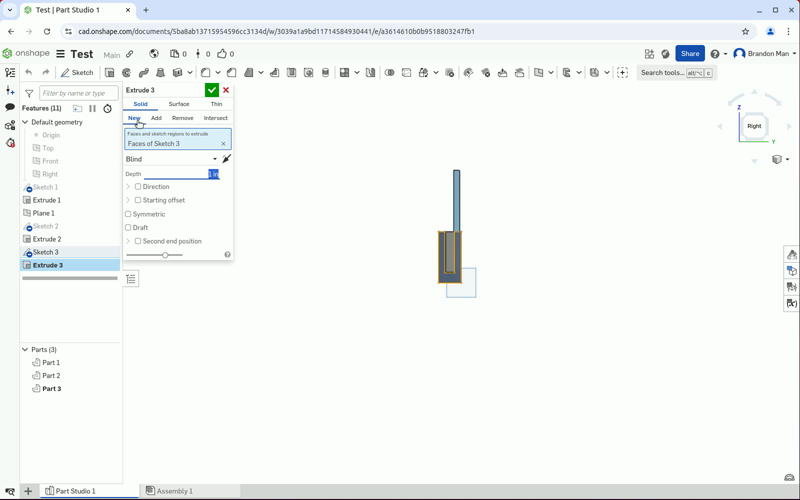
text(1.204)
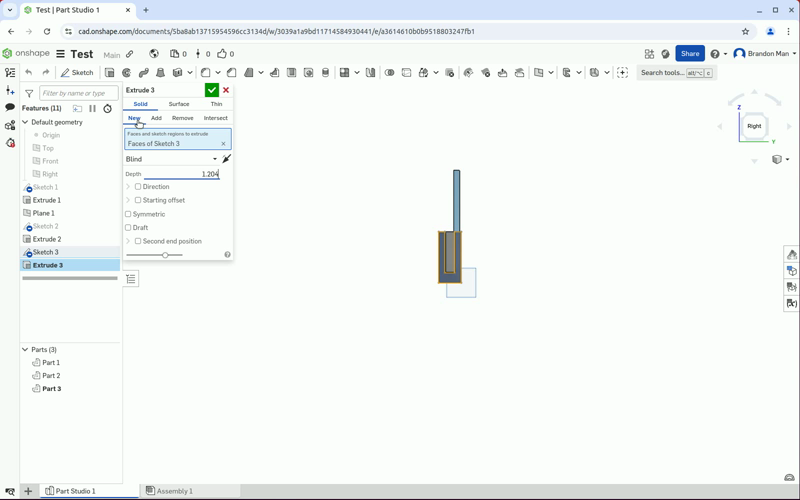
key(enter)
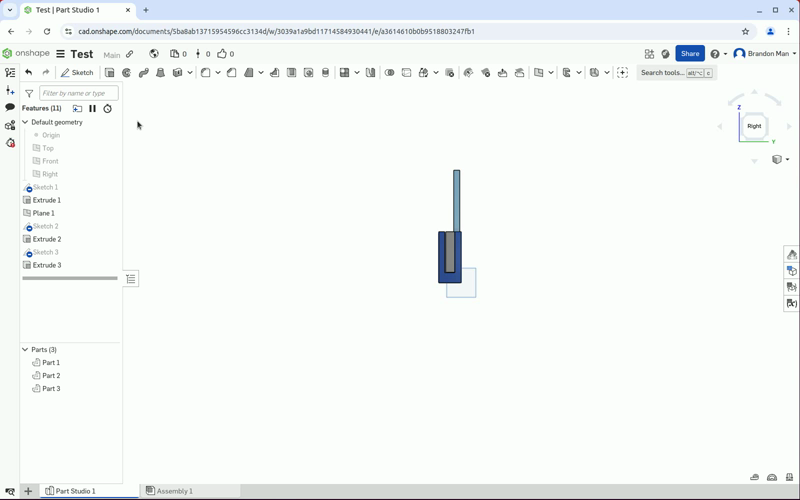
key(shift+h)
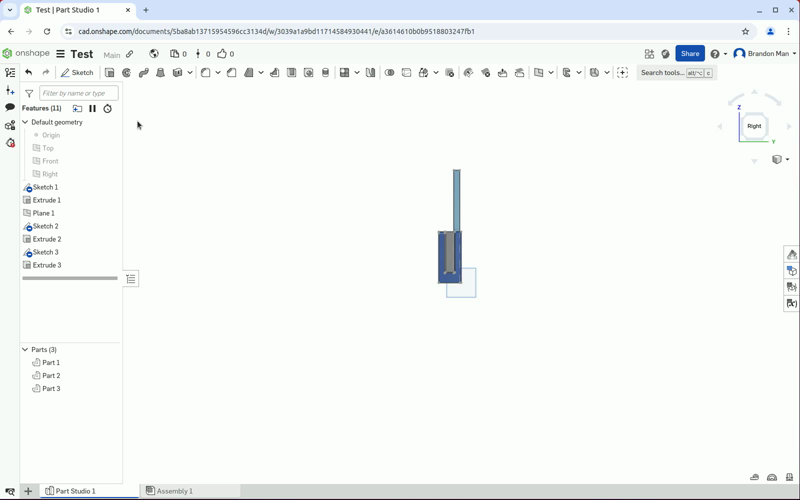
key(shift+h)
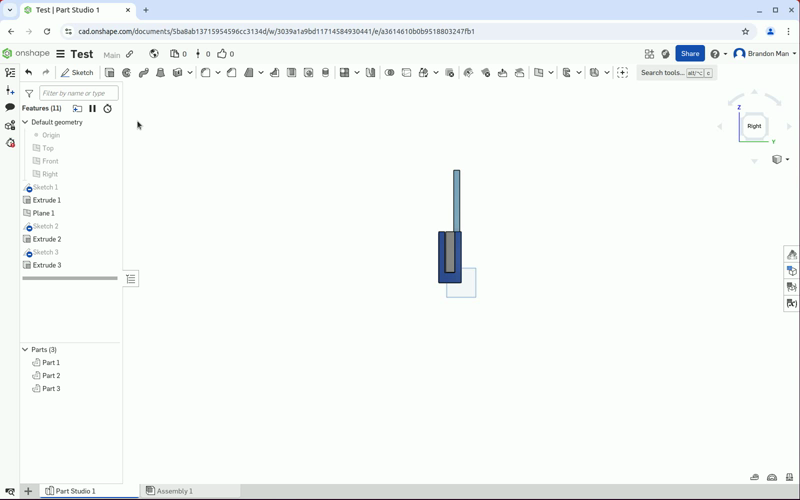
mouse_move(73, 189)
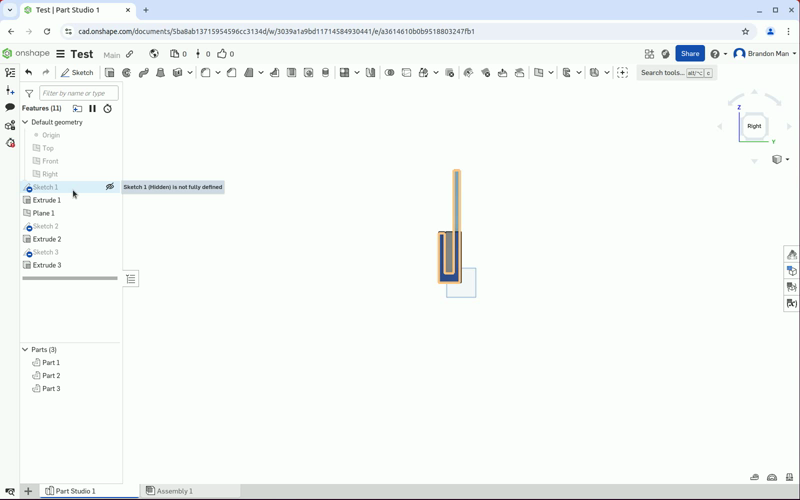
click(73, 189)
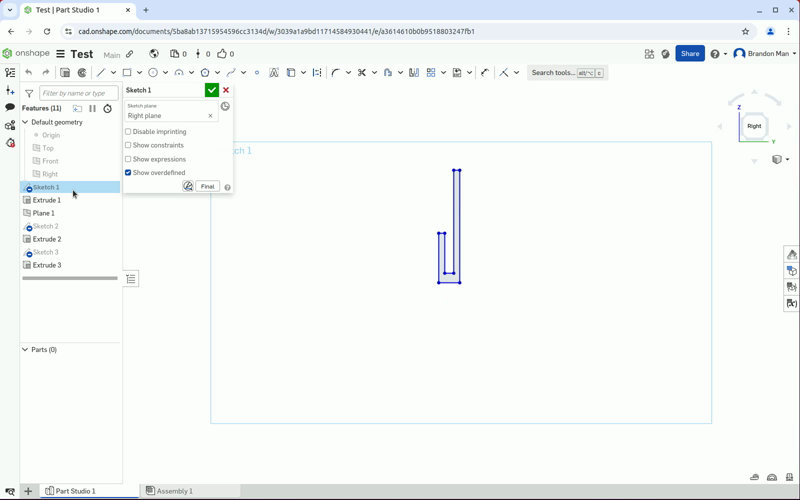
mouse_move(229, 92)
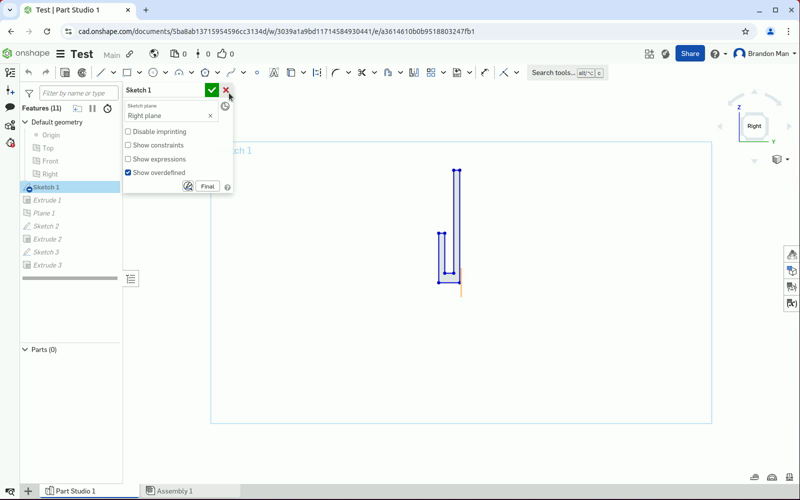
click(229, 92)
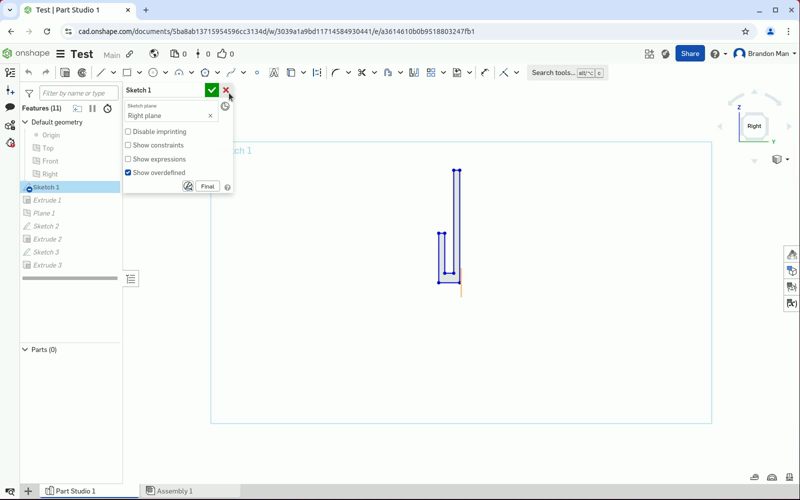
key(shift+s)
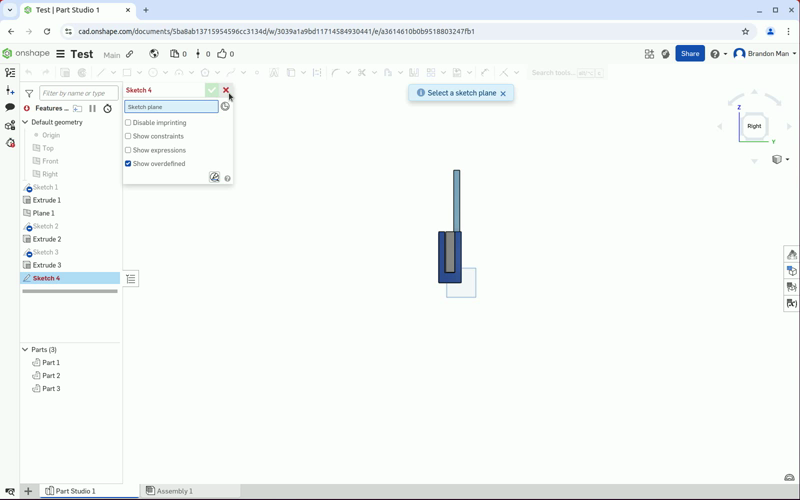
mouse_move(73, 176)
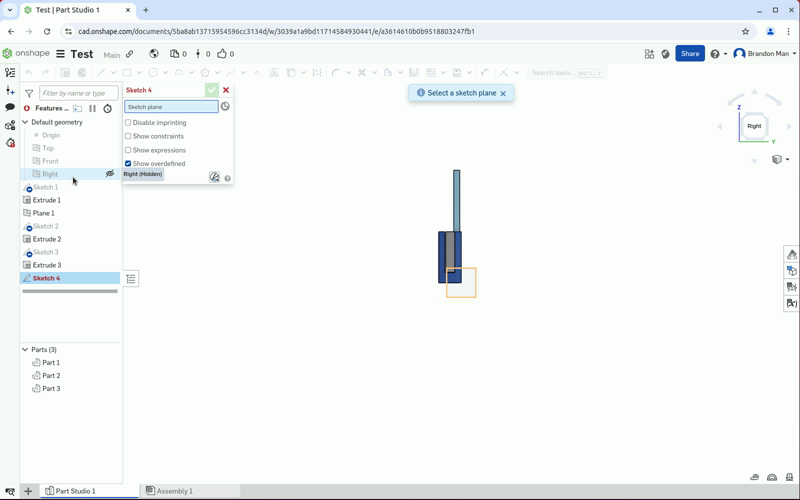
click(73, 176)
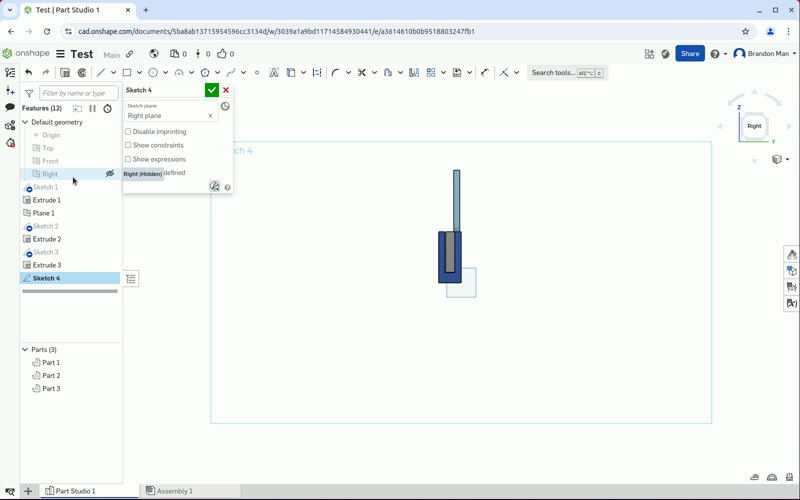
mouse_move(73, 352)
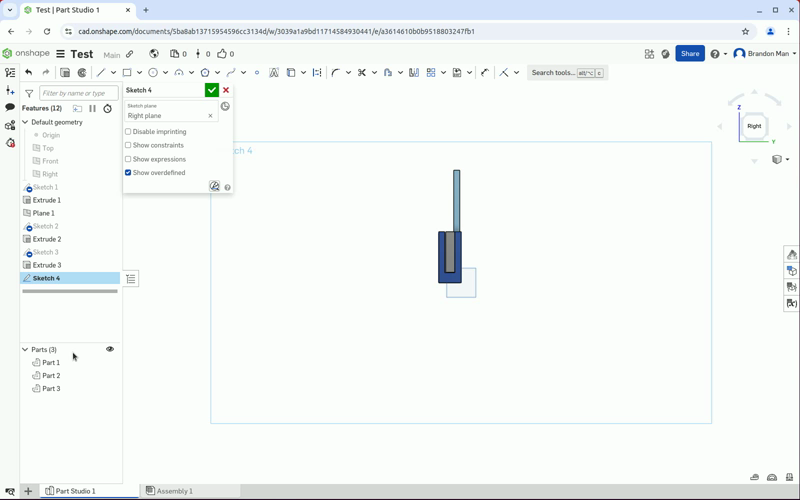
key(y)
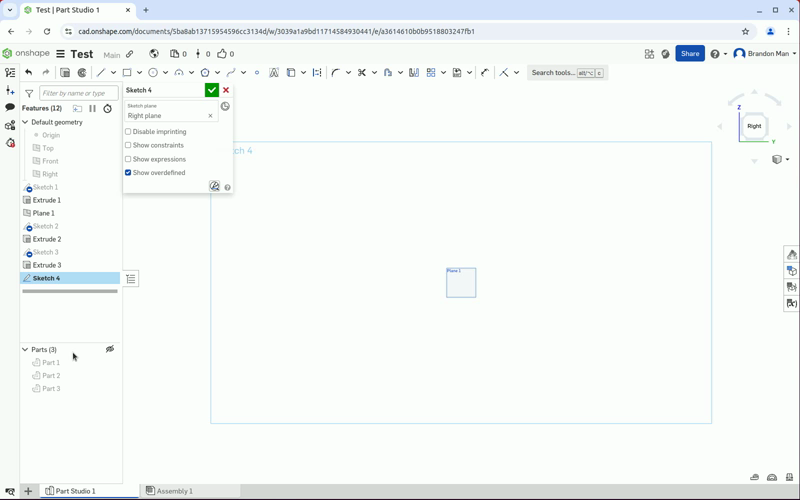
key(l)
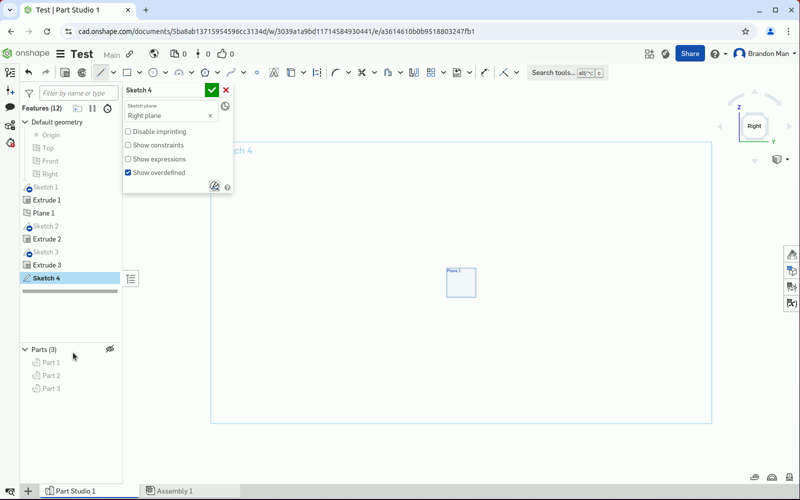
key_down(shift)
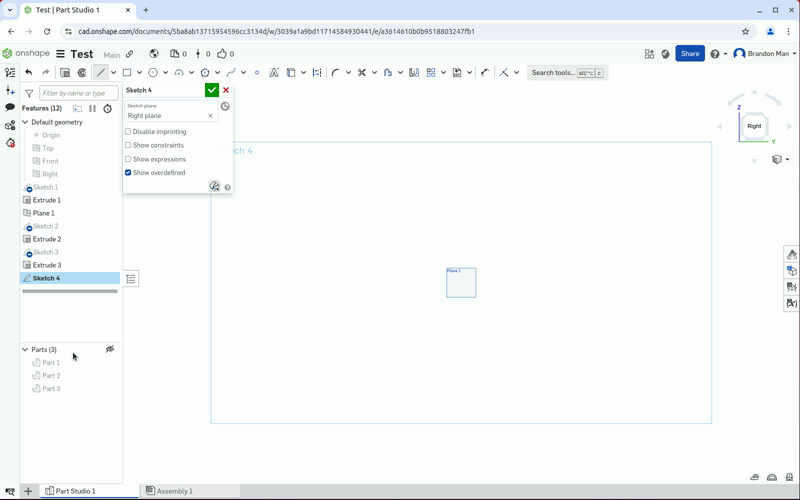
mouse_move(460, 272)
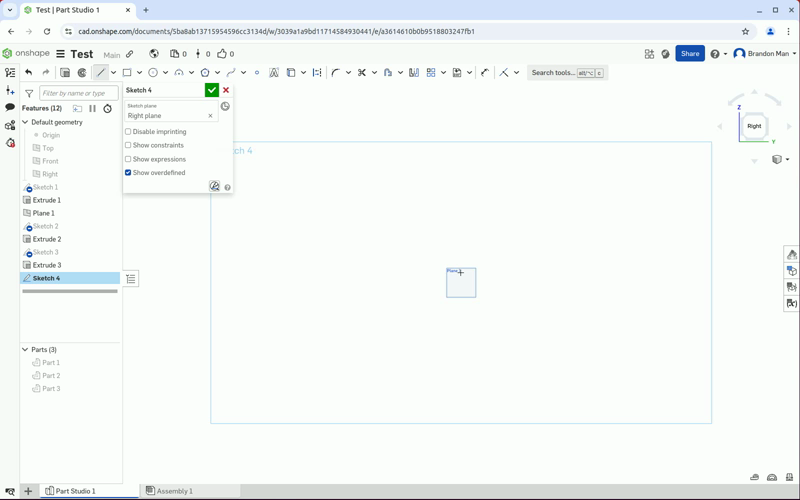
click(460, 272)
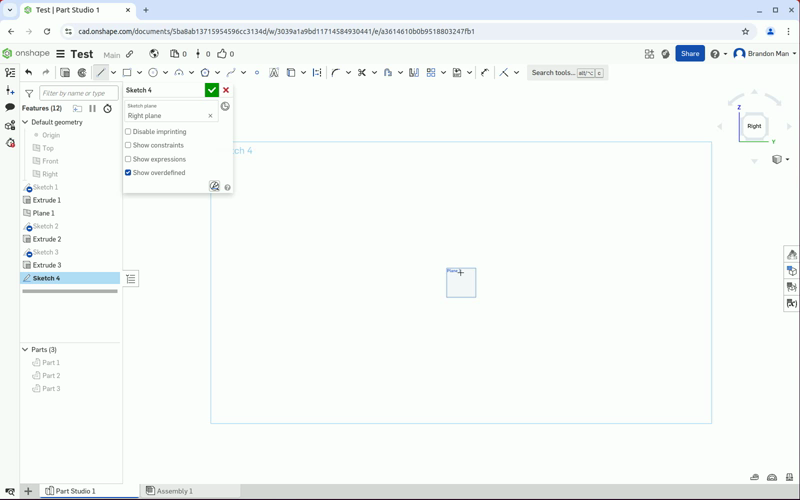
key_up(shift)
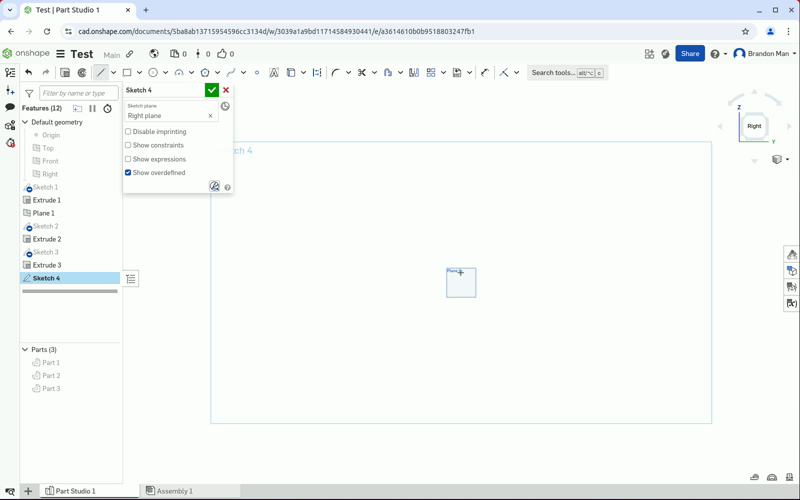
key_down(shift)
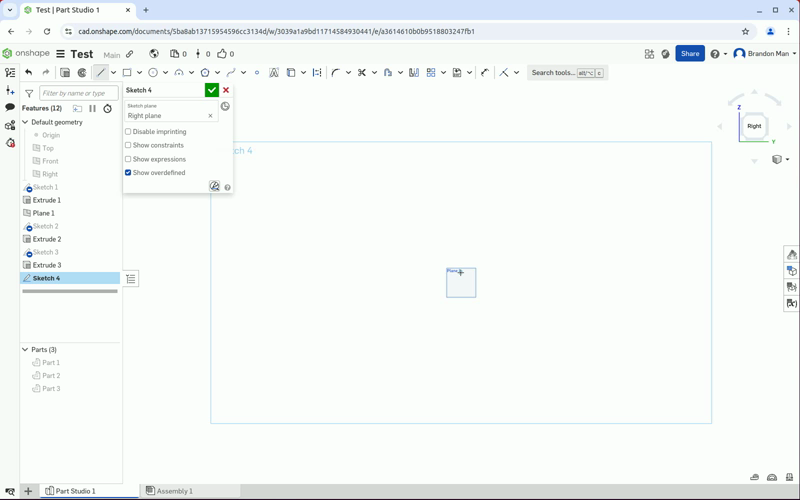
mouse_move(490, 272)
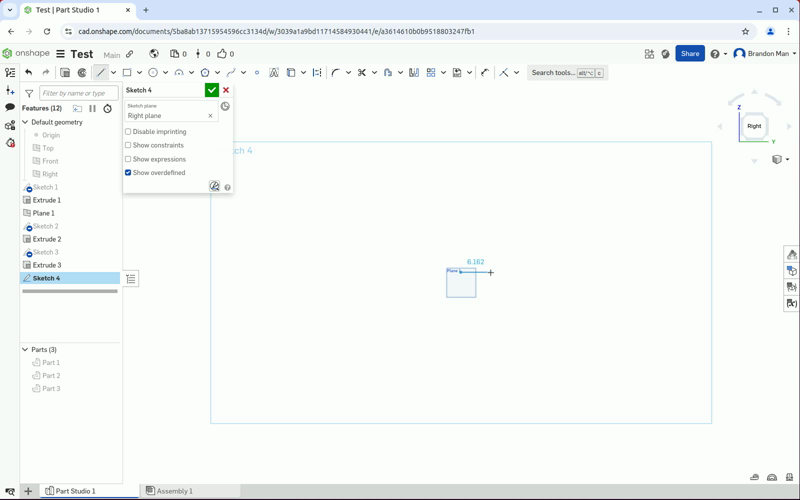
mouse_move(470, 272)
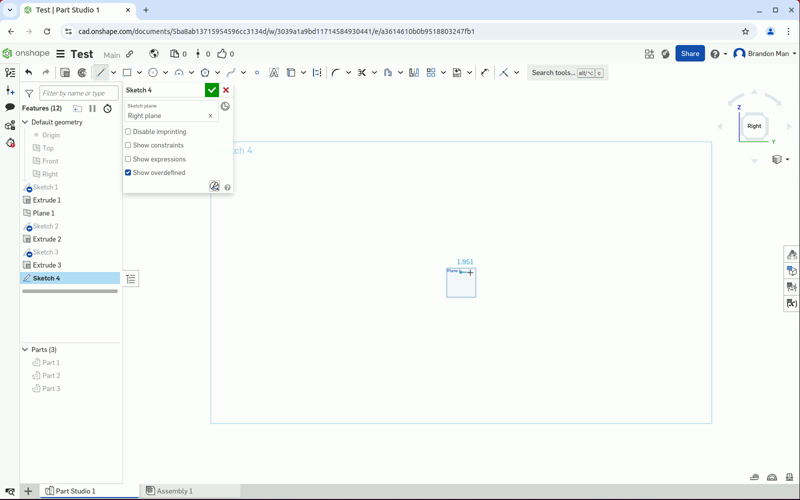
click(470, 272)
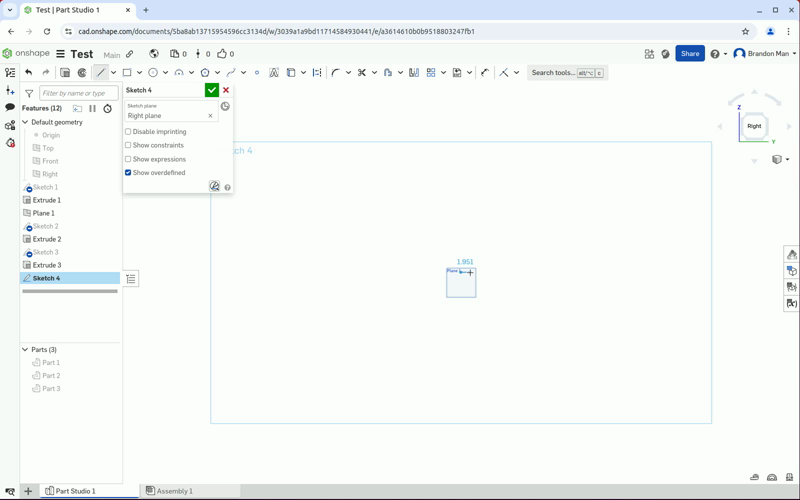
key_up(shift)
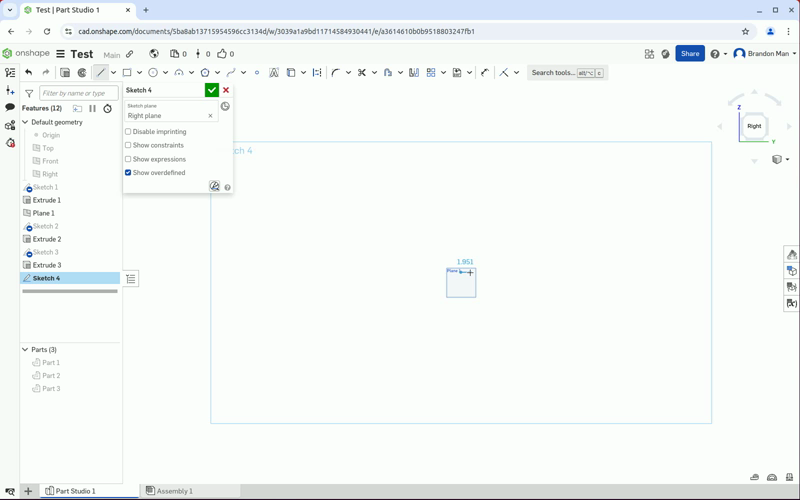
key_down(shift)
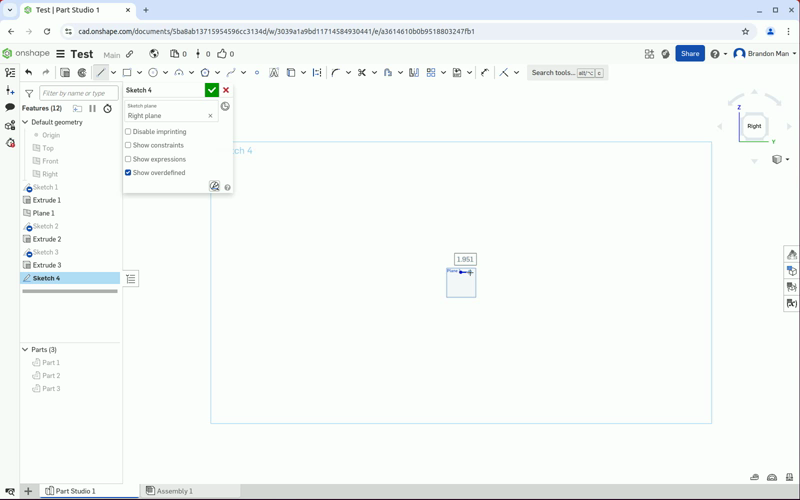
mouse_move(500, 272)
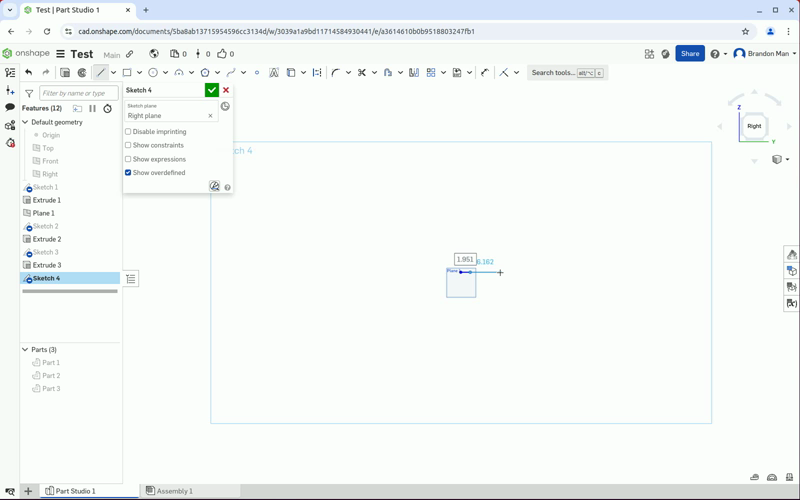
mouse_move(470, 231)
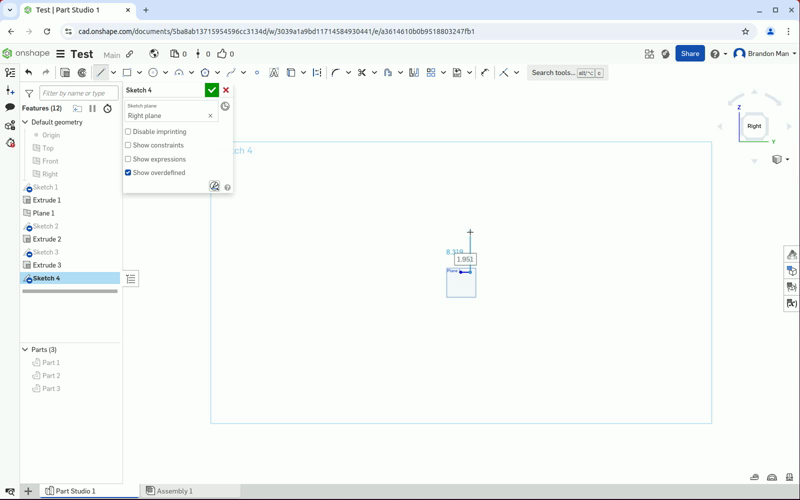
click(470, 231)
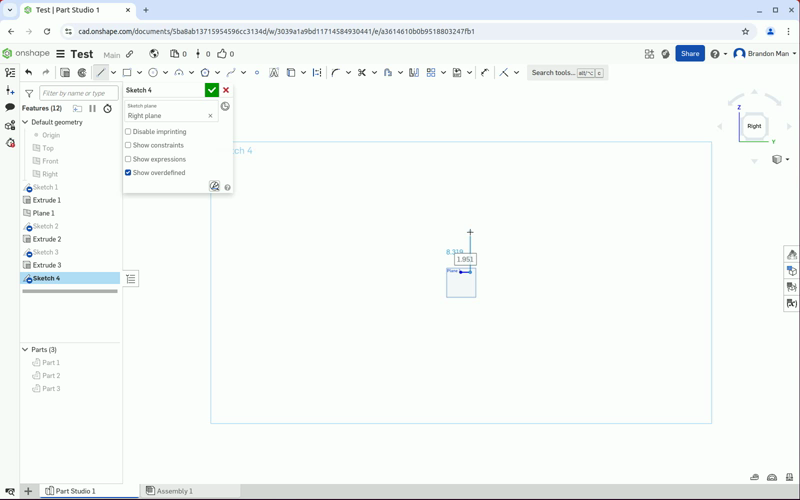
key_up(shift)
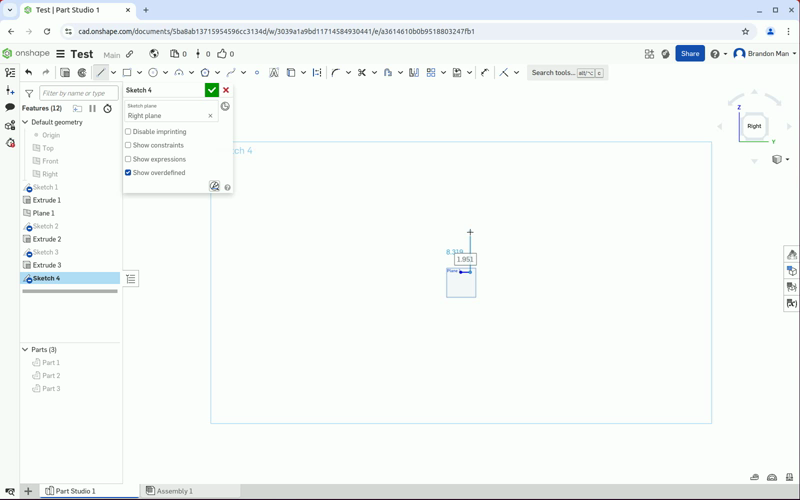
key_down(shift)
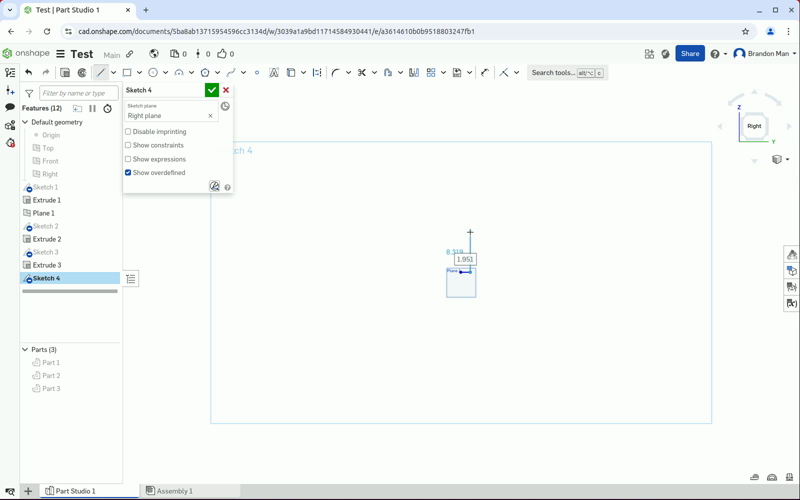
mouse_move(500, 231)
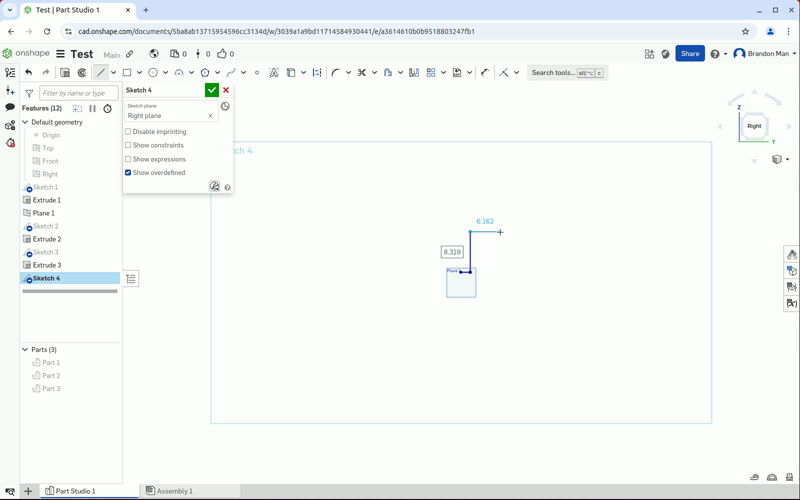
mouse_move(460, 231)
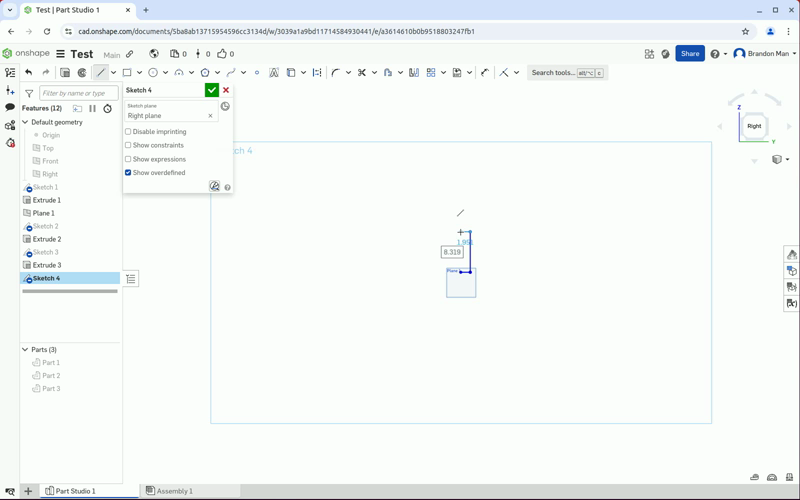
click(460, 231)
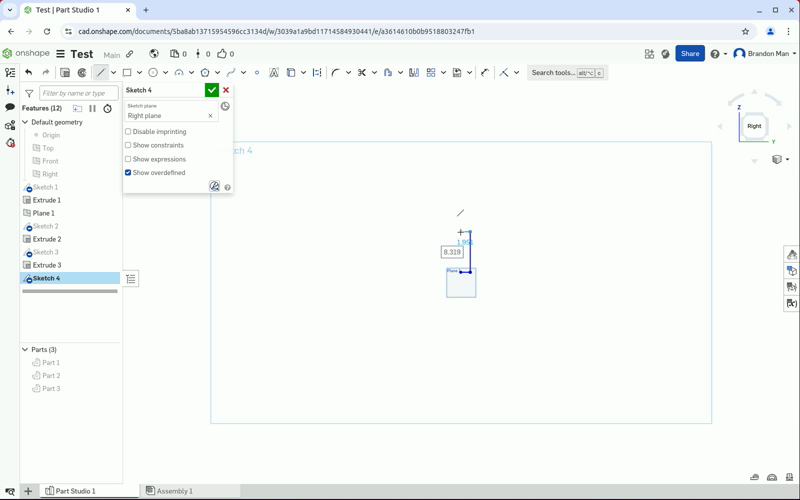
key_up(shift)
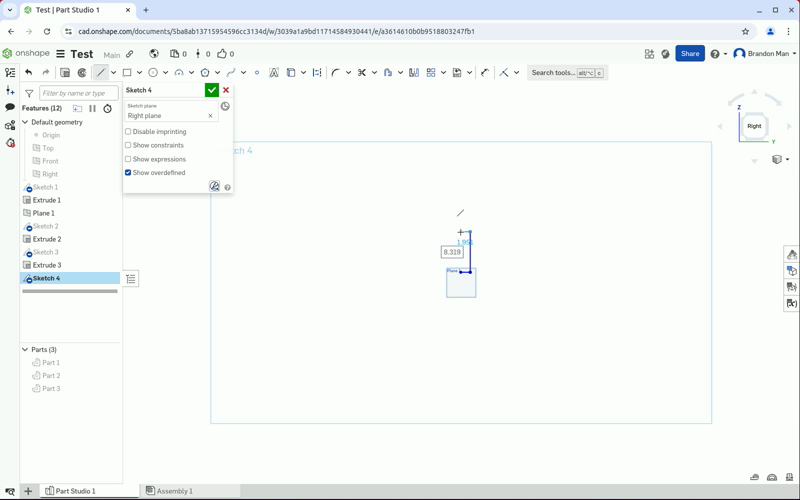
mouse_move(490, 231)
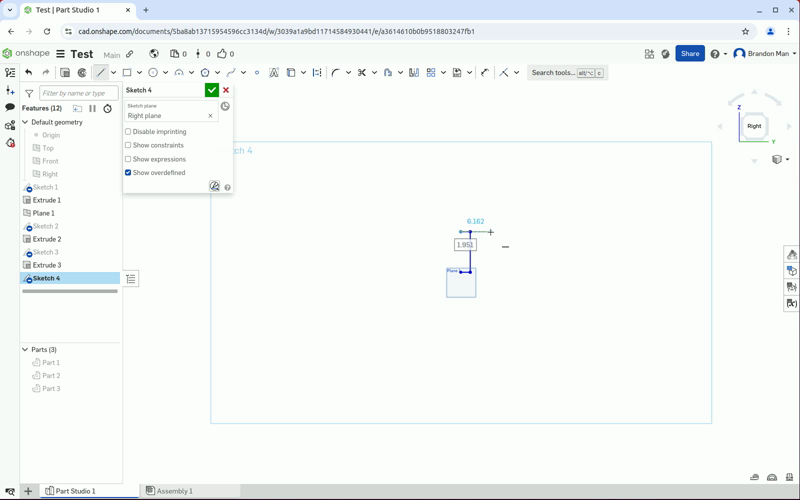
key_down(shift)
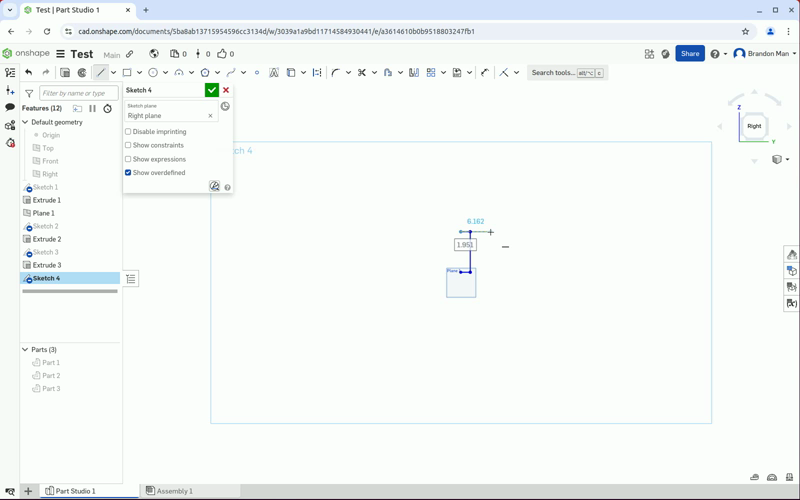
mouse_move(460, 272)
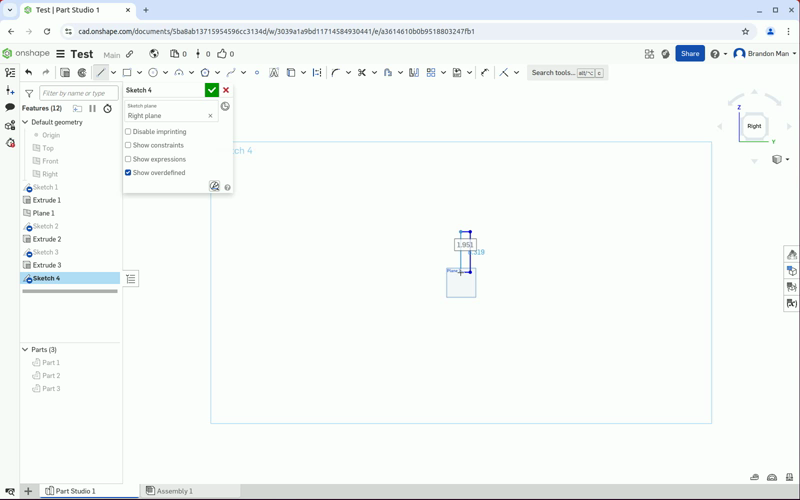
key_up(shift)
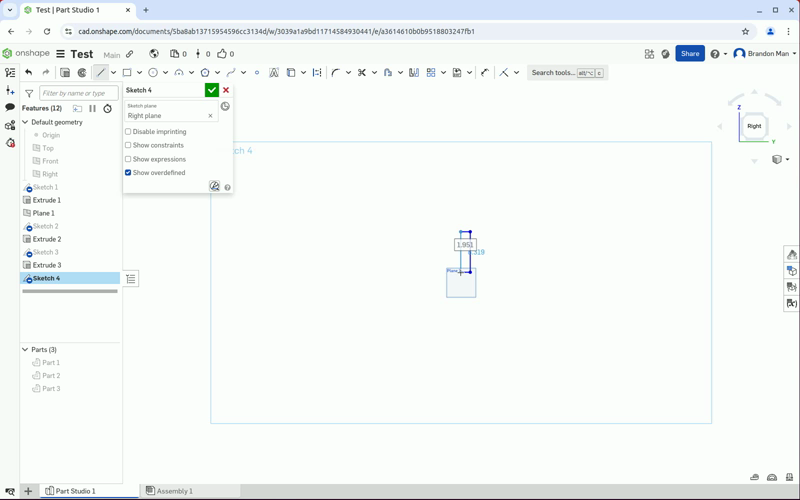
click(460, 272)
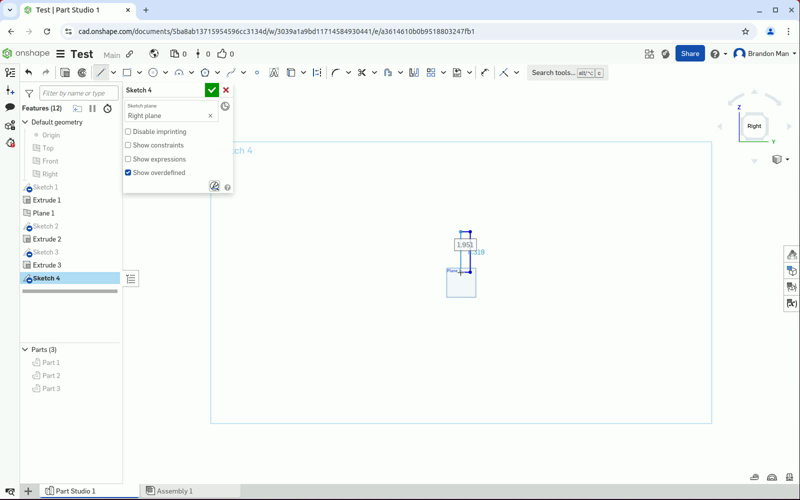
key(esc)
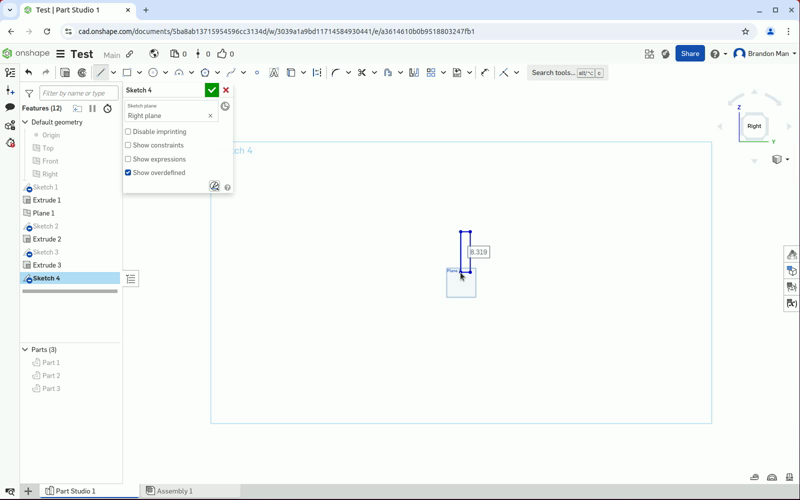
mouse_move(465, 233)
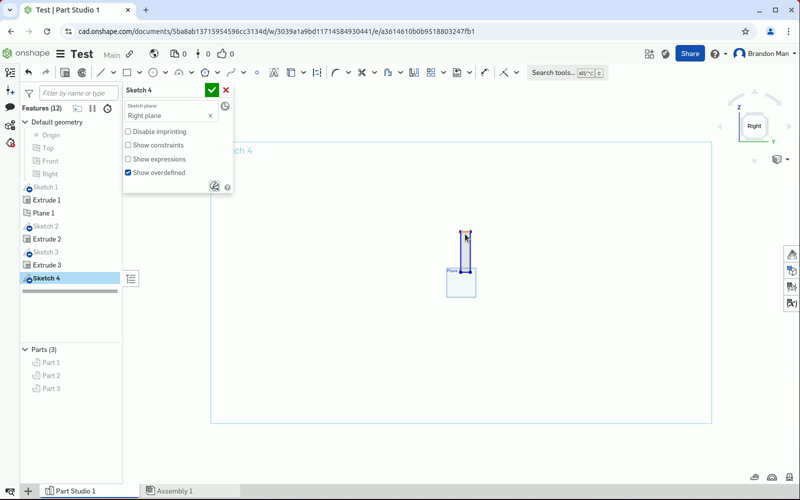
scroll(6)
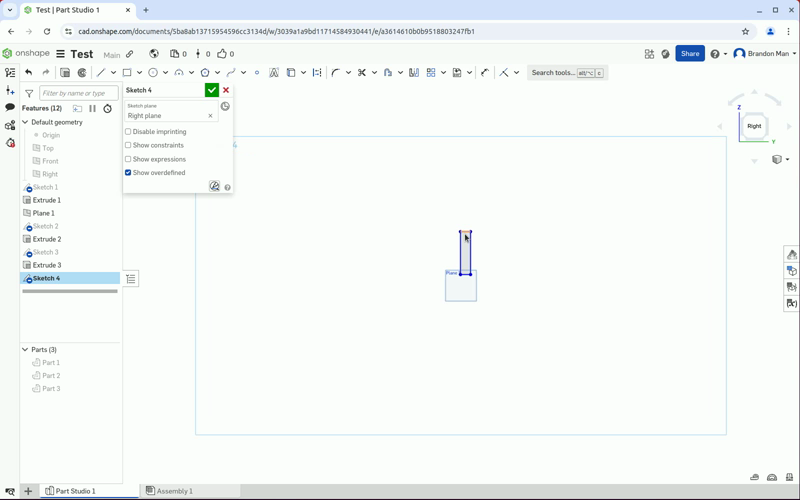
scroll(6)
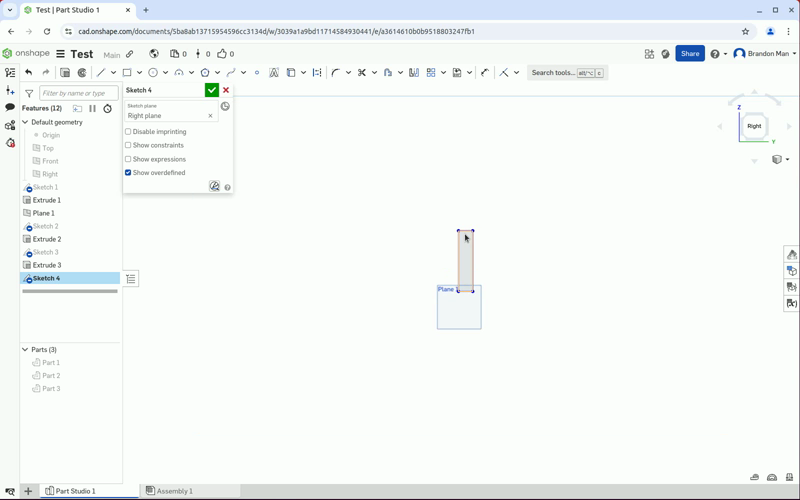
scroll(6)
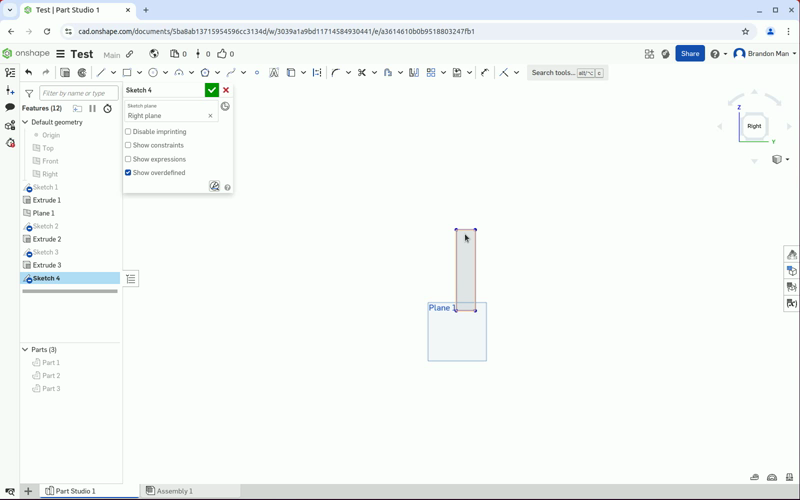
scroll(6)
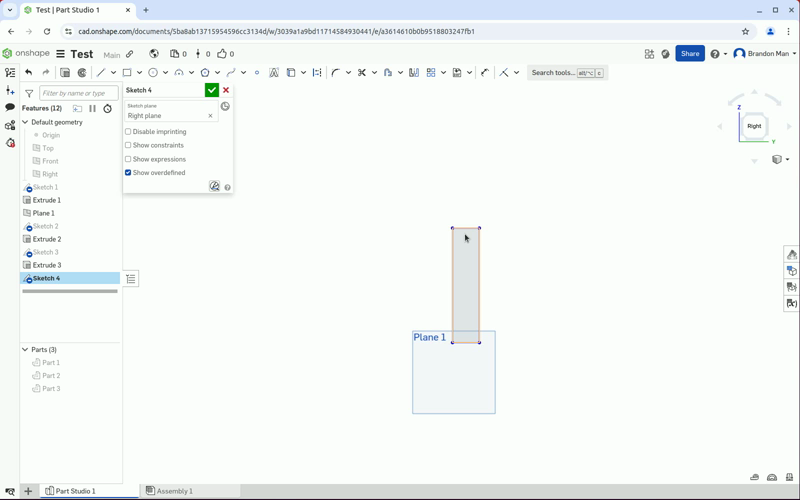
scroll(6)
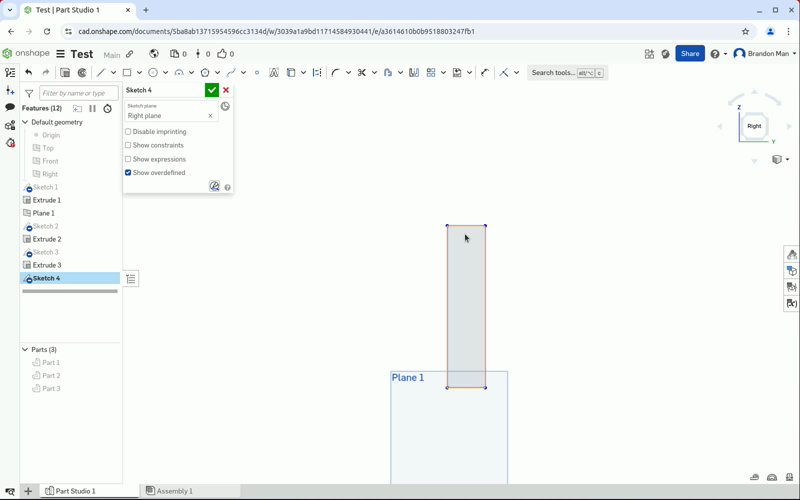
scroll(6)
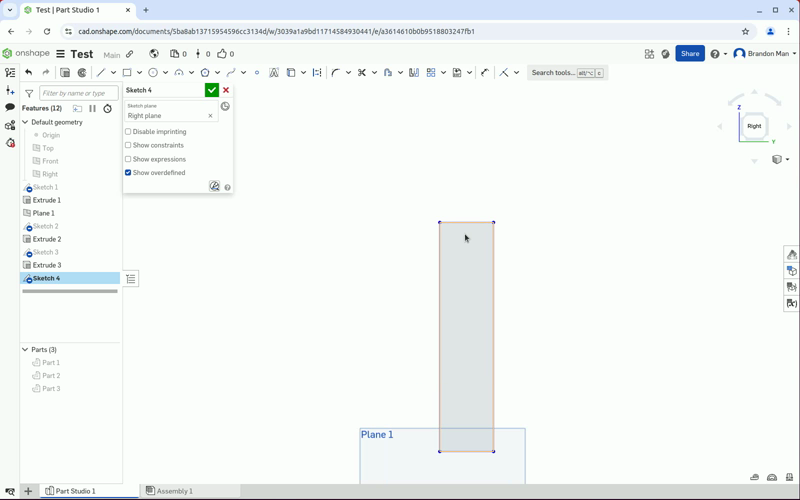
scroll(6)
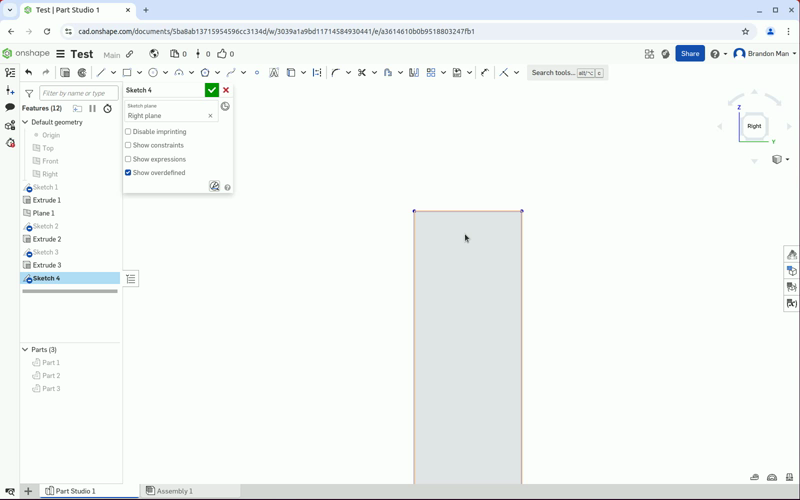
click(465, 233)
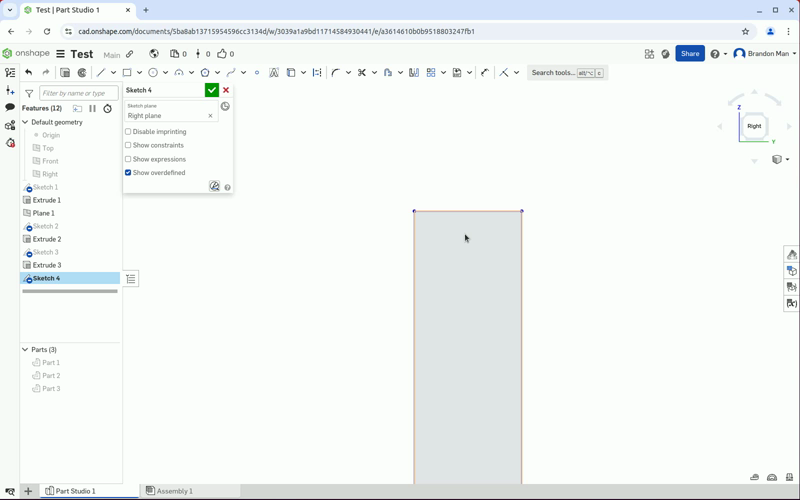
scroll(-6)
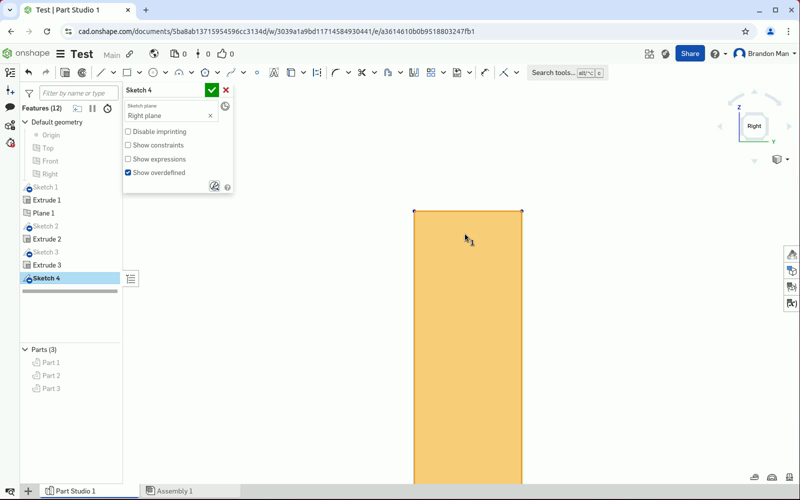
scroll(-6)
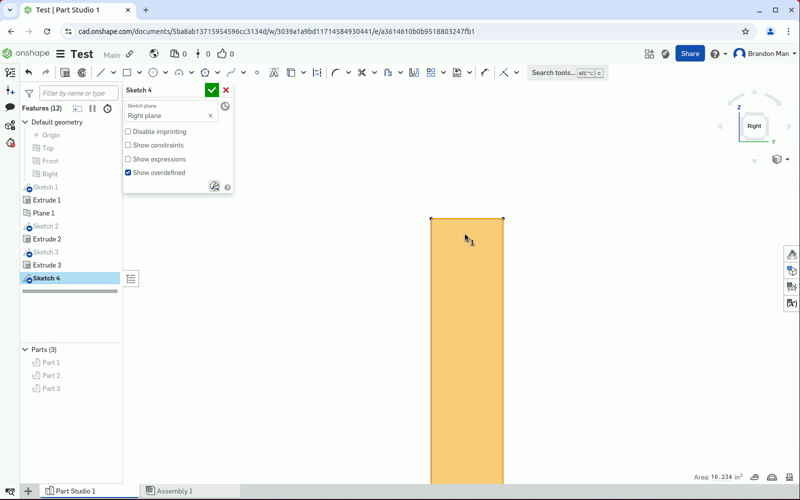
scroll(-6)
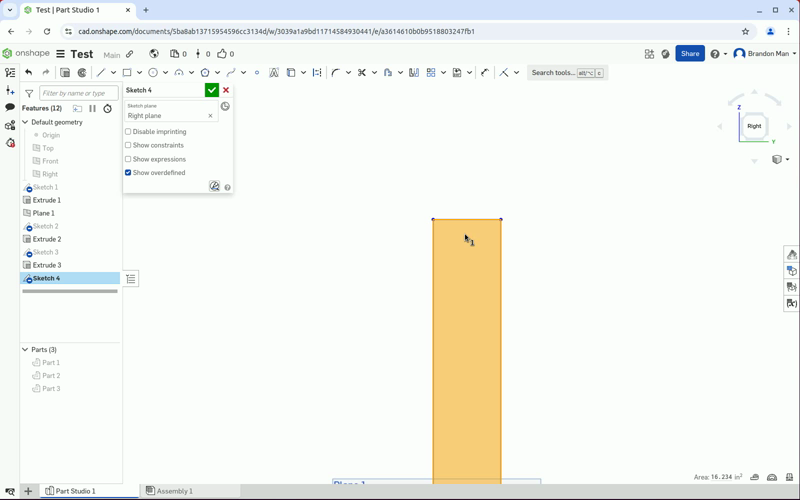
scroll(-6)
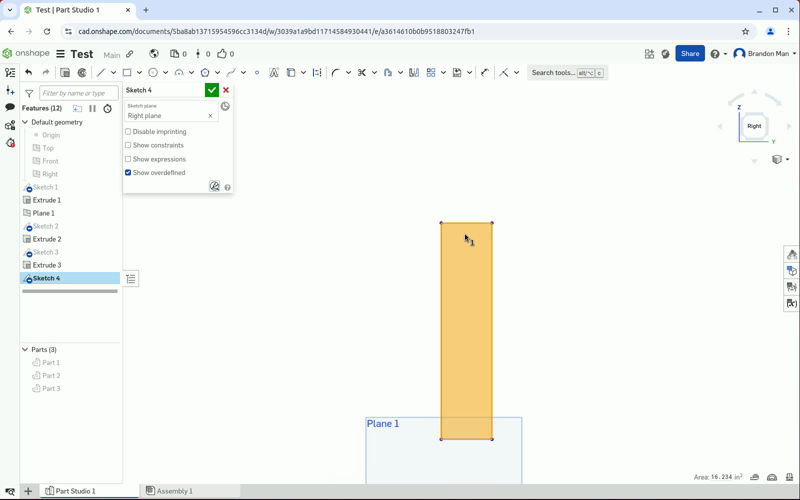
scroll(-6)
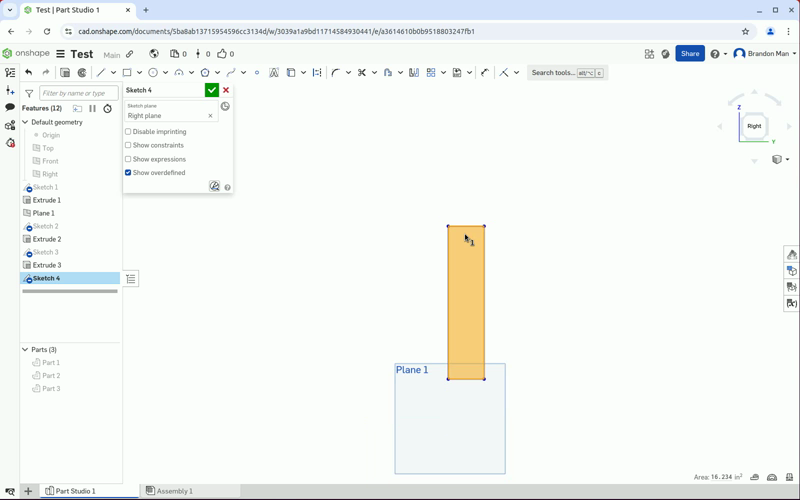
scroll(-6)
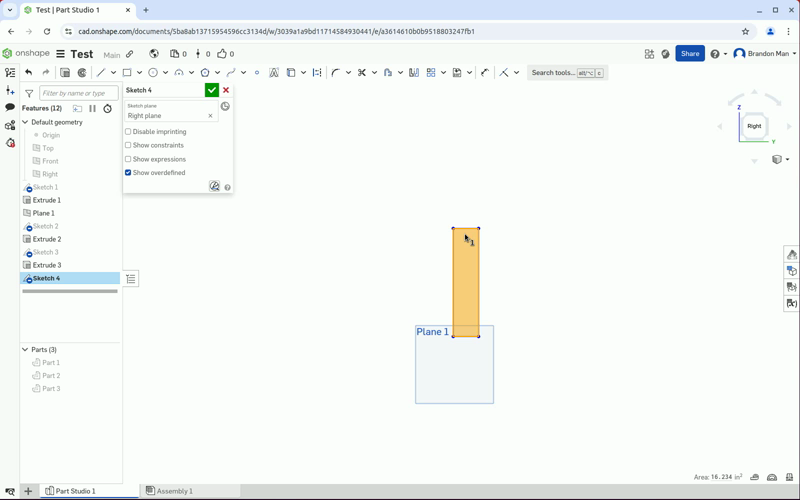
scroll(-6)
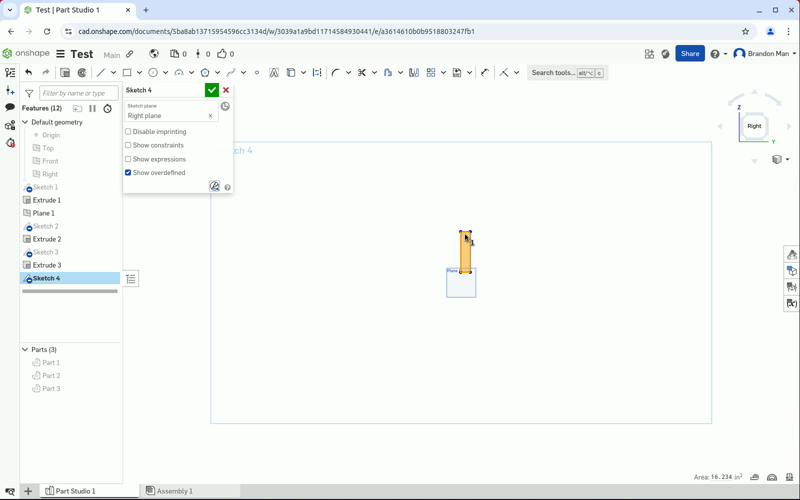
mouse_move(73, 352)
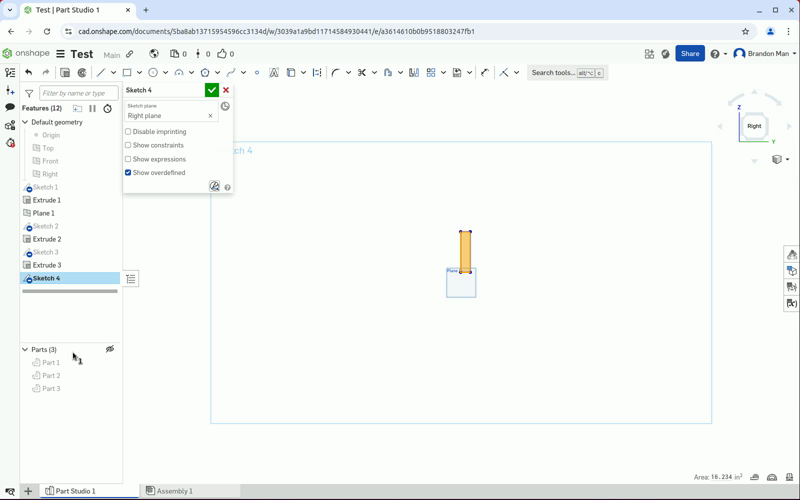
key(shift+y)
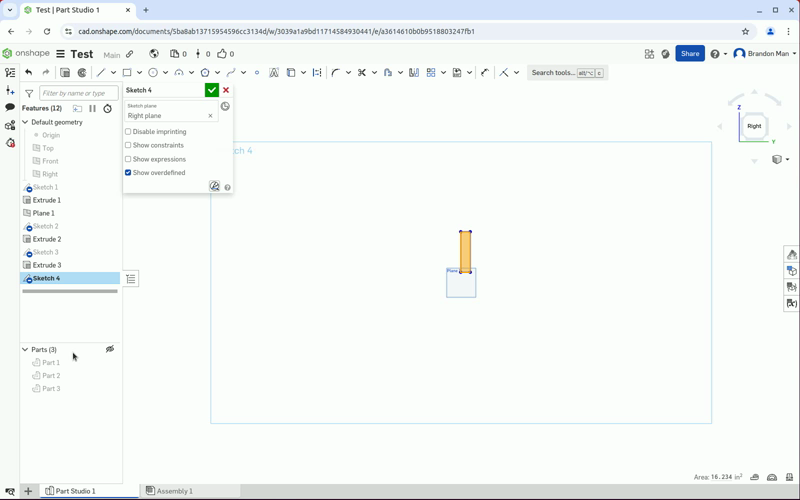
key(shift+e)
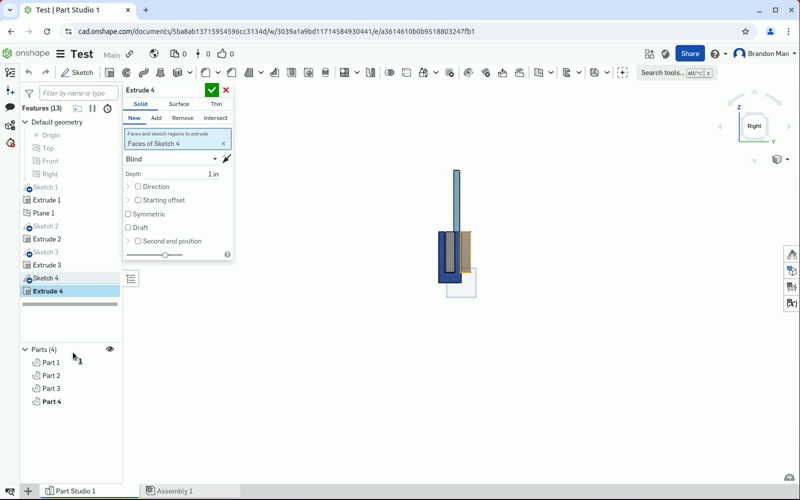
mouse_move(143, 106)
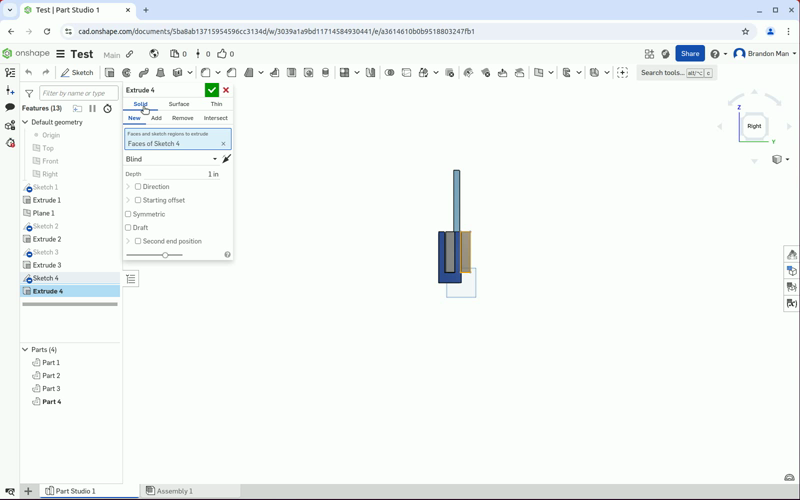
click(143, 106)
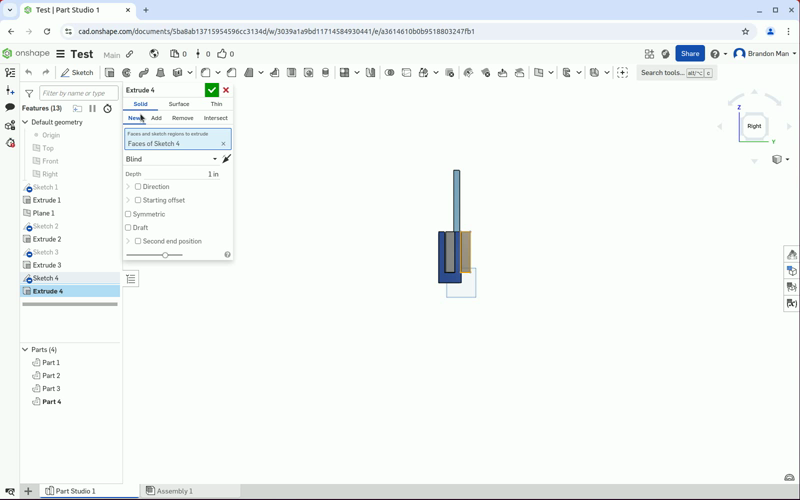
mouse_move(137, 120)
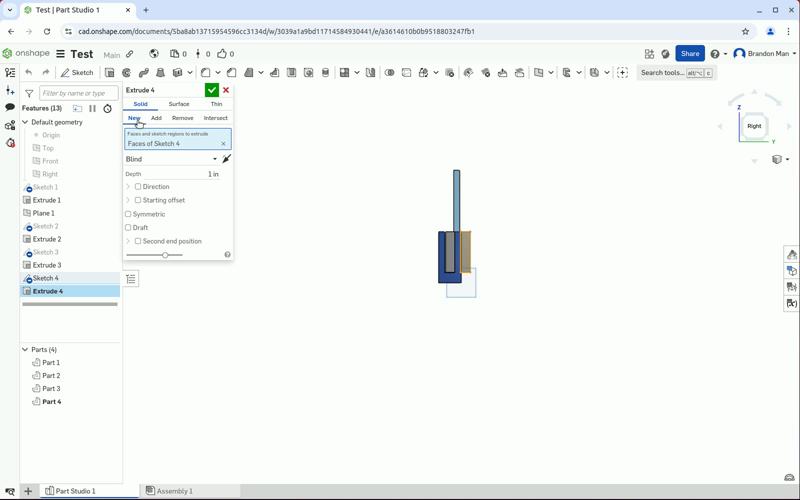
click(137, 120)
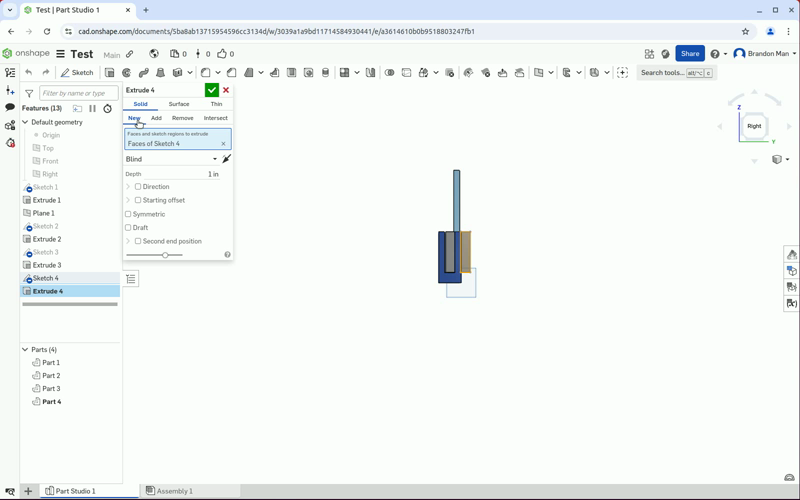
key(tab, 4)
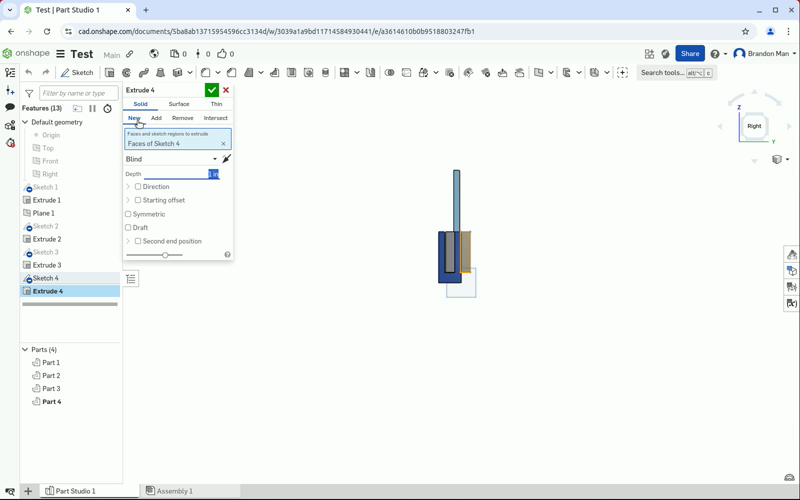
text(1.204)
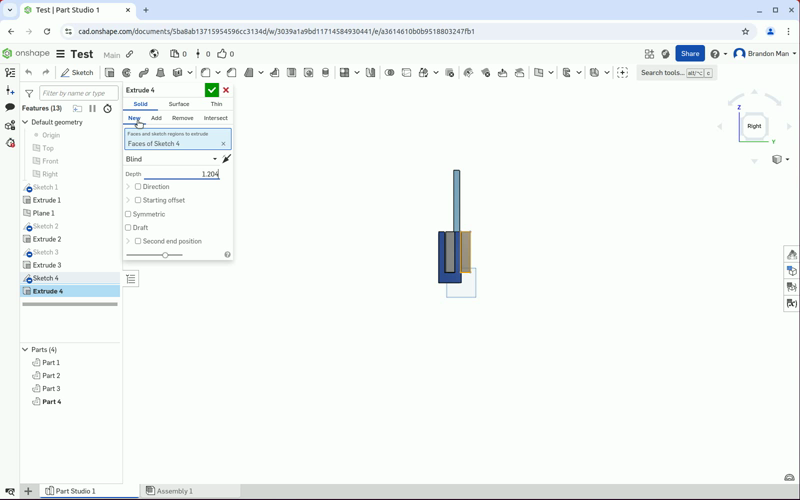
key(enter)
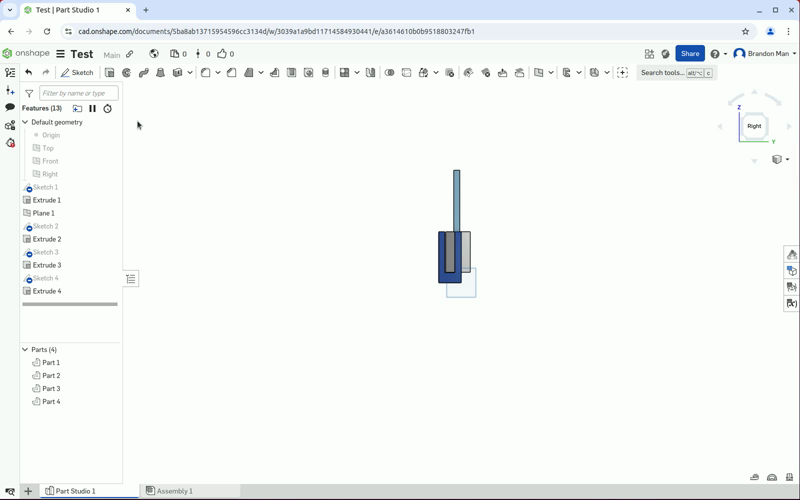
key(shift+h)
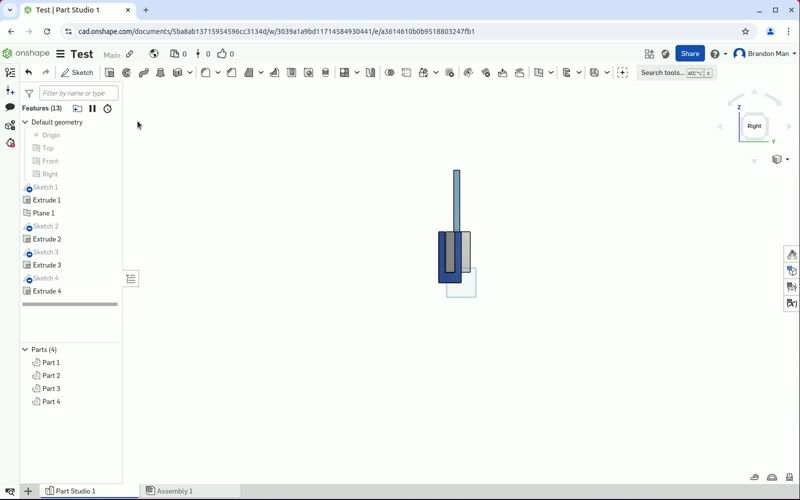
key(shift+h)
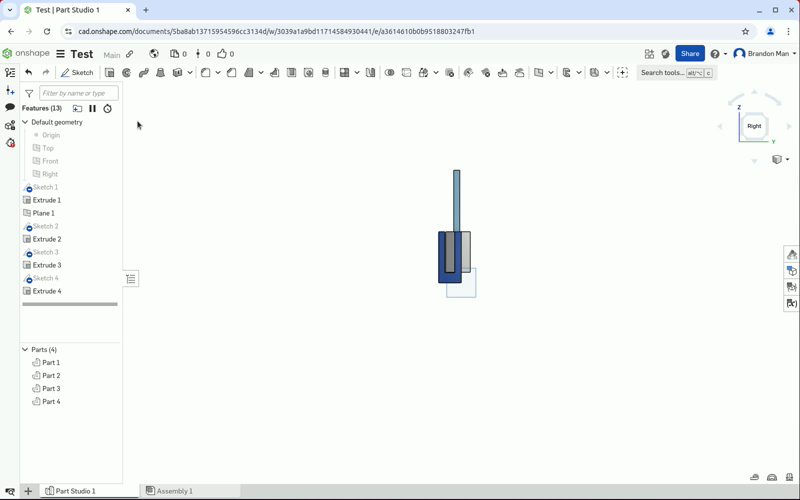
mouse_move(73, 189)
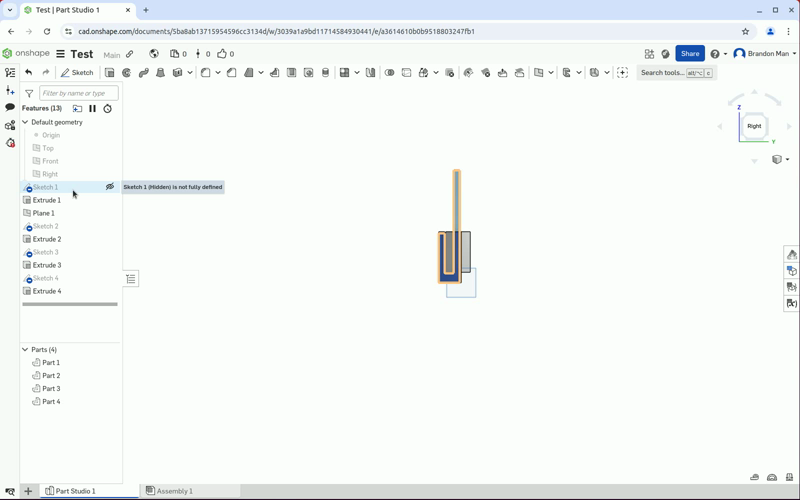
click(73, 189)
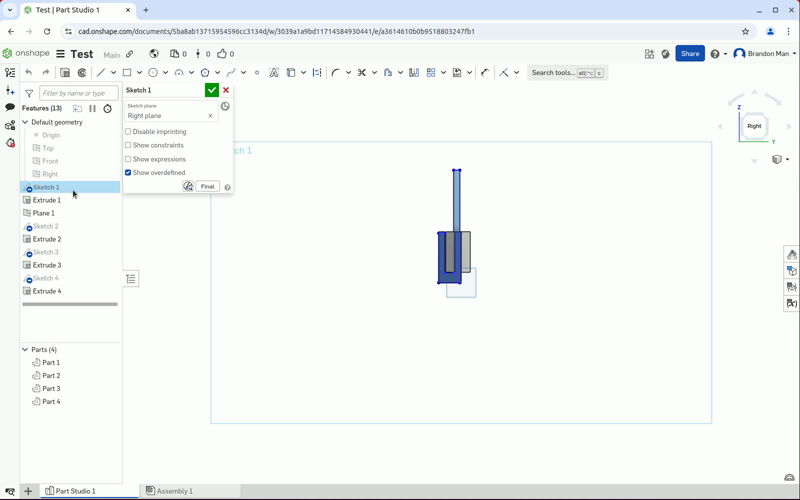
mouse_move(229, 92)
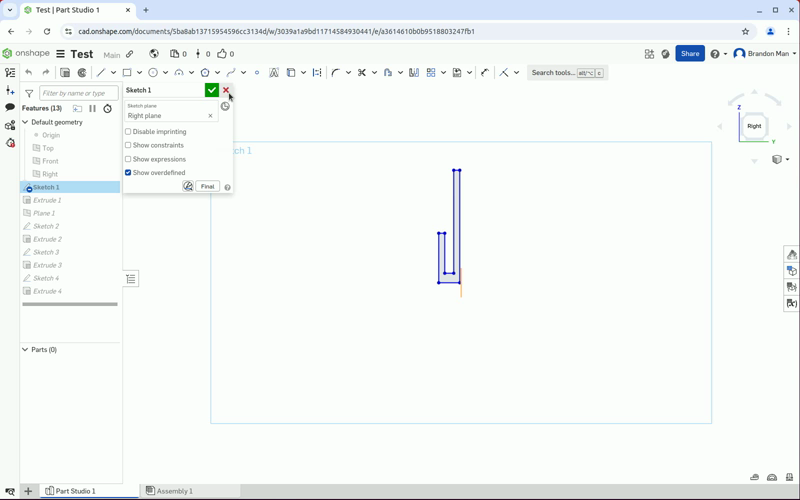
click(229, 92)
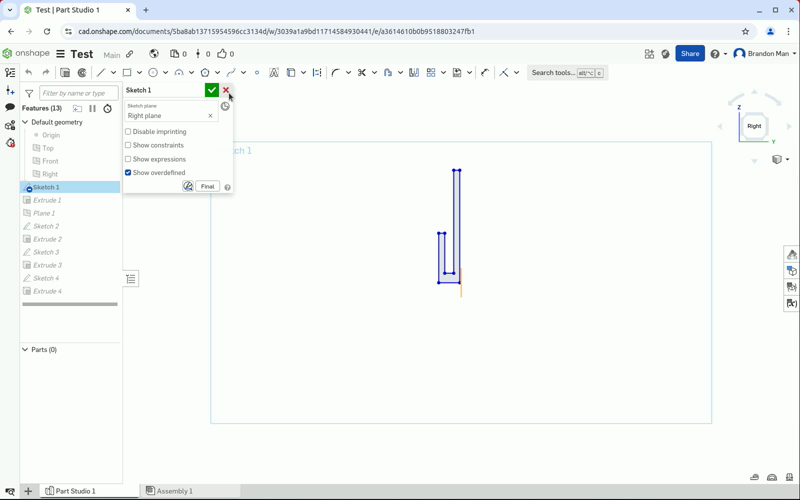
key(shift+s)
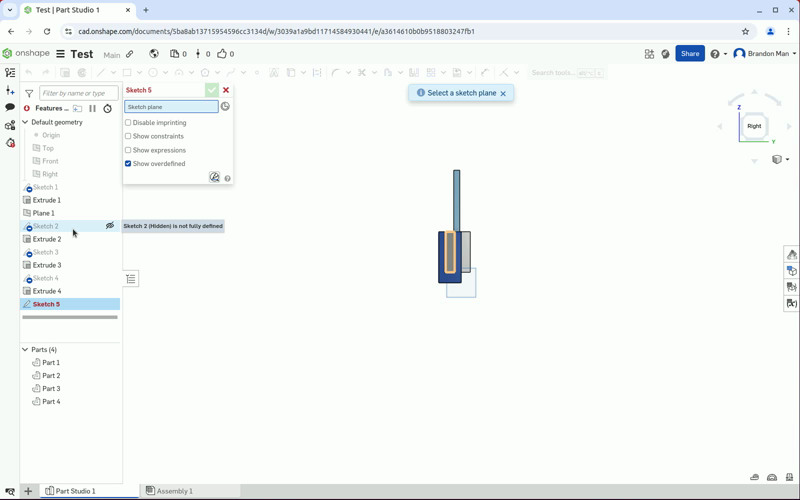
scroll(3)
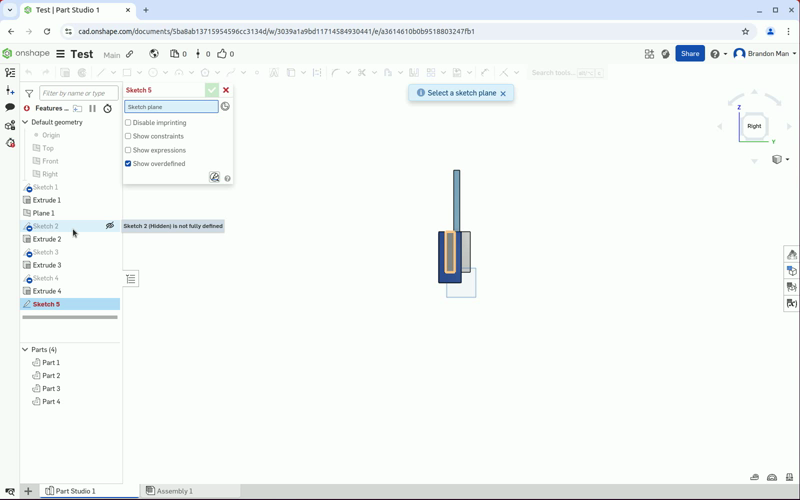
mouse_move(73, 176)
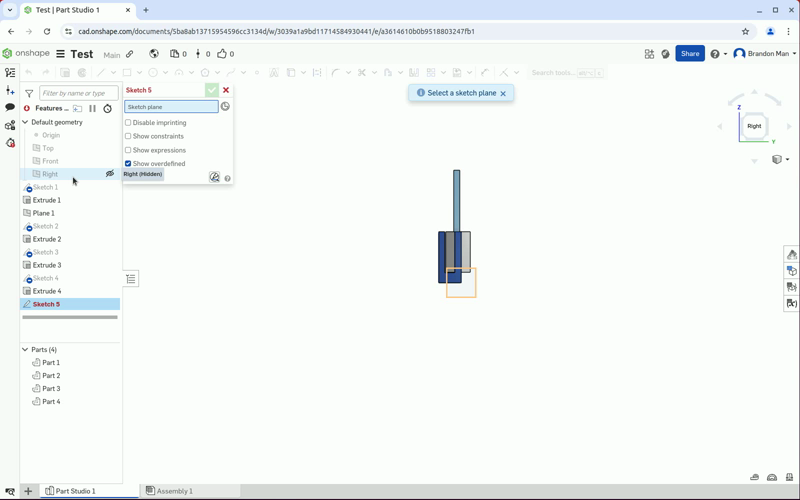
click(73, 176)
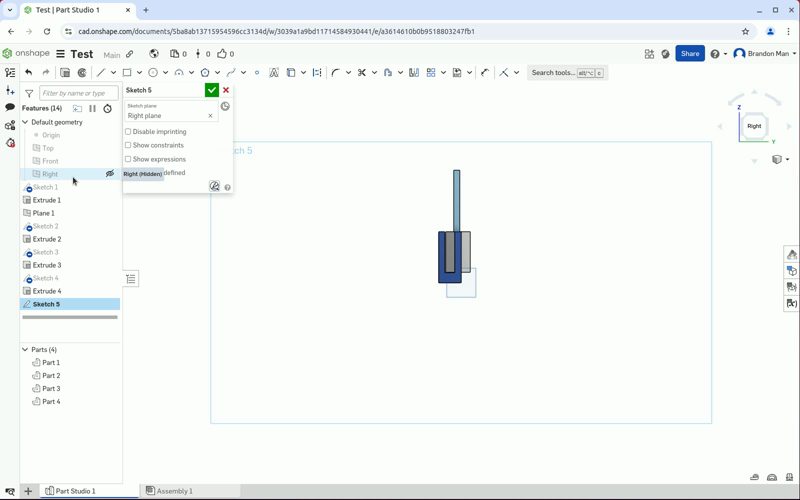
mouse_move(73, 352)
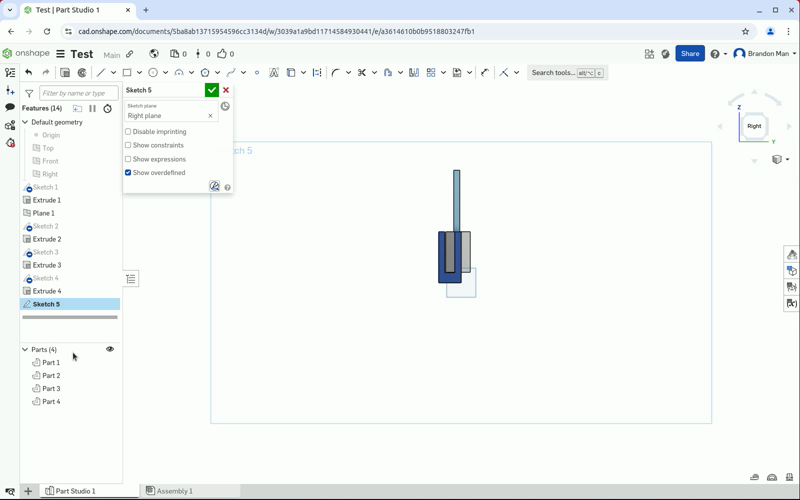
key(y)
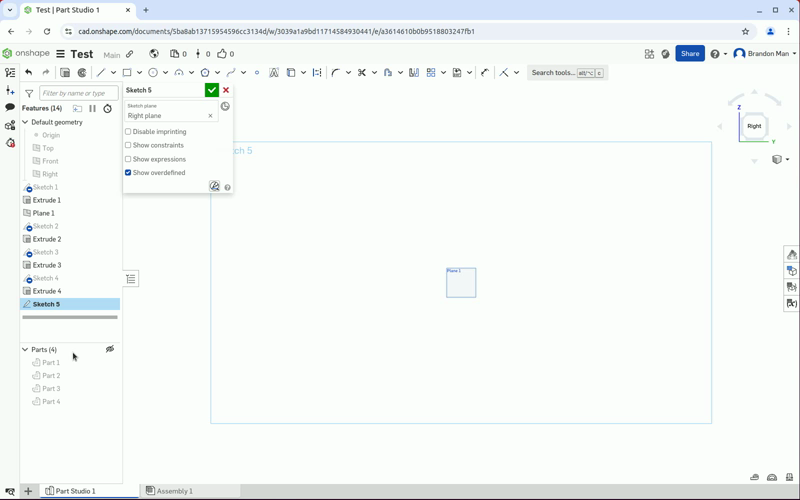
key(l)
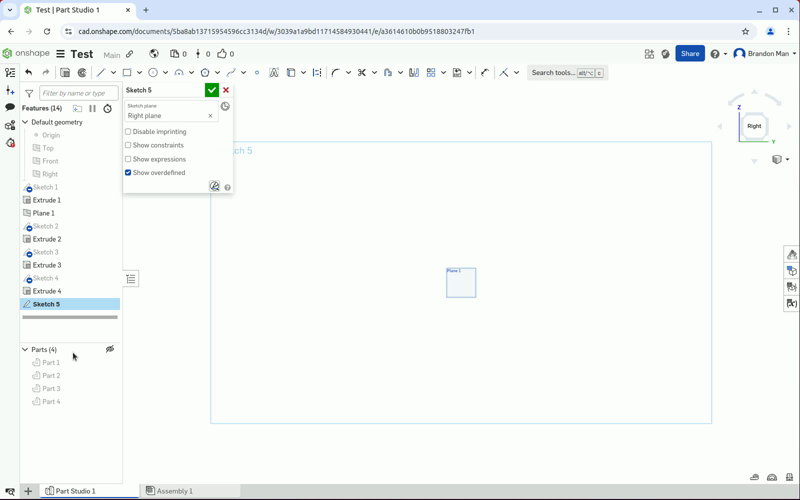
key_down(shift)
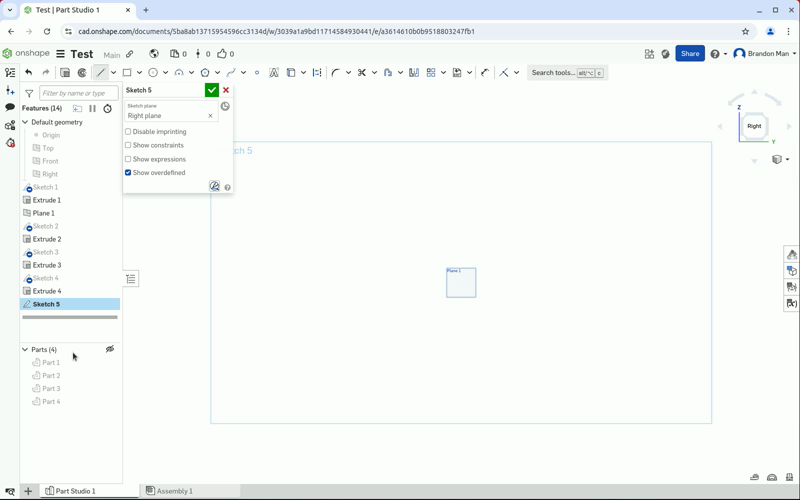
mouse_move(454, 282)
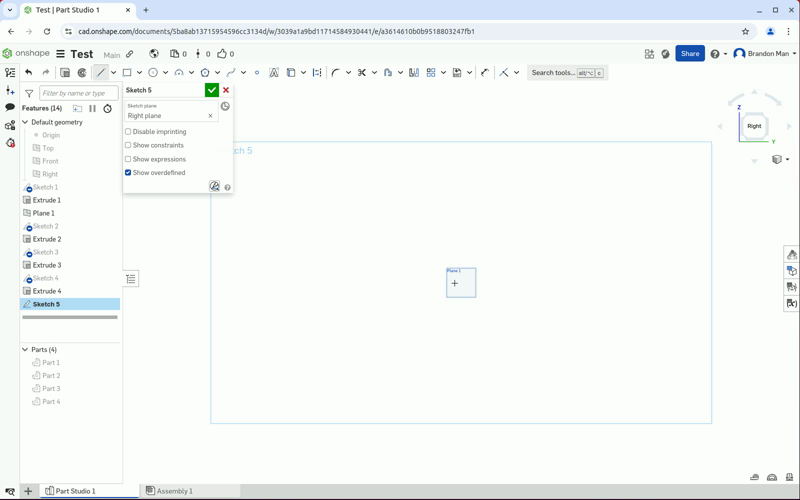
click(454, 282)
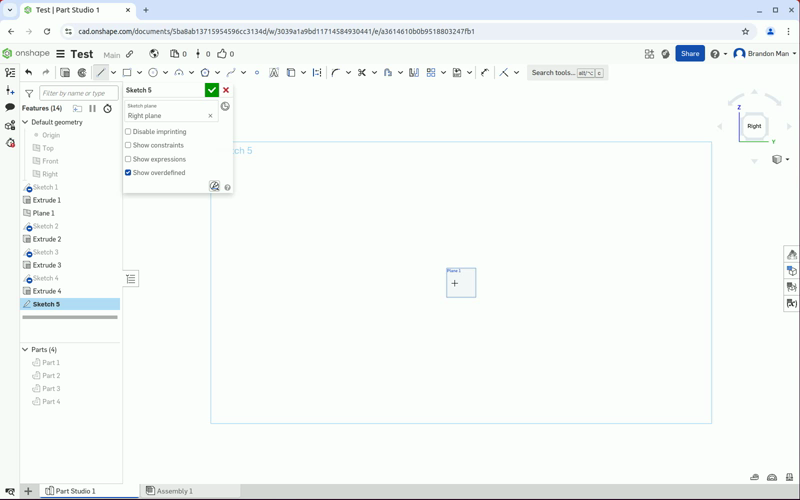
key_up(shift)
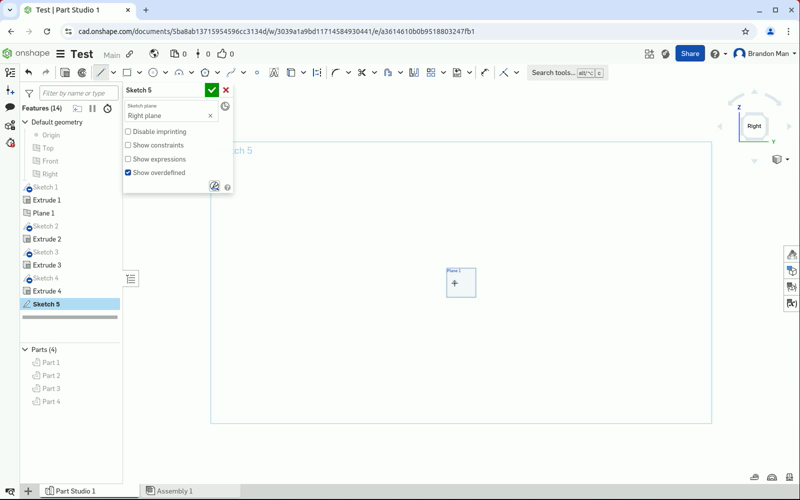
key_down(shift)
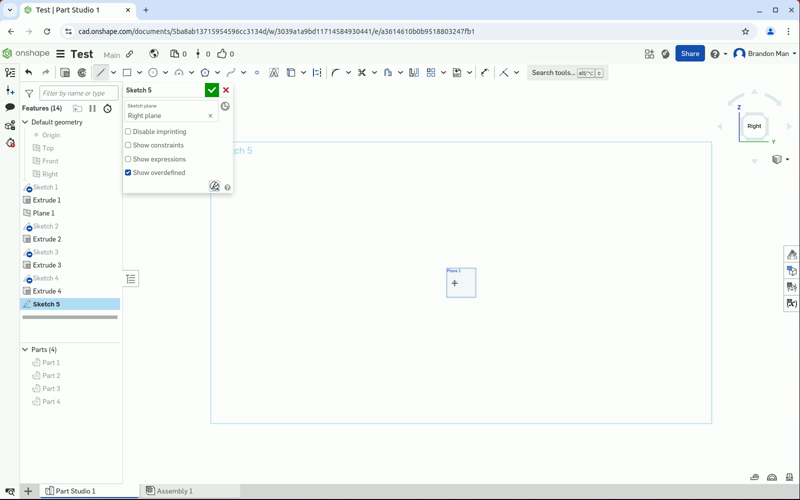
mouse_move(484, 282)
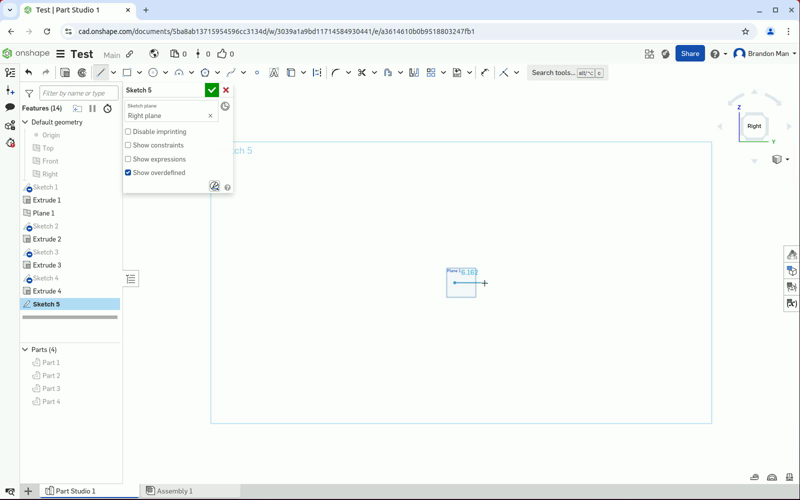
mouse_move(477, 282)
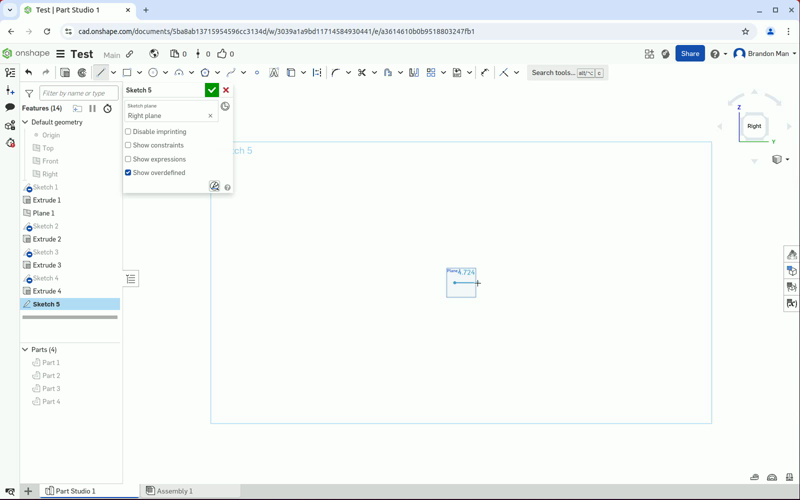
click(477, 282)
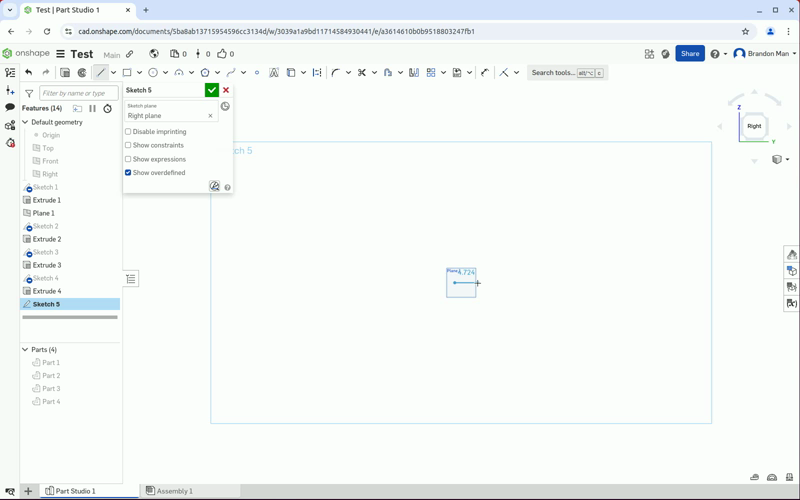
key_up(shift)
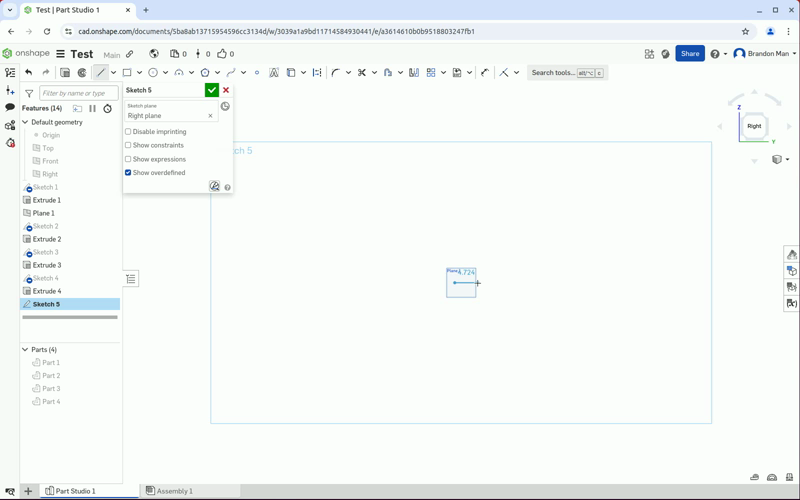
key_down(shift)
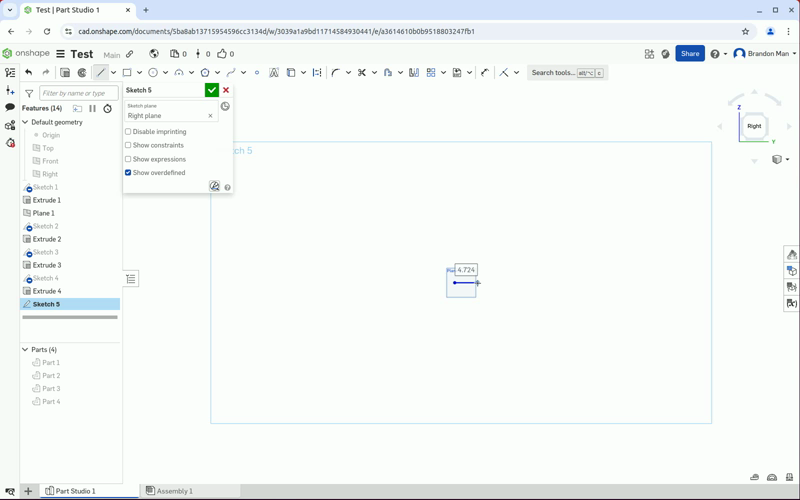
mouse_move(507, 282)
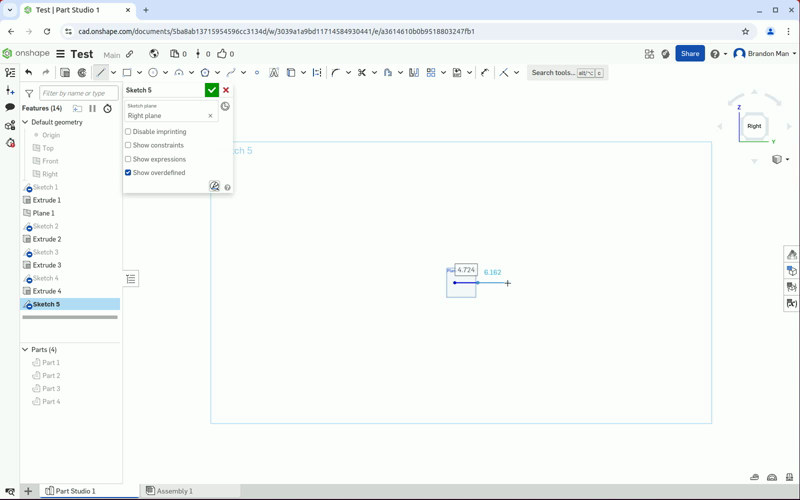
mouse_move(477, 231)
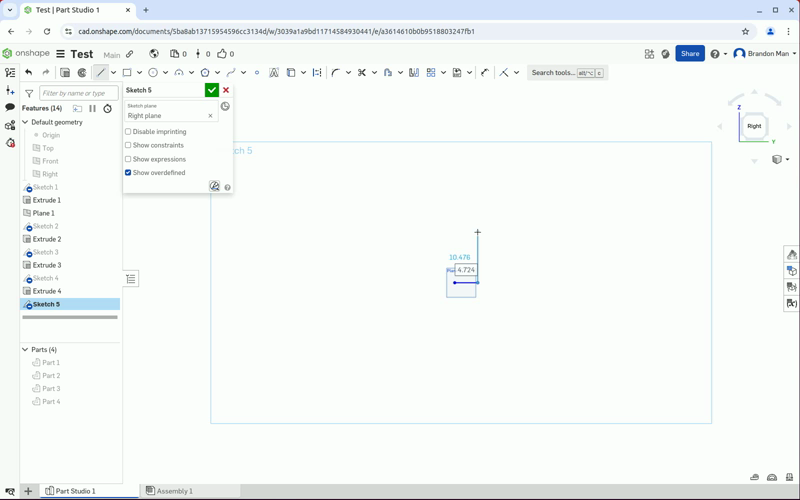
click(477, 231)
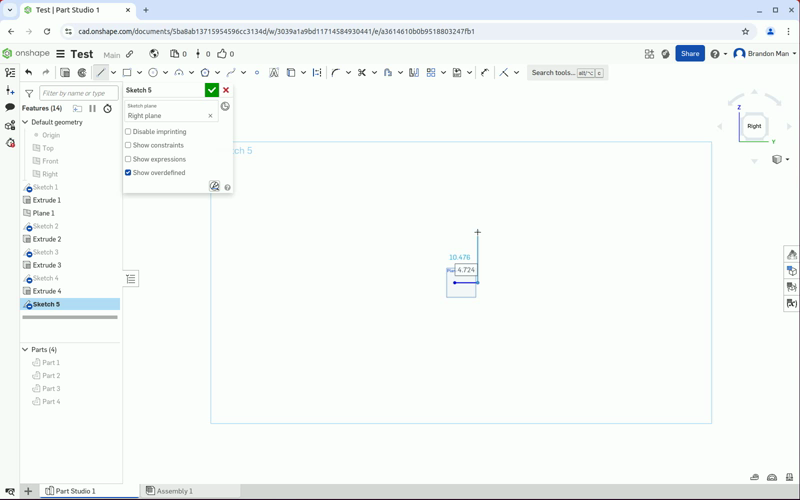
key_up(shift)
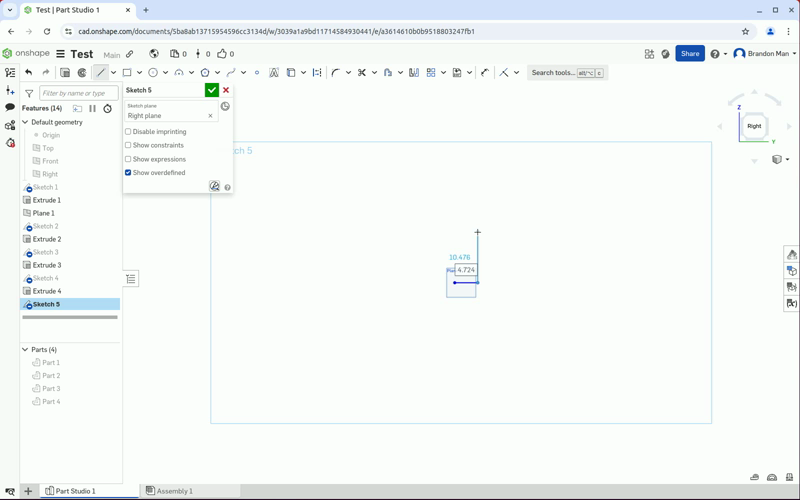
key_down(shift)
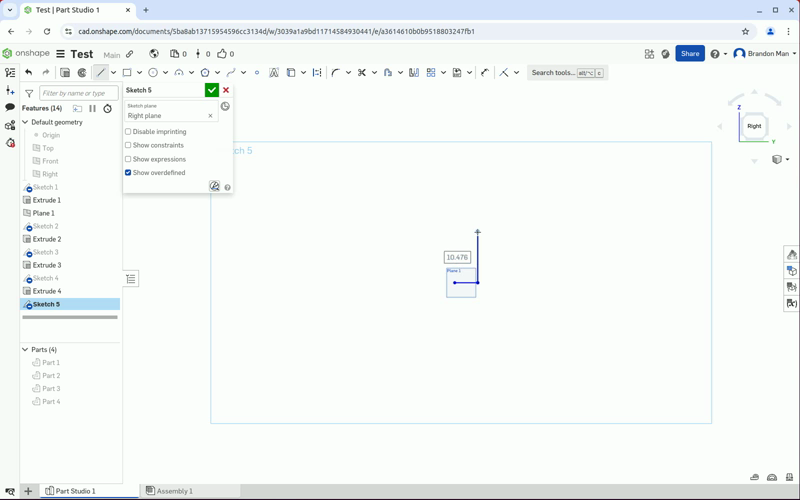
mouse_move(507, 231)
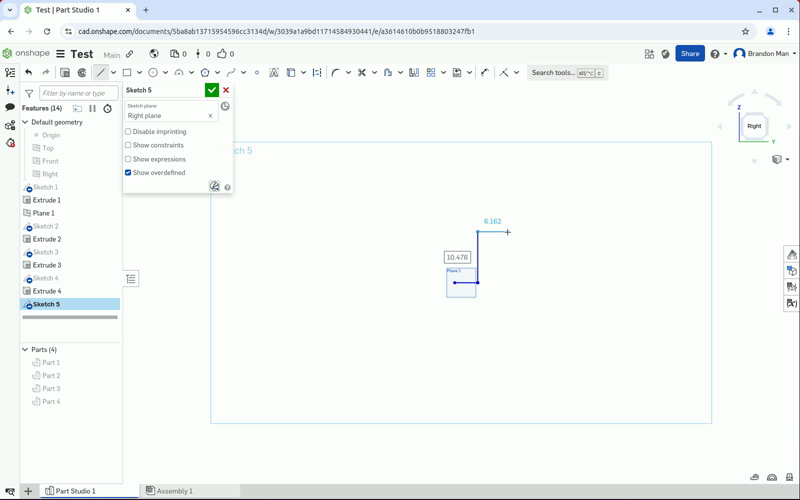
mouse_move(470, 231)
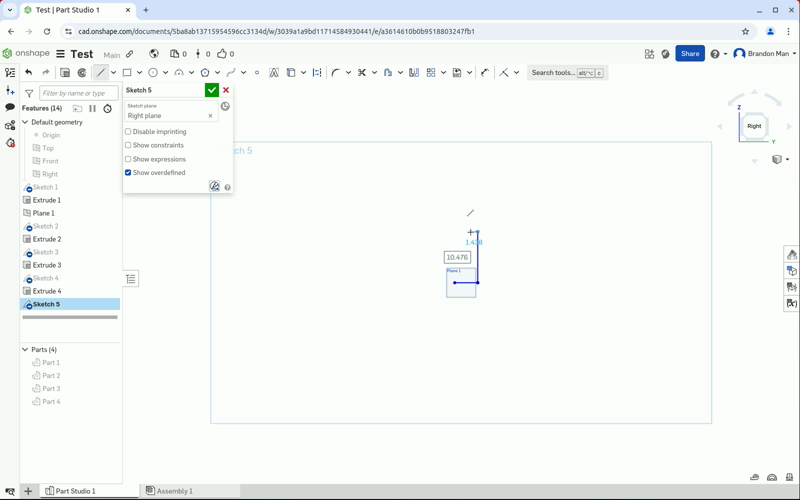
scroll(6)
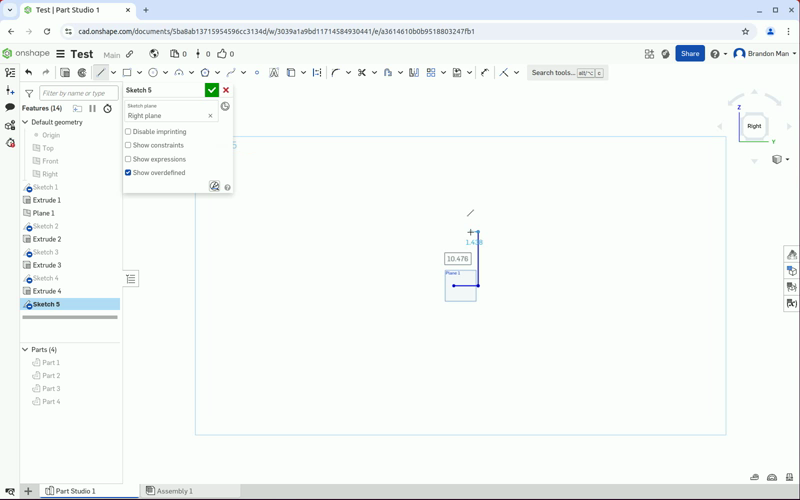
scroll(6)
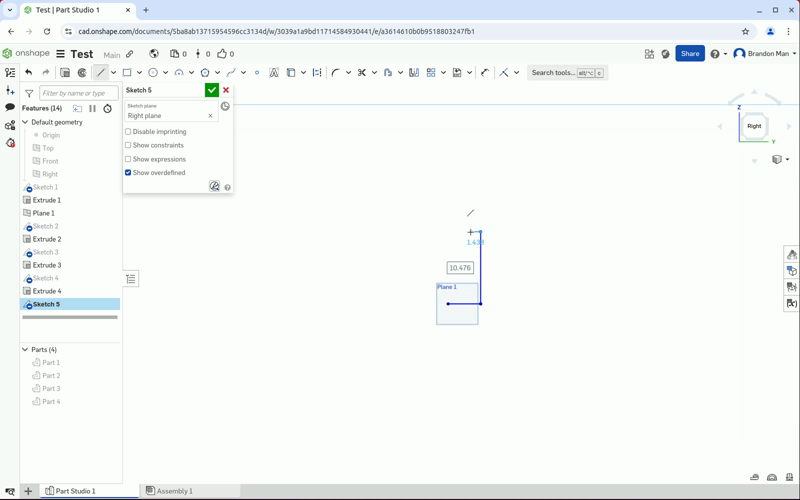
scroll(6)
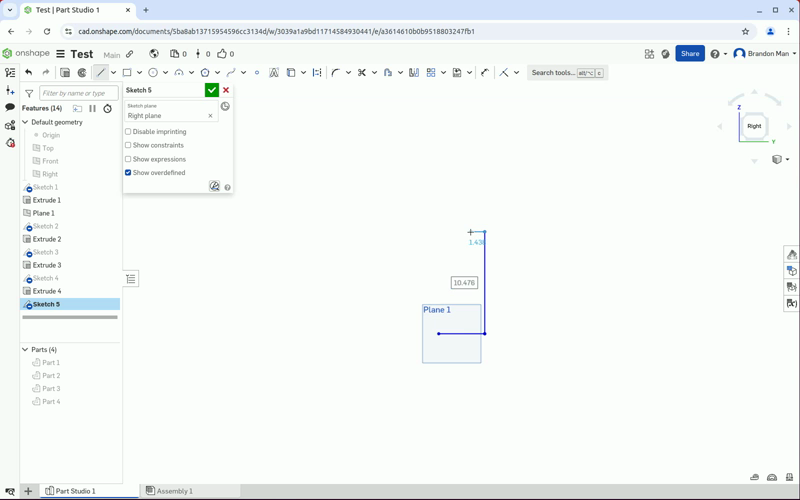
scroll(6)
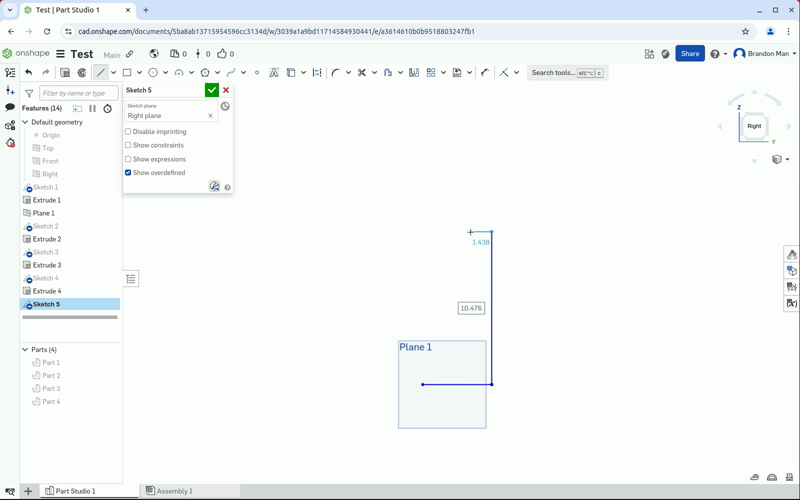
scroll(6)
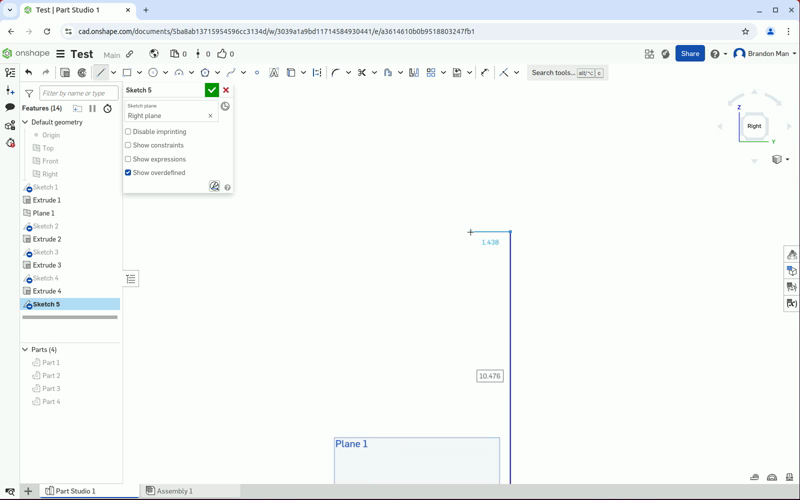
scroll(6)
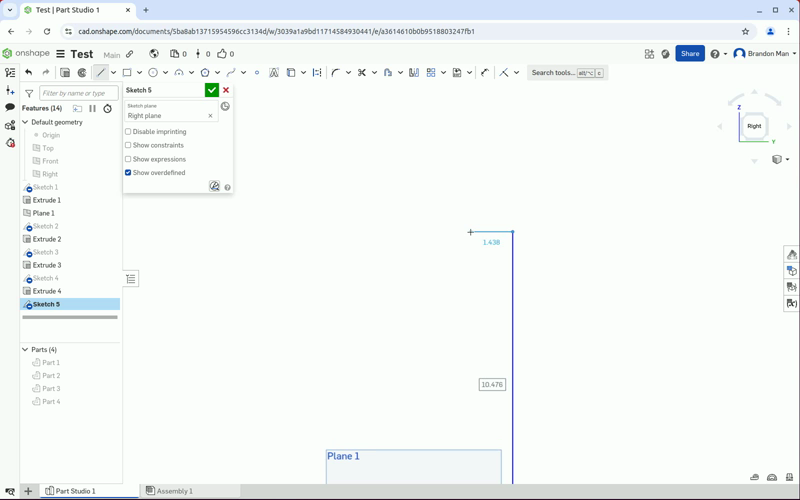
scroll(6)
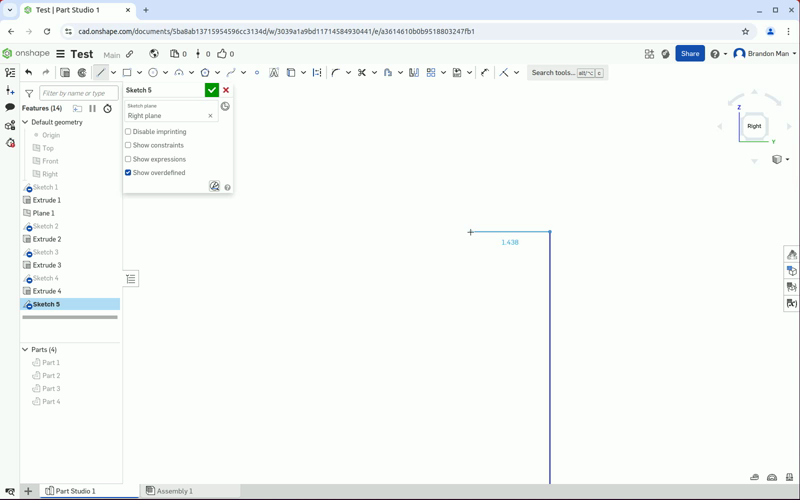
click(470, 231)
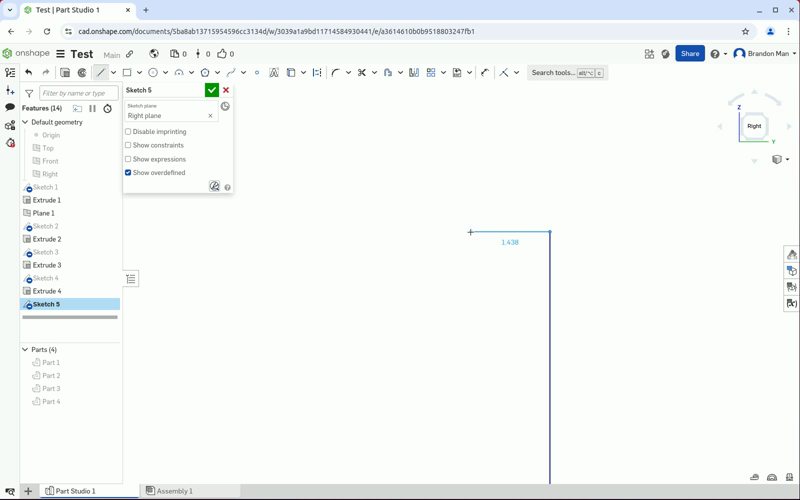
scroll(-6)
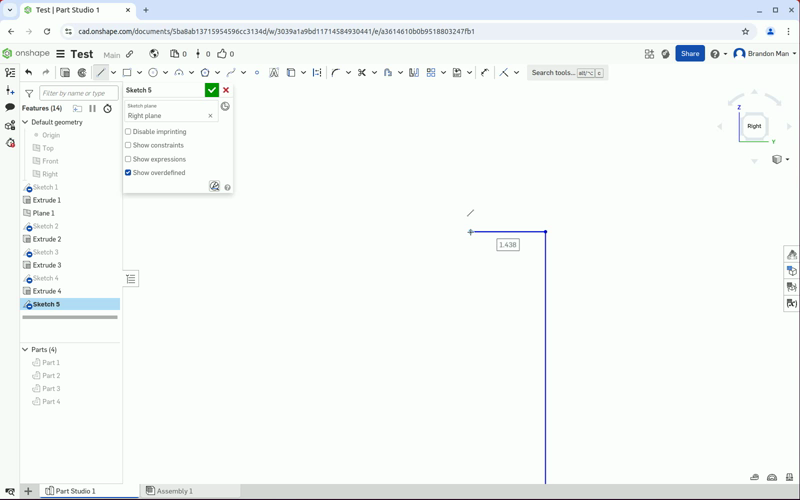
scroll(-6)
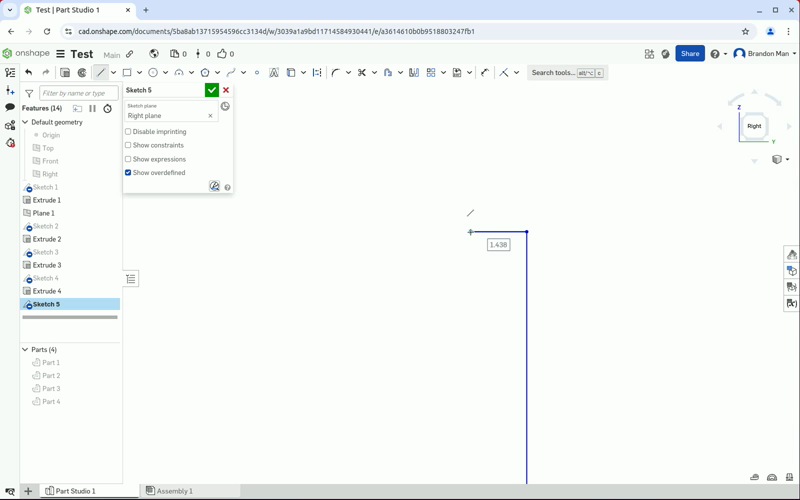
scroll(-6)
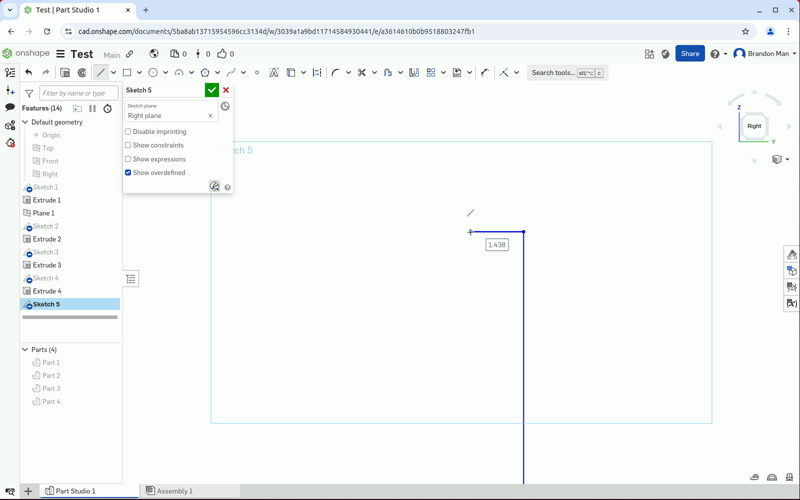
scroll(-6)
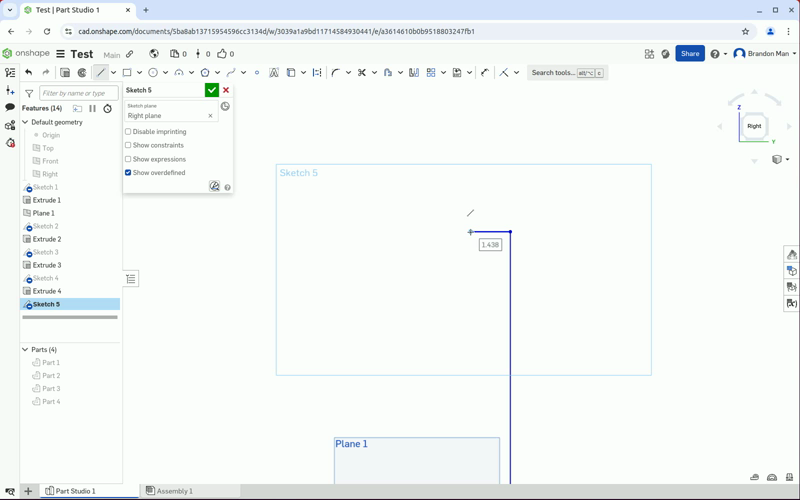
scroll(-6)
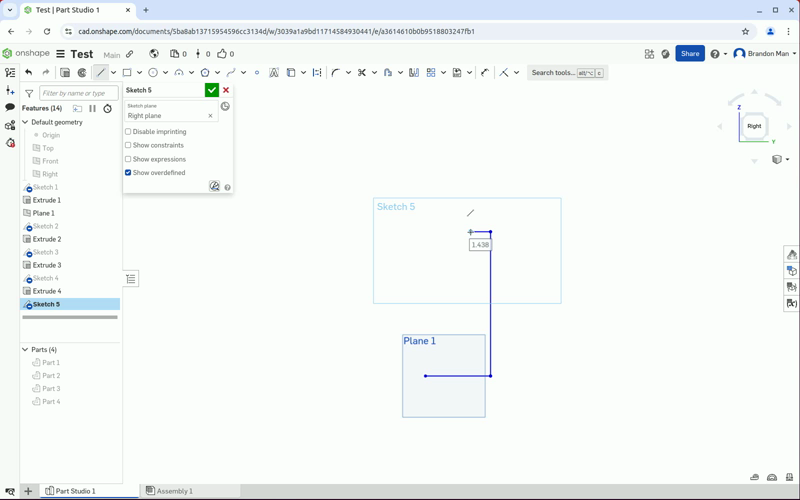
scroll(-6)
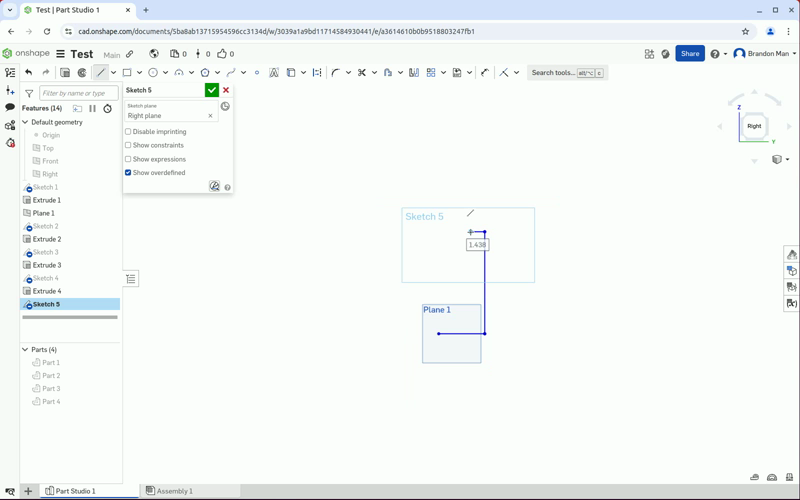
scroll(-6)
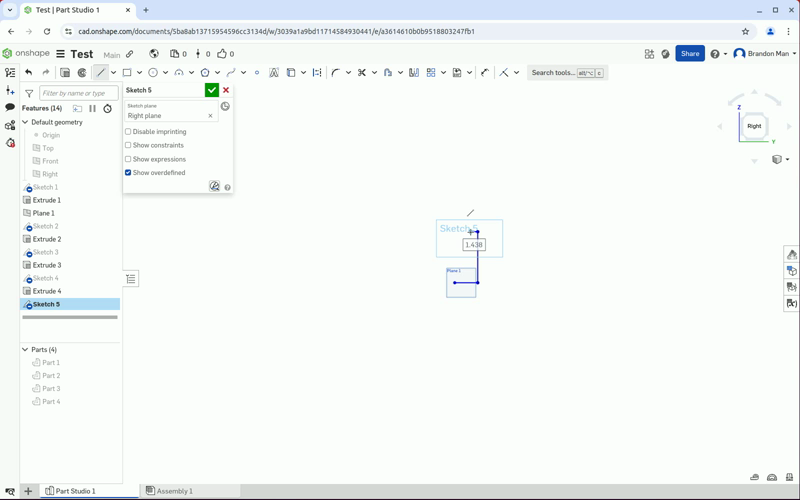
key_up(shift)
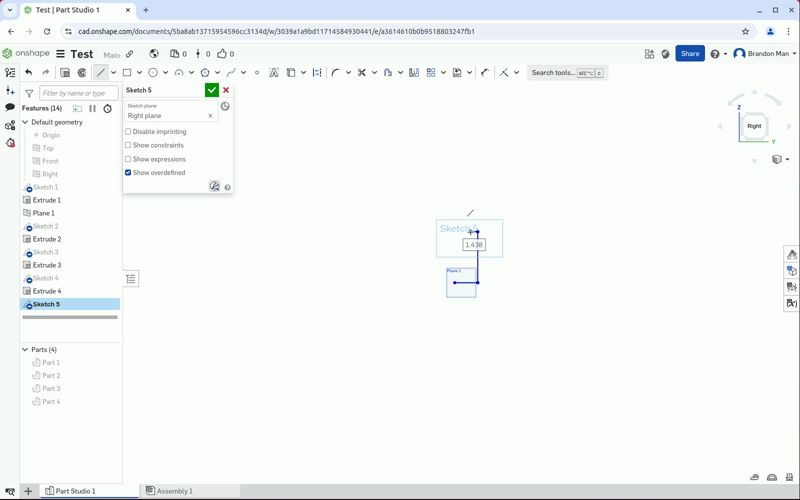
key_down(shift)
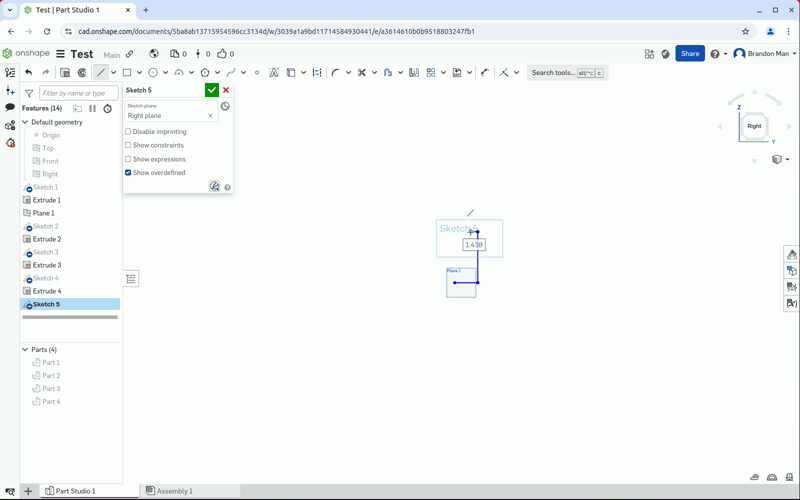
mouse_move(501, 231)
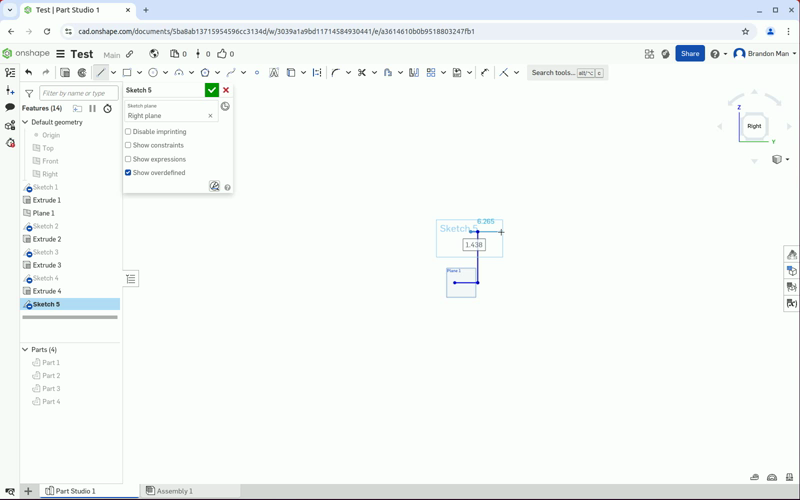
mouse_move(470, 272)
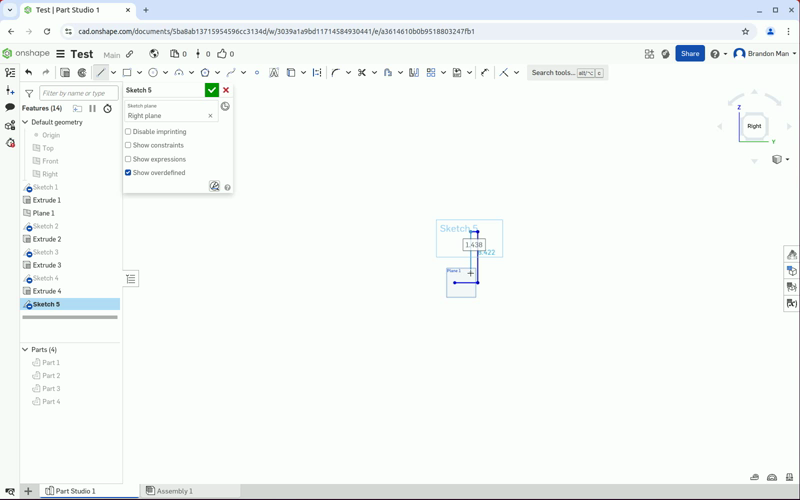
click(470, 272)
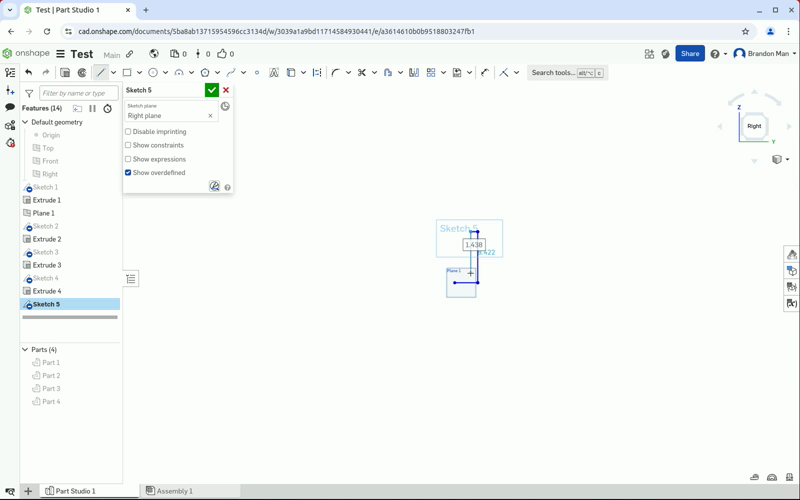
key_up(shift)
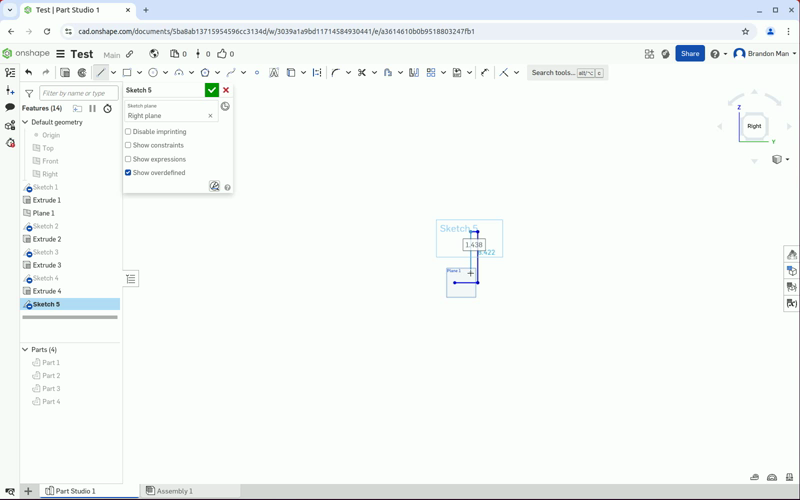
key_down(shift)
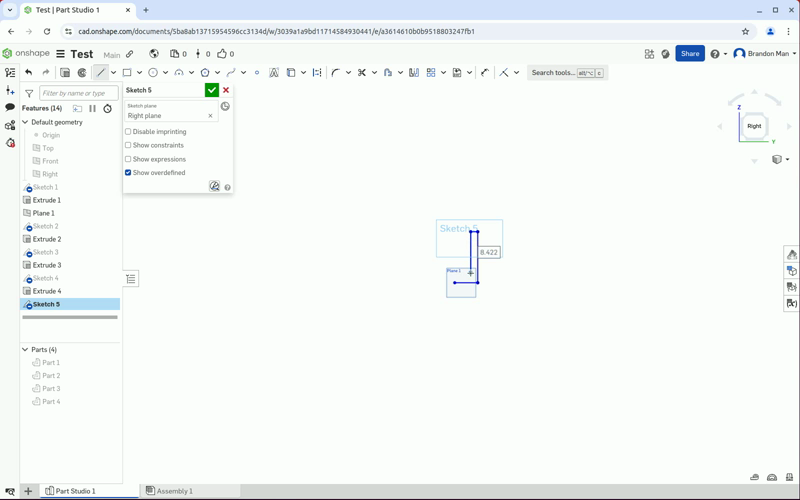
mouse_move(501, 272)
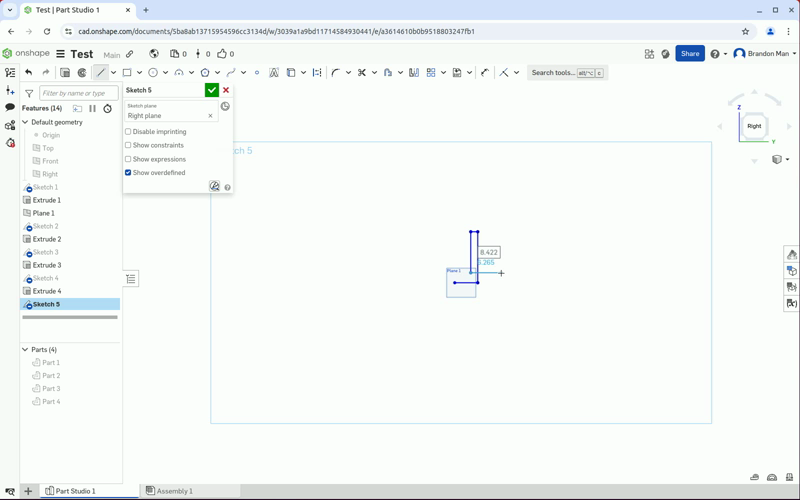
mouse_move(461, 272)
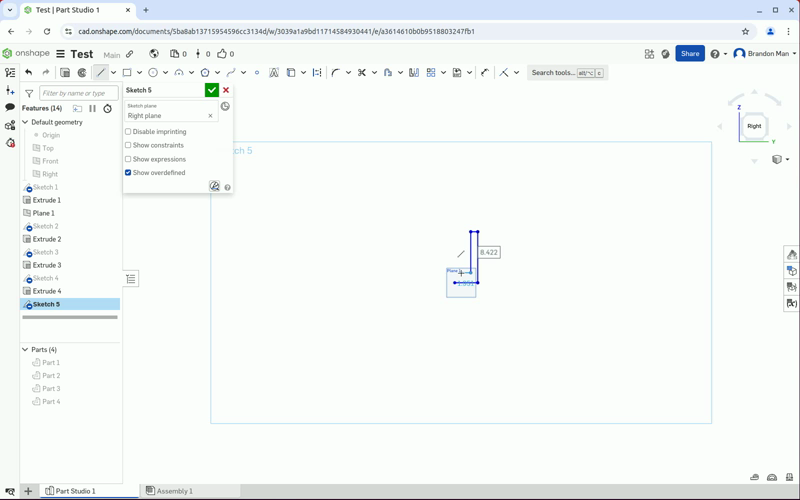
click(461, 272)
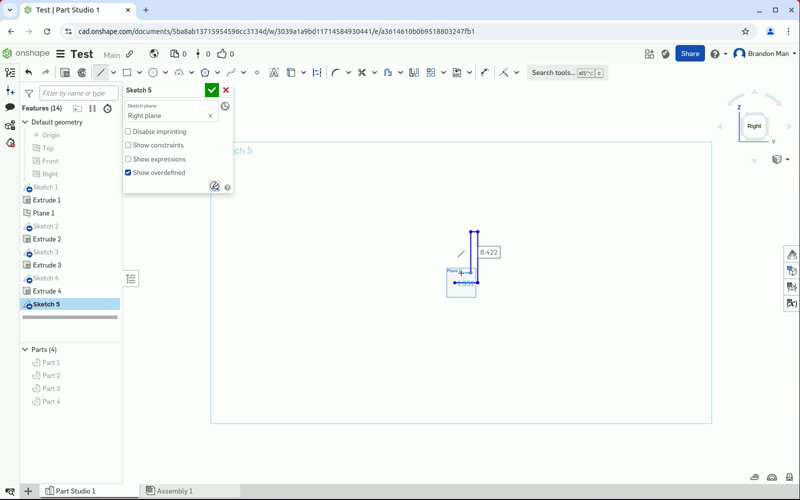
key_up(shift)
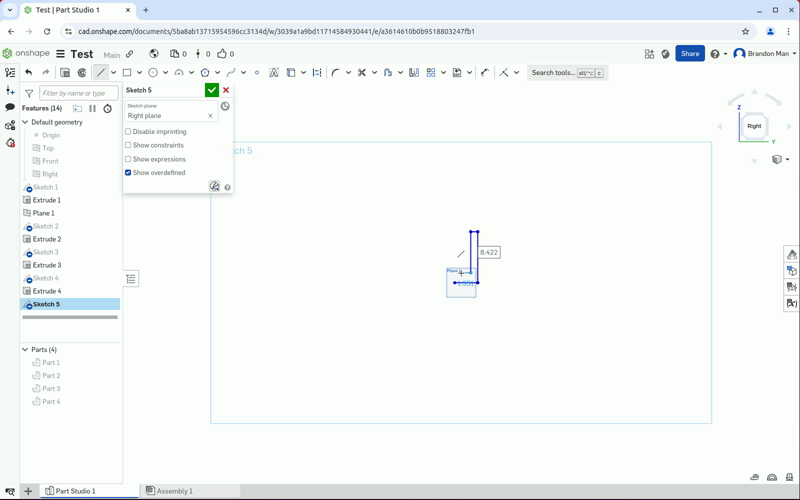
key_down(shift)
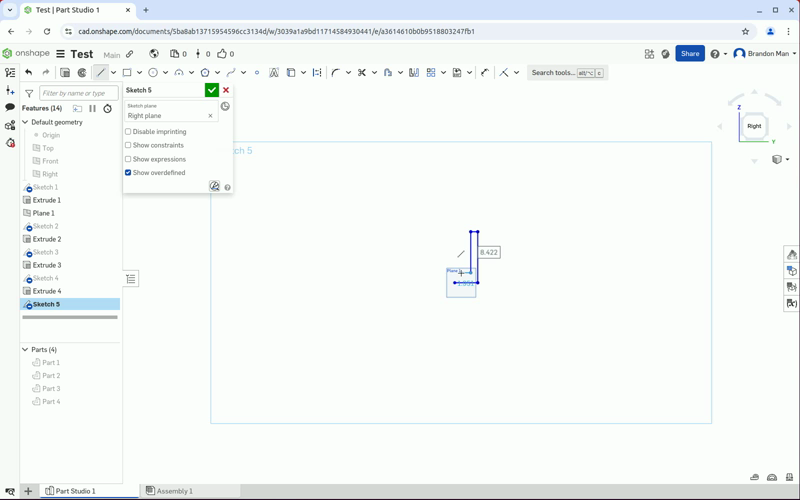
mouse_move(491, 272)
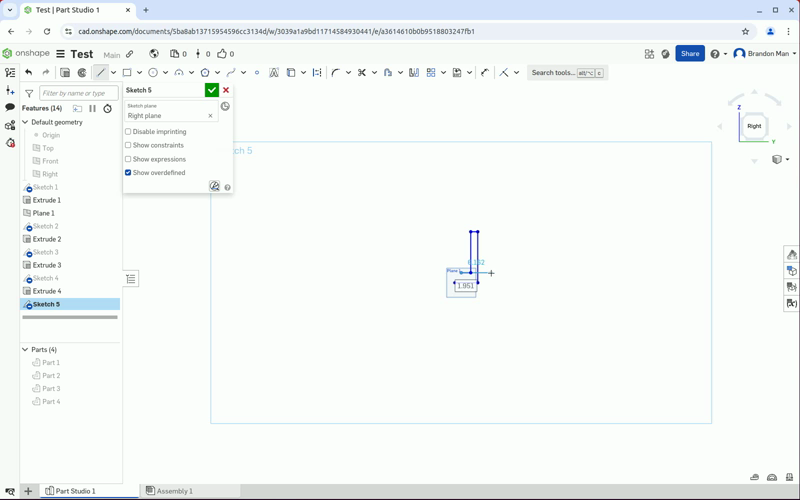
mouse_move(461, 231)
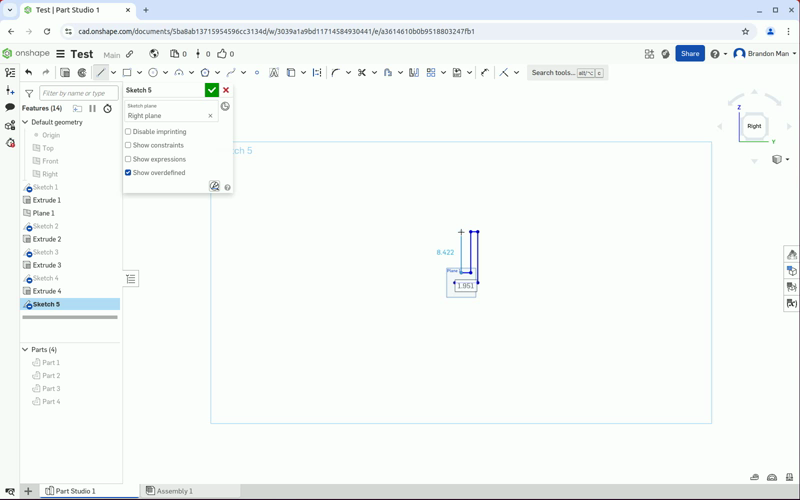
click(461, 231)
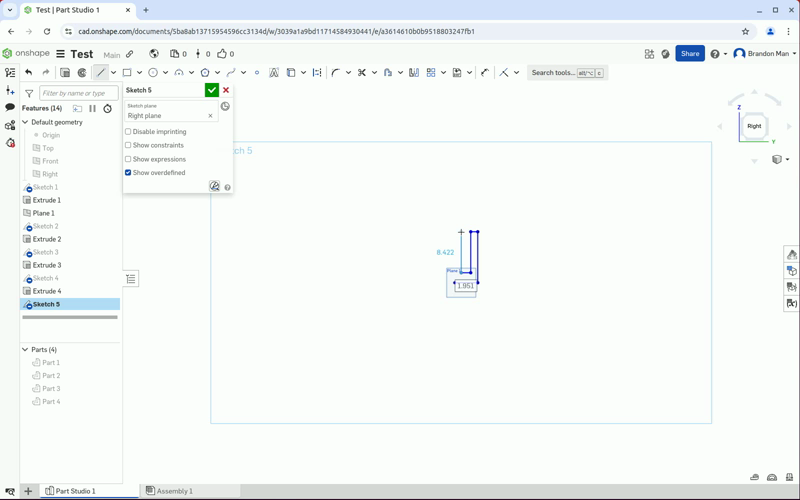
key_up(shift)
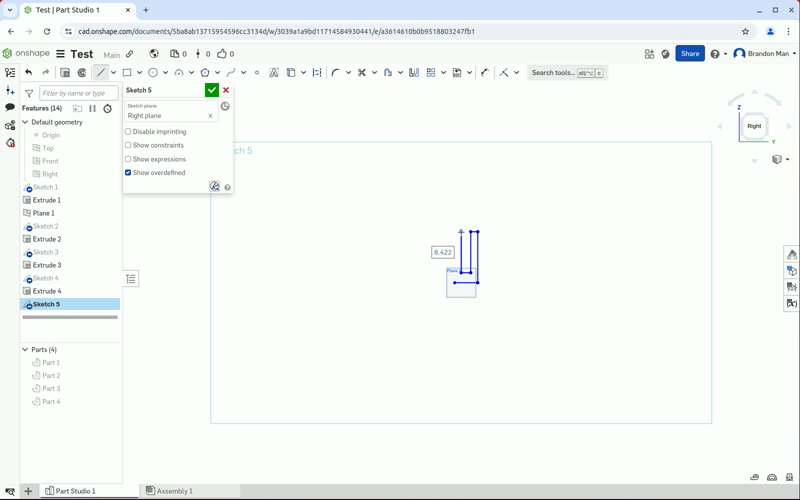
key_down(shift)
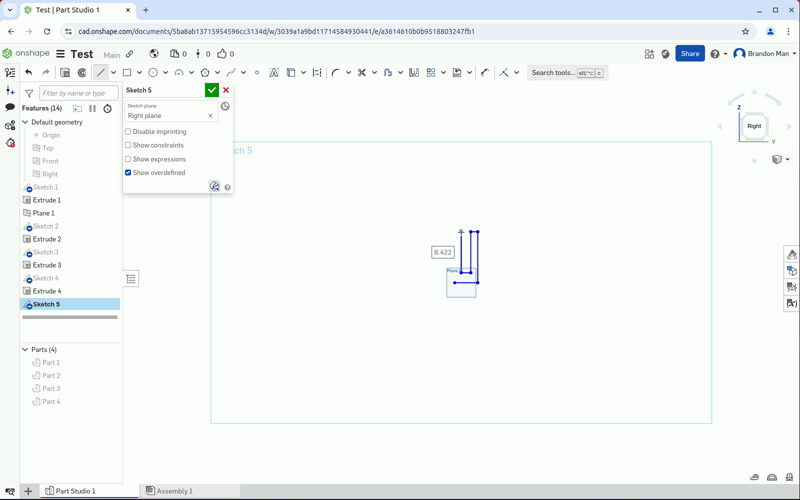
mouse_move(491, 231)
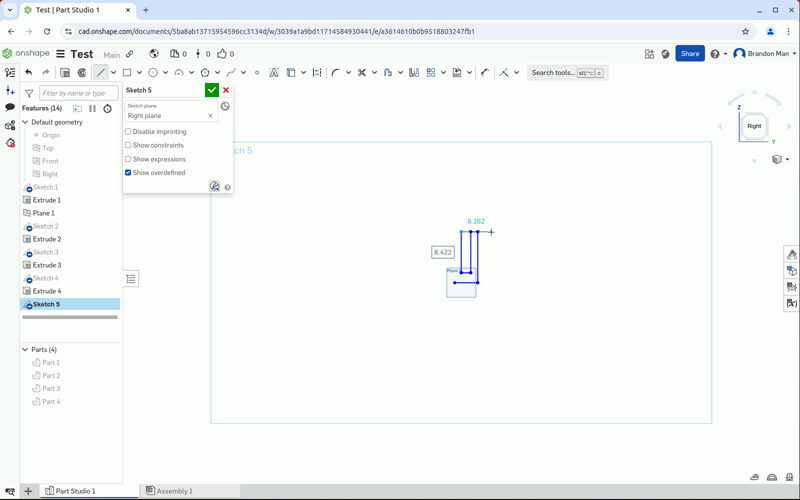
mouse_move(454, 231)
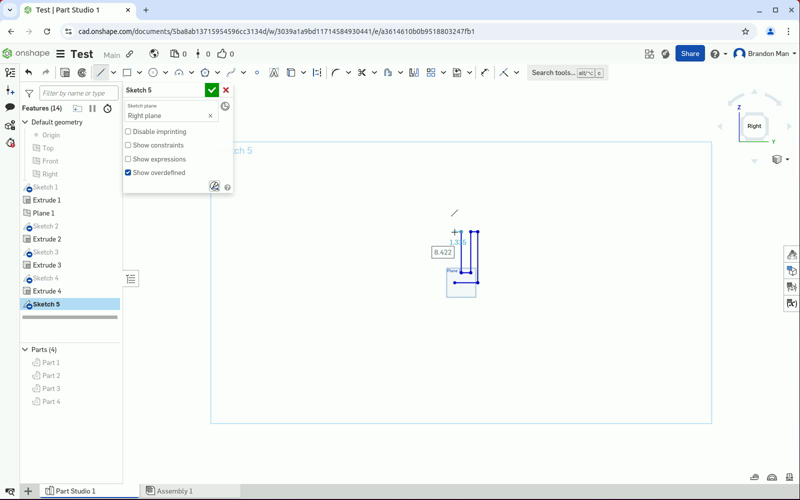
scroll(6)
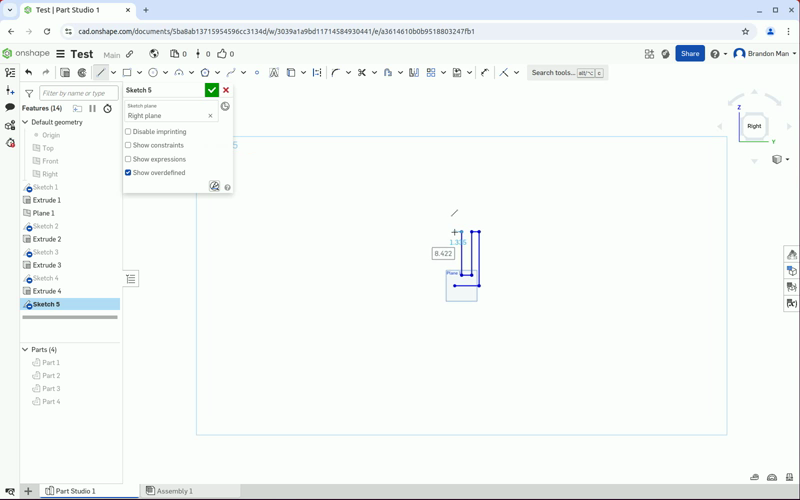
scroll(6)
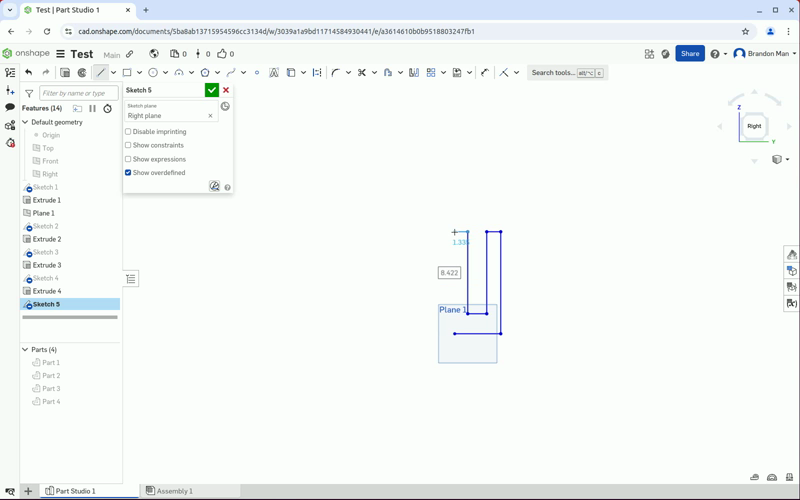
scroll(6)
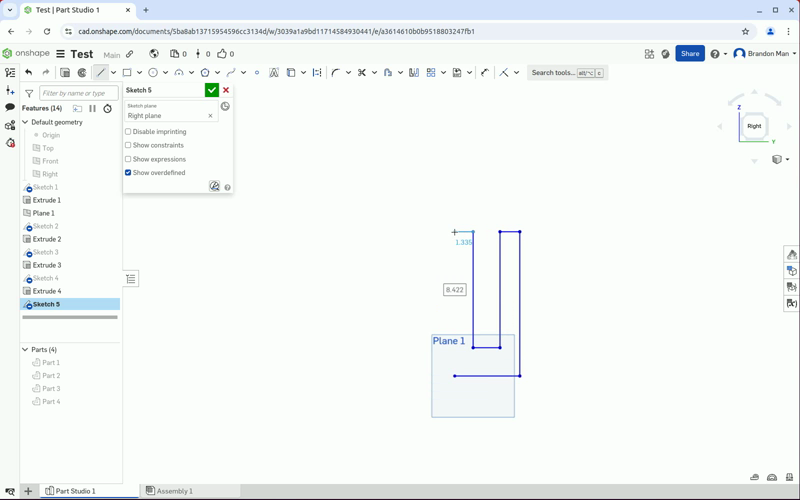
scroll(6)
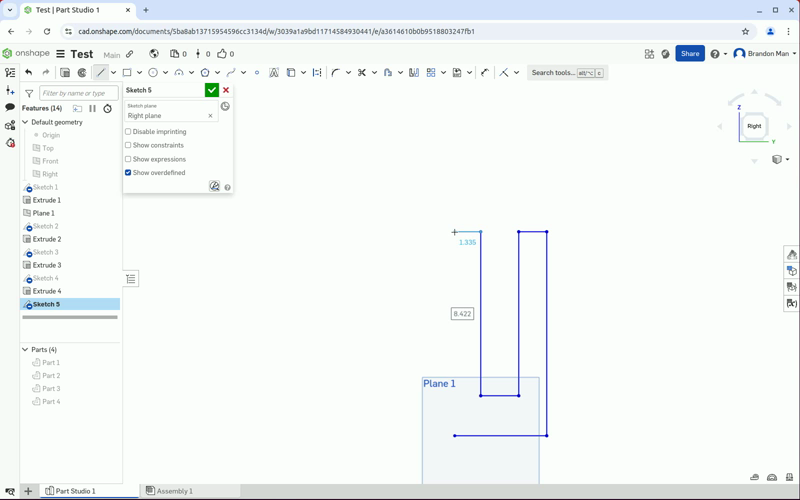
scroll(6)
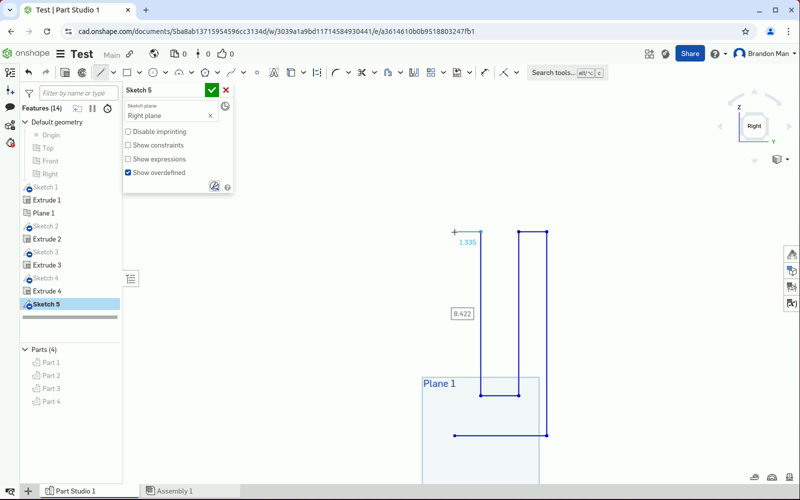
scroll(6)
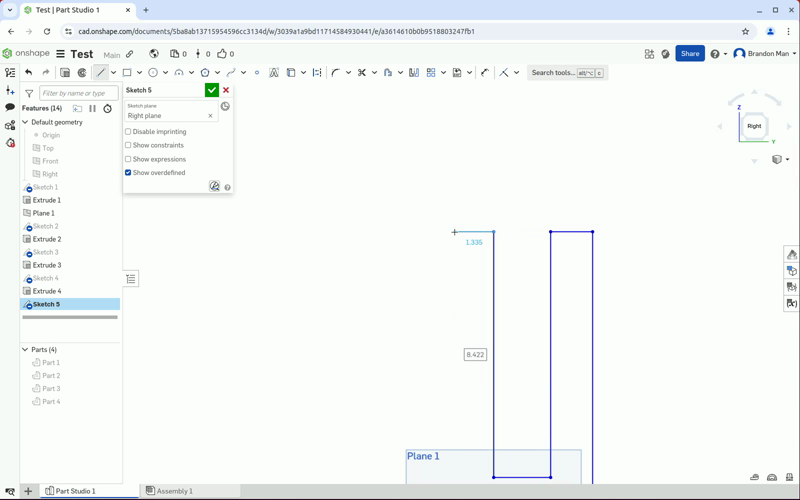
scroll(6)
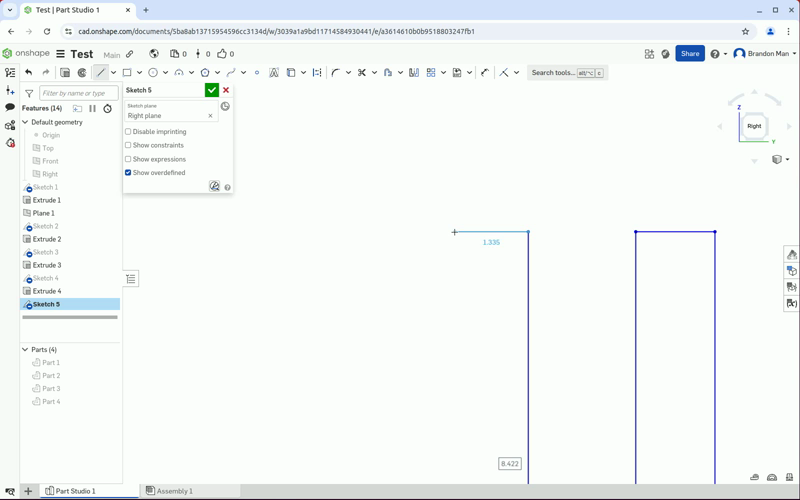
click(454, 231)
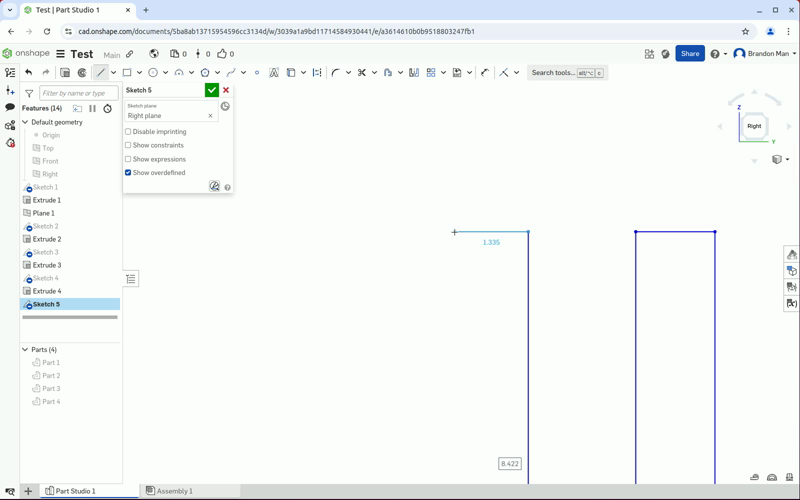
scroll(-6)
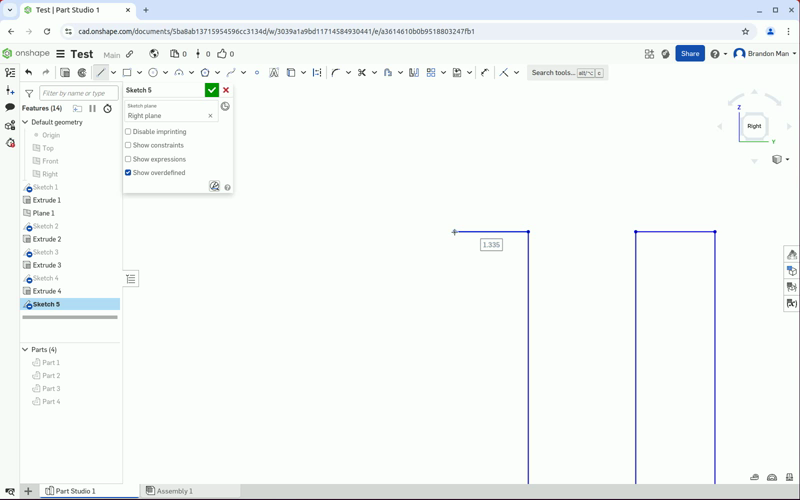
scroll(-6)
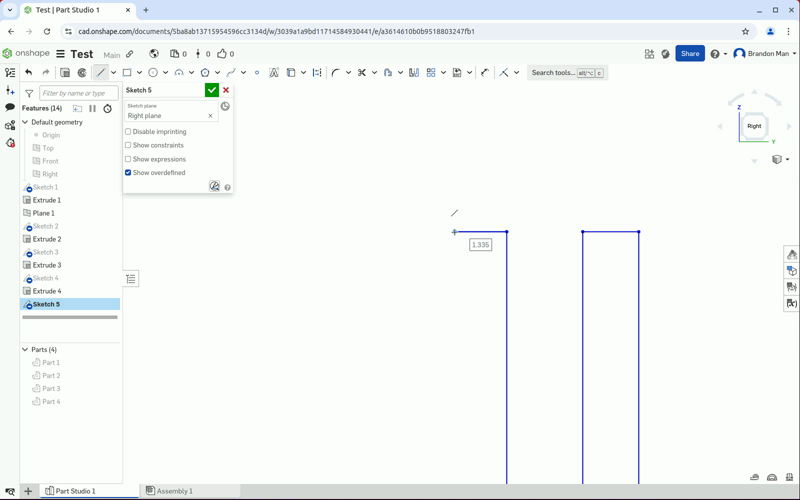
scroll(-6)
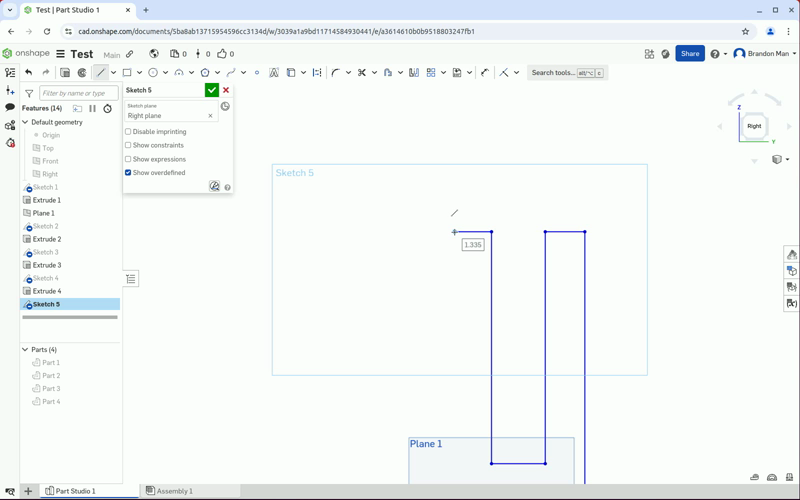
scroll(-6)
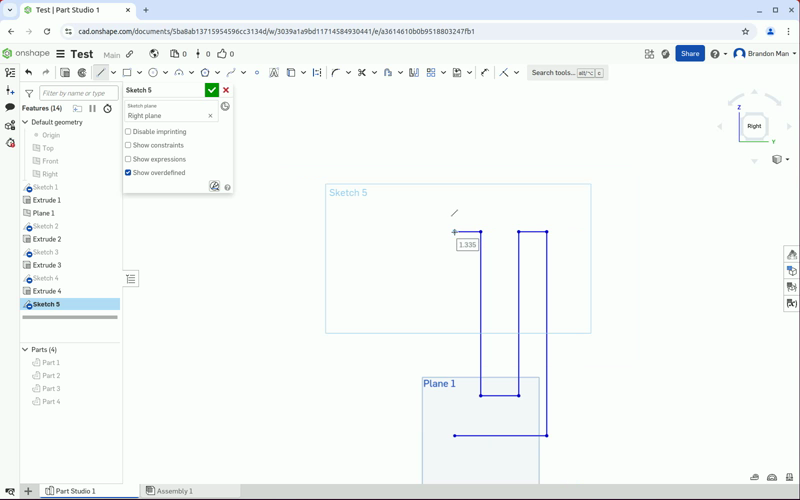
scroll(-6)
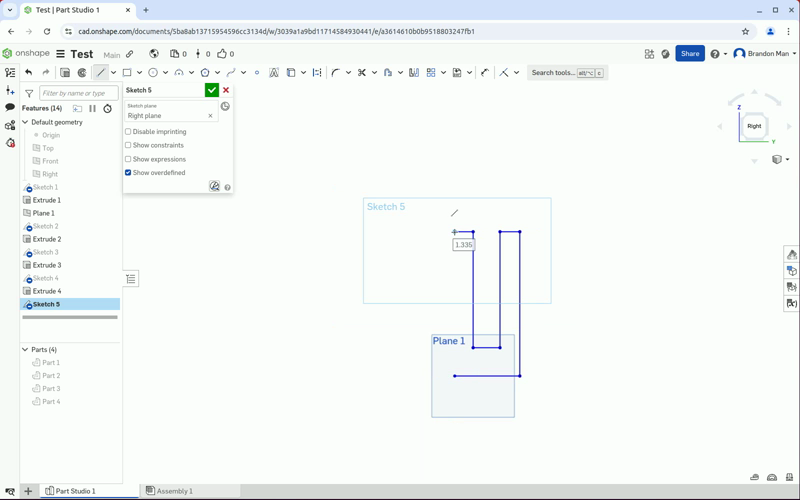
scroll(-6)
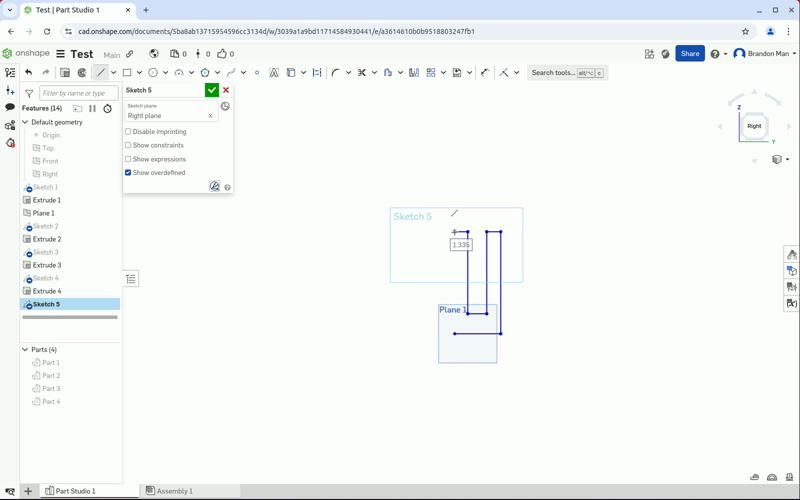
scroll(-6)
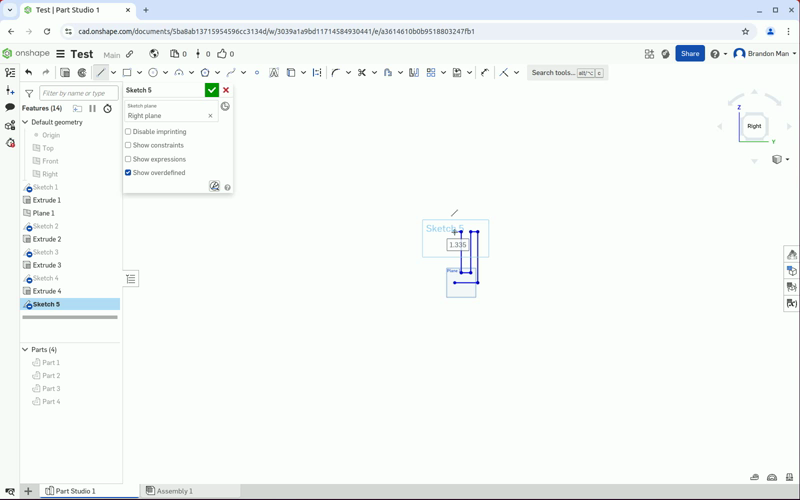
key_up(shift)
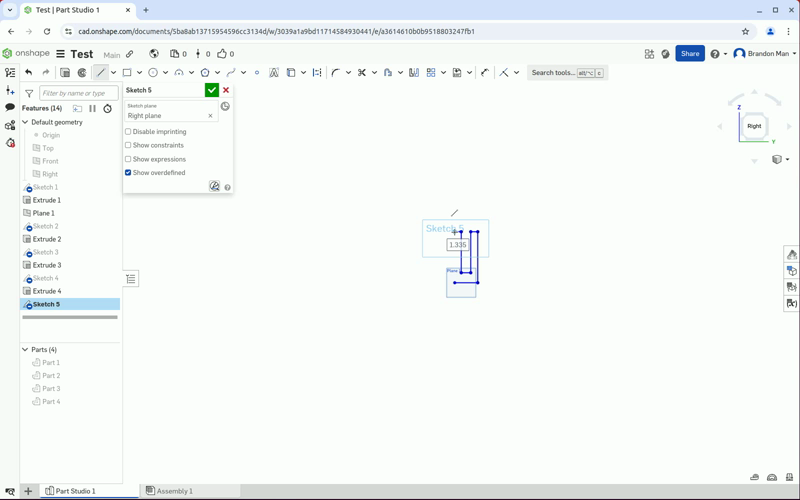
mouse_move(484, 231)
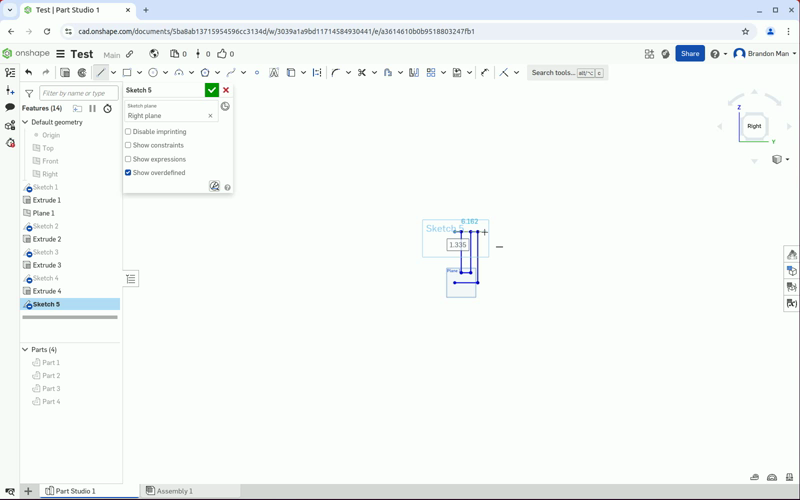
key_down(shift)
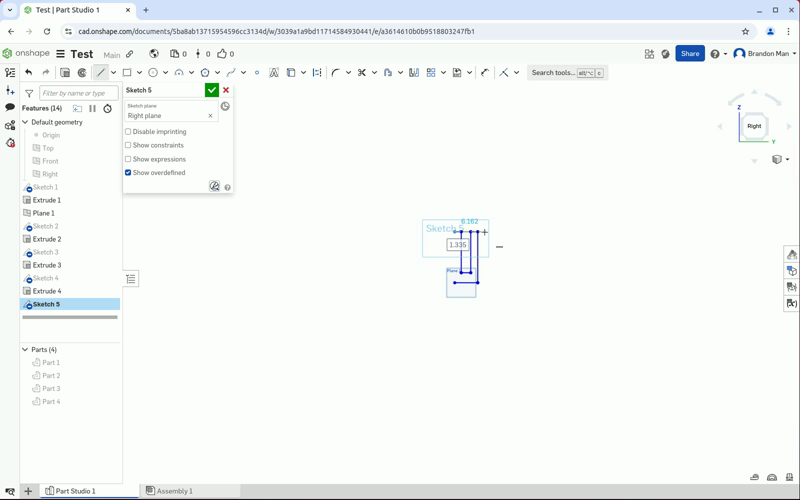
mouse_move(454, 282)
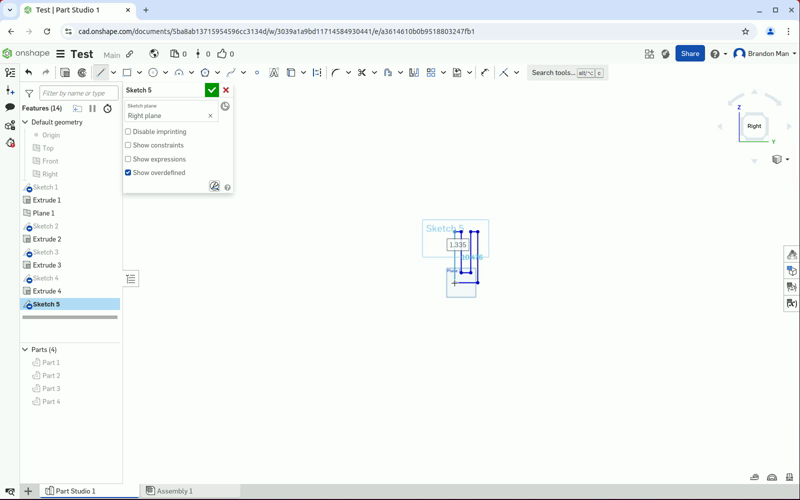
key_up(shift)
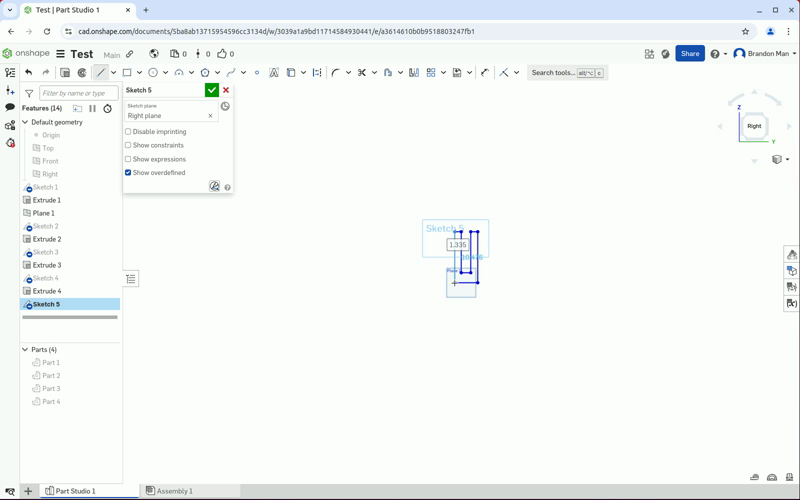
click(454, 282)
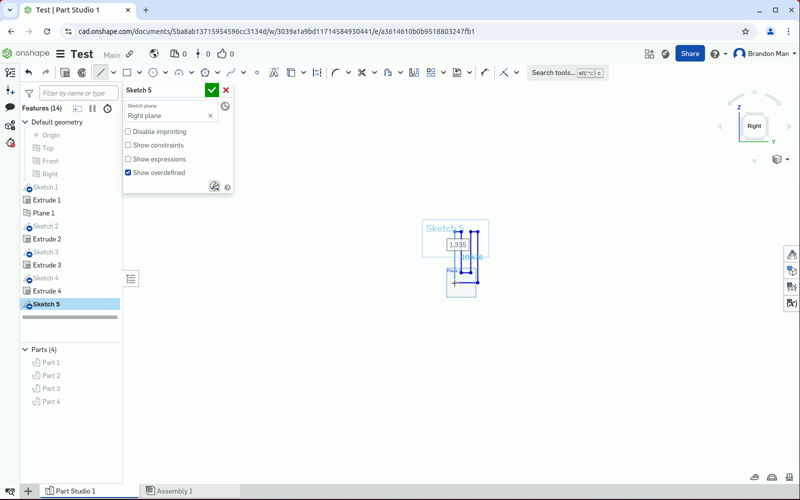
key(esc)
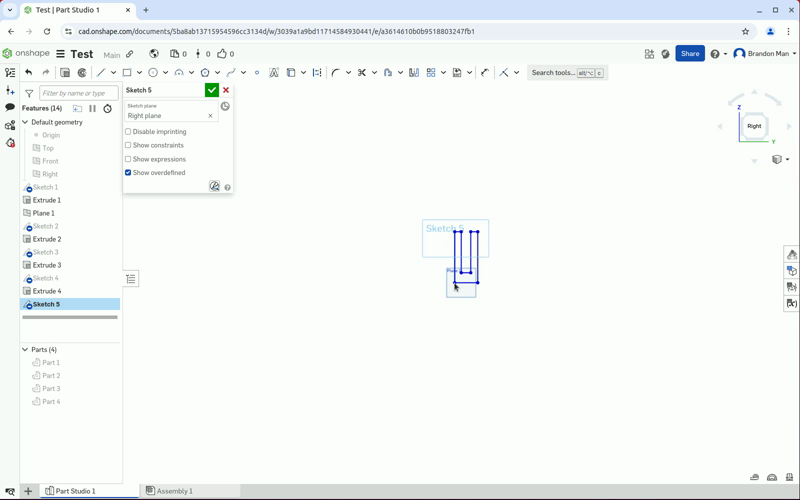
mouse_move(475, 274)
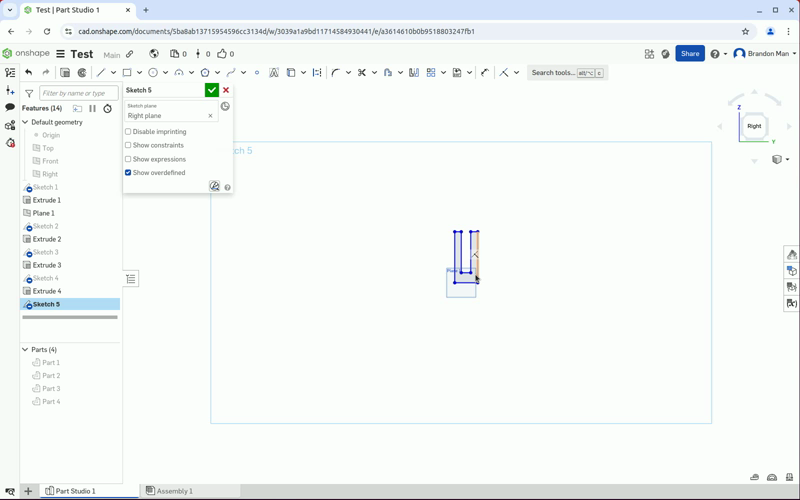
scroll(6)
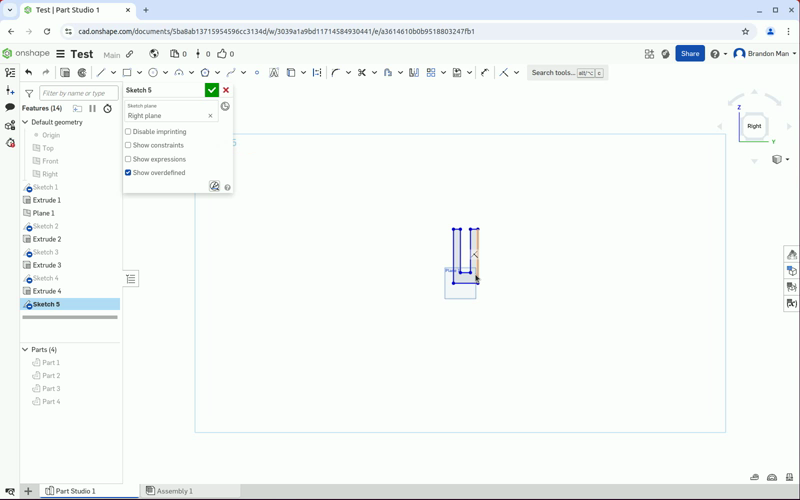
scroll(6)
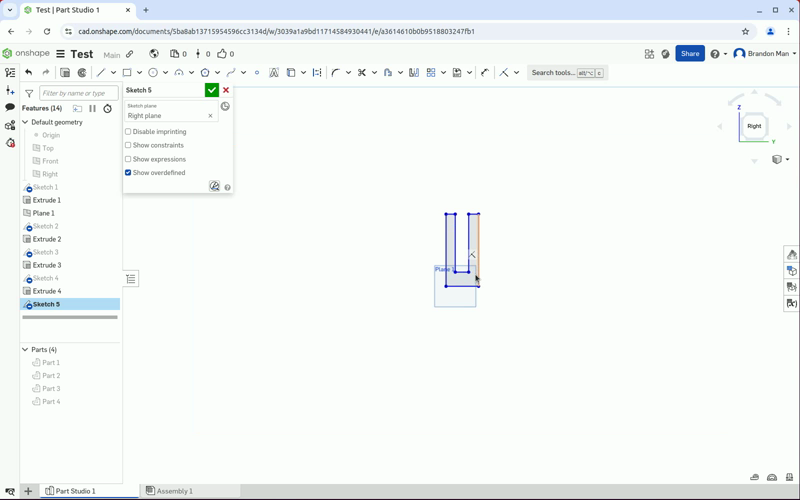
scroll(6)
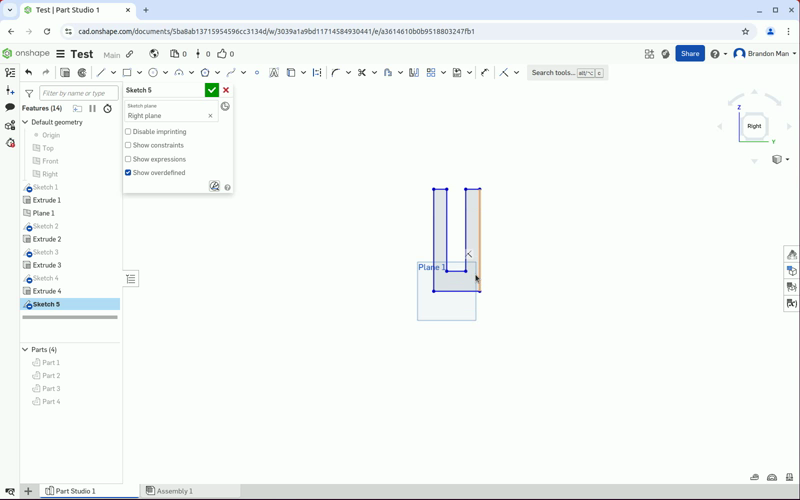
scroll(6)
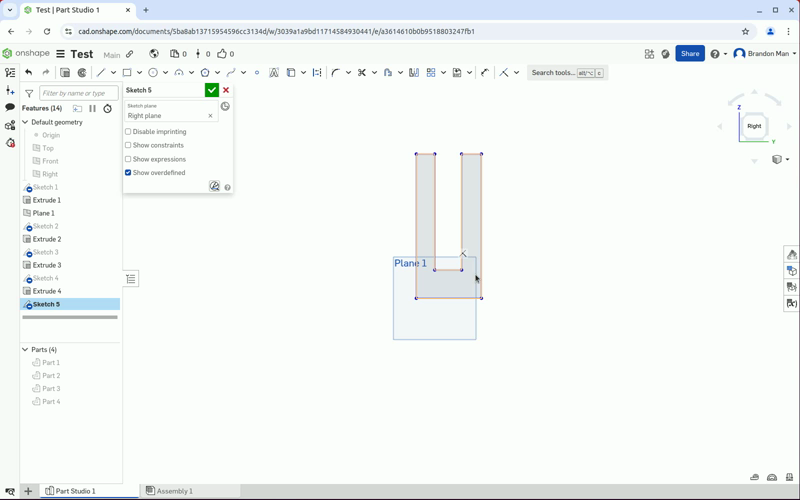
scroll(6)
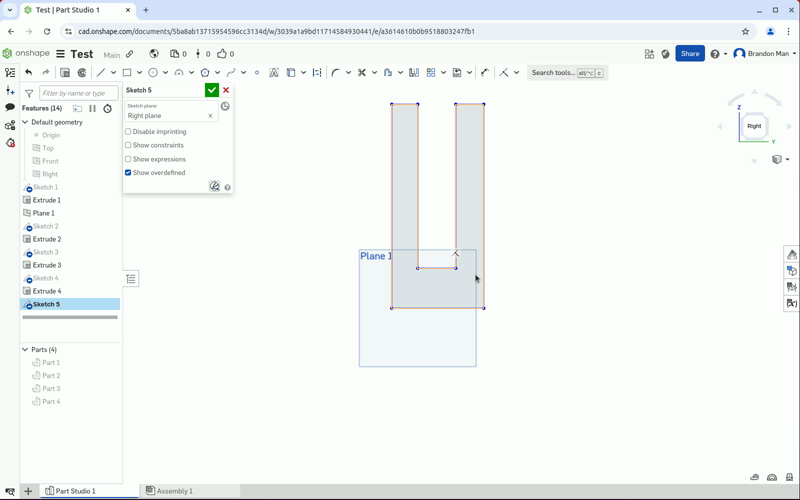
scroll(6)
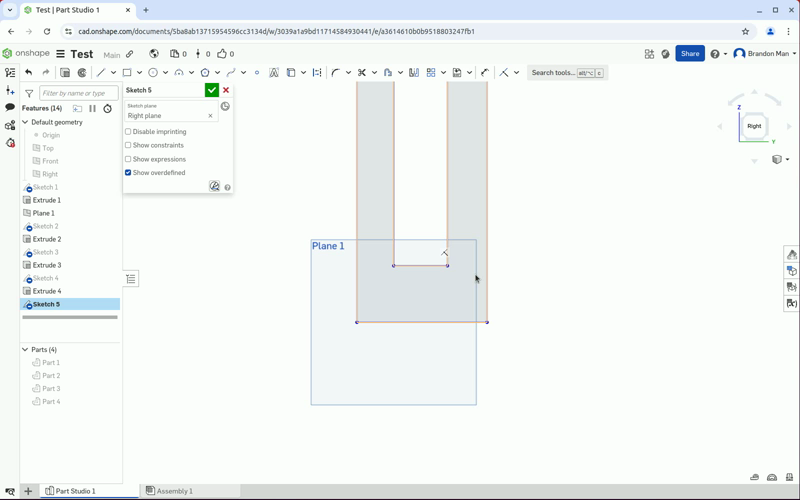
scroll(6)
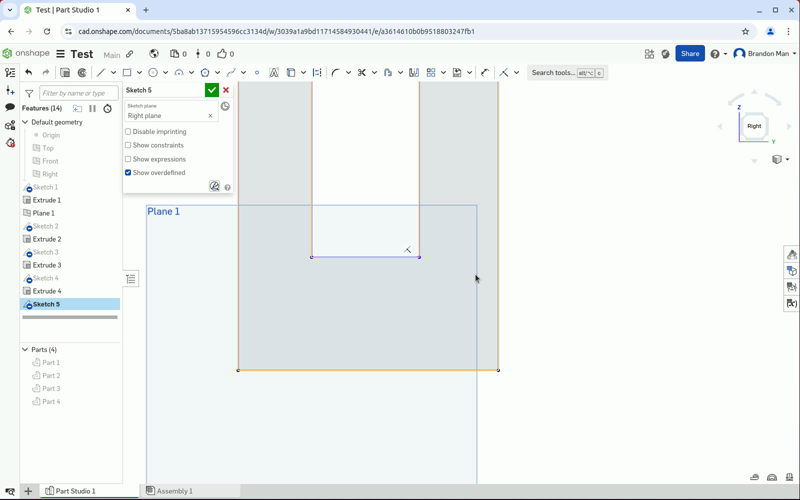
click(475, 274)
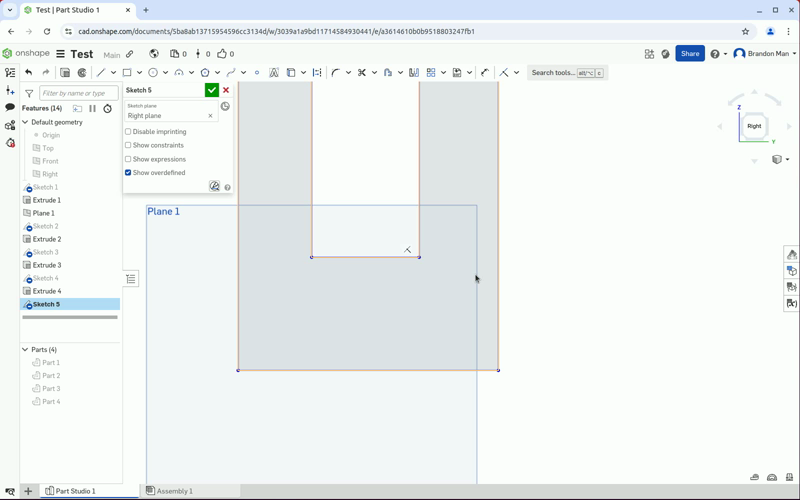
scroll(-6)
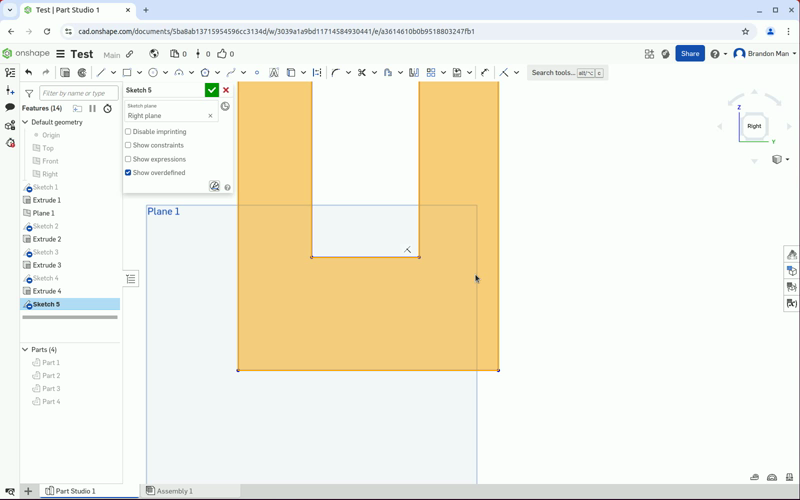
scroll(-6)
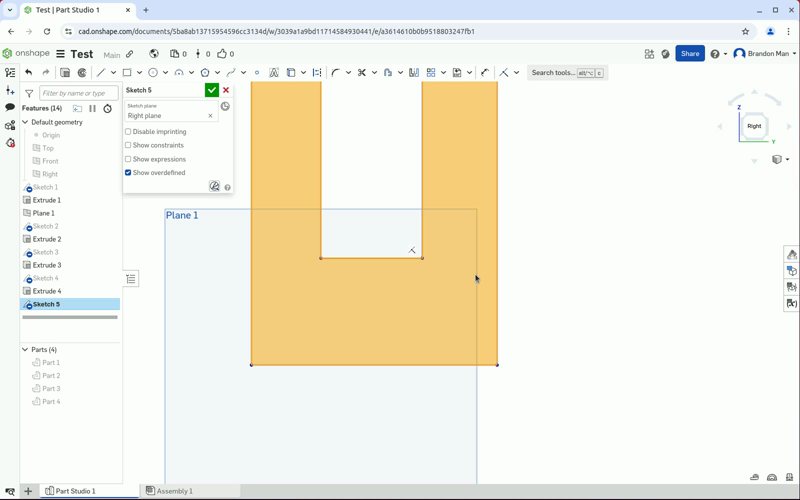
scroll(-6)
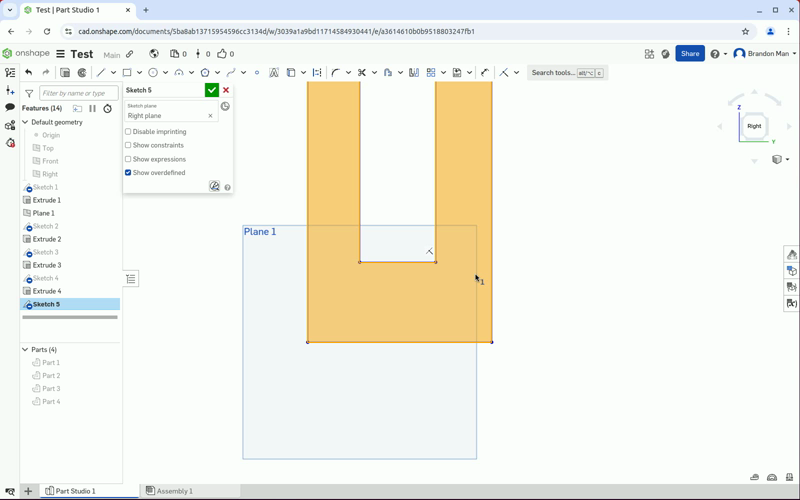
scroll(-6)
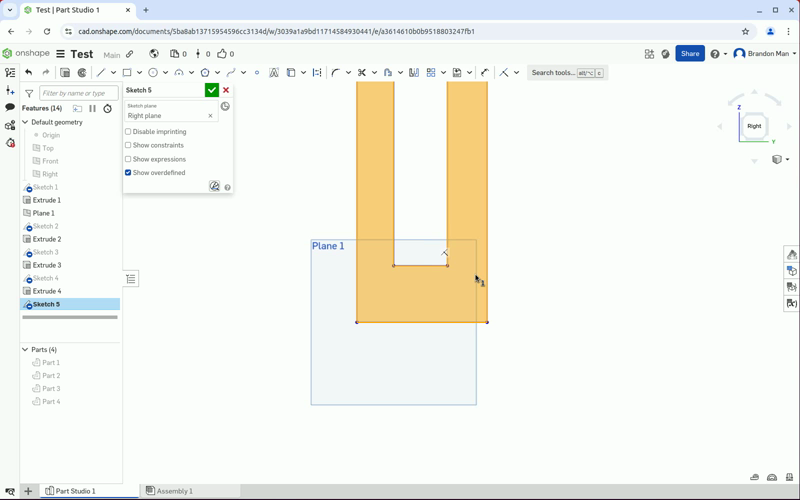
scroll(-6)
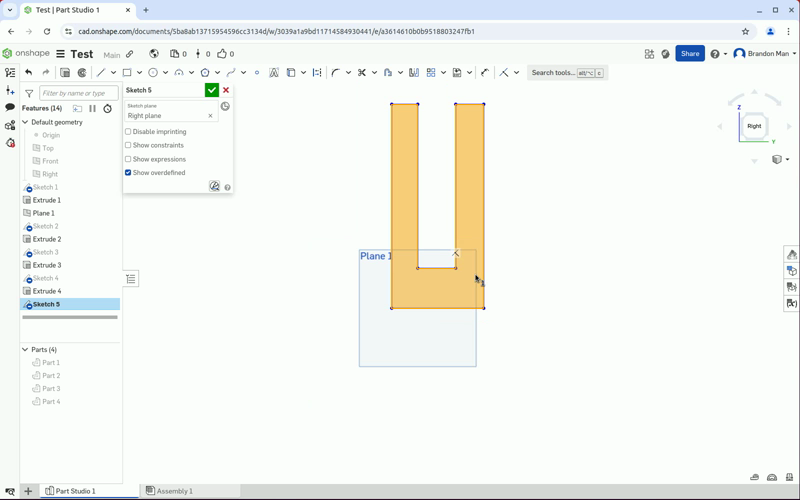
scroll(-6)
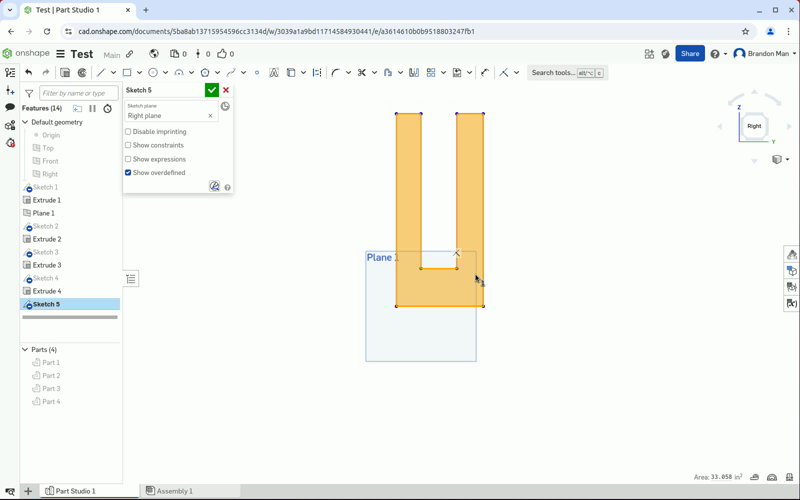
scroll(-6)
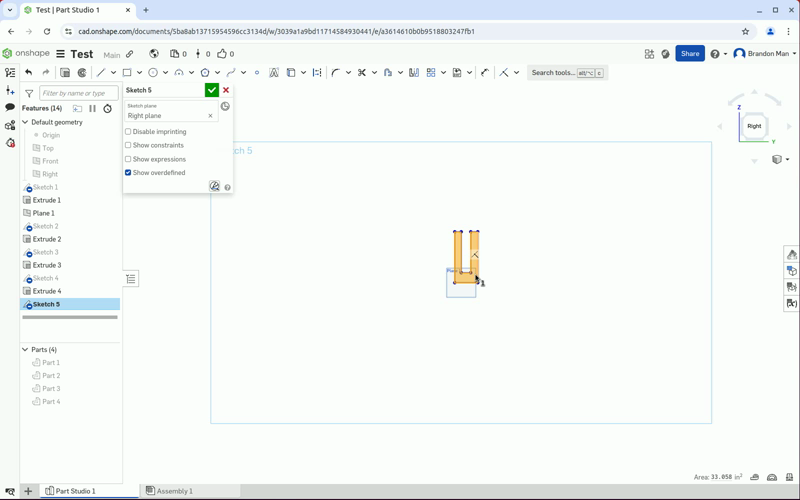
mouse_move(73, 352)
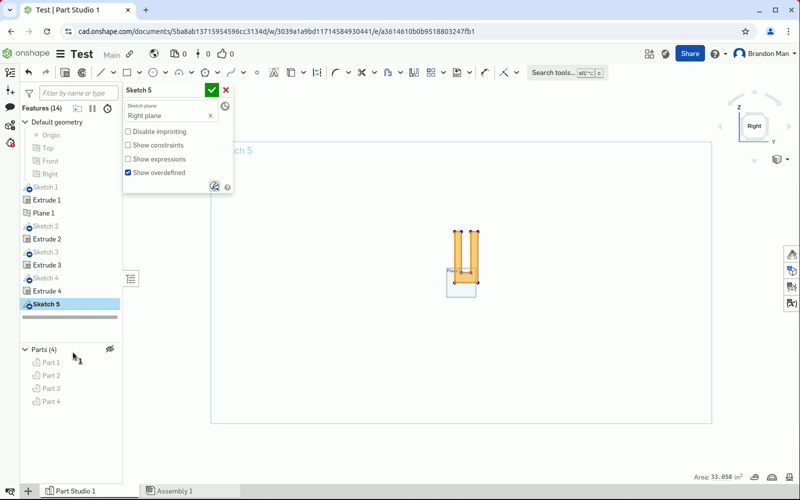
key(shift+y)
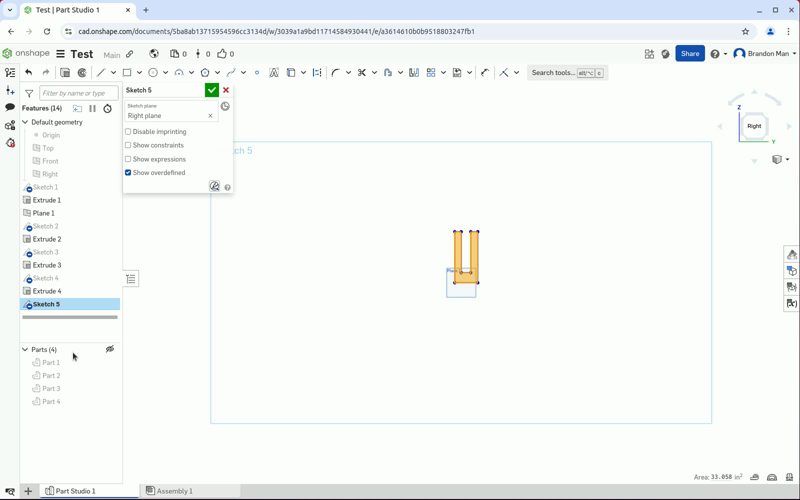
key(shift+e)
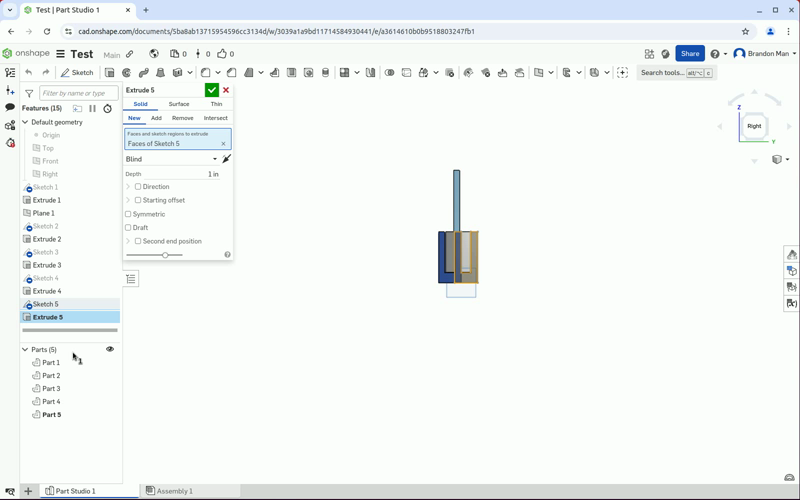
mouse_move(143, 106)
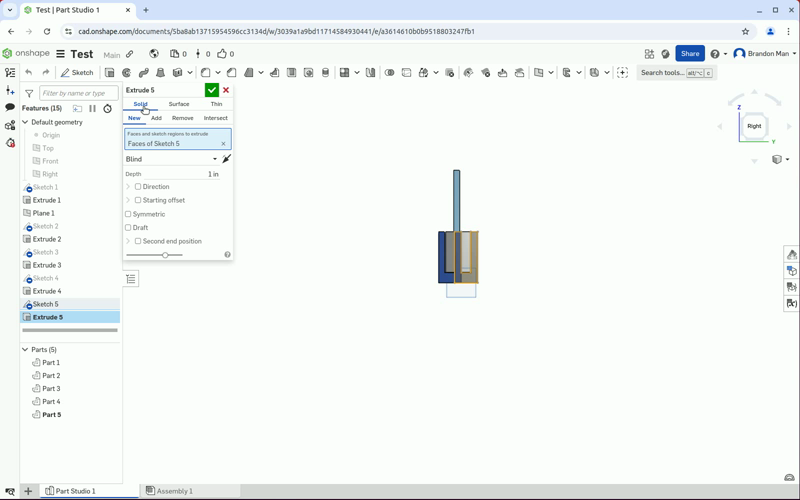
click(143, 106)
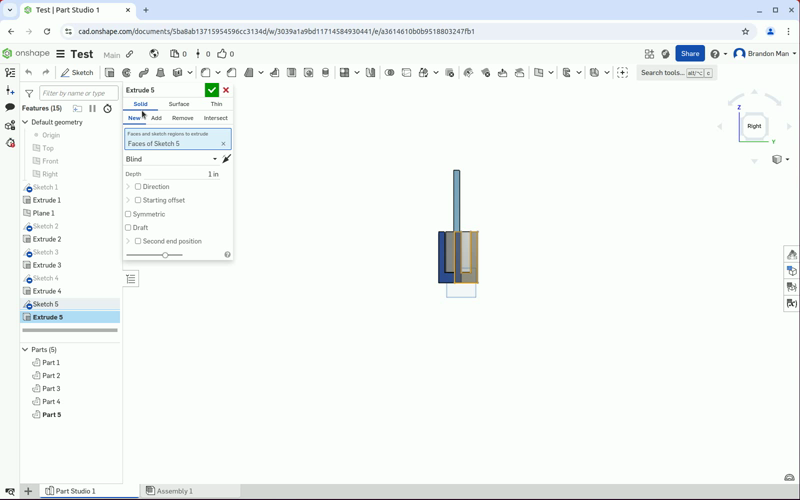
mouse_move(137, 120)
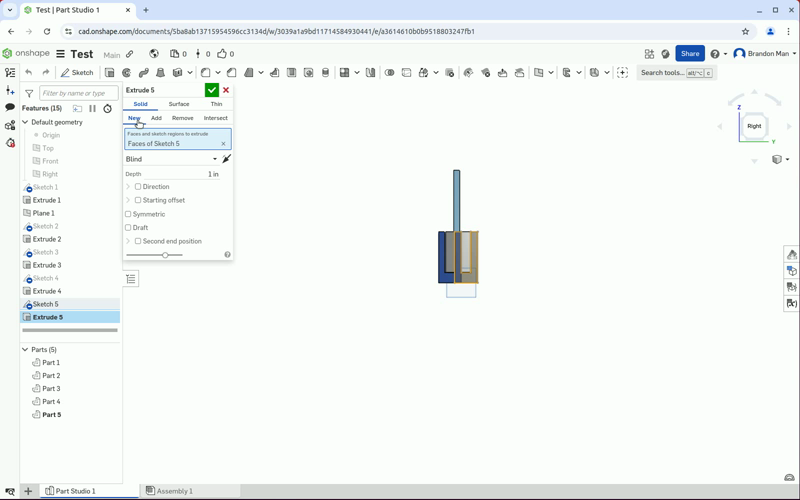
click(137, 120)
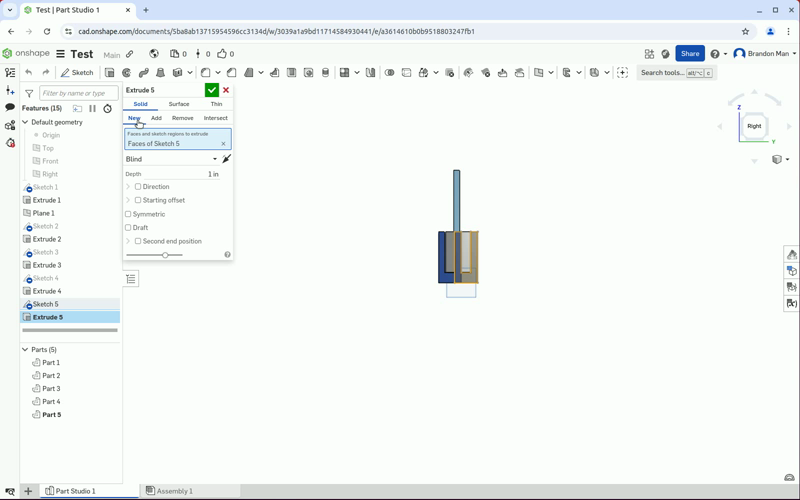
key(tab, 4)
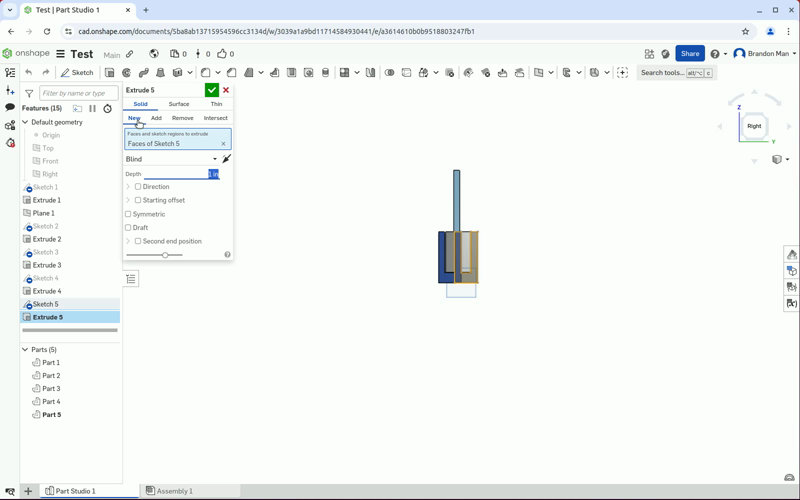
text(1.204)
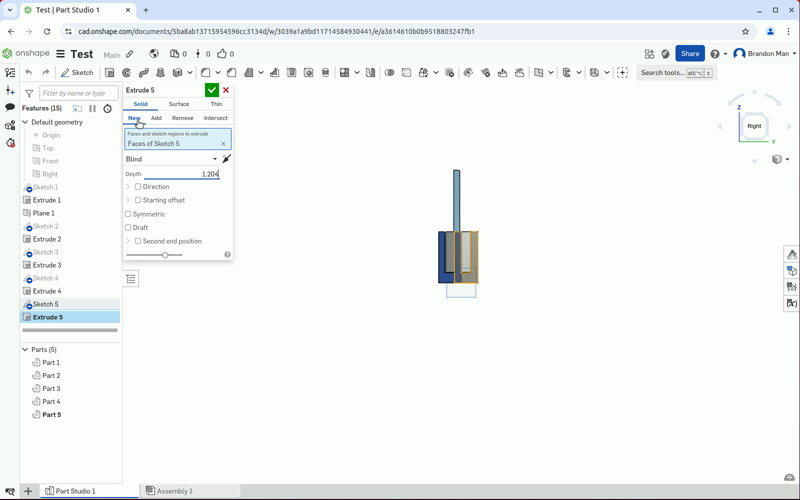
key(enter)
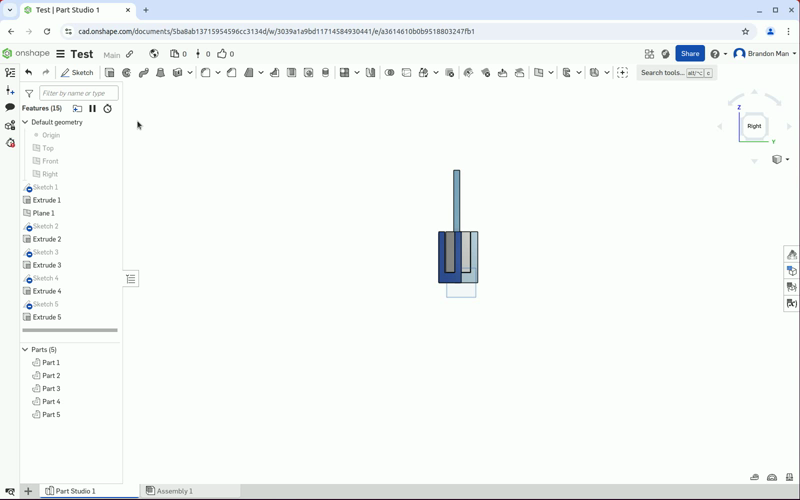
key(shift+h)
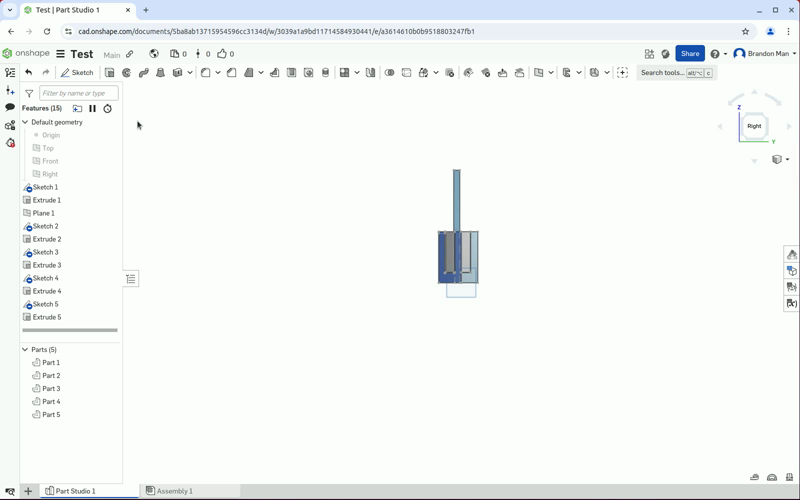
key(shift+h)
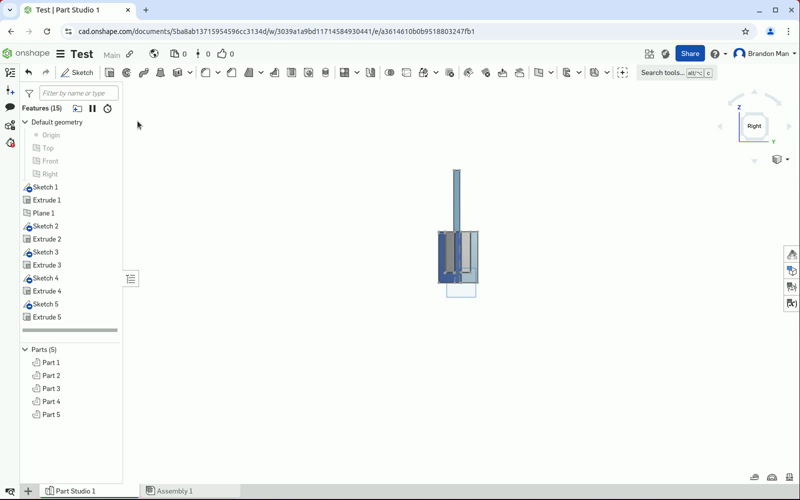
key(shift+7)
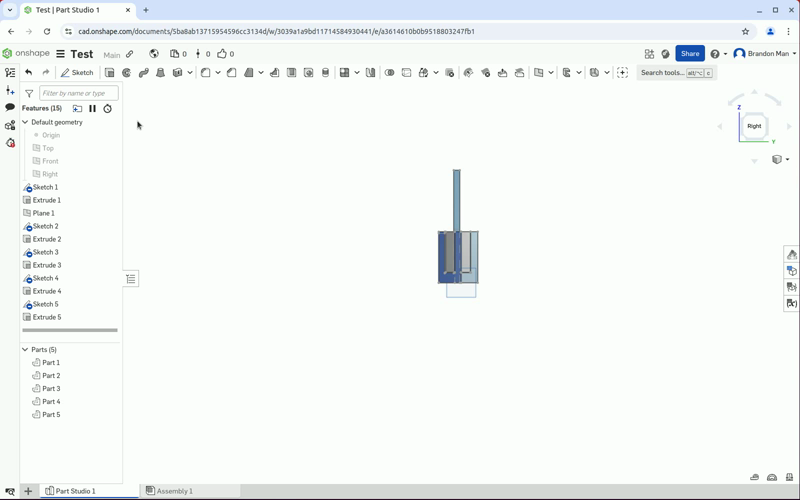
key(right, 2)
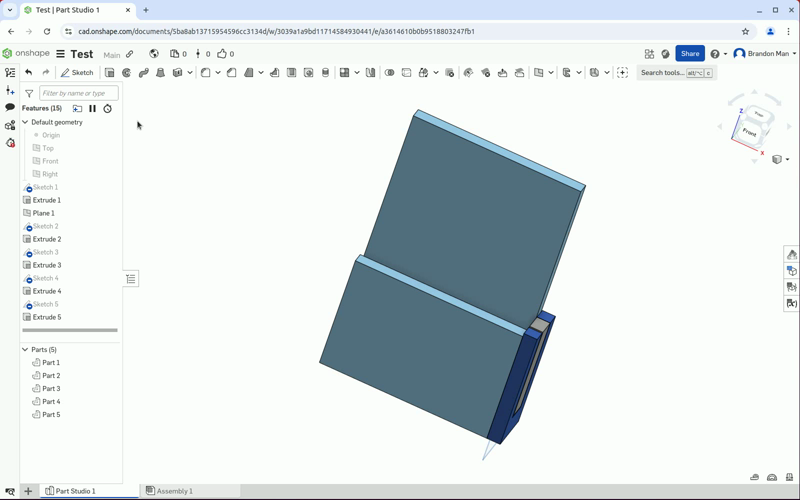
key(down, 2)
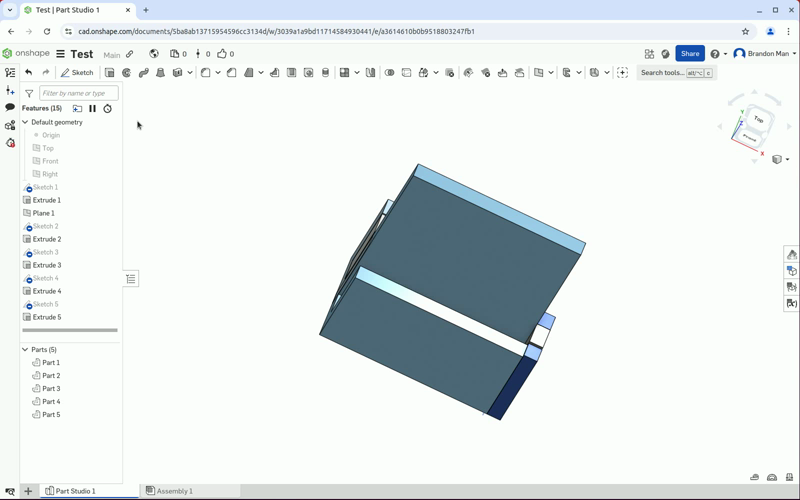
key(up, 2)
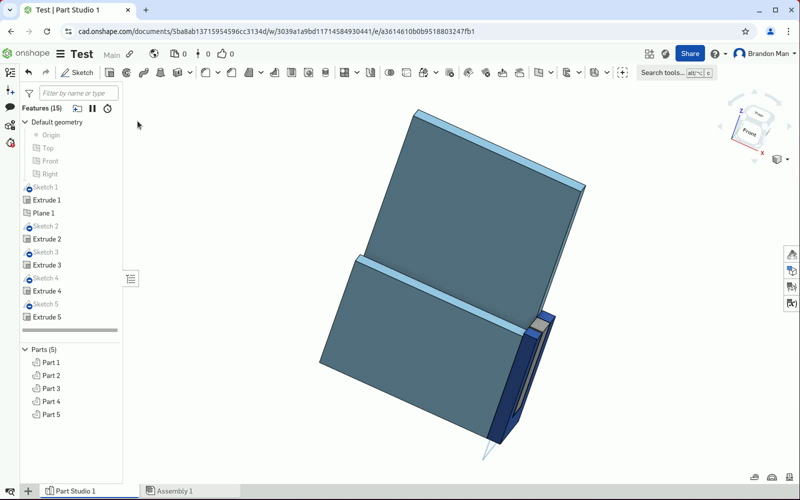
key(left, 2)
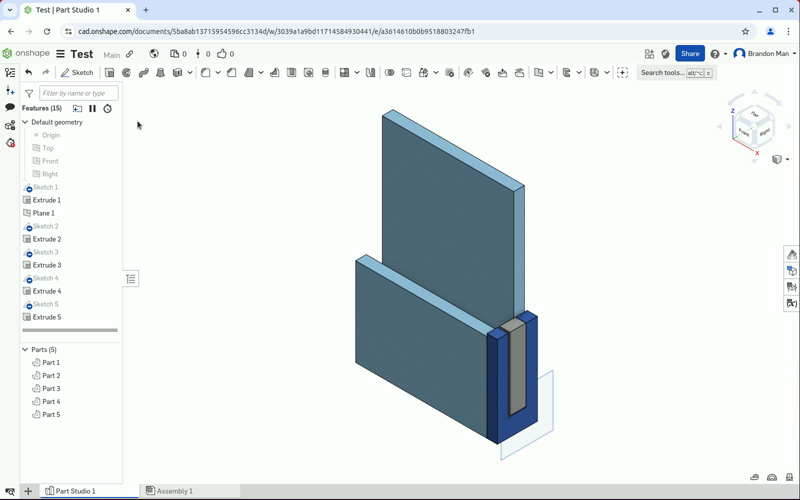
mouse_move(73, 189)
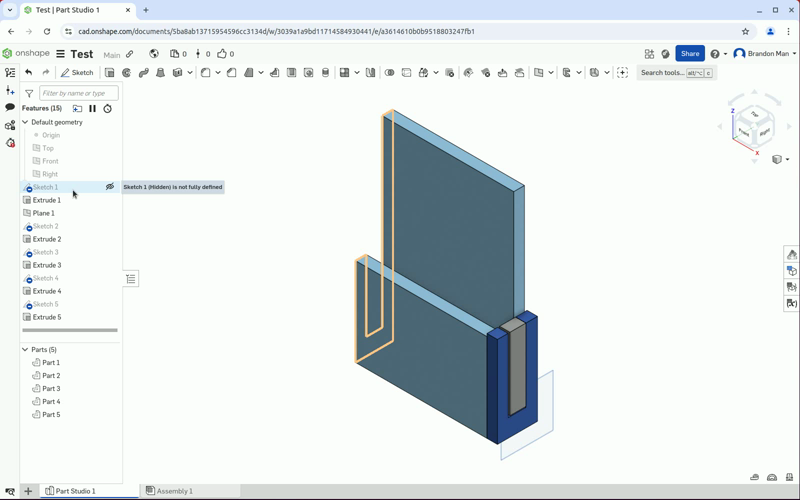
click(73, 189)